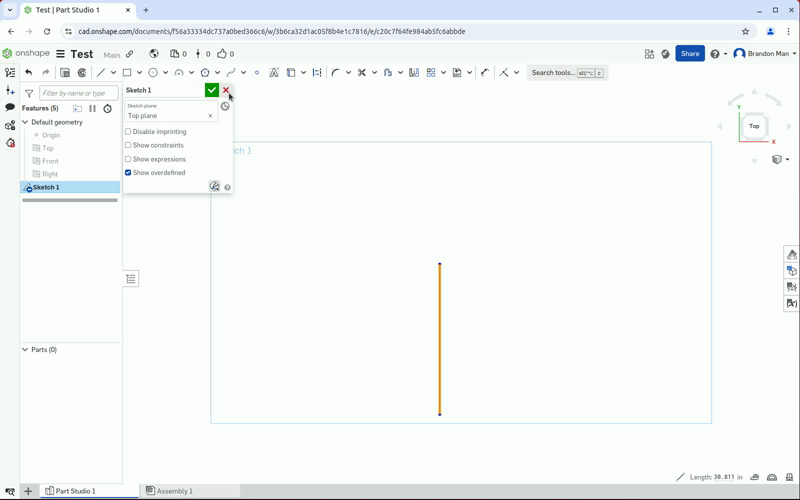
key(shift+h)
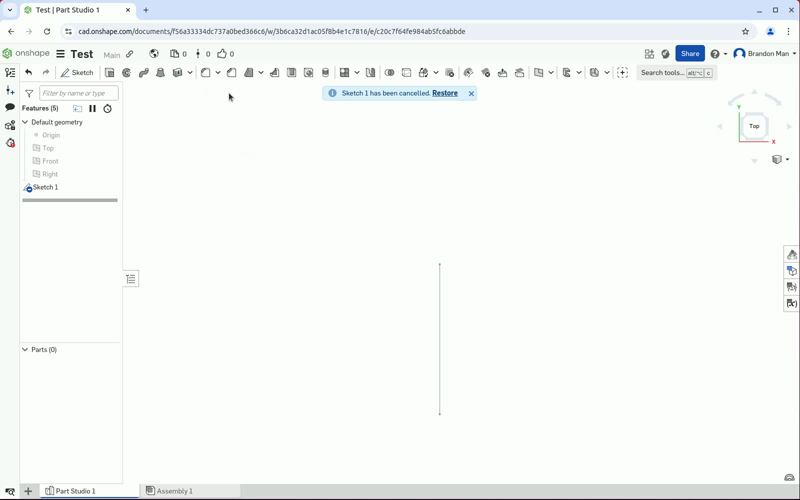
key(shift+s)
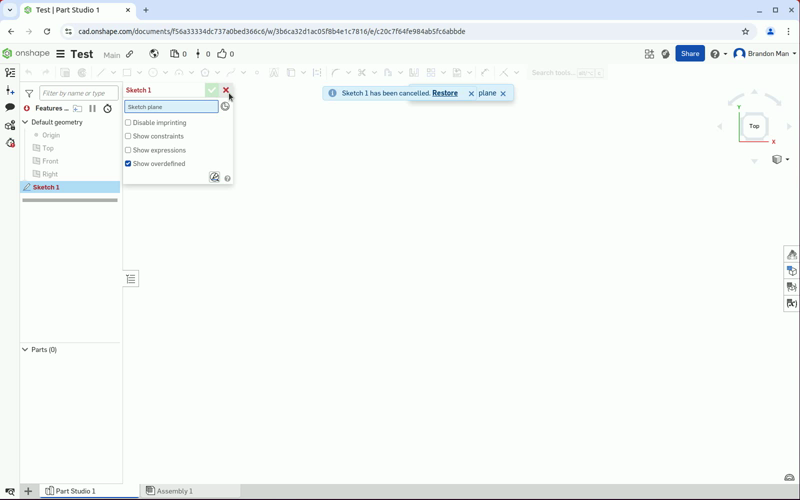
mouse_move(73, 150)
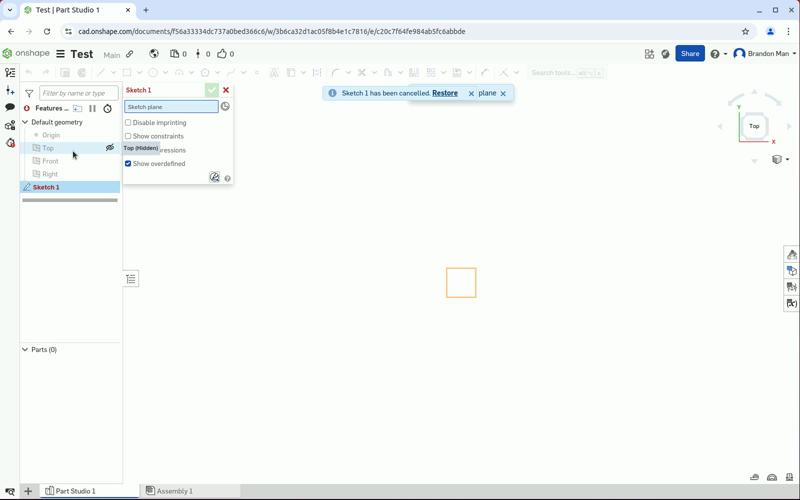
click(73, 150)
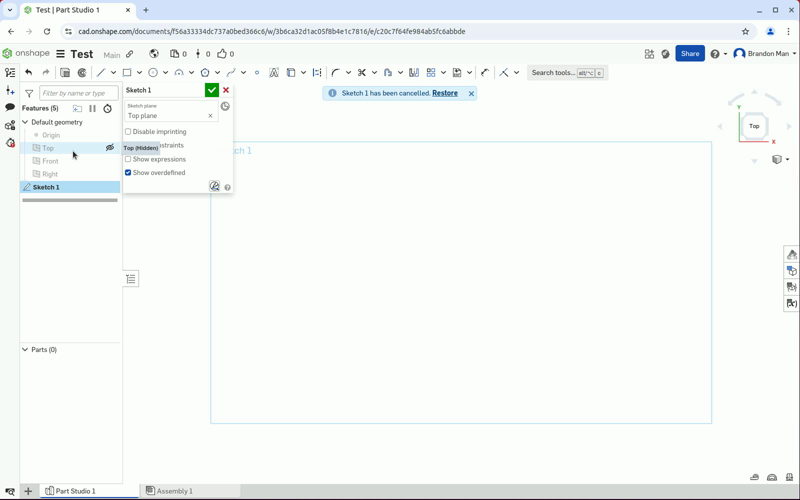
mouse_move(73, 352)
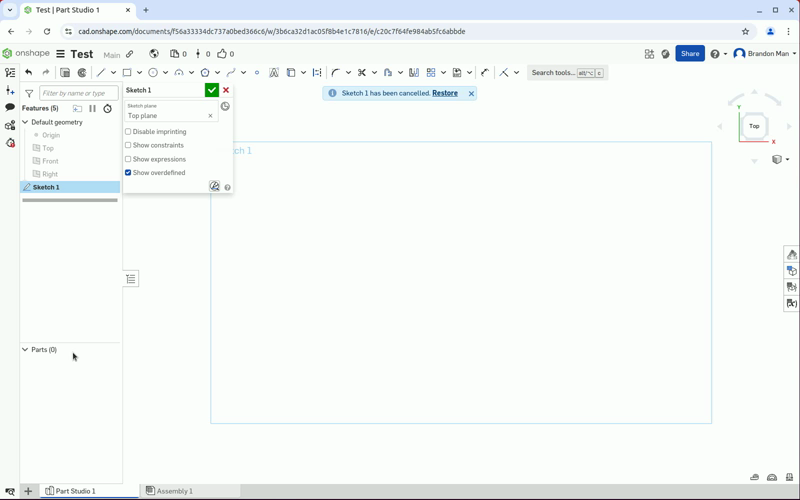
key(y)
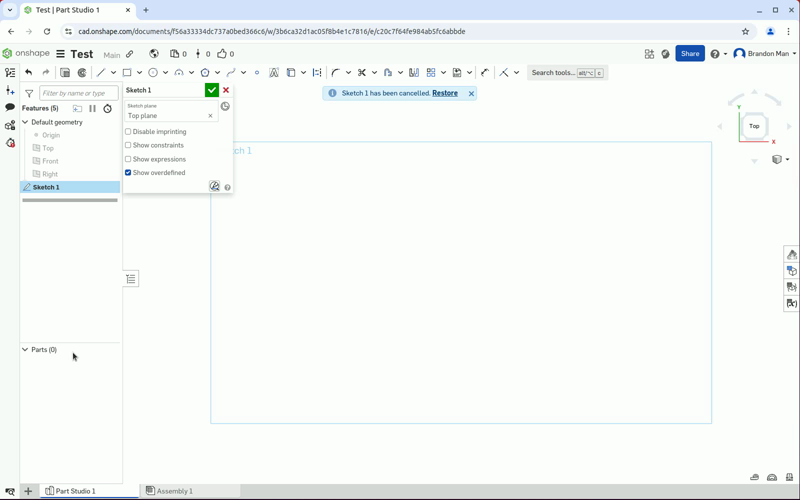
key(c)
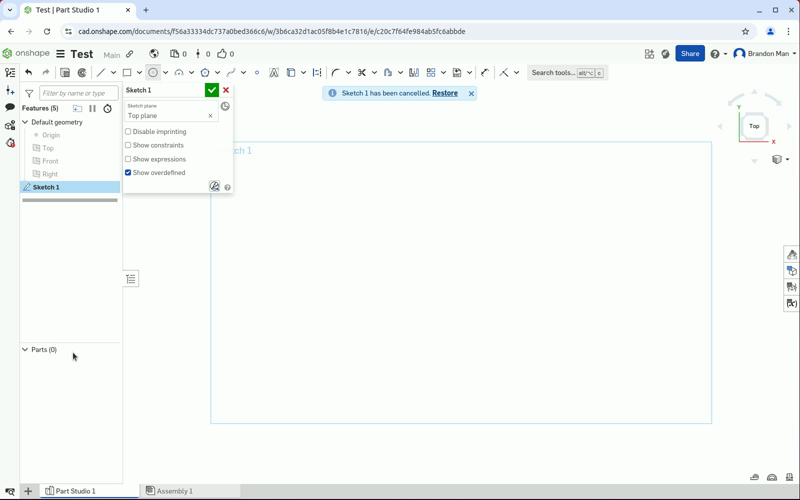
key_down(shift)
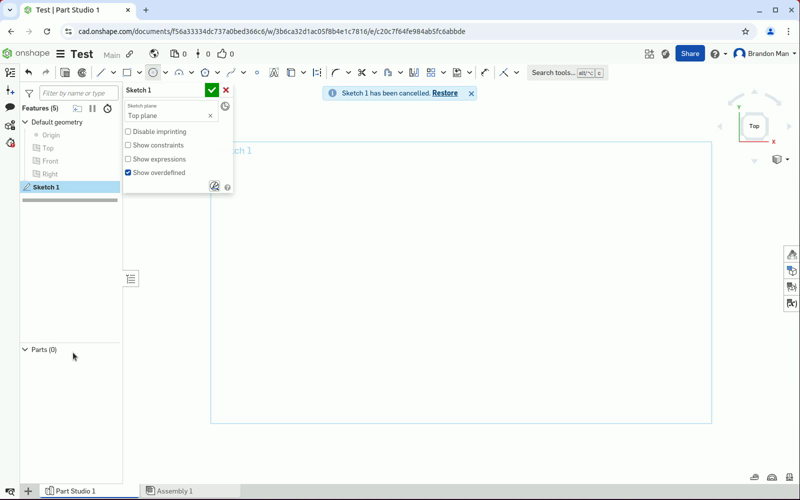
mouse_move(439, 282)
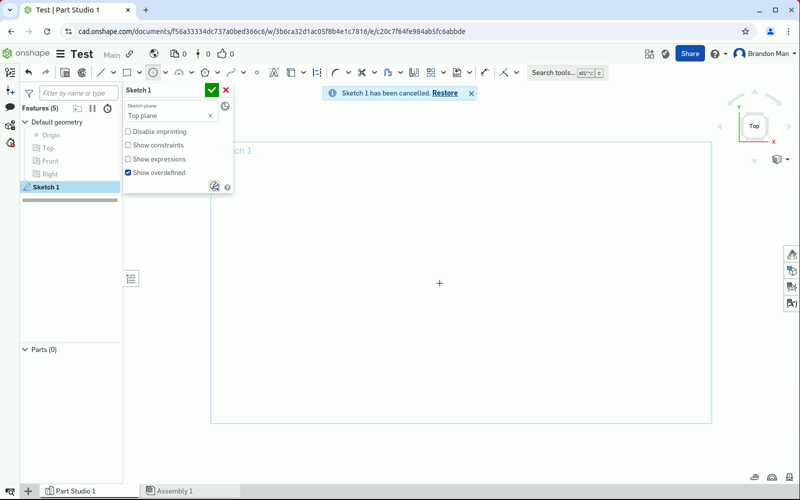
click(439, 282)
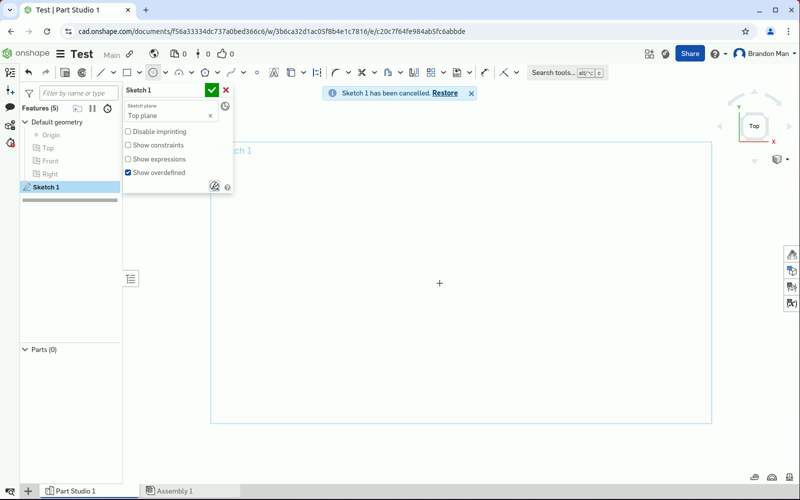
key_up(shift)
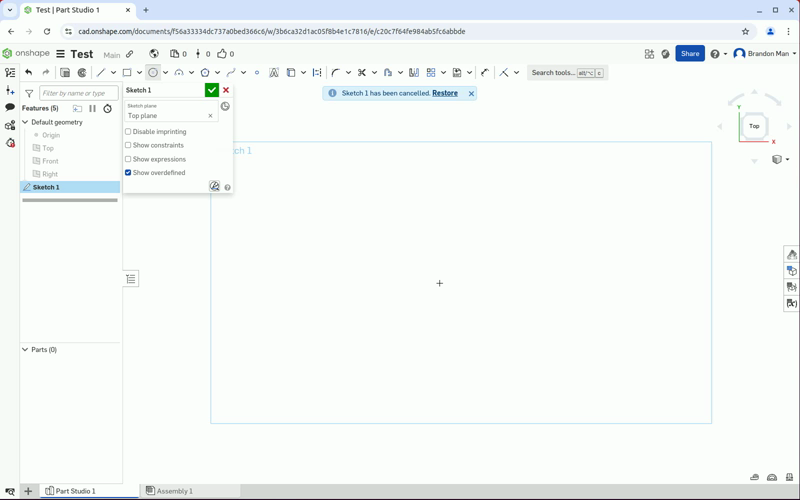
mouse_move(451, 282)
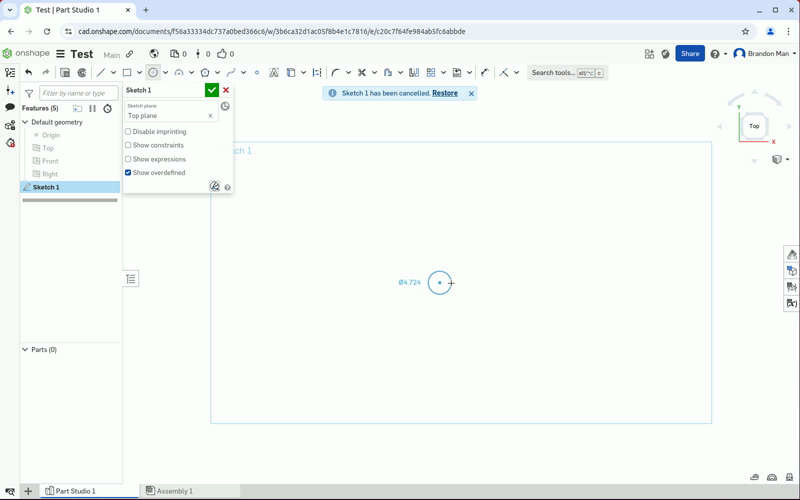
click(451, 282)
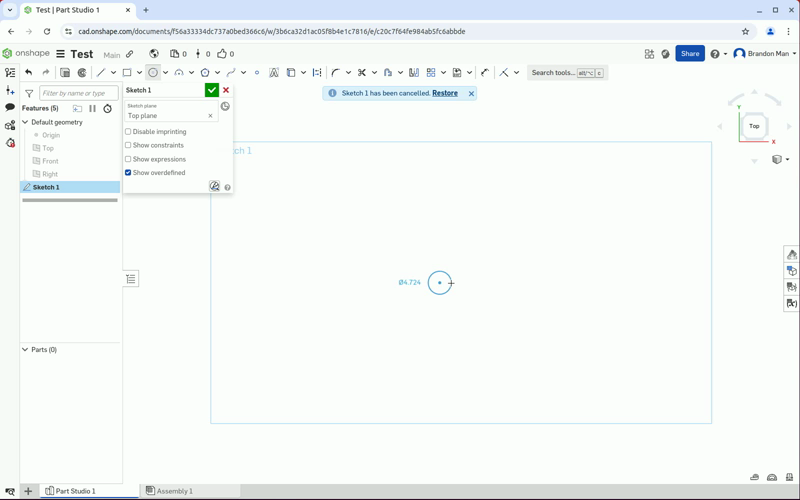
key(esc)
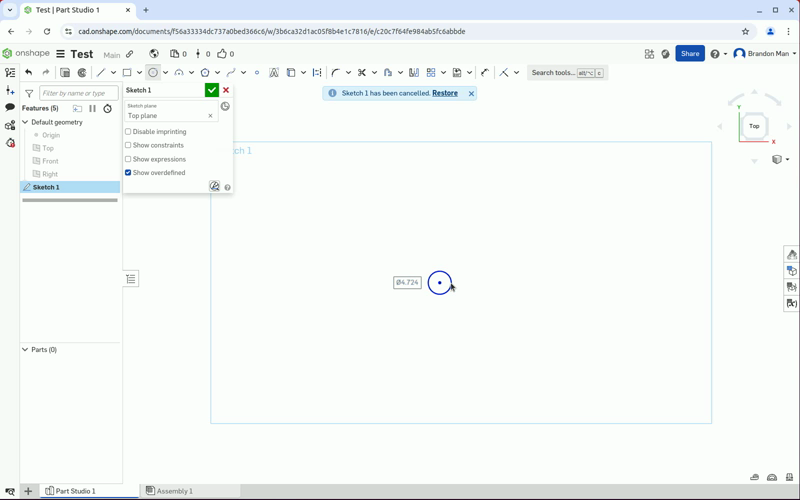
key(c)
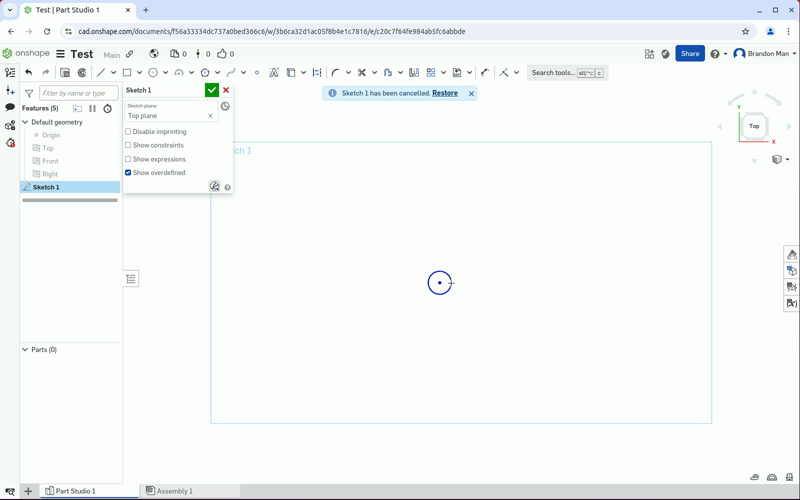
key_down(shift)
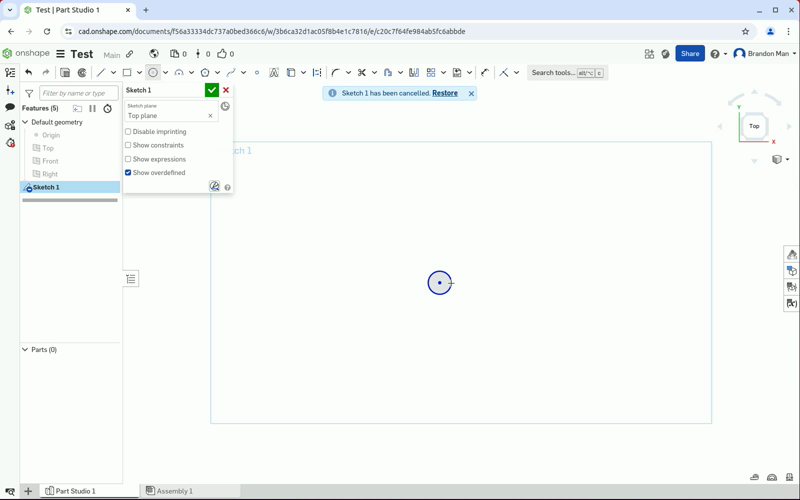
mouse_move(439, 282)
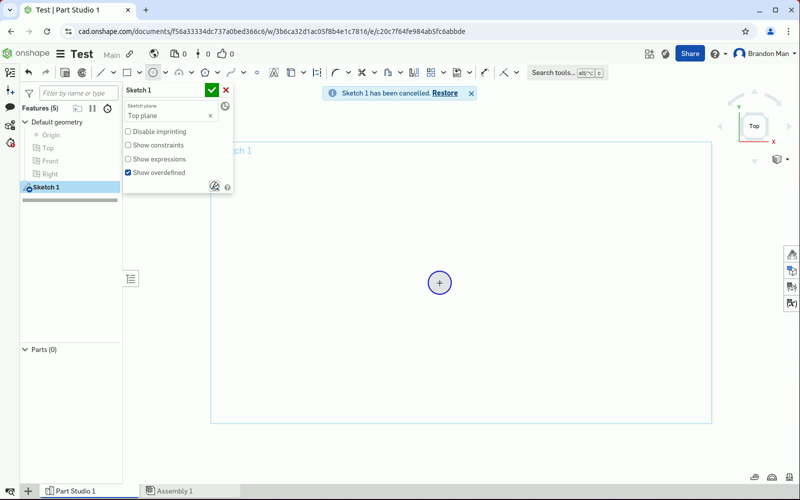
click(439, 282)
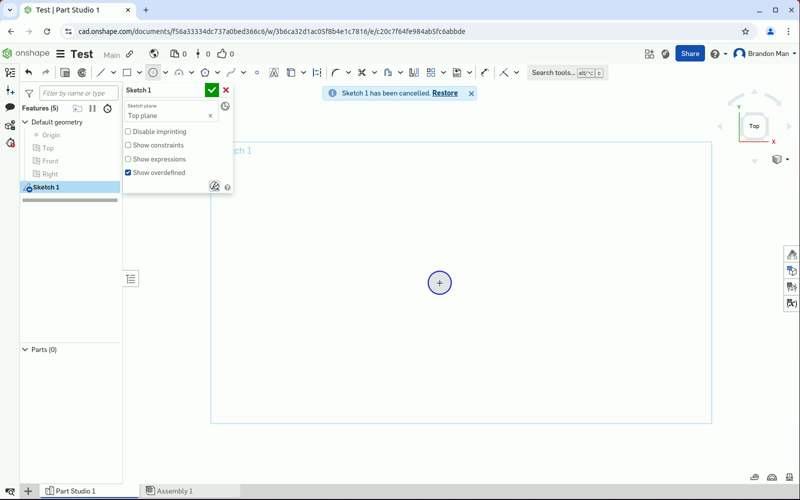
key_up(shift)
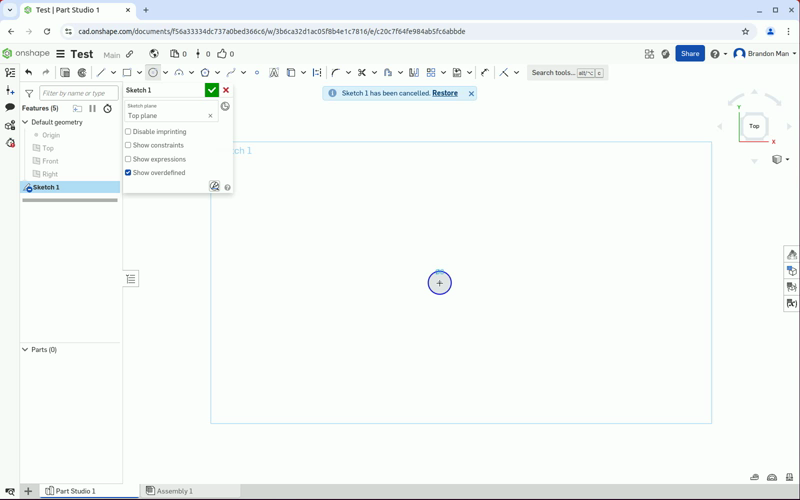
mouse_move(446, 282)
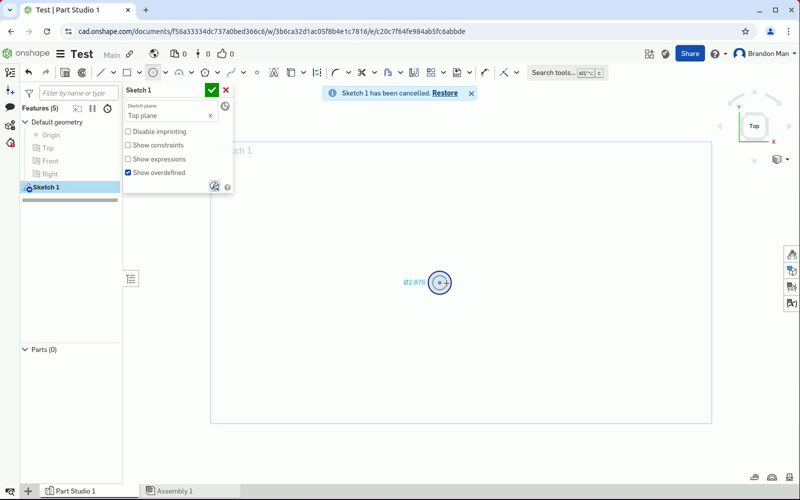
click(446, 282)
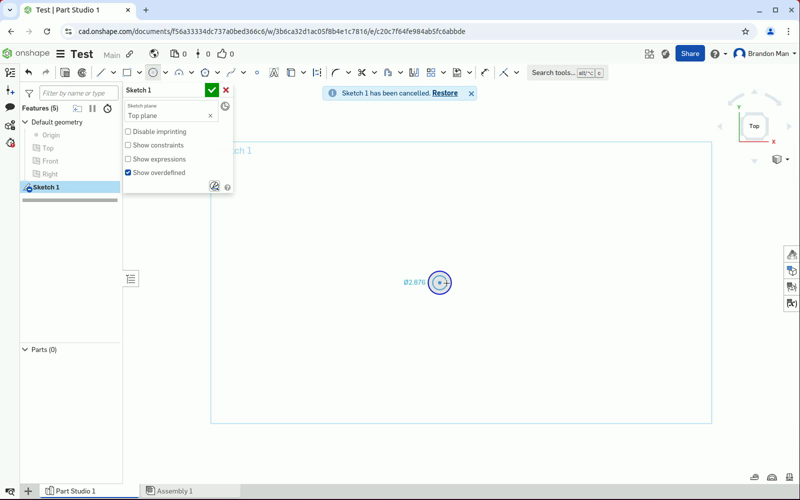
key(esc)
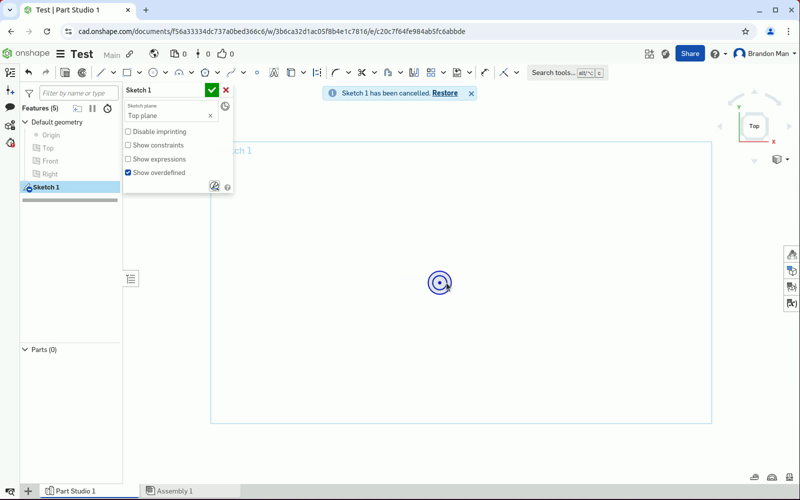
mouse_move(448, 278)
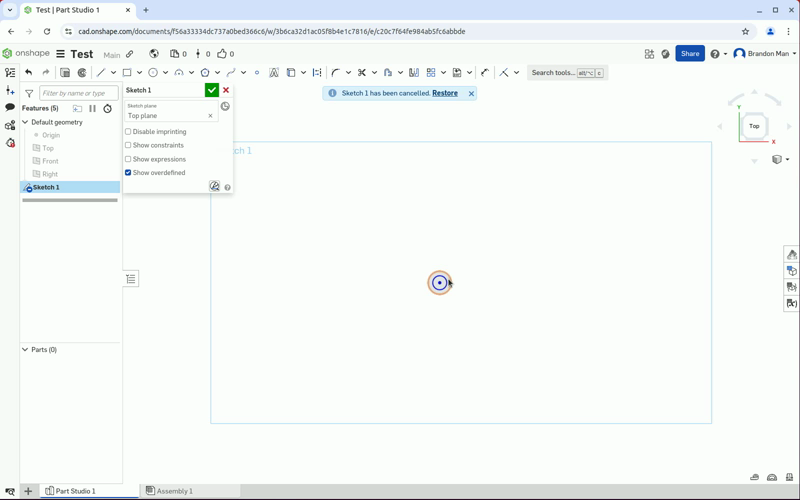
scroll(6)
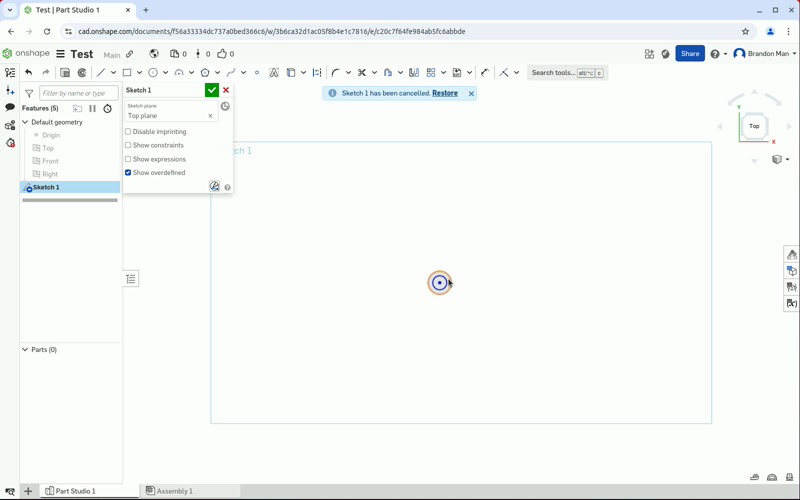
scroll(6)
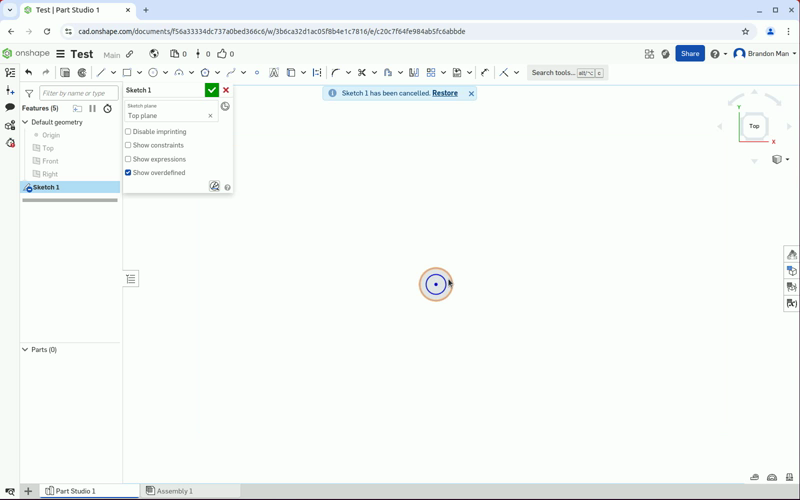
scroll(6)
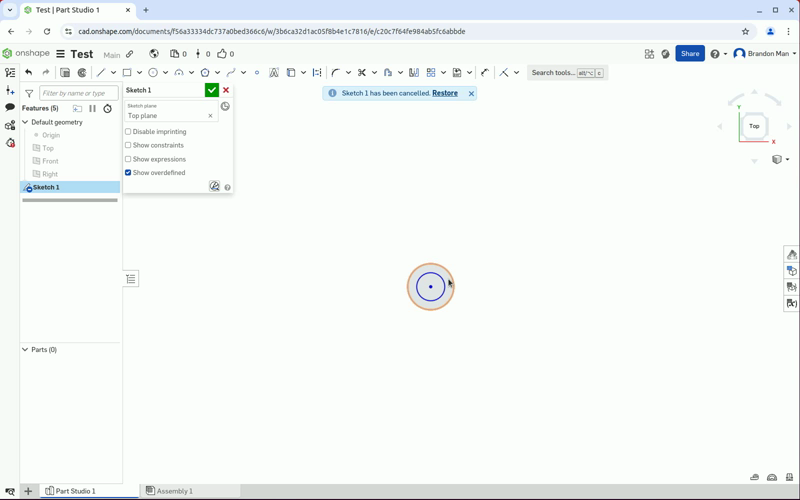
scroll(6)
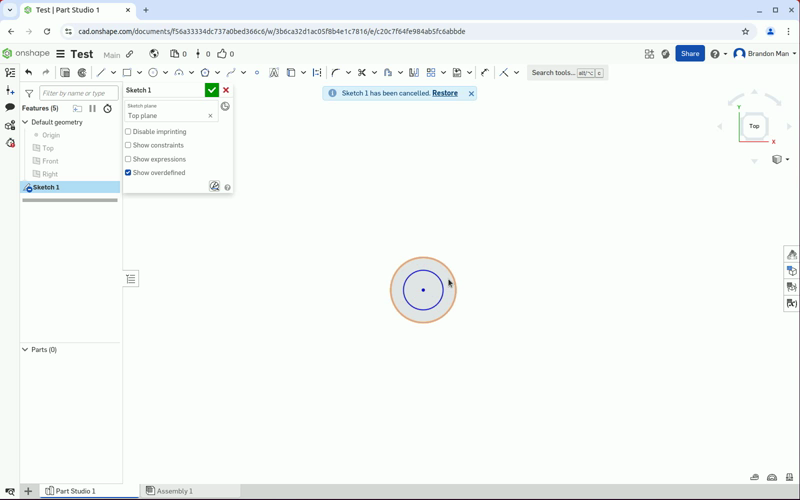
scroll(6)
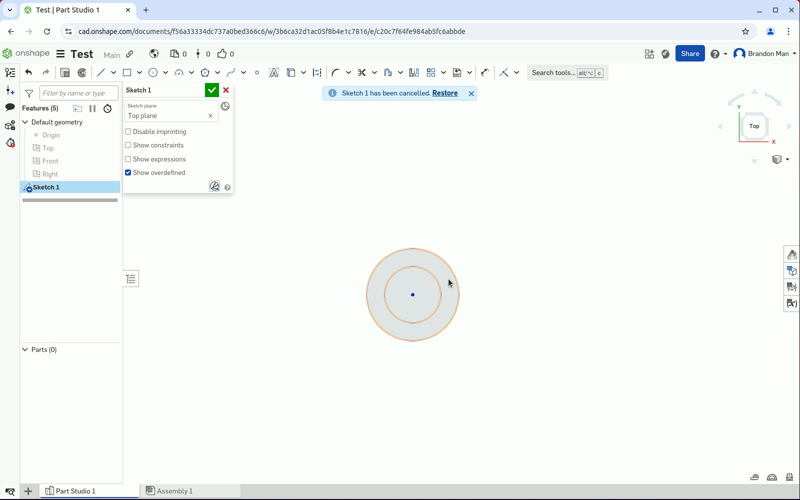
scroll(6)
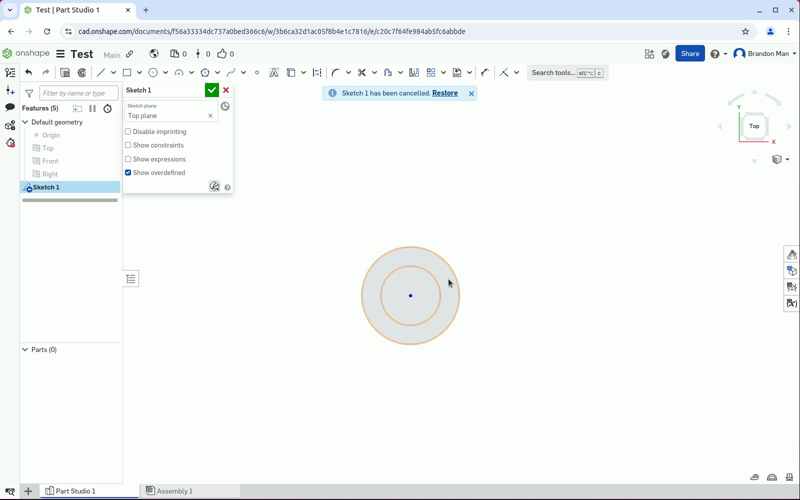
scroll(6)
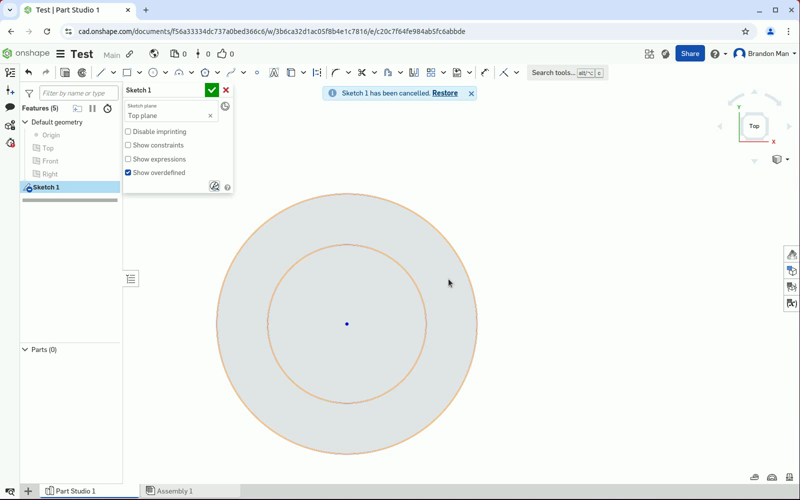
click(448, 278)
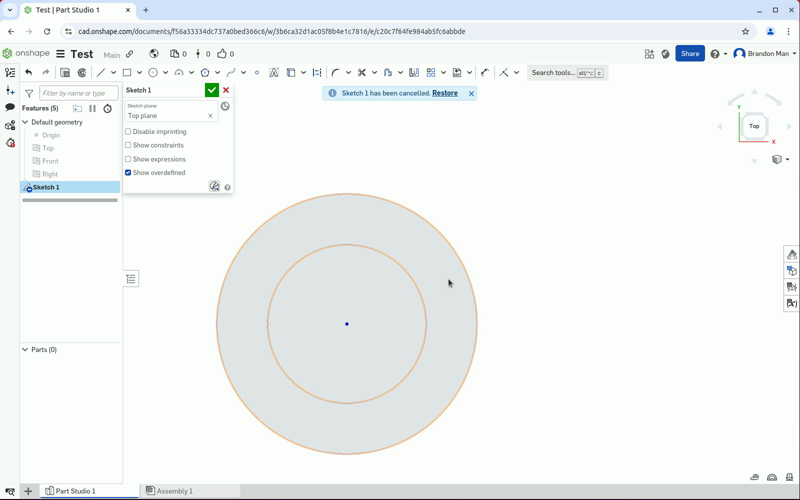
scroll(-6)
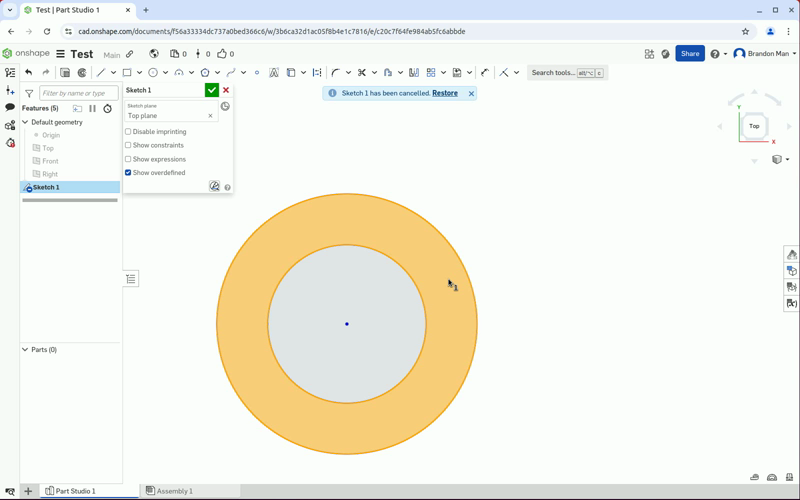
scroll(-6)
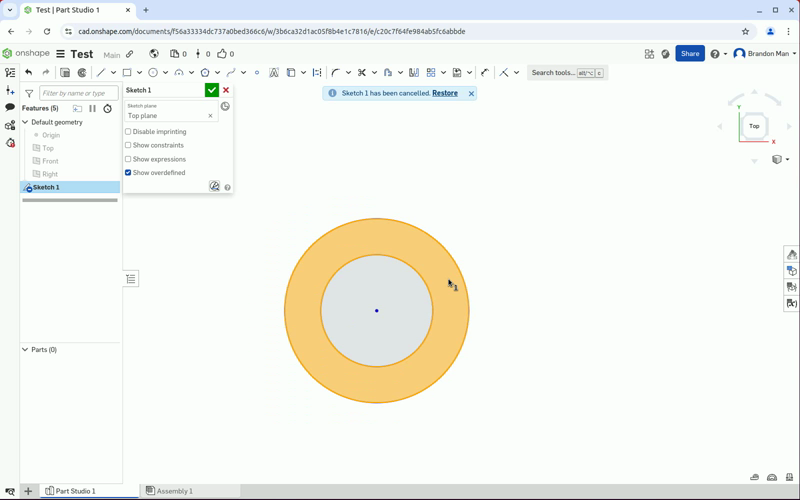
scroll(-6)
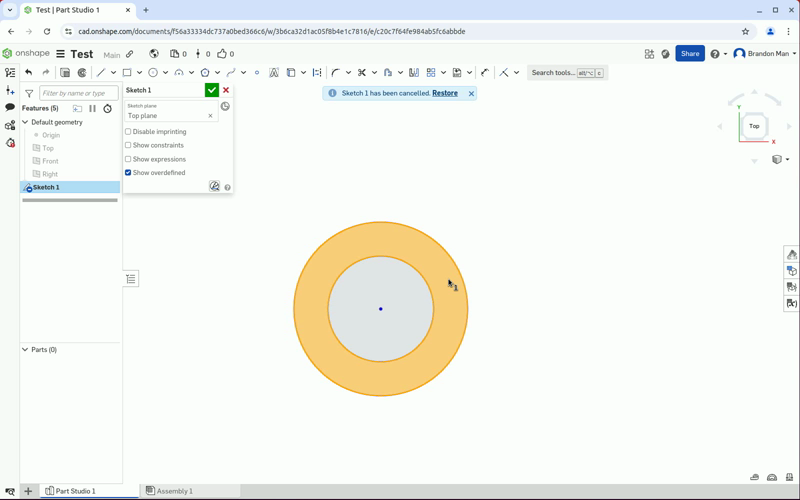
scroll(-6)
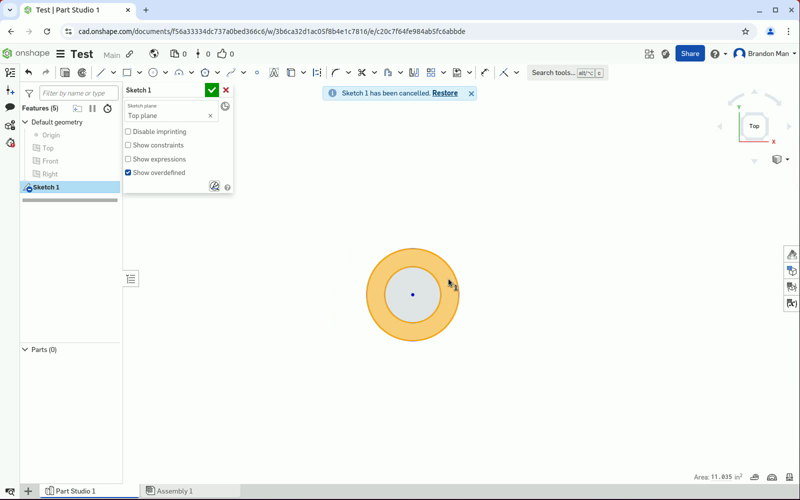
scroll(-6)
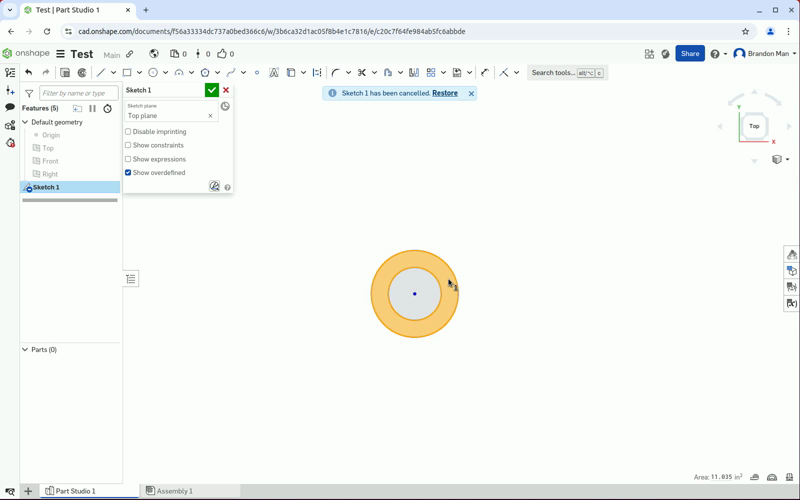
scroll(-6)
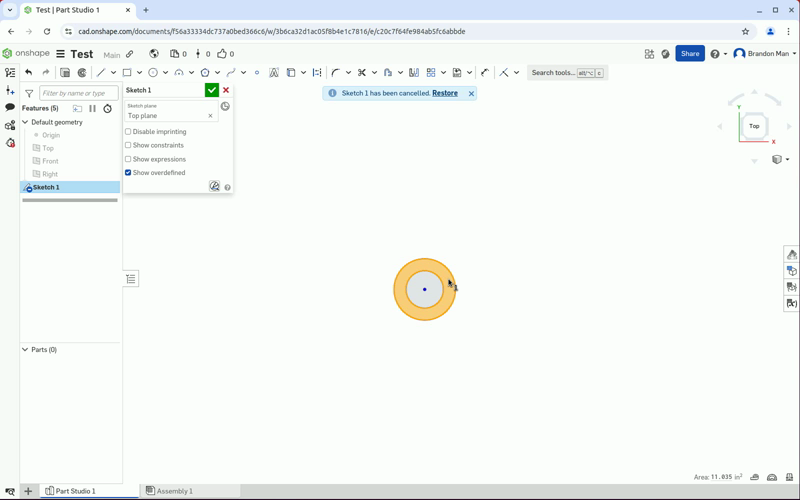
scroll(-6)
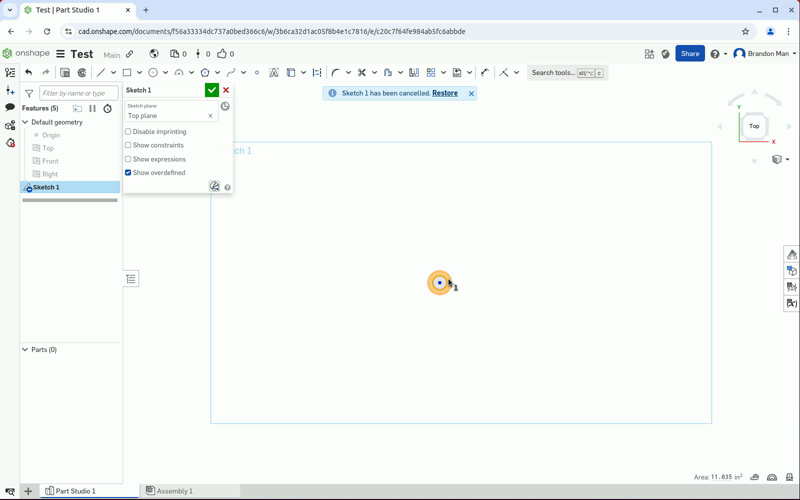
mouse_move(73, 352)
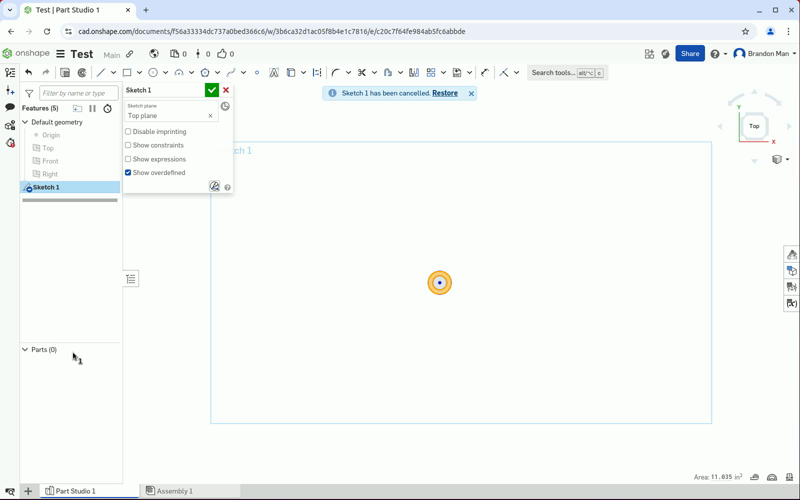
key(shift+y)
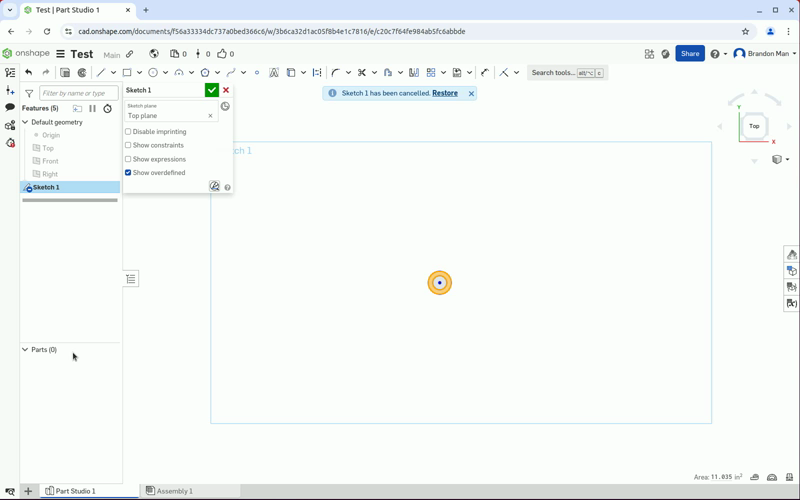
key(shift+e)
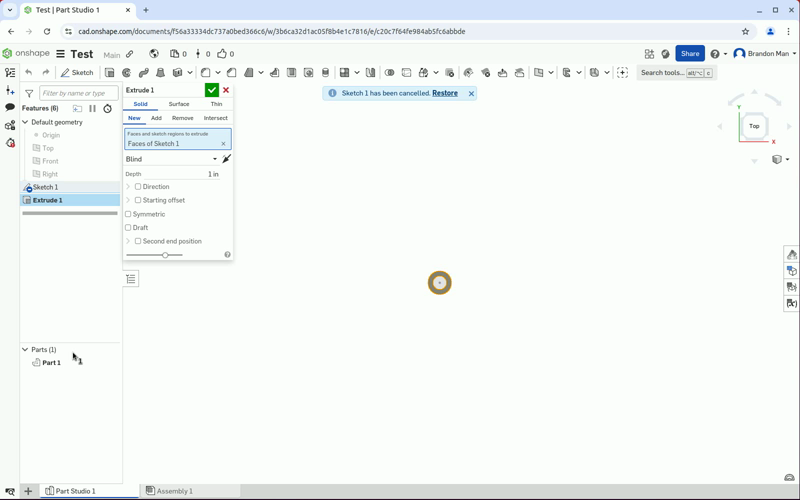
mouse_move(143, 106)
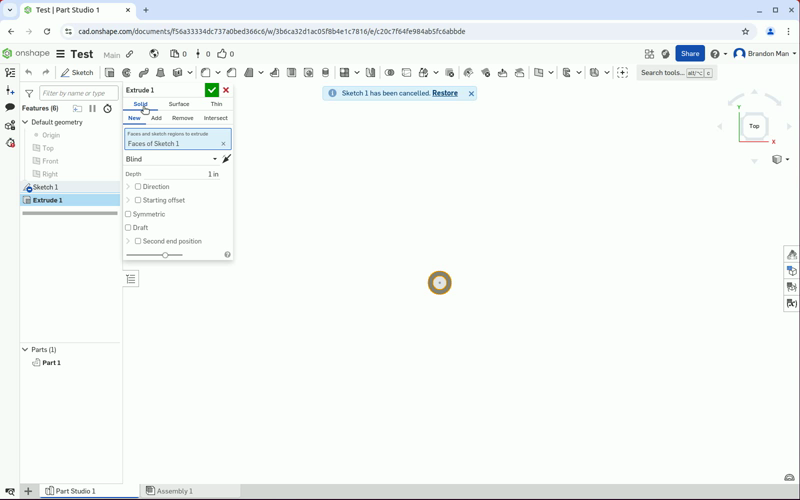
click(143, 106)
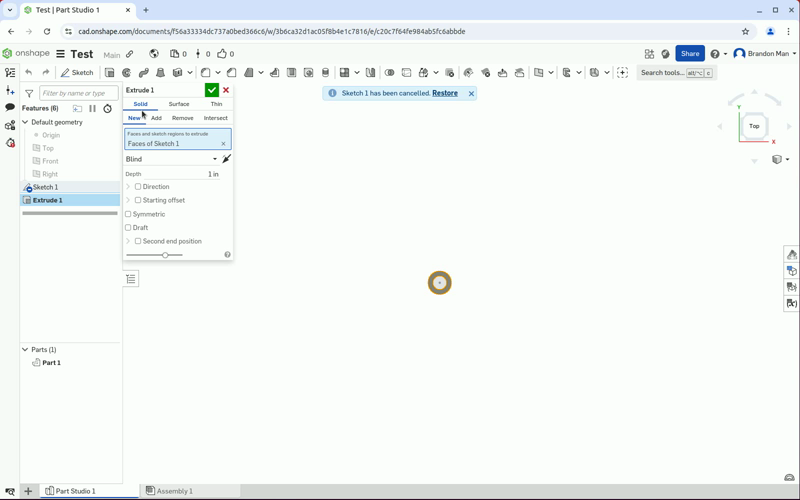
mouse_move(137, 120)
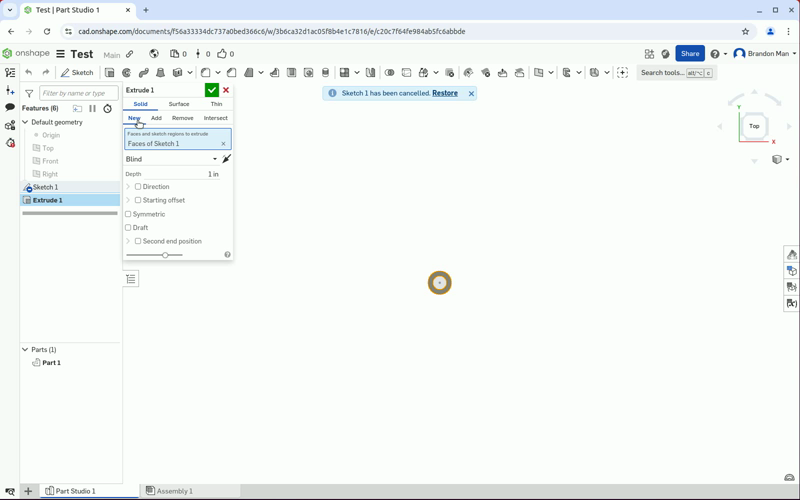
click(137, 120)
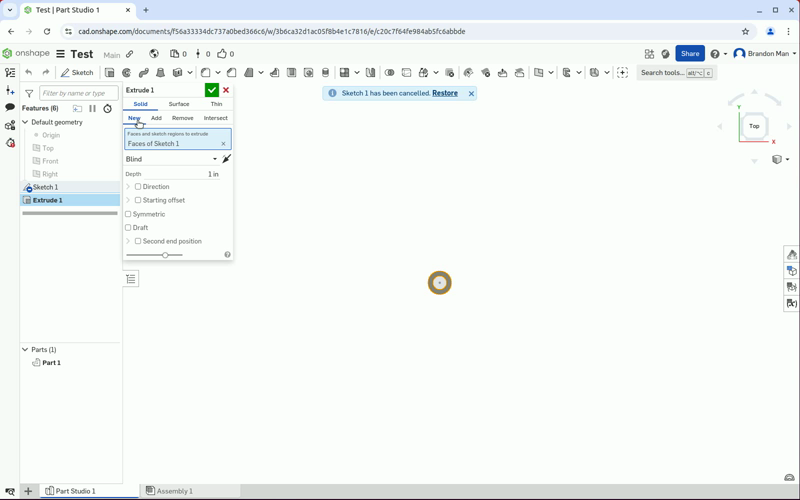
key(tab, 4)
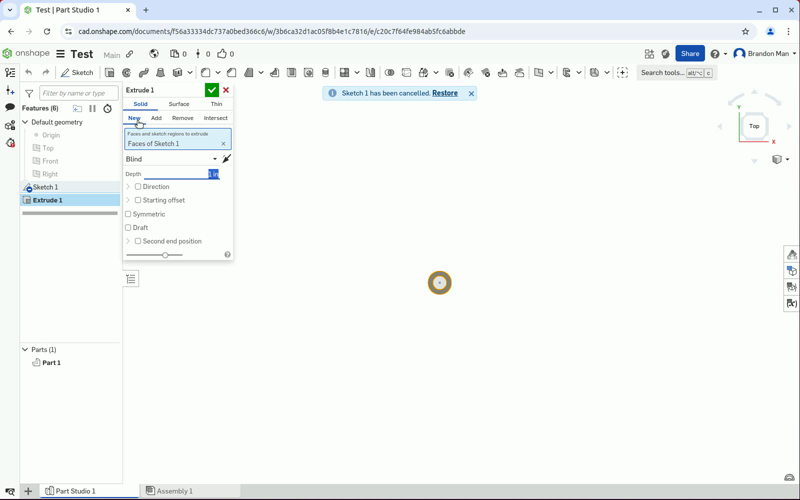
text(3.611)
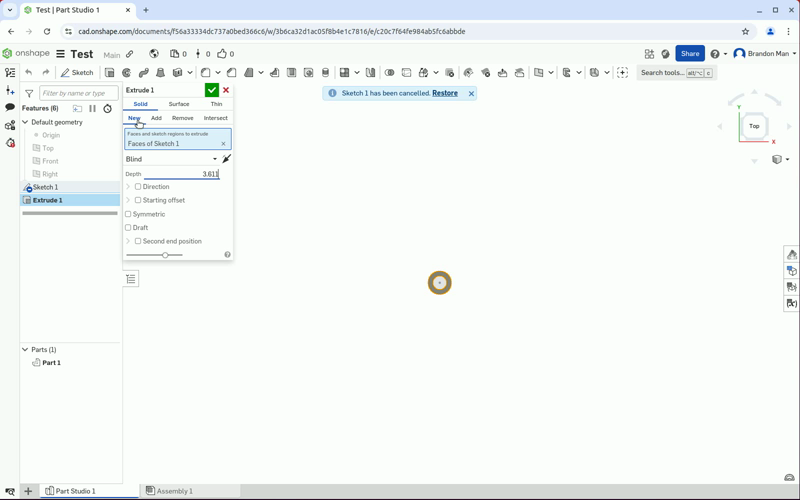
key(enter)
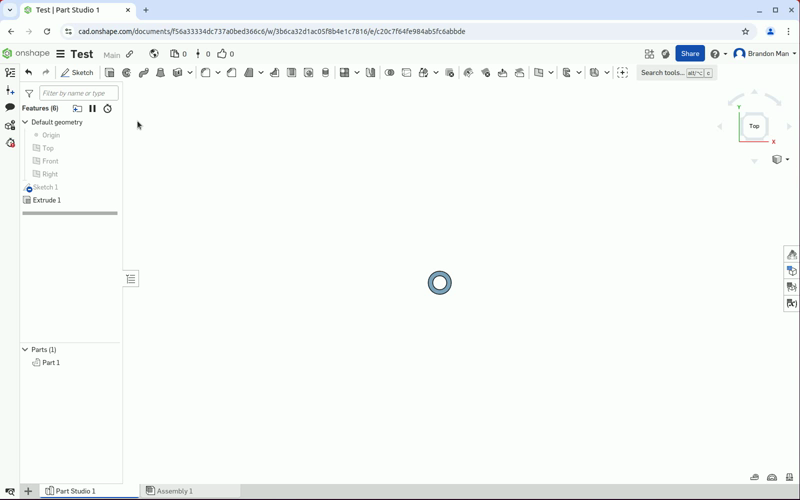
key(shift+h)
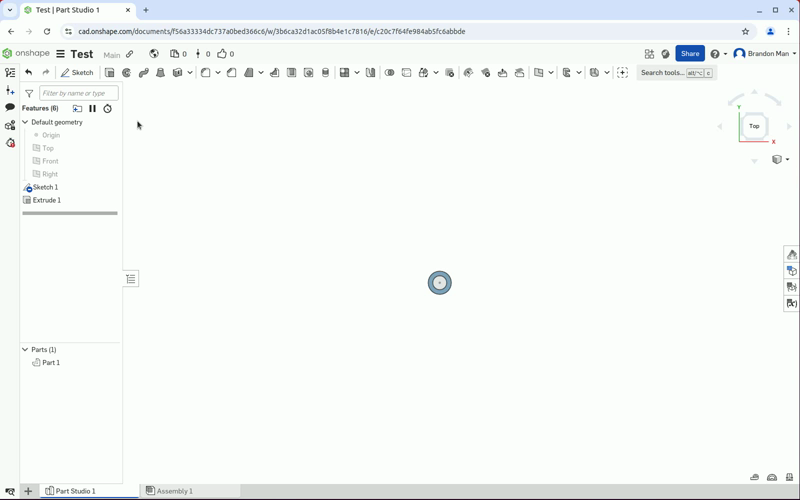
key(shift+h)
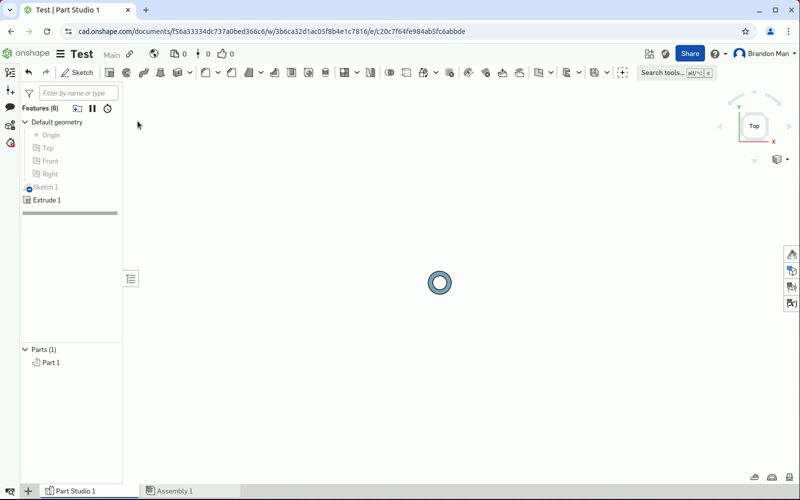
mouse_move(73, 189)
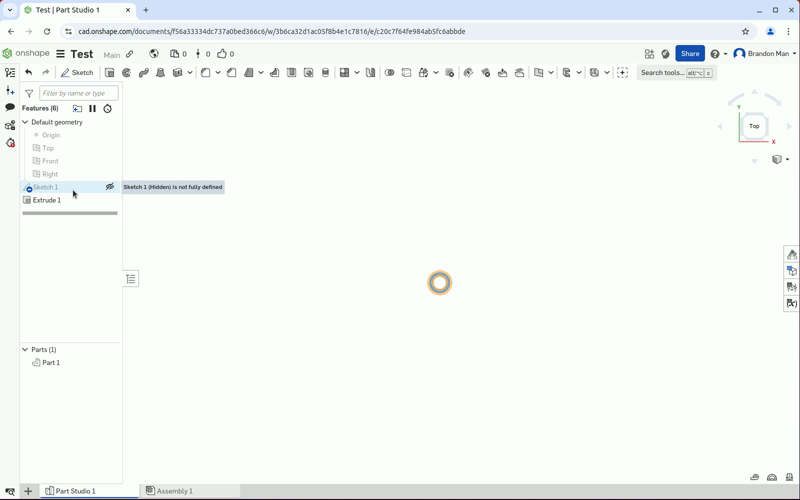
click(73, 189)
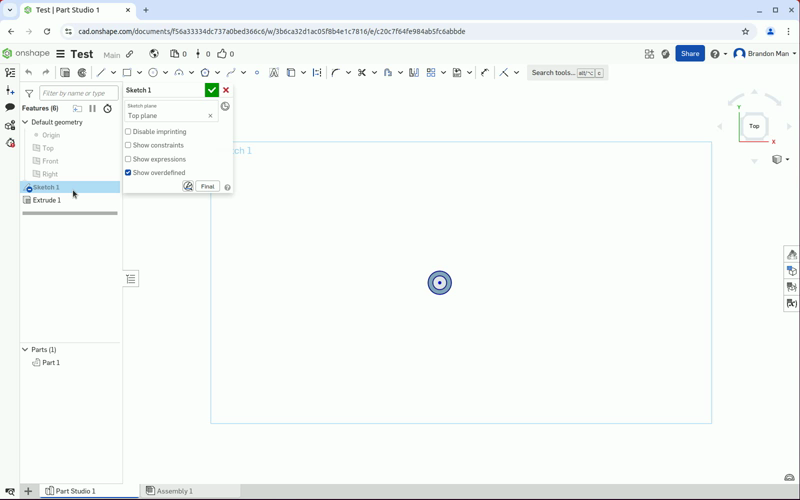
mouse_move(229, 92)
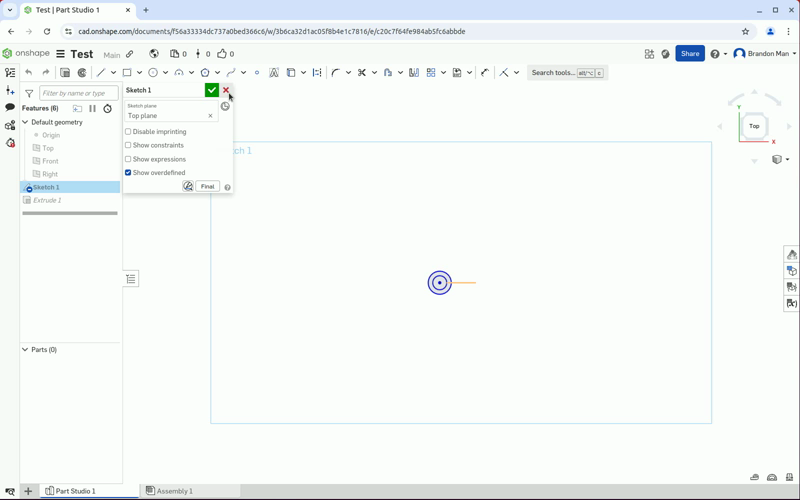
click(229, 92)
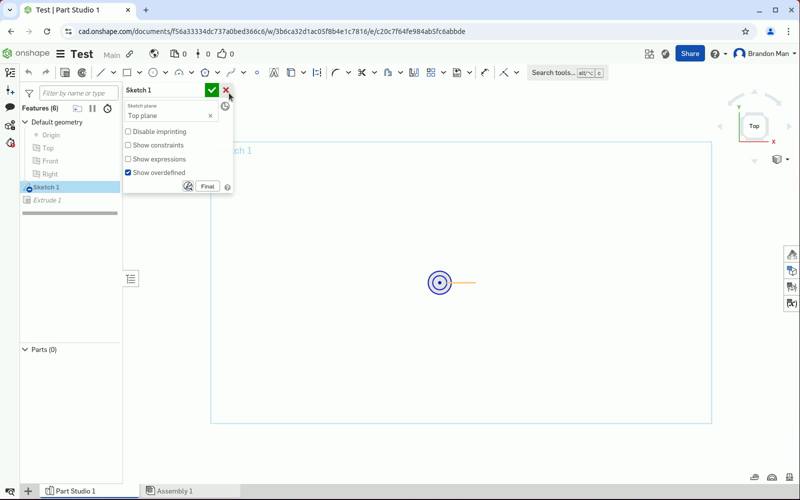
key(shift+s)
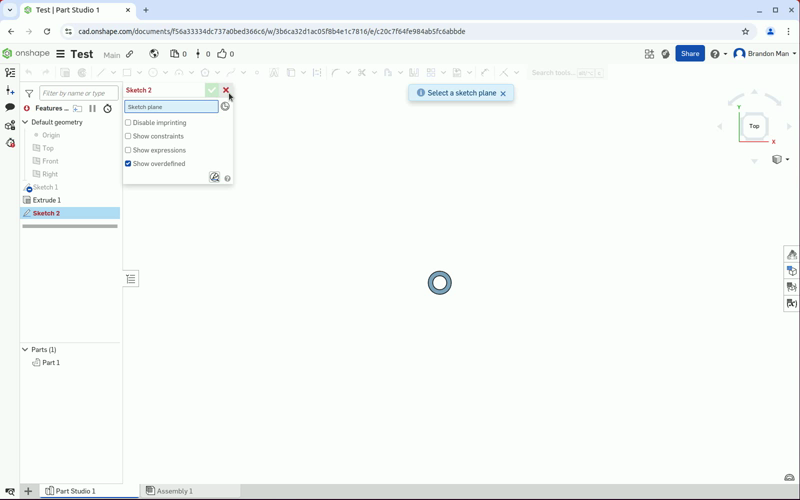
mouse_move(73, 150)
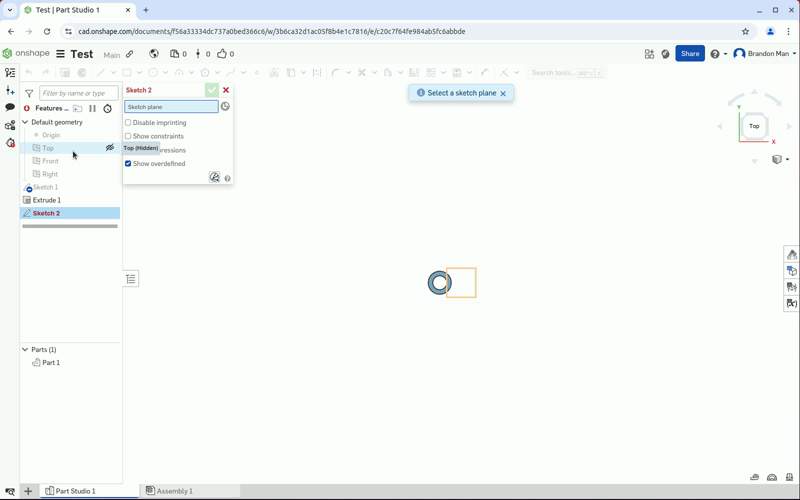
click(73, 150)
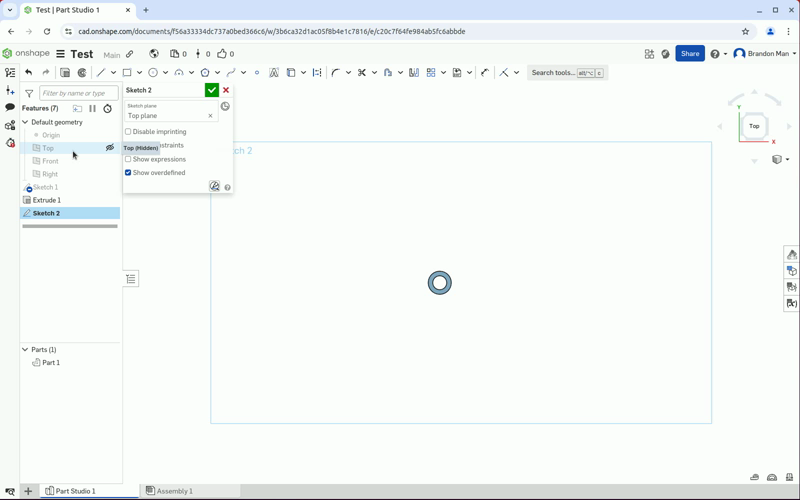
mouse_move(73, 352)
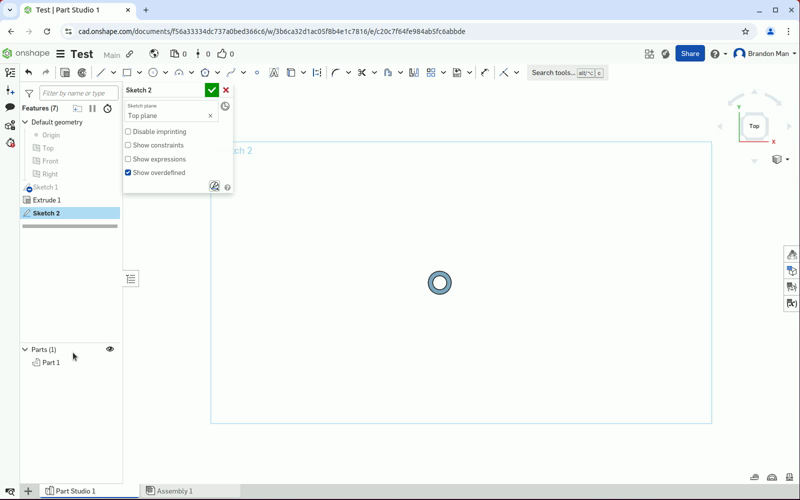
key(y)
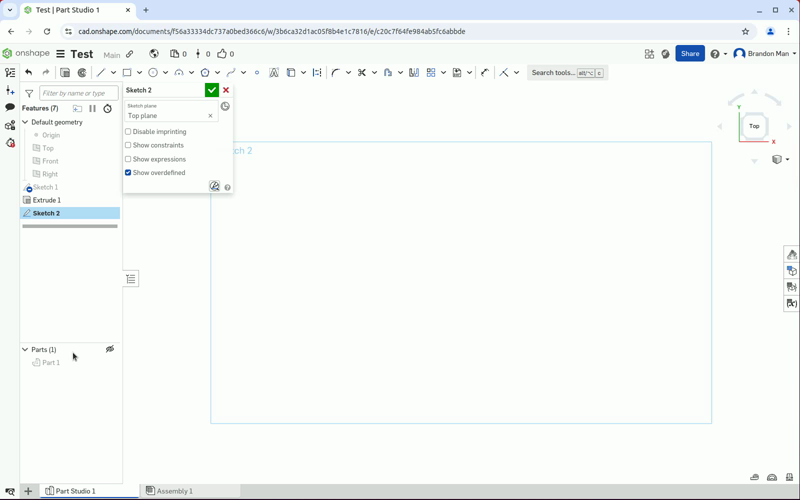
key(c)
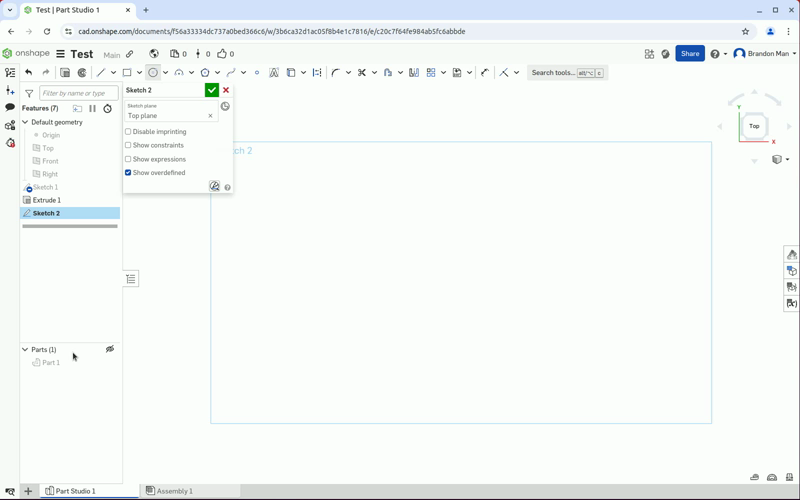
key_down(shift)
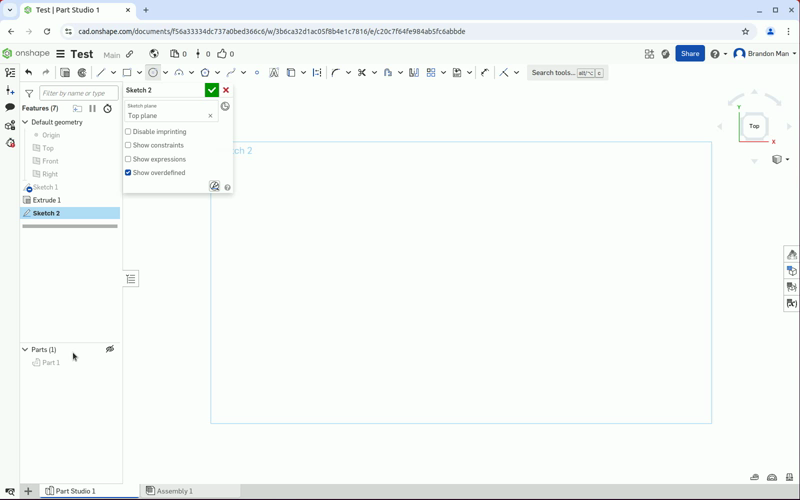
mouse_move(402, 282)
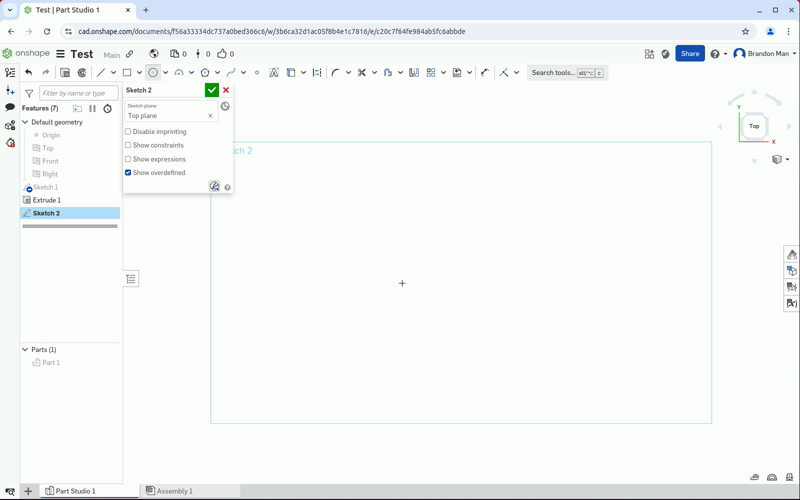
click(402, 282)
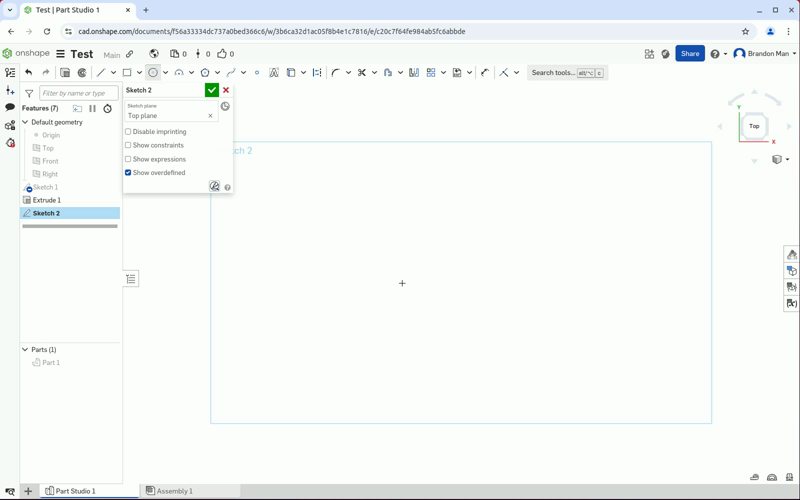
key_up(shift)
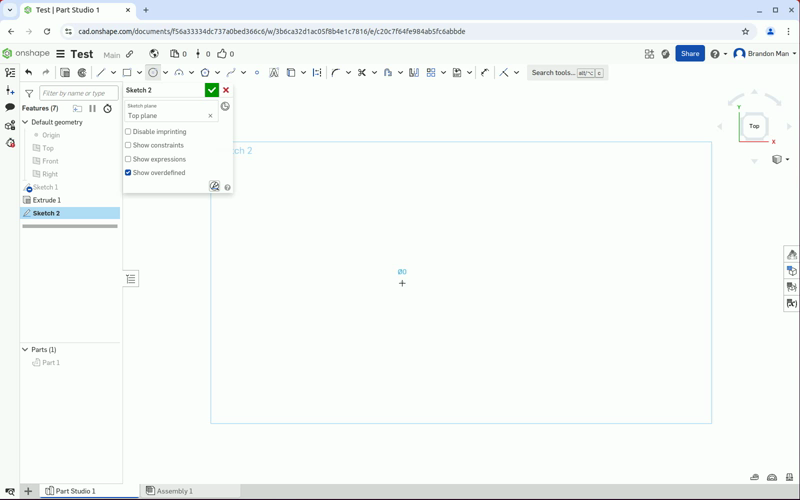
mouse_move(413, 282)
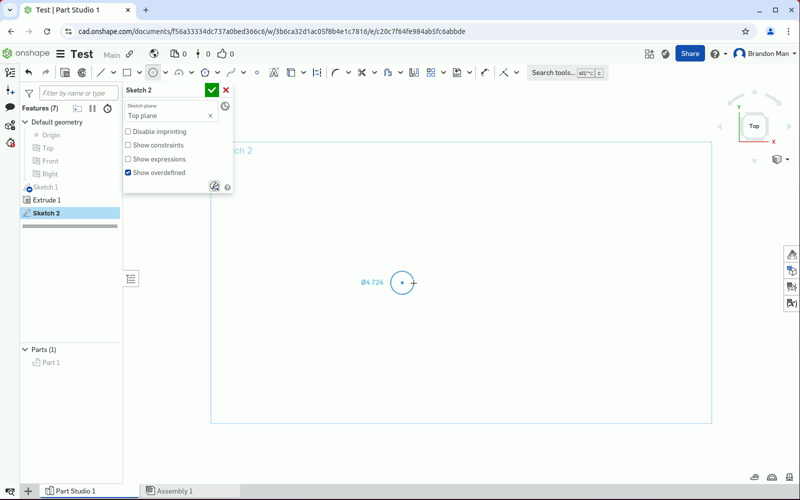
click(413, 282)
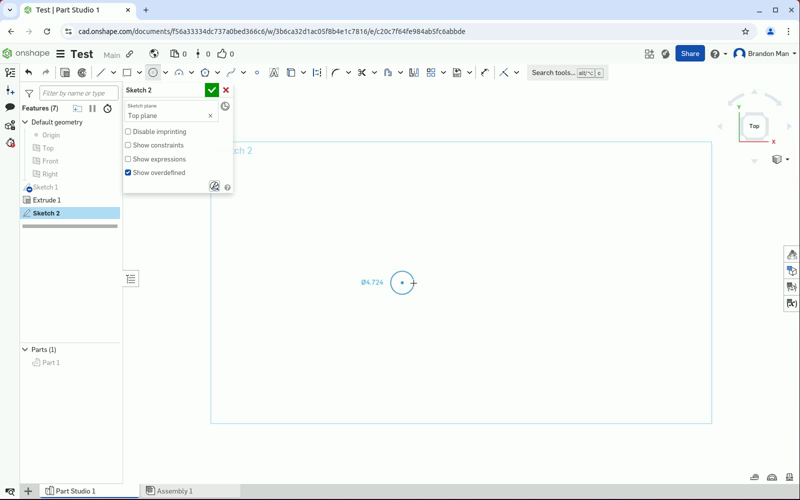
key(esc)
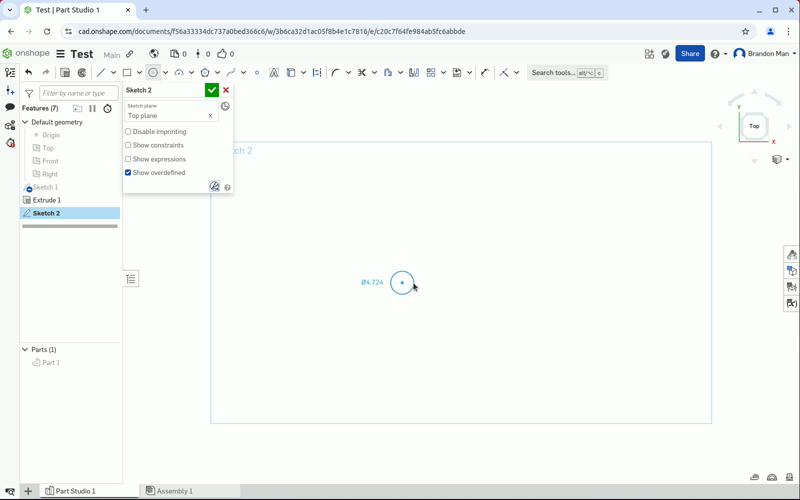
key(c)
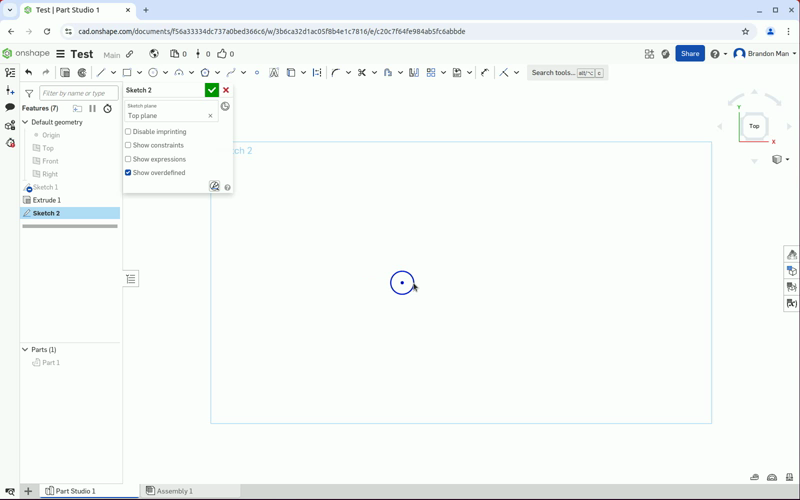
key_down(shift)
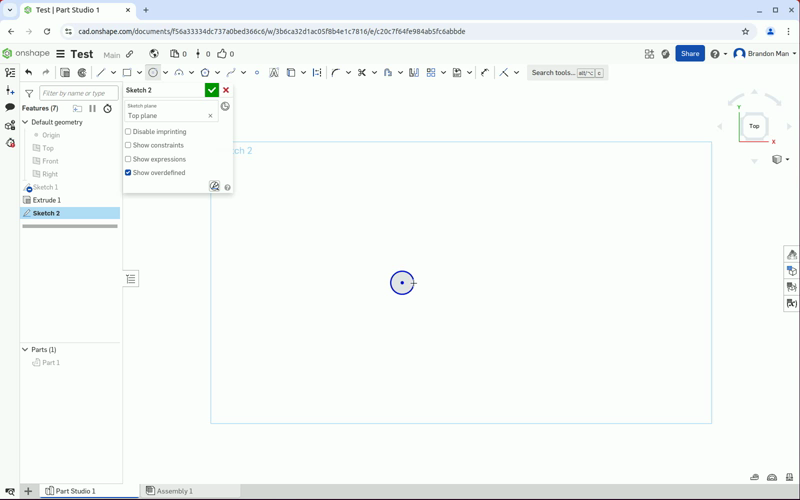
mouse_move(402, 282)
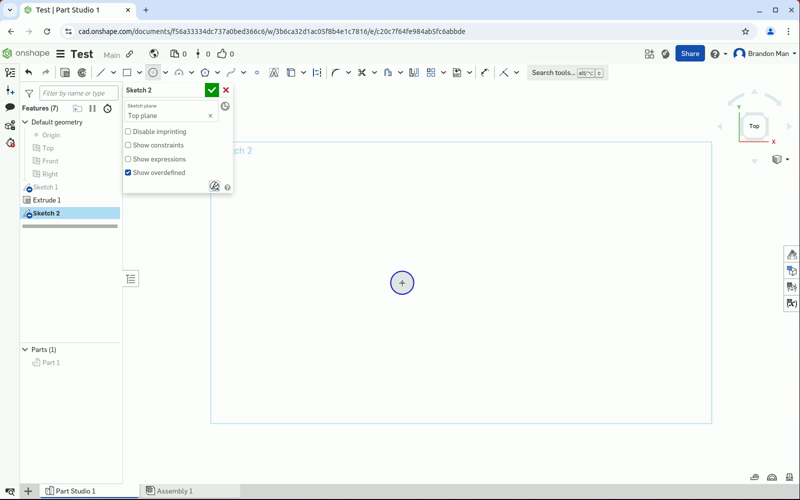
click(402, 282)
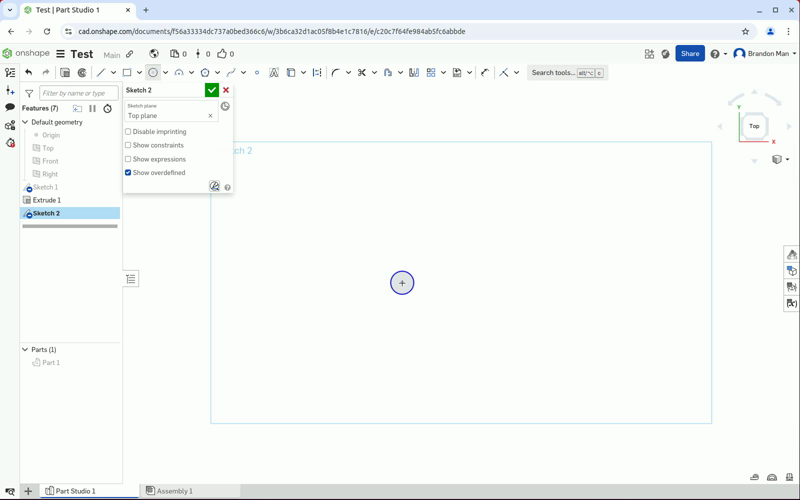
key_up(shift)
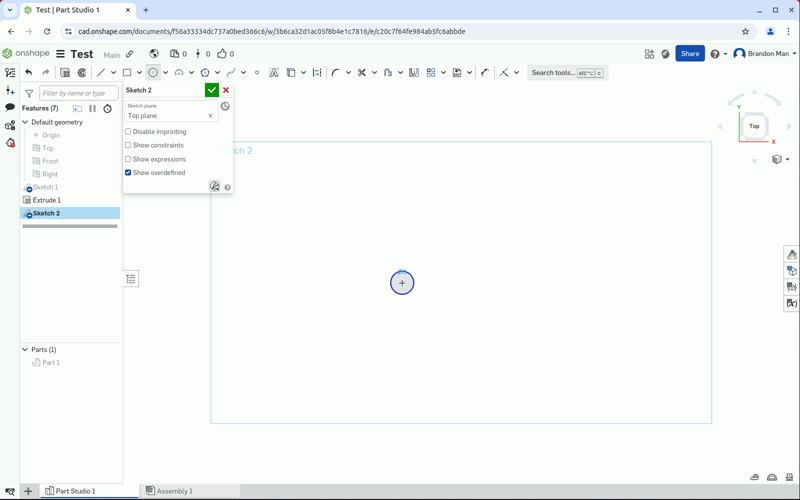
mouse_move(408, 282)
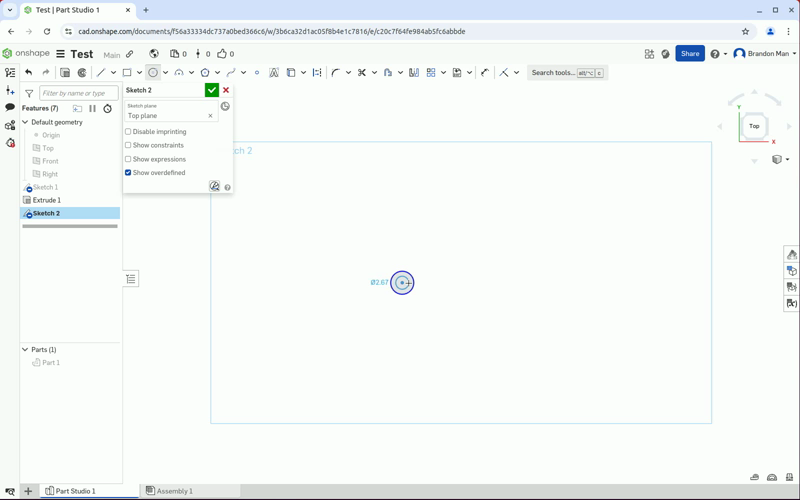
click(408, 282)
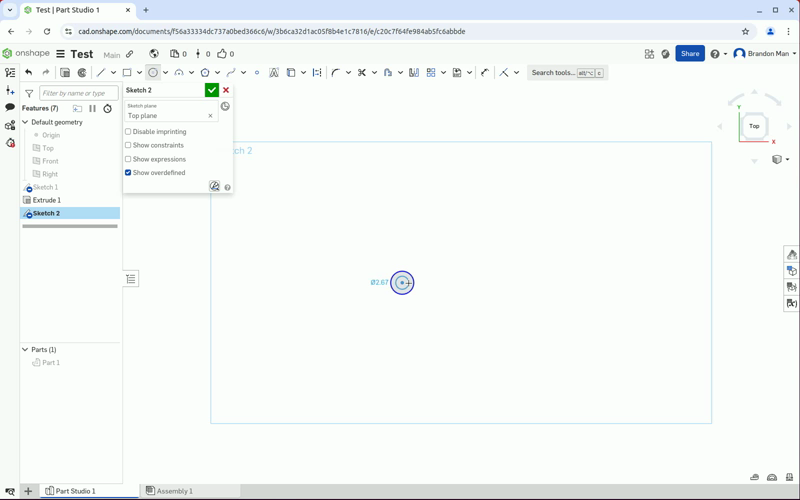
key(esc)
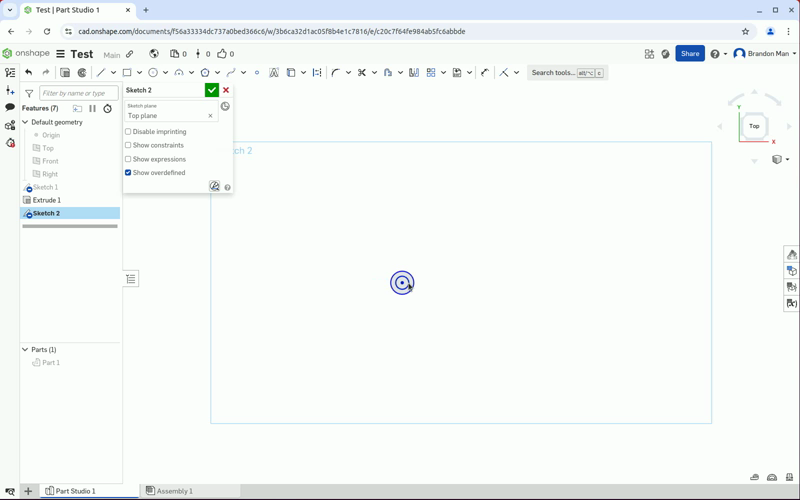
mouse_move(392, 280)
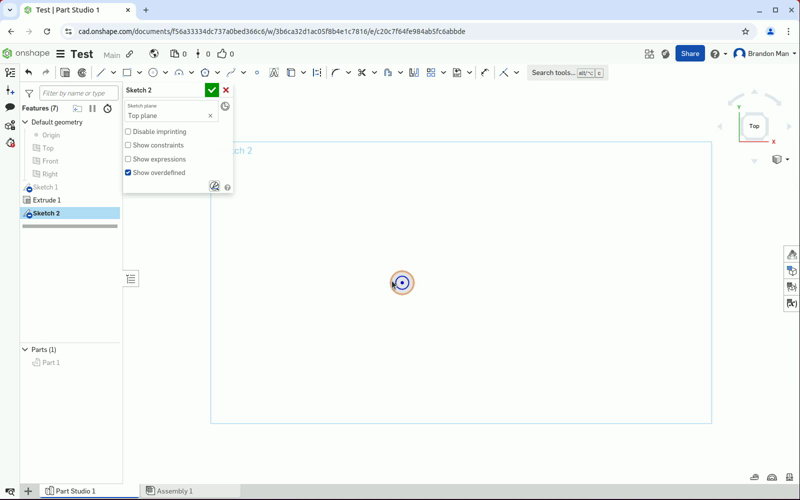
scroll(6)
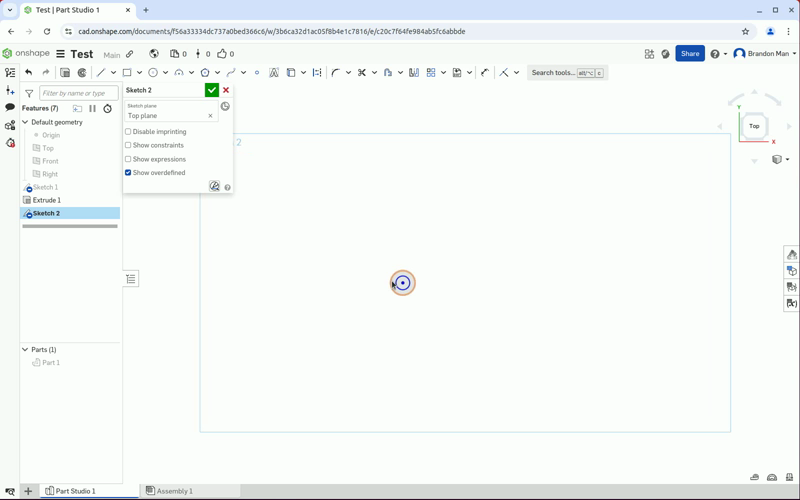
scroll(6)
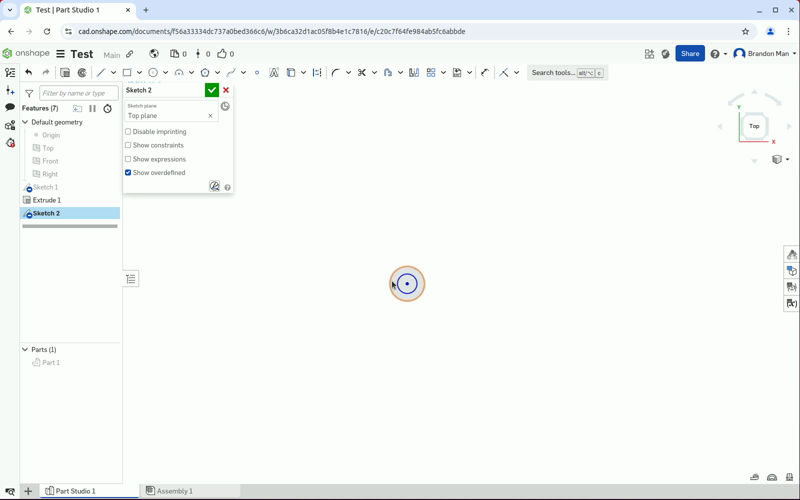
scroll(6)
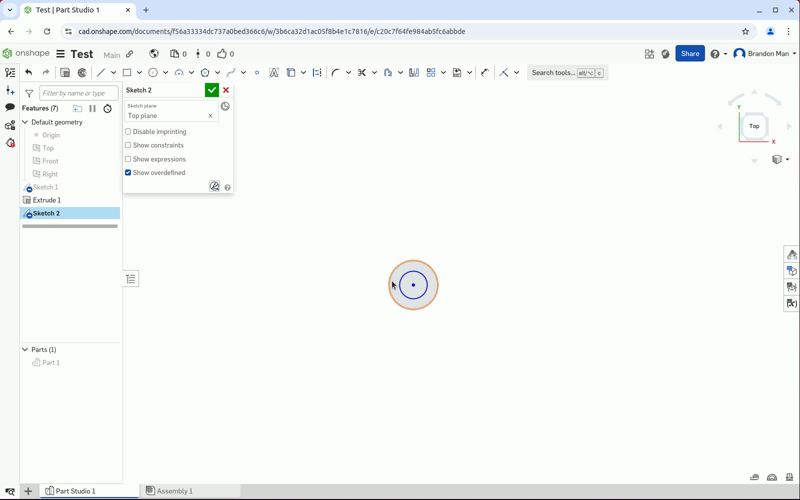
scroll(6)
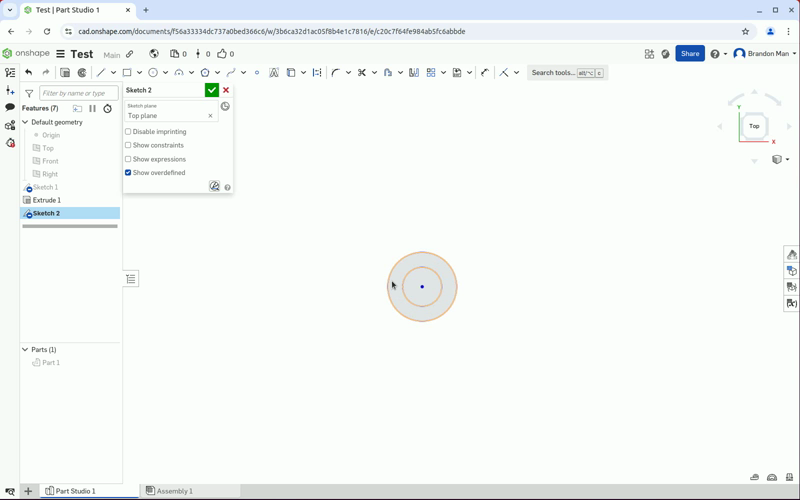
scroll(6)
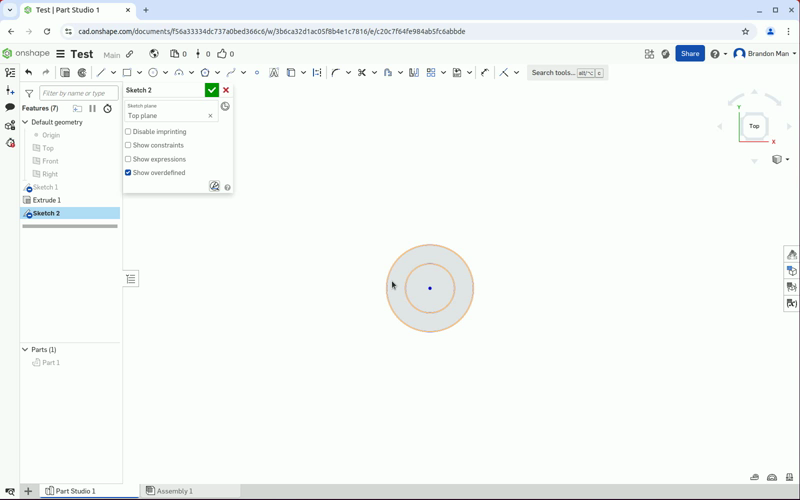
scroll(6)
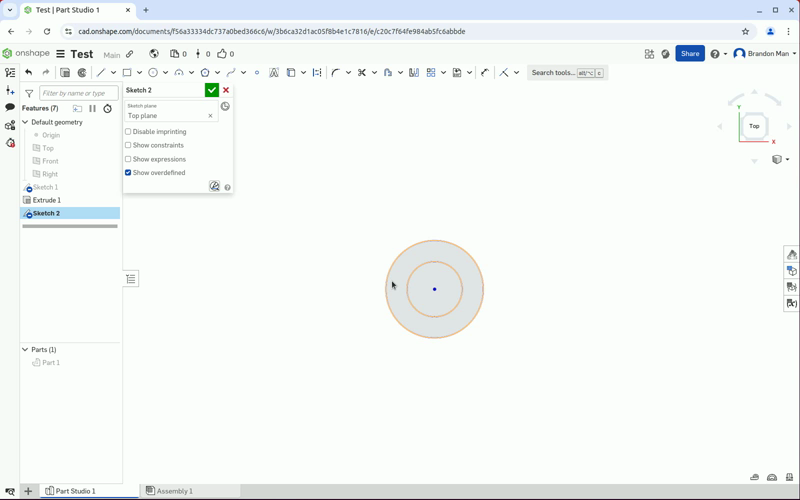
scroll(6)
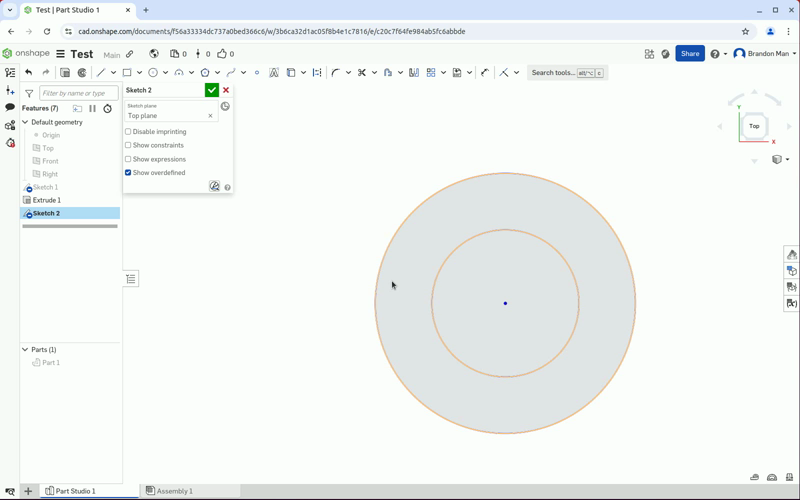
click(392, 280)
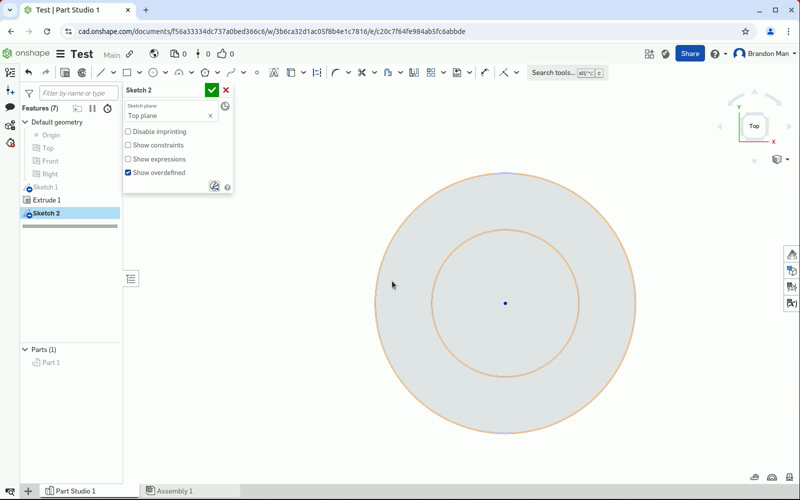
scroll(-6)
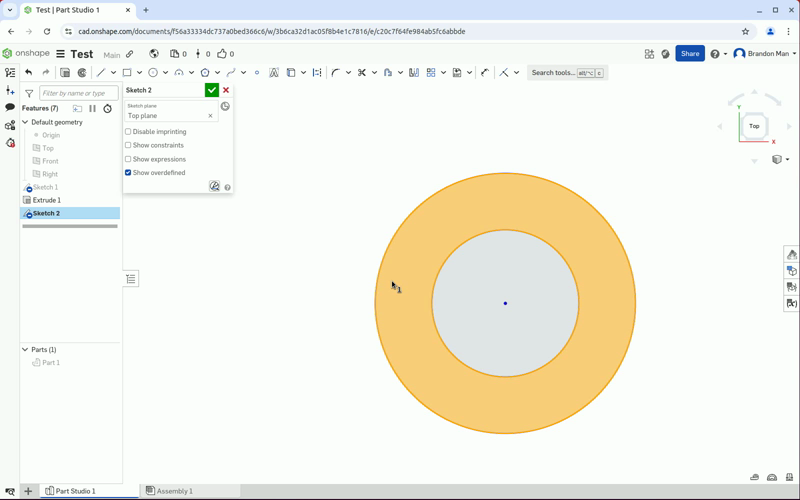
scroll(-6)
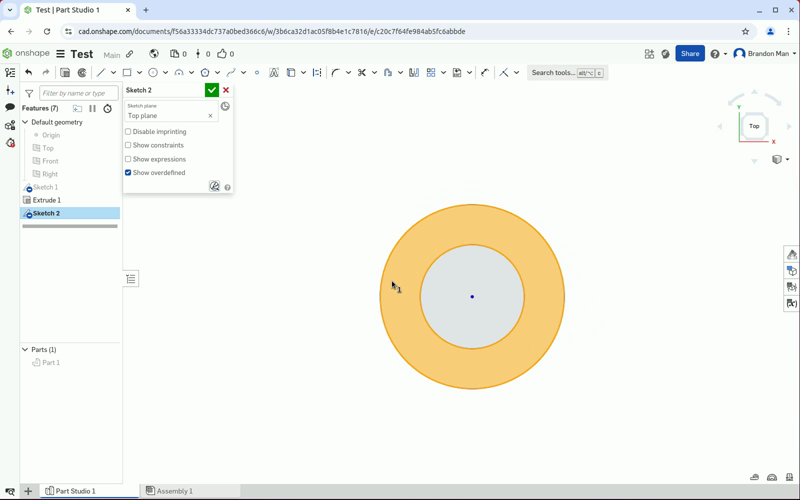
scroll(-6)
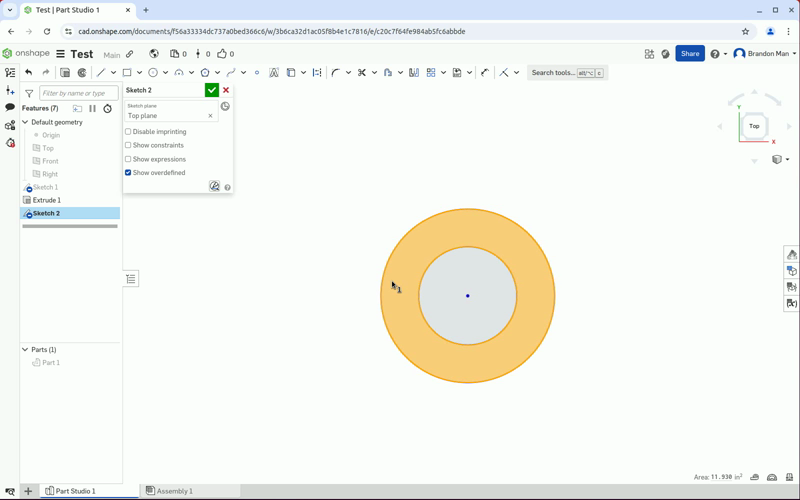
scroll(-6)
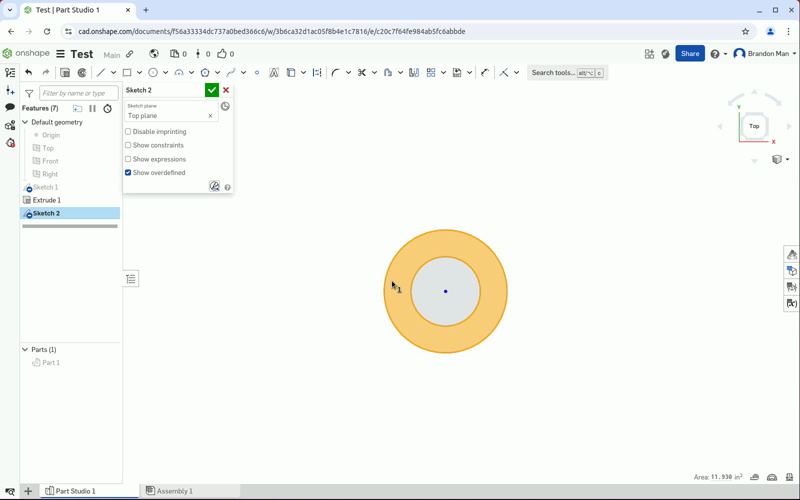
scroll(-6)
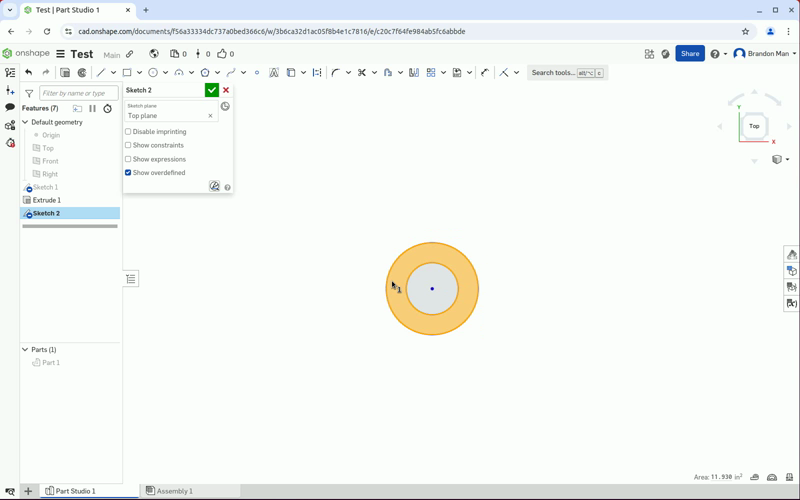
scroll(-6)
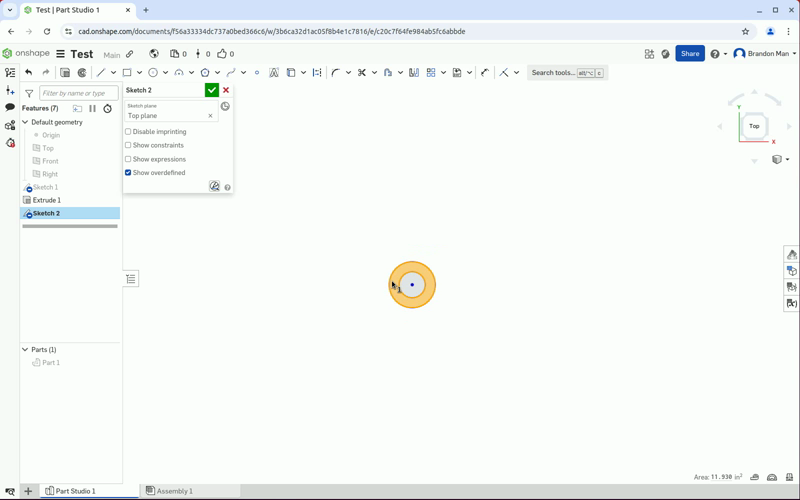
scroll(-6)
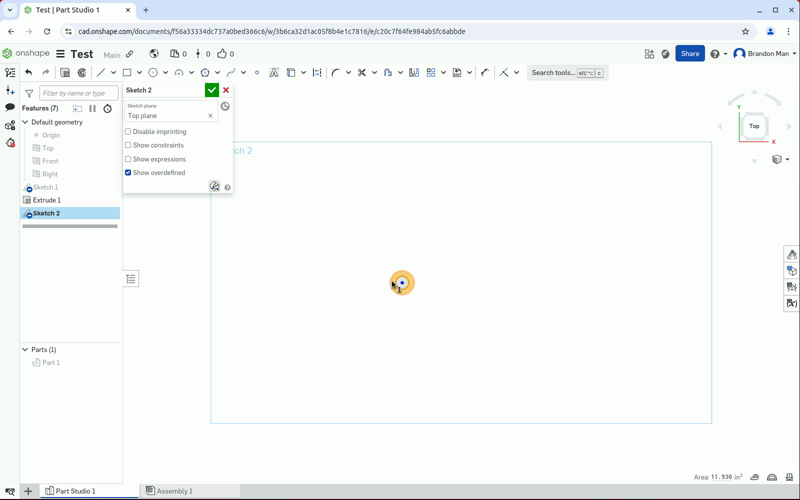
mouse_move(73, 352)
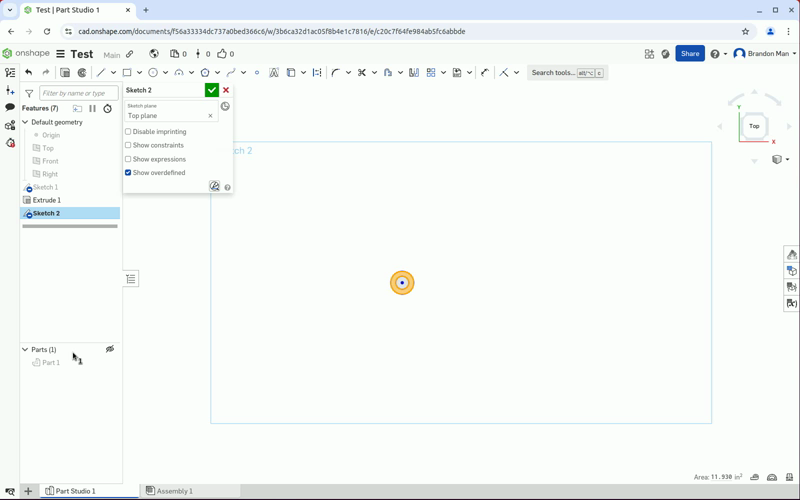
key(shift+y)
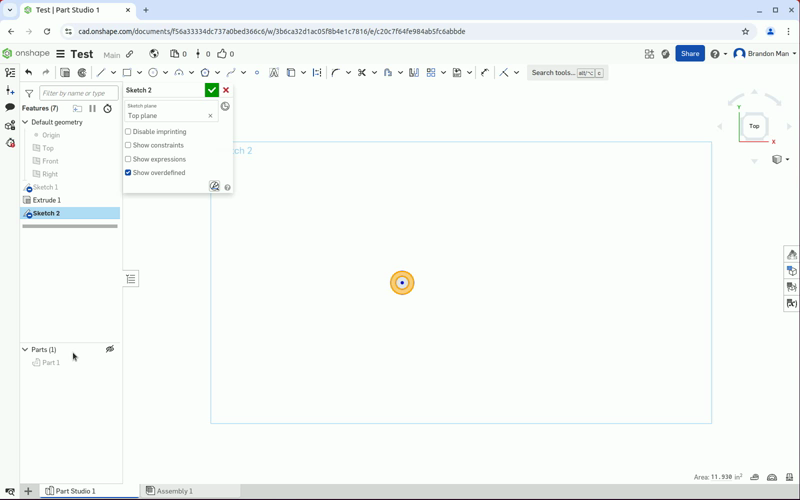
key(shift+e)
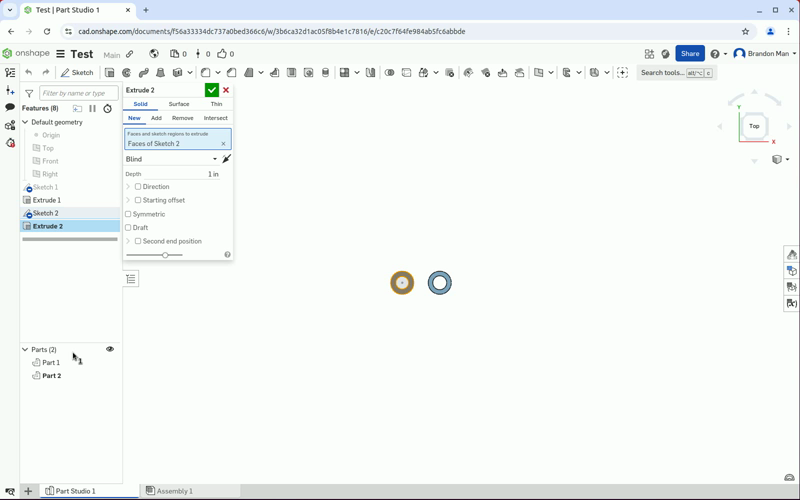
mouse_move(143, 106)
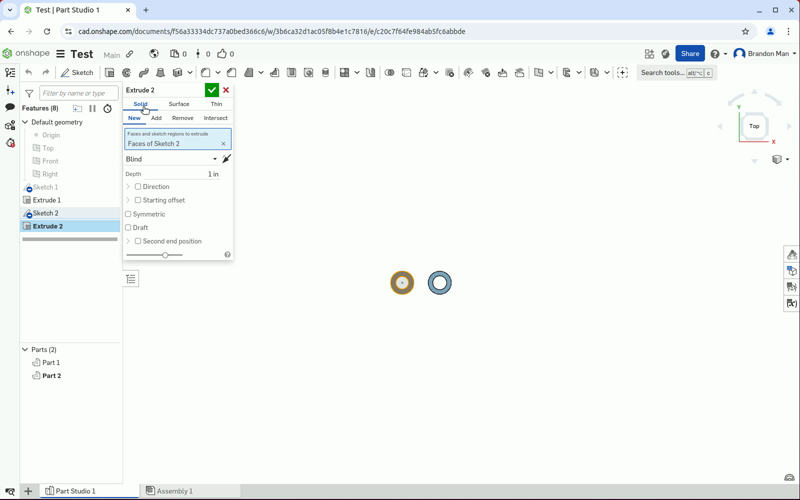
click(143, 106)
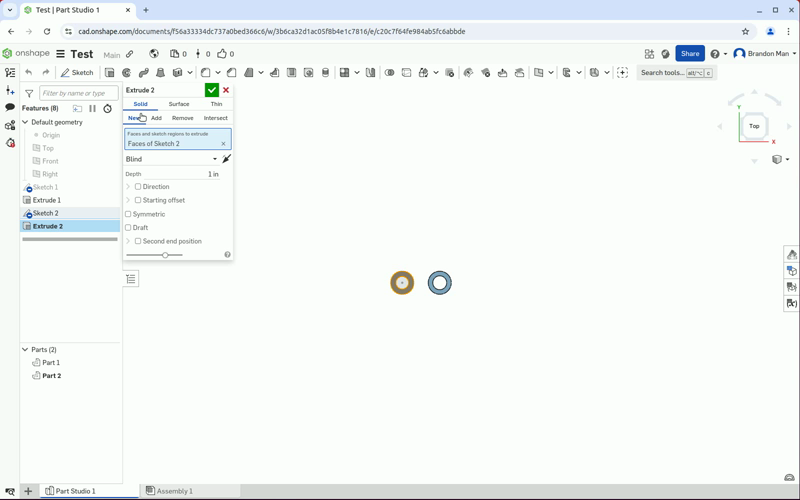
mouse_move(137, 120)
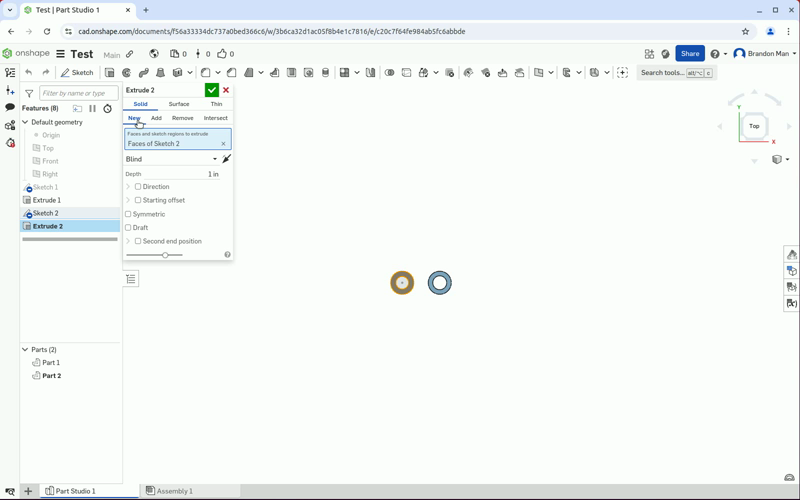
click(137, 120)
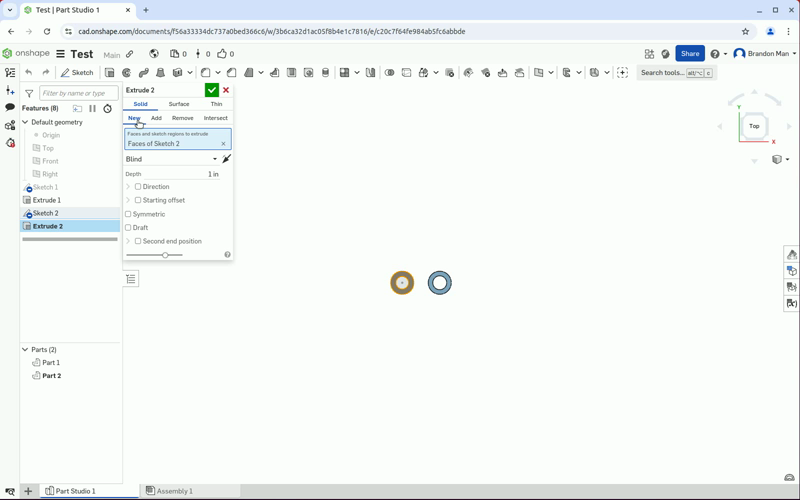
key(tab, 4)
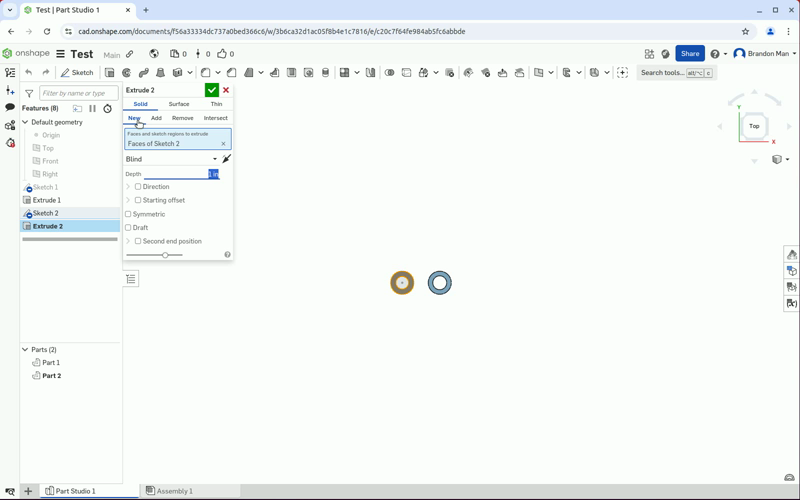
text(3.611)
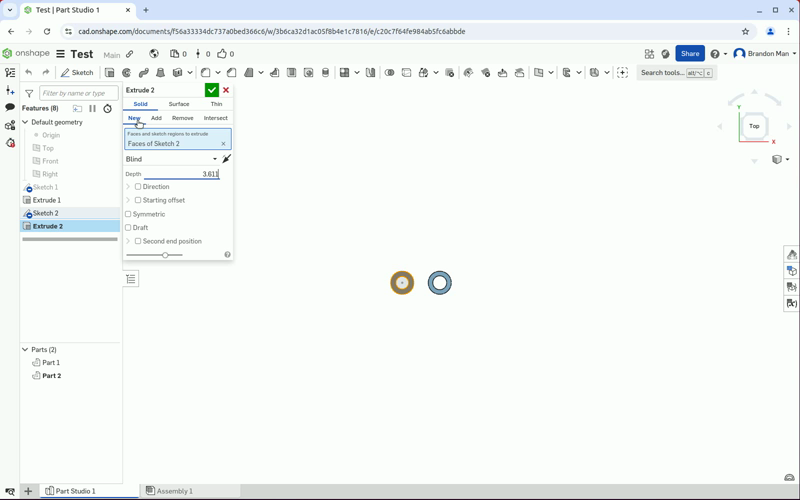
key(enter)
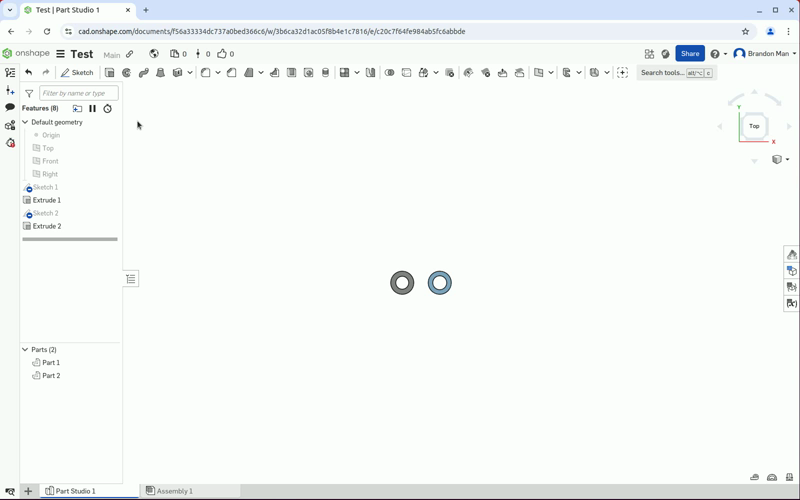
key(shift+h)
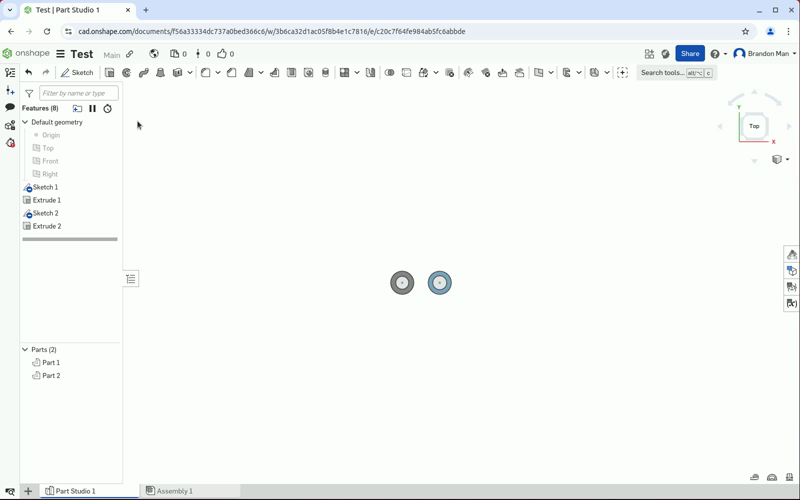
key(shift+h)
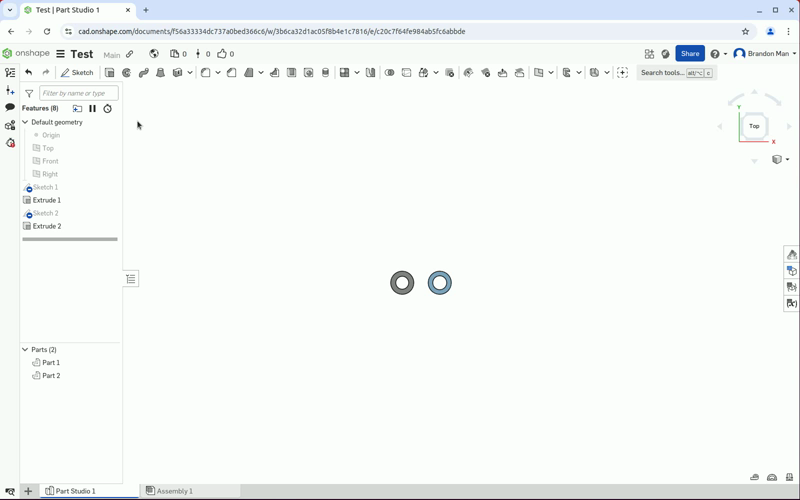
mouse_move(73, 189)
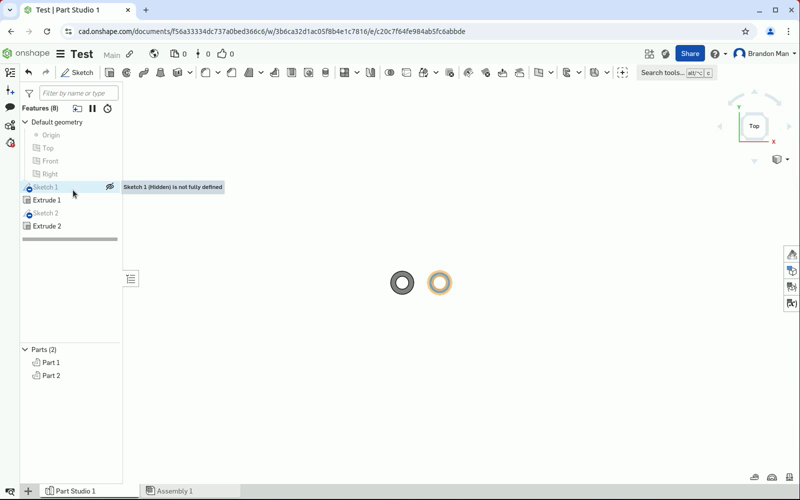
click(73, 189)
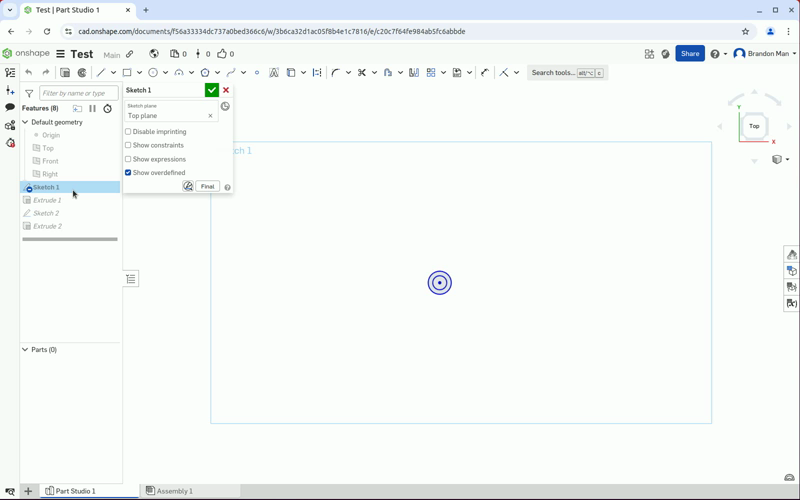
mouse_move(229, 92)
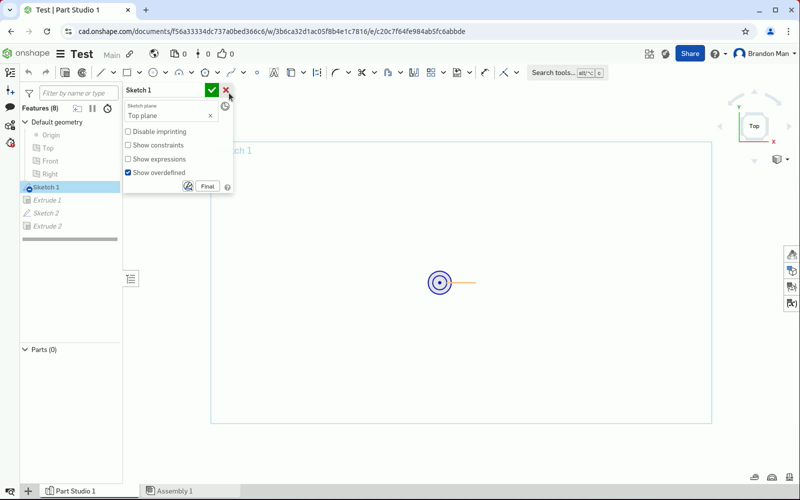
click(229, 92)
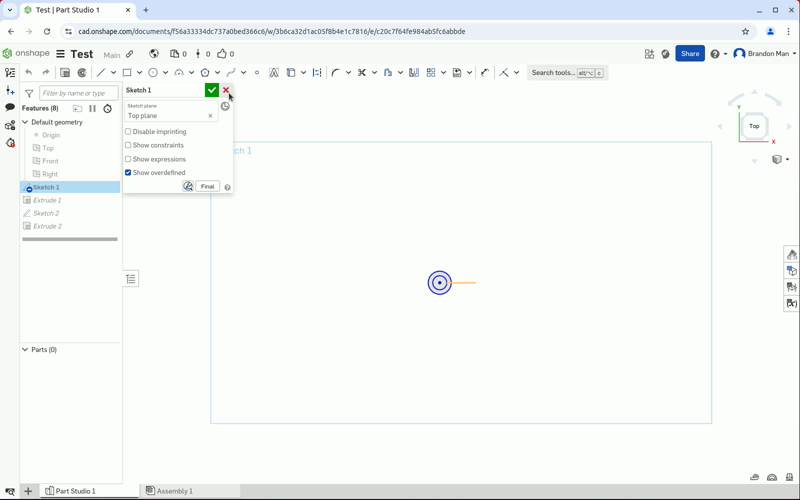
key(shift+s)
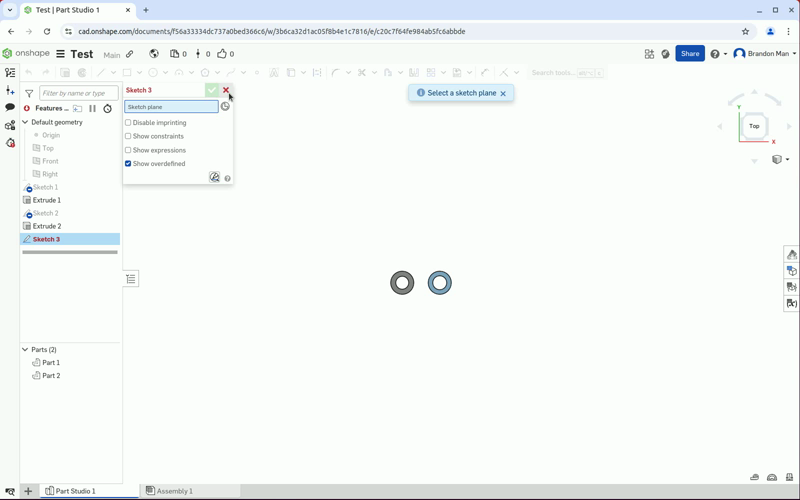
mouse_move(73, 150)
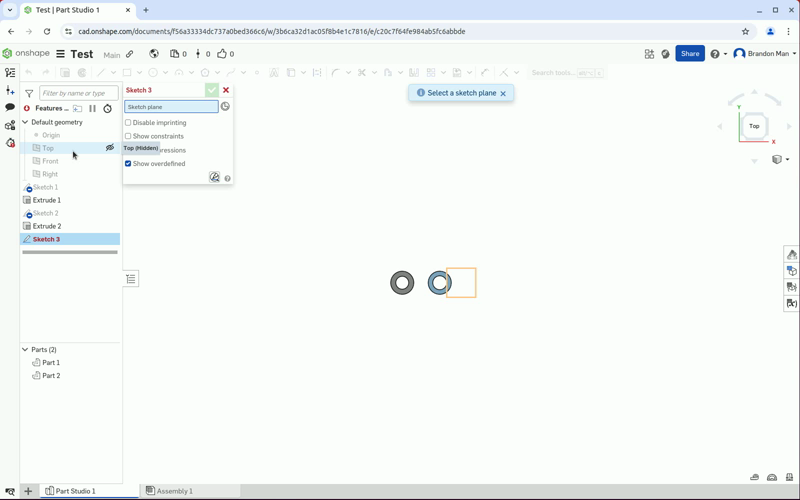
click(73, 150)
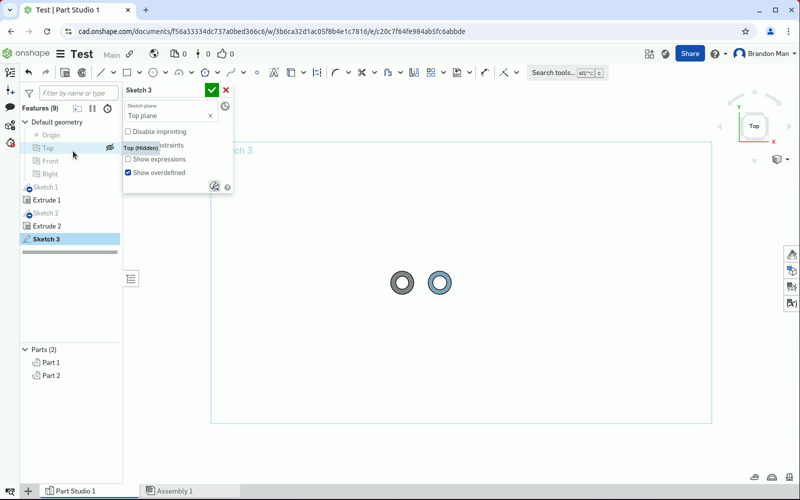
mouse_move(73, 352)
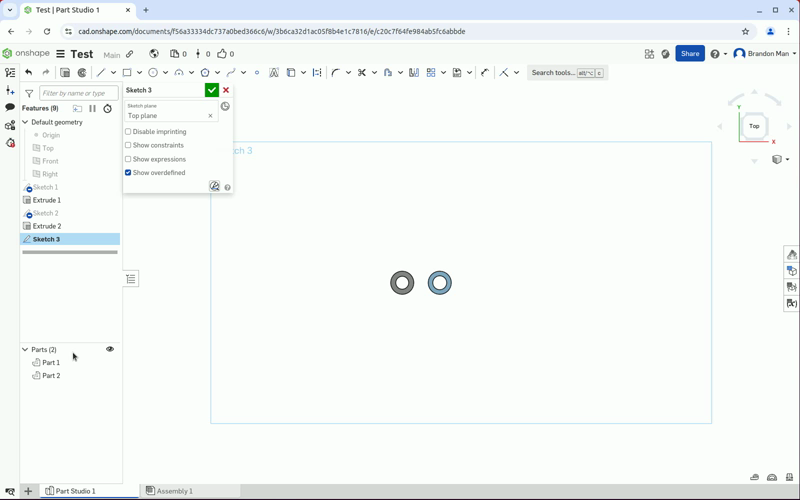
key(y)
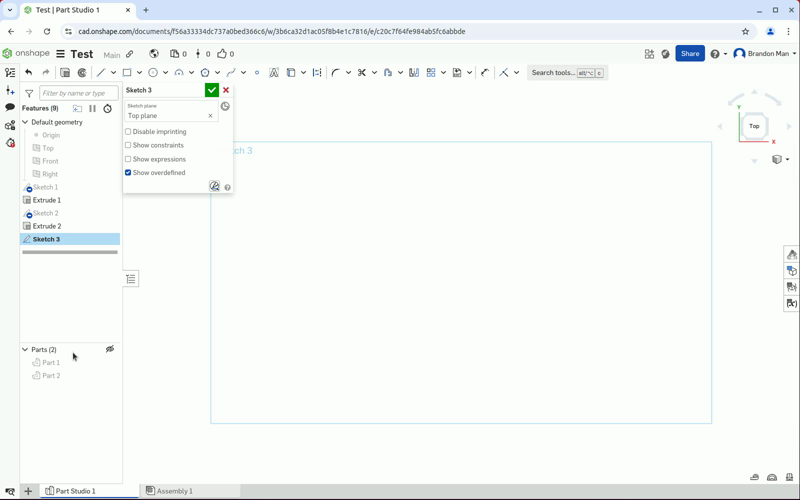
key(c)
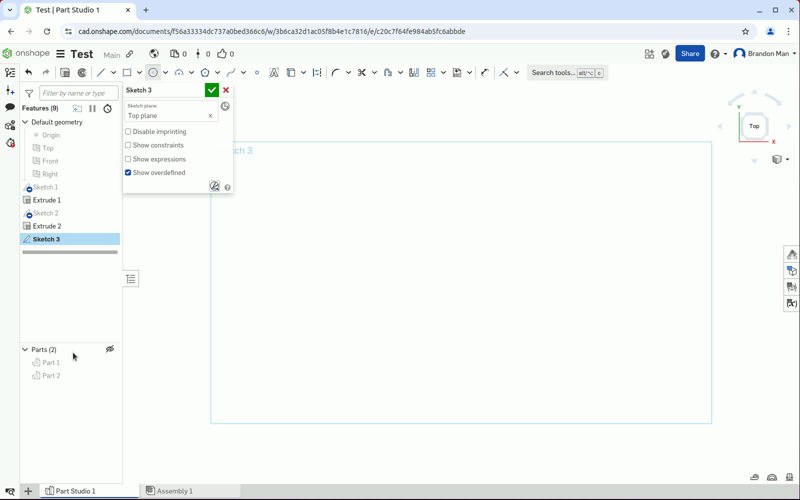
key_down(shift)
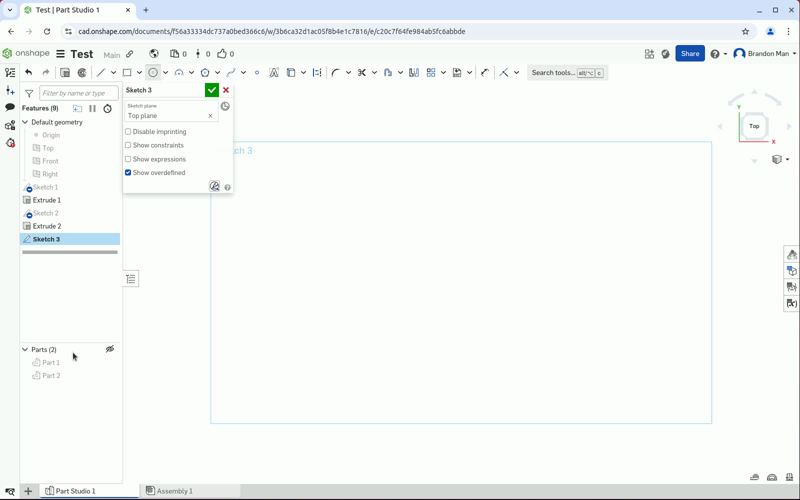
mouse_move(359, 282)
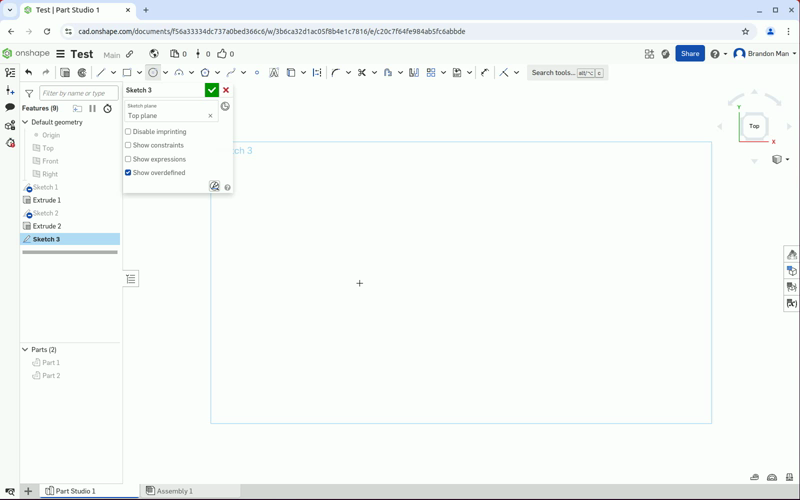
click(359, 282)
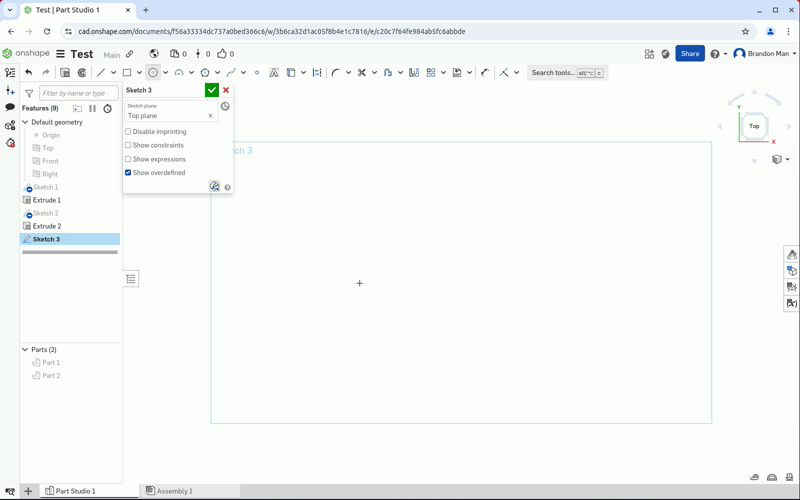
key_up(shift)
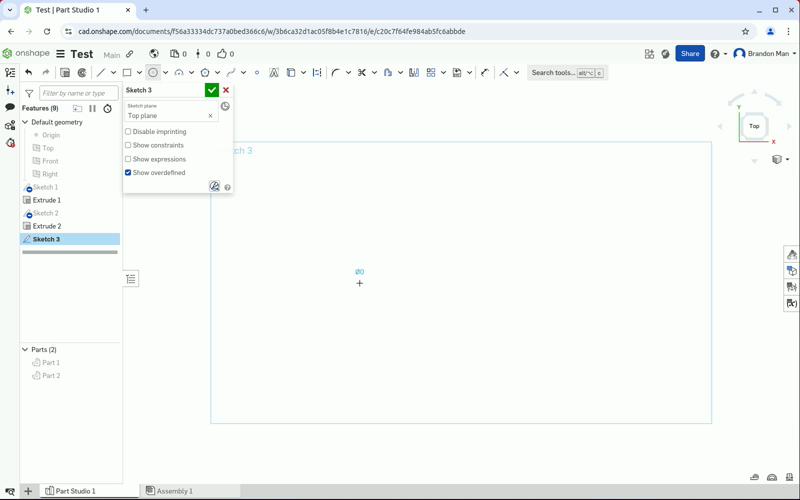
mouse_move(371, 282)
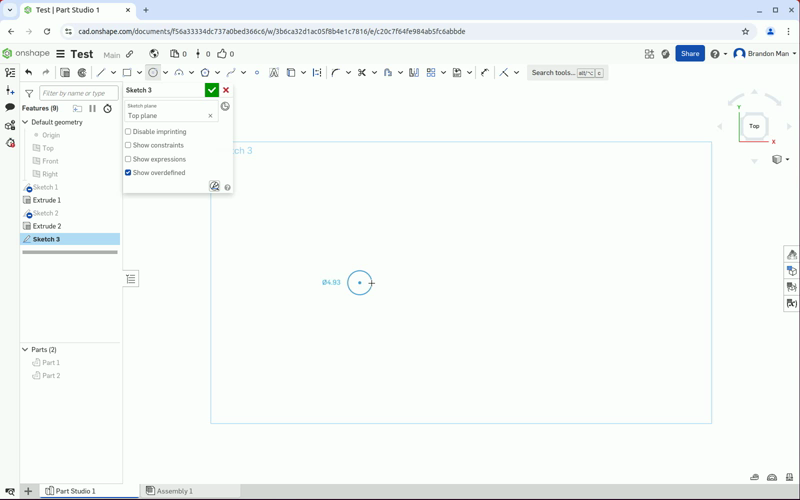
click(371, 282)
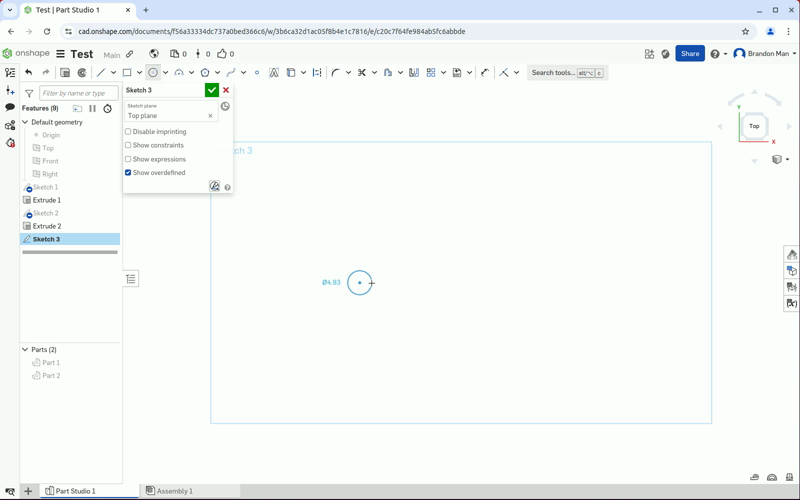
key(esc)
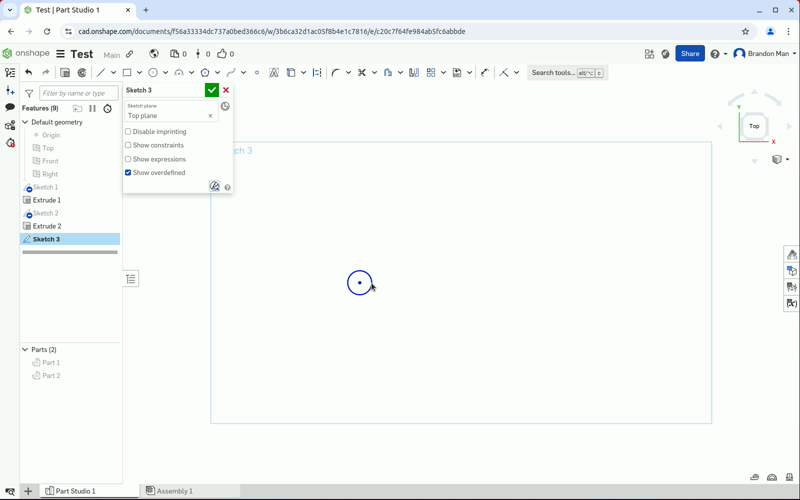
key(c)
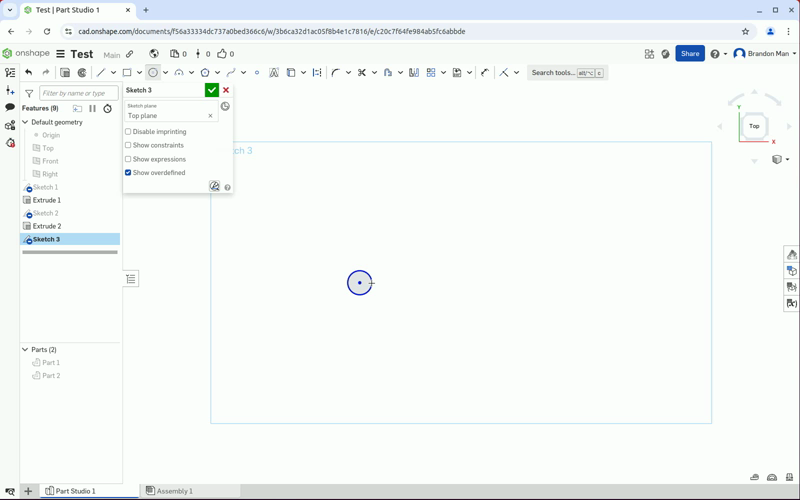
key_down(shift)
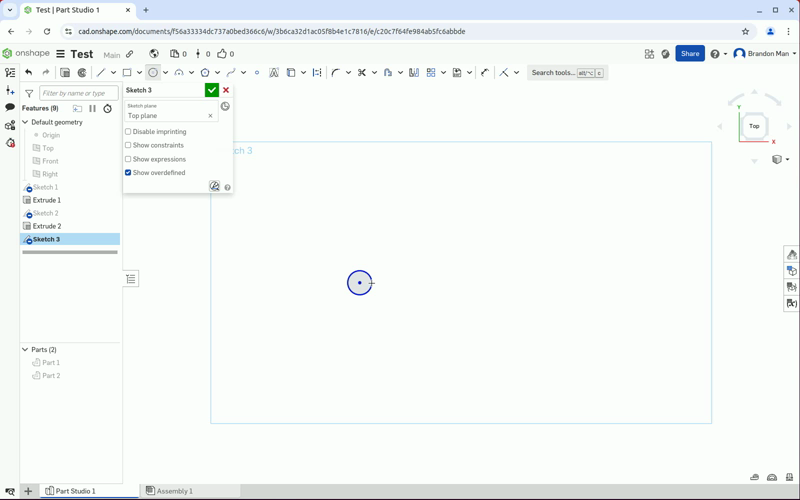
mouse_move(359, 282)
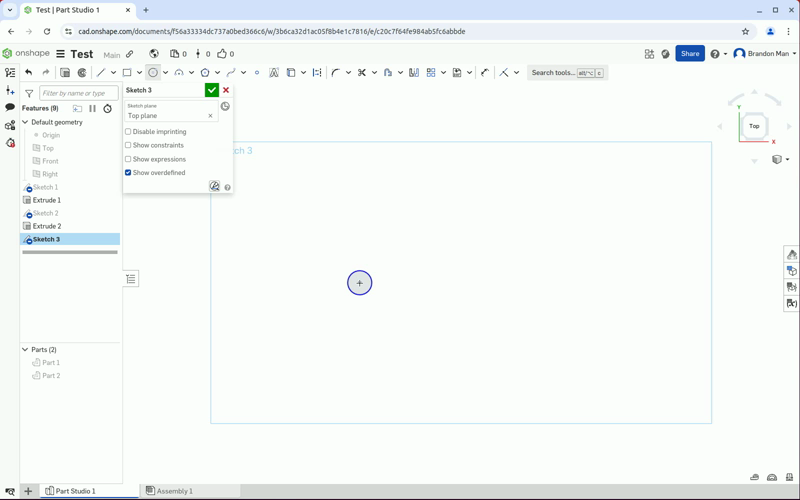
click(359, 282)
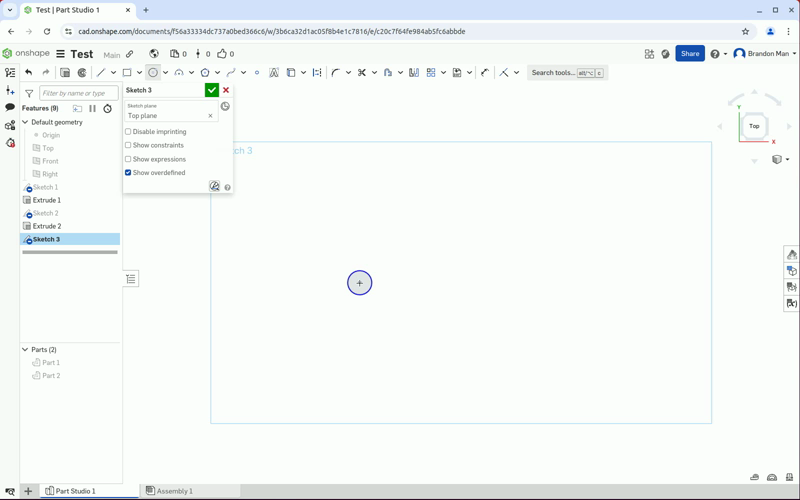
key_up(shift)
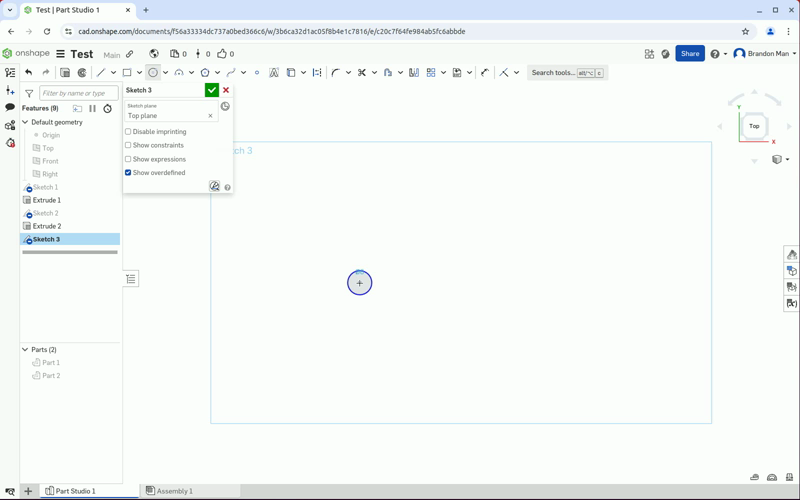
mouse_move(366, 282)
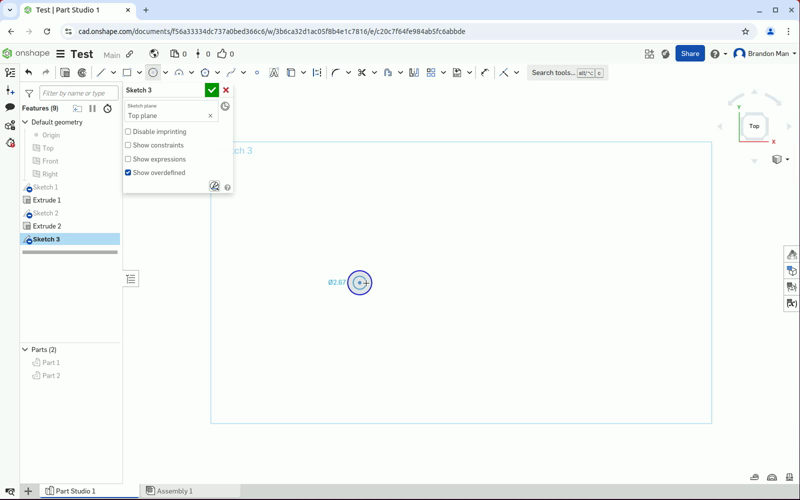
click(366, 282)
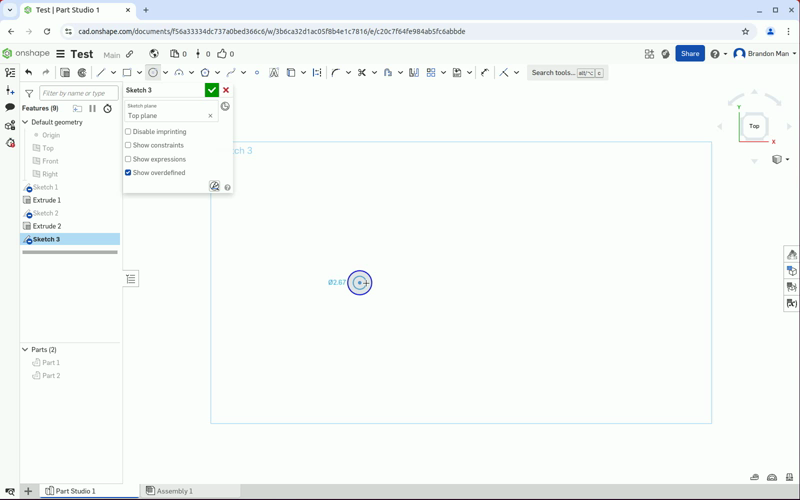
key(esc)
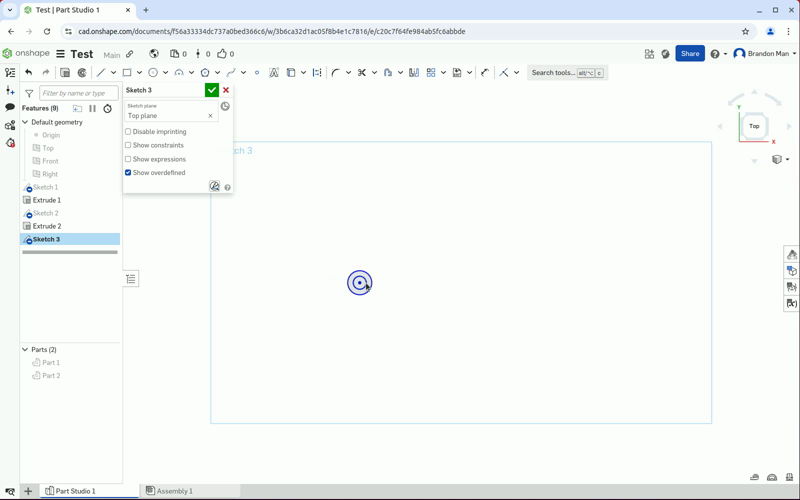
mouse_move(361, 293)
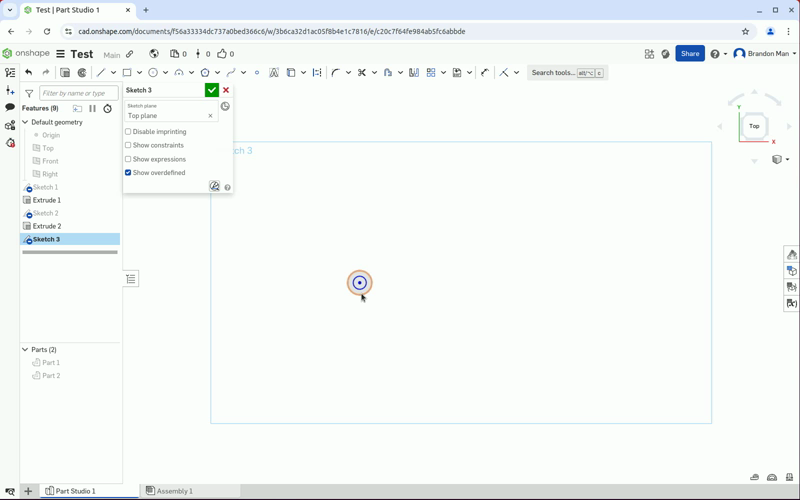
scroll(6)
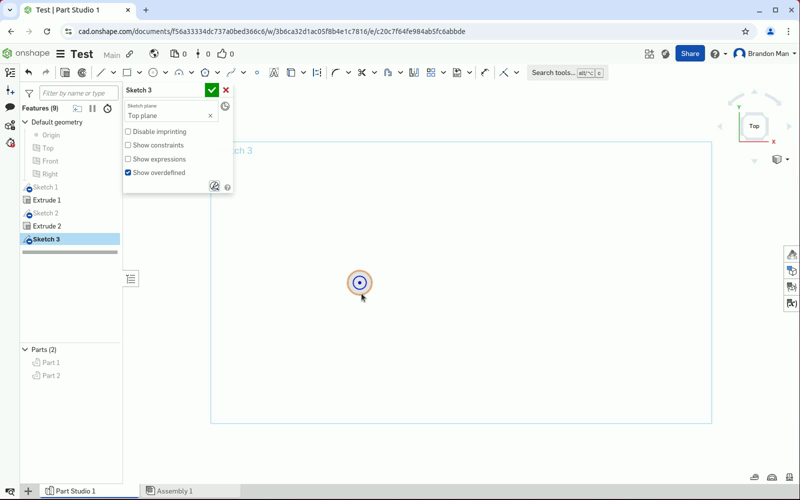
scroll(6)
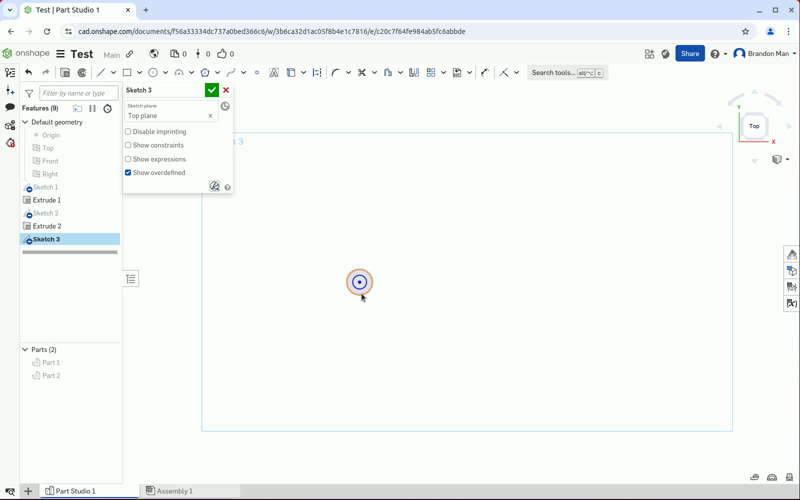
scroll(6)
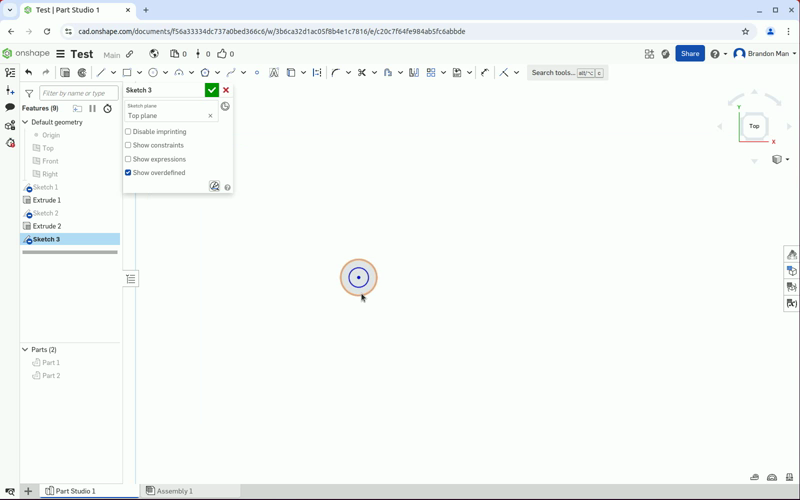
scroll(6)
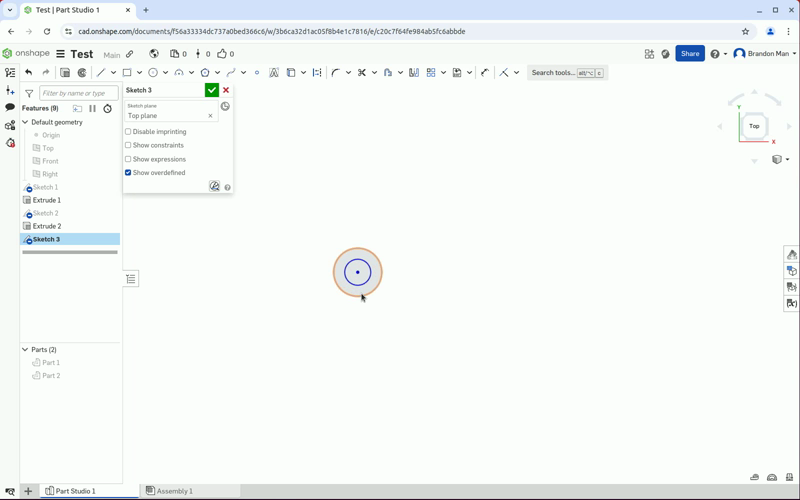
scroll(6)
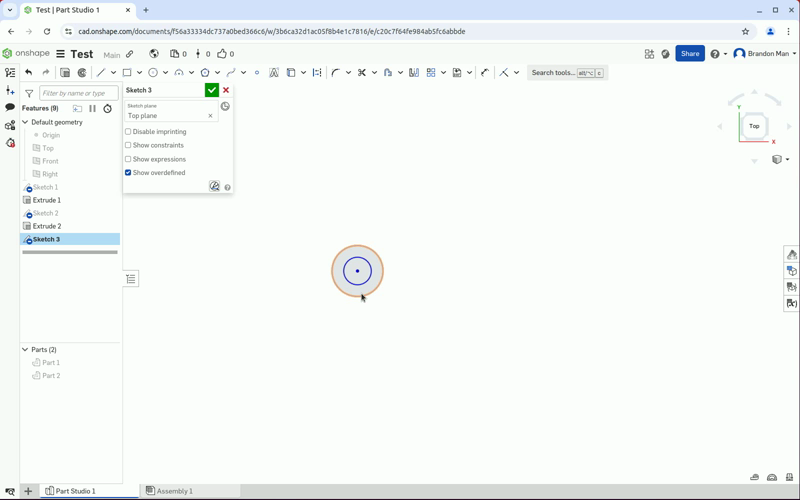
scroll(6)
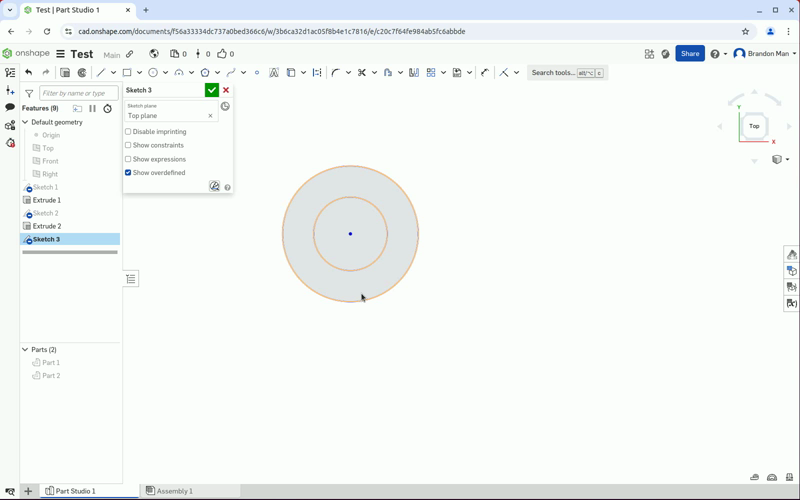
scroll(6)
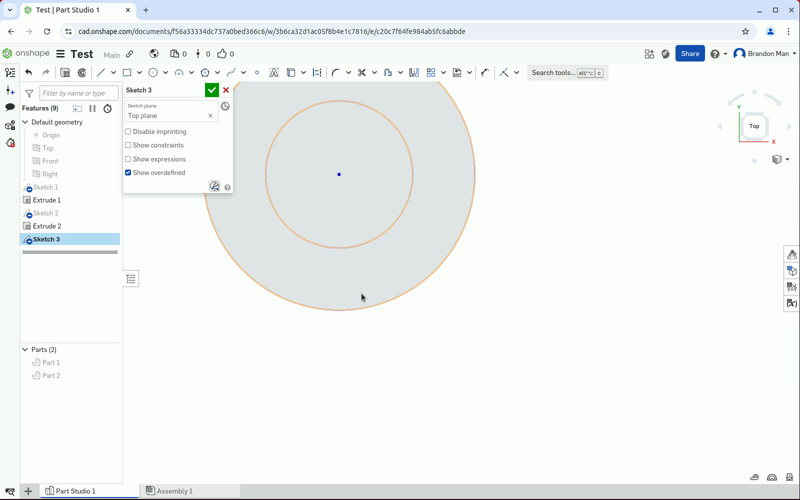
click(361, 293)
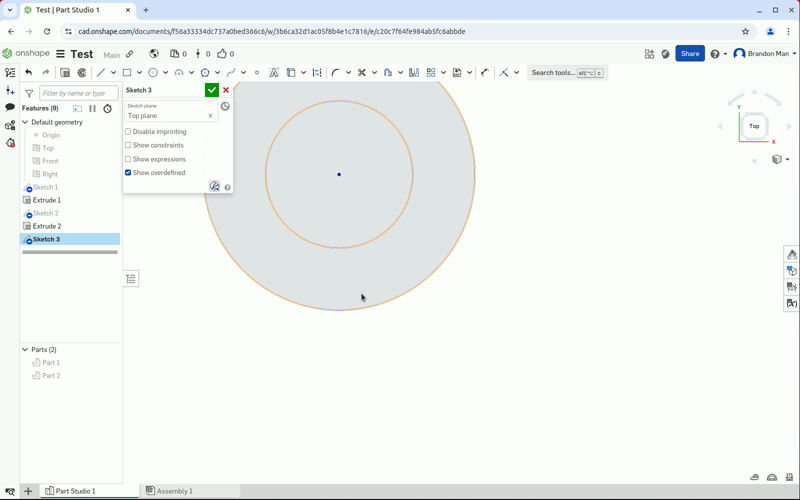
scroll(-6)
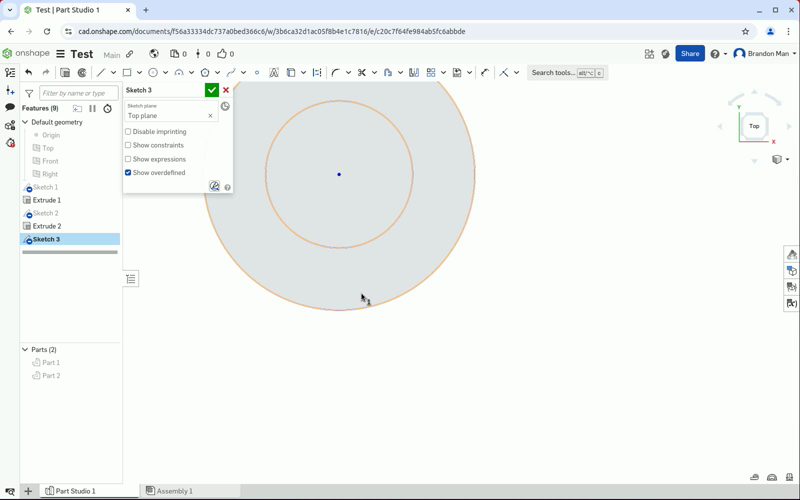
scroll(-6)
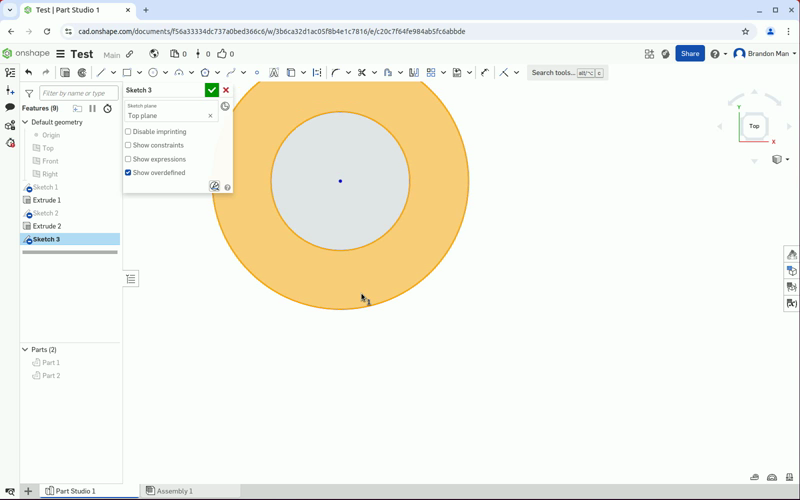
scroll(-6)
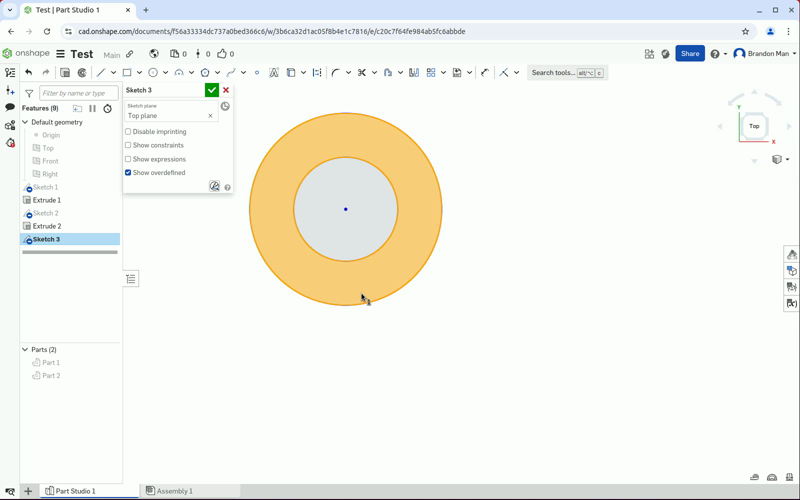
scroll(-6)
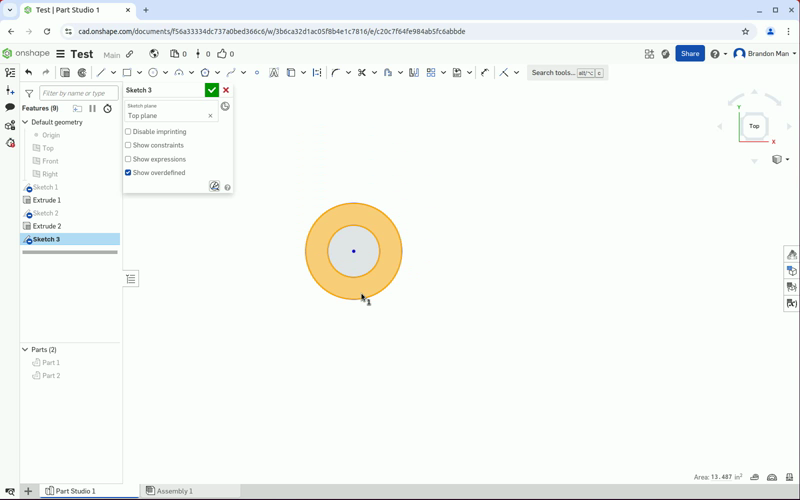
scroll(-6)
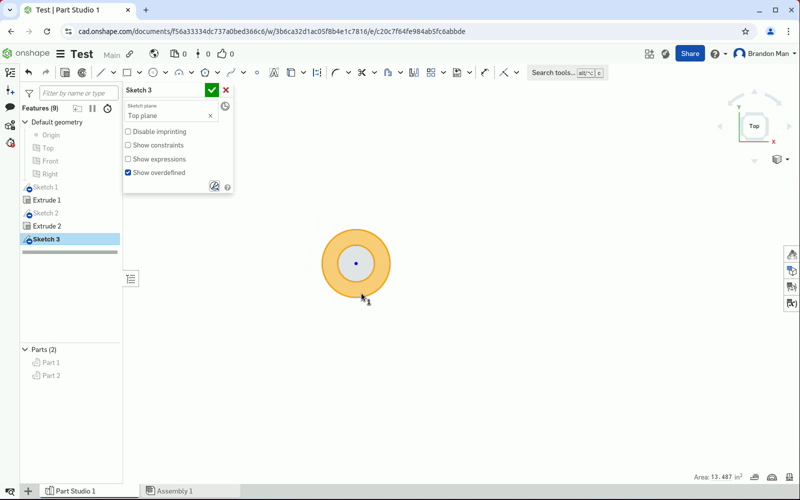
scroll(-6)
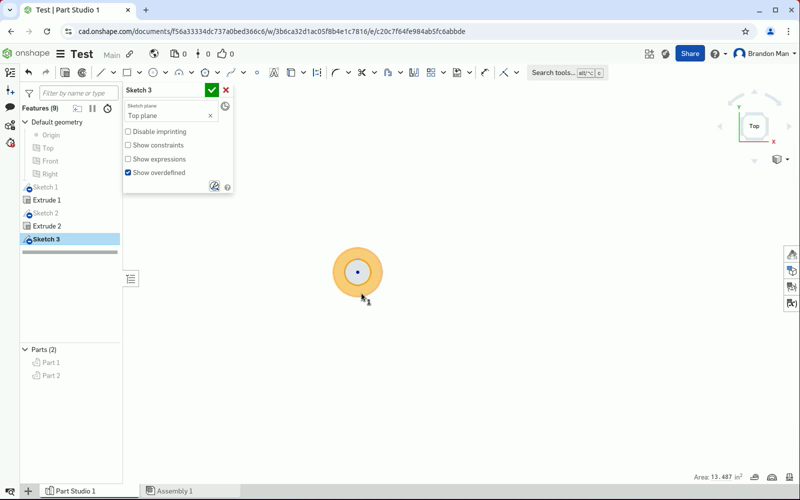
scroll(-6)
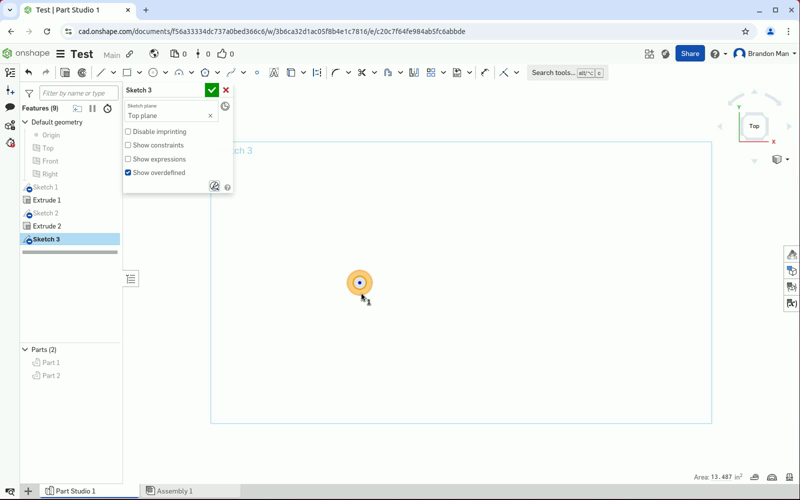
mouse_move(73, 352)
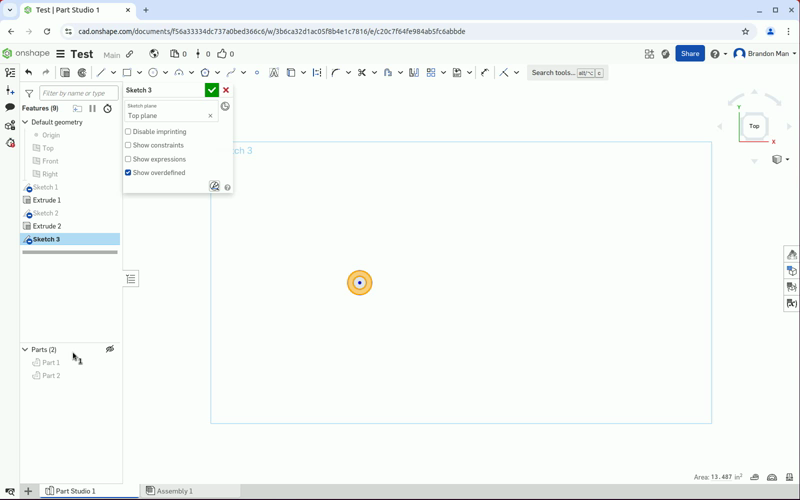
key(shift+y)
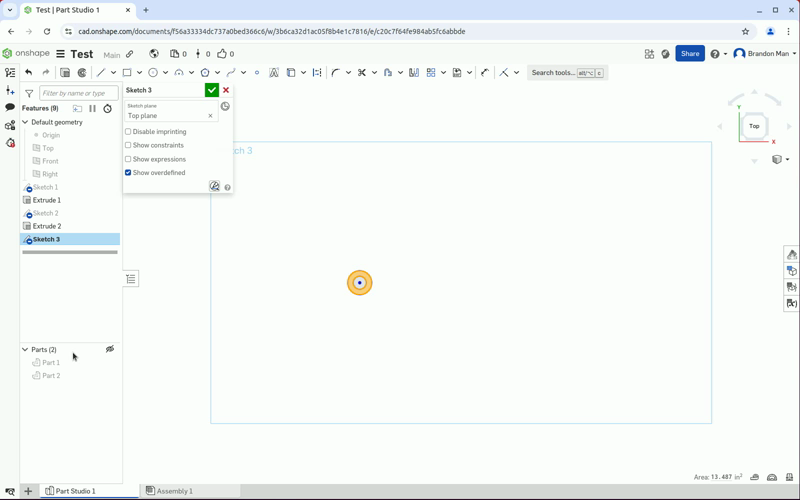
key(shift+e)
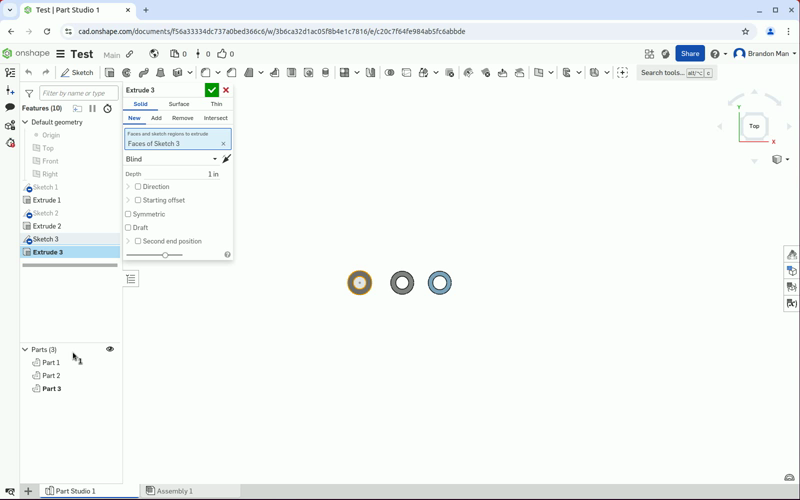
mouse_move(143, 106)
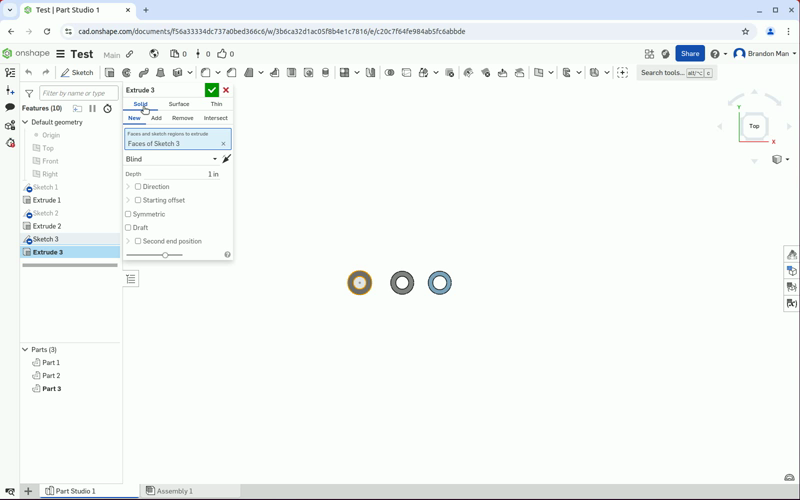
click(143, 106)
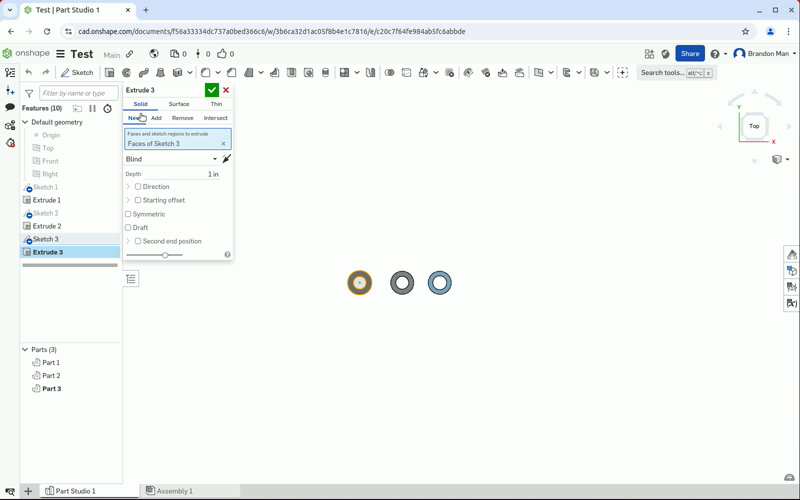
mouse_move(137, 120)
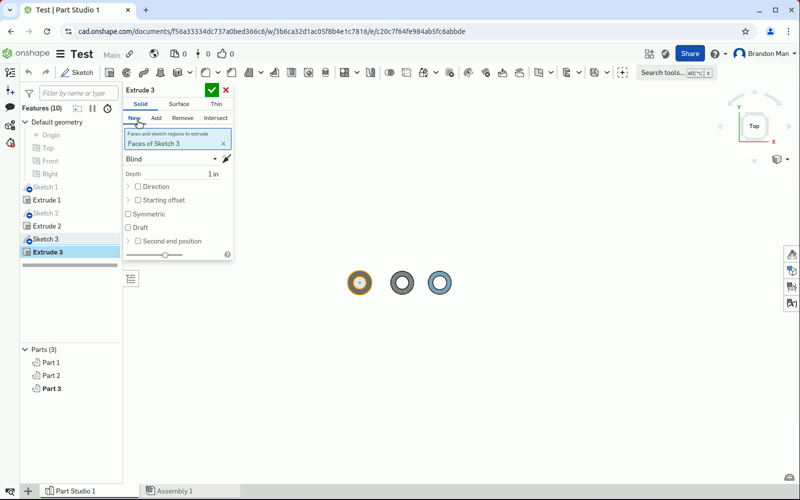
click(137, 120)
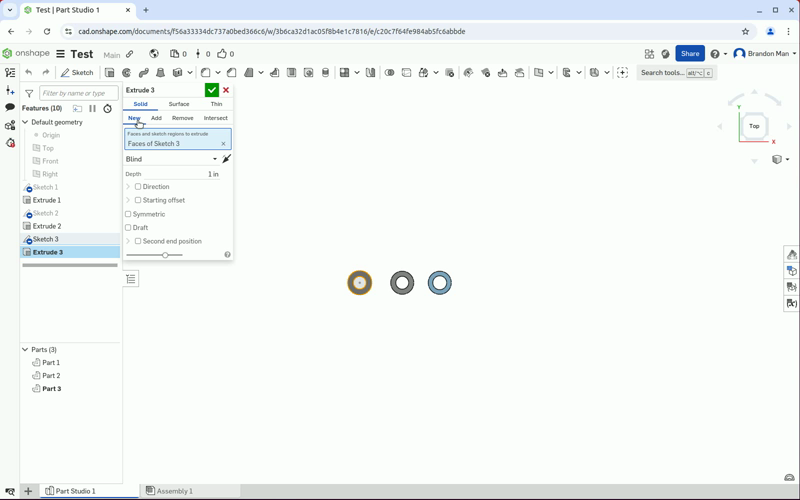
key(tab, 4)
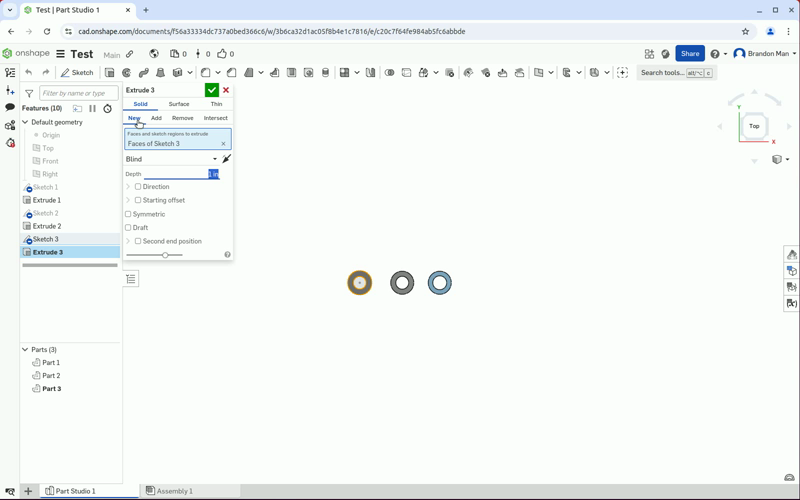
text(3.611)
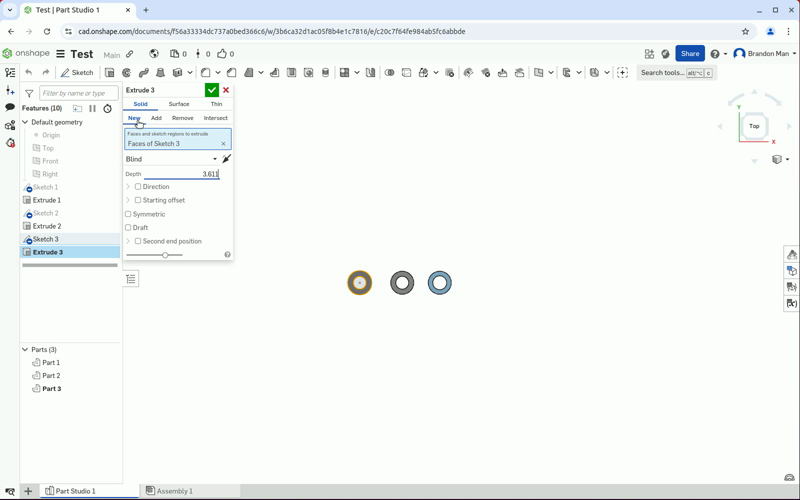
key(enter)
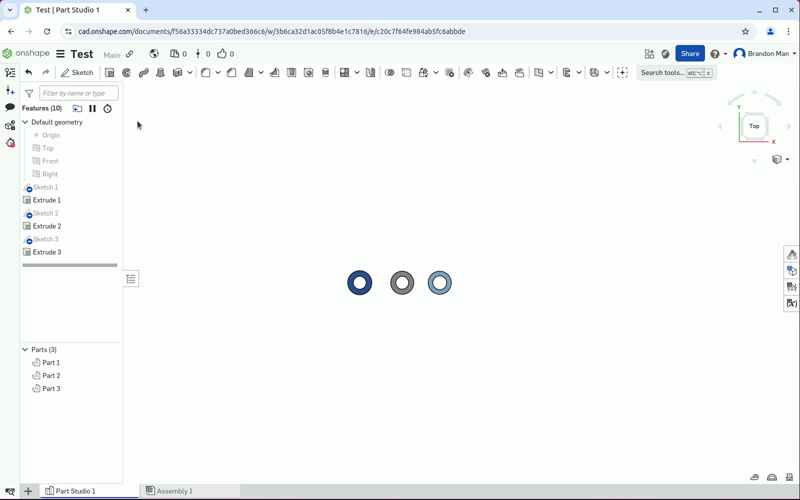
key(shift+h)
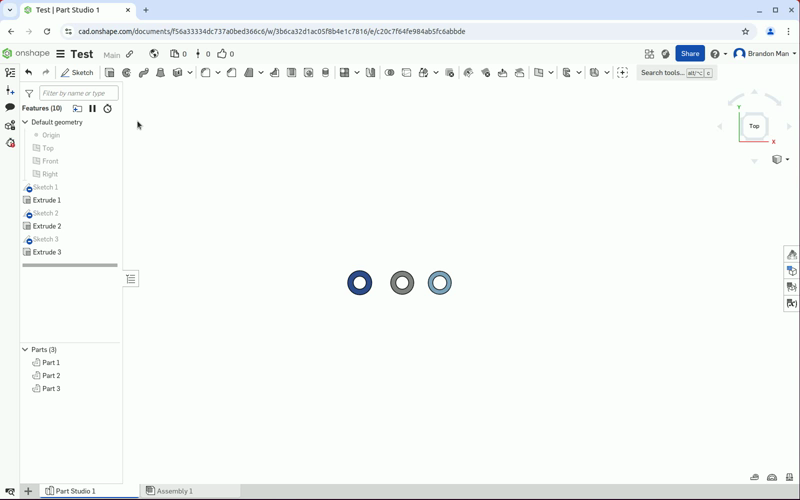
key(shift+h)
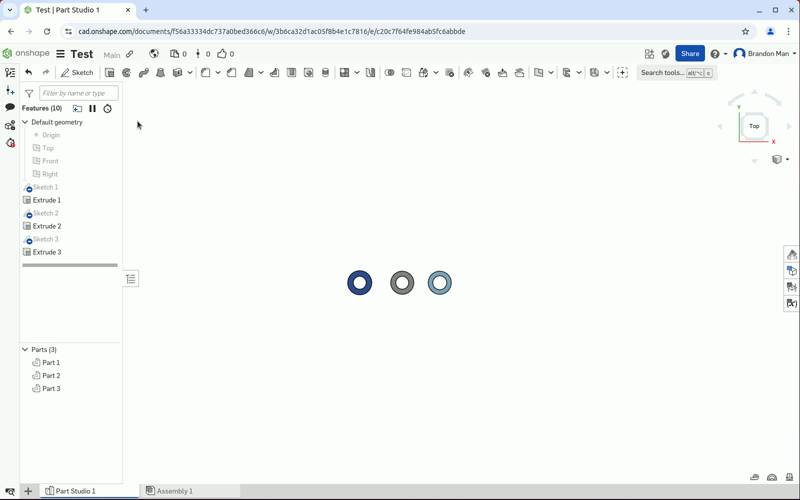
mouse_move(73, 189)
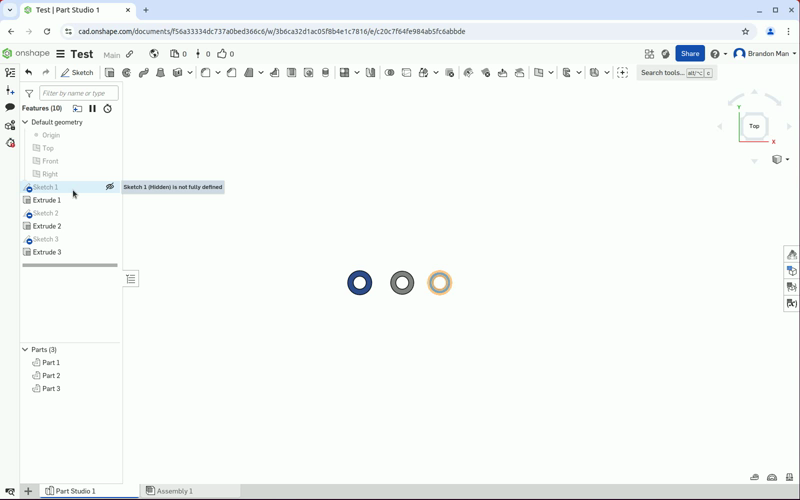
click(73, 189)
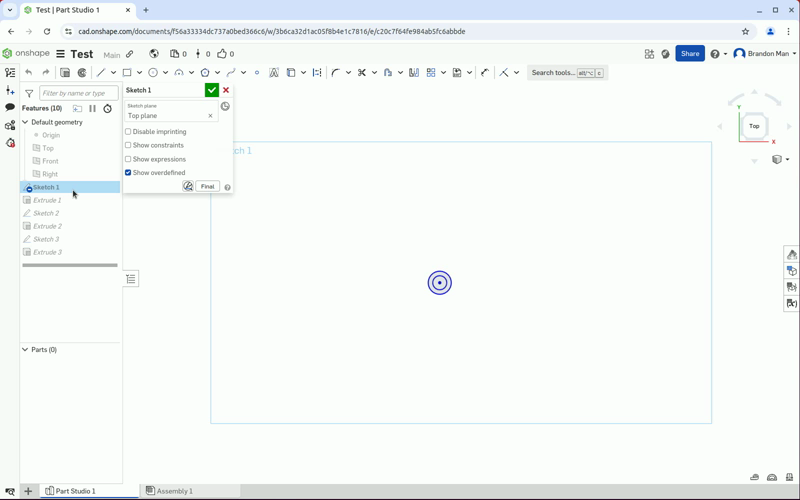
mouse_move(229, 92)
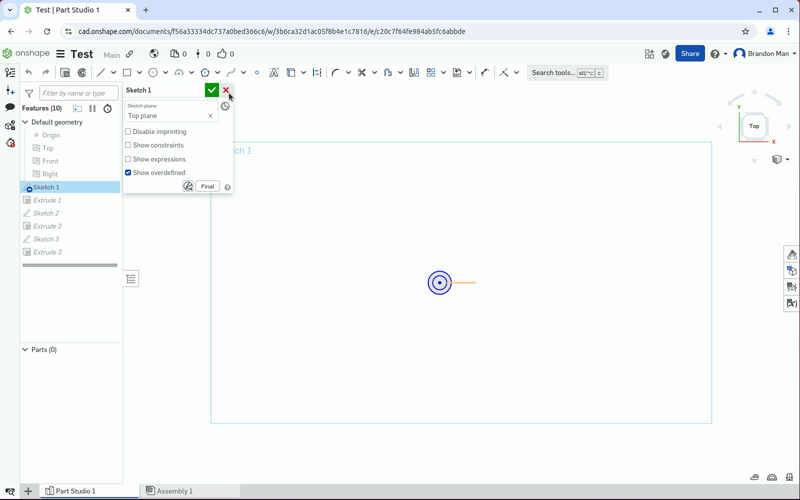
click(229, 92)
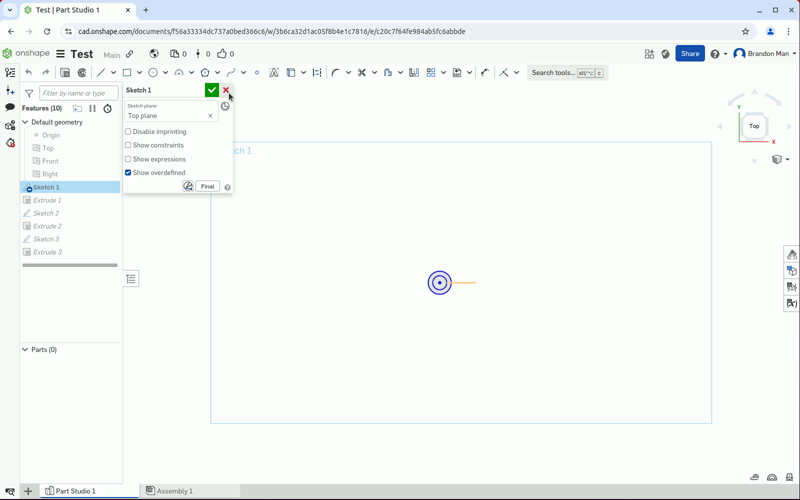
key(shift+s)
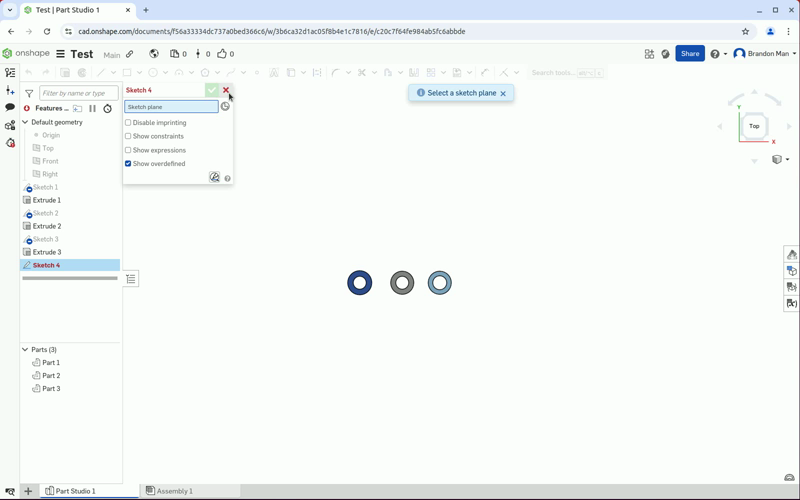
mouse_move(73, 150)
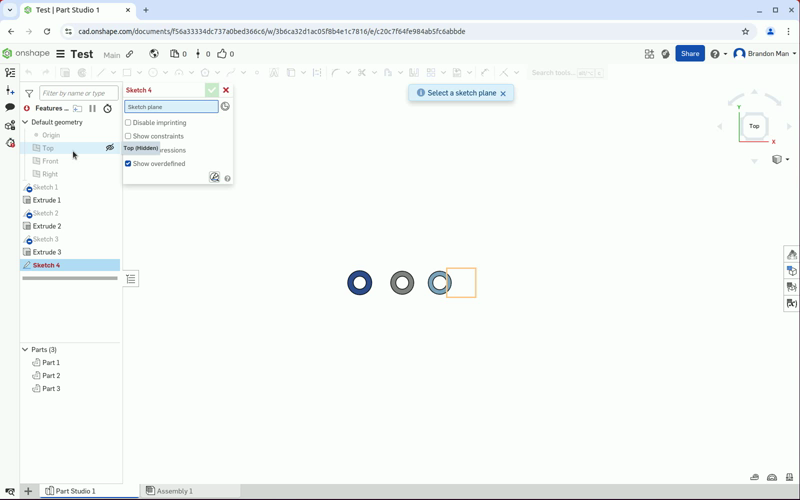
click(73, 150)
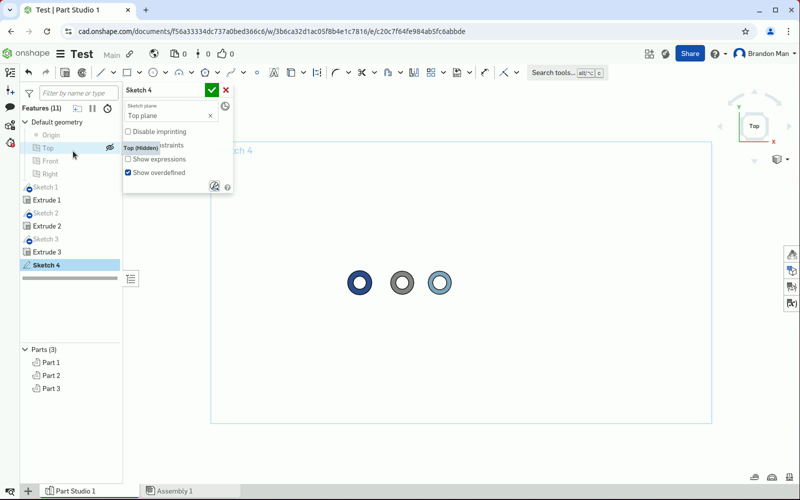
mouse_move(73, 352)
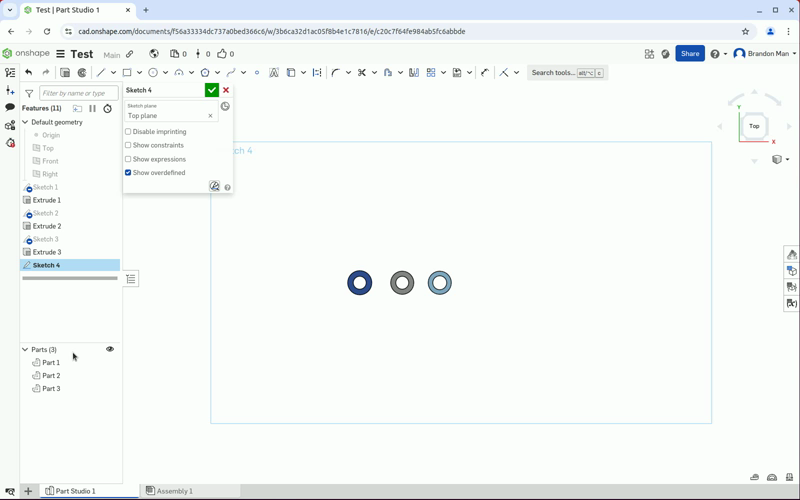
key(y)
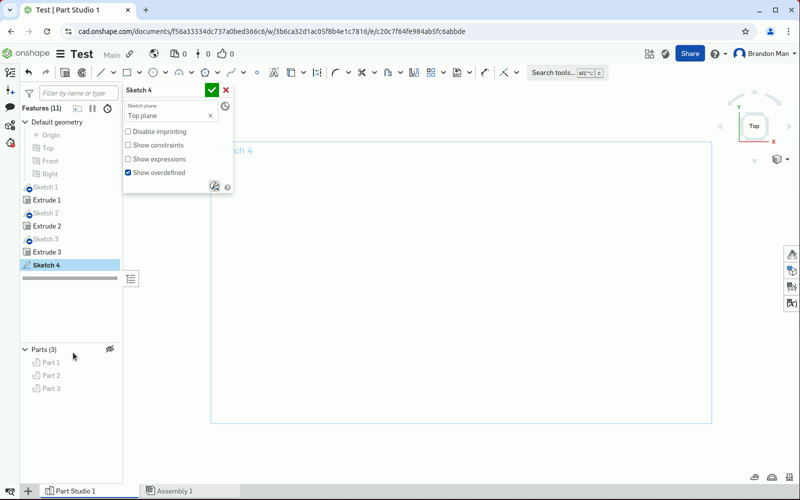
key(c)
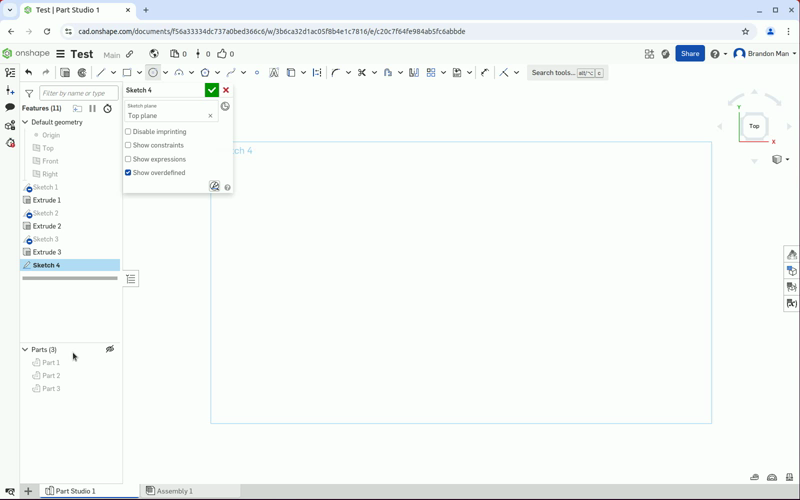
key_down(shift)
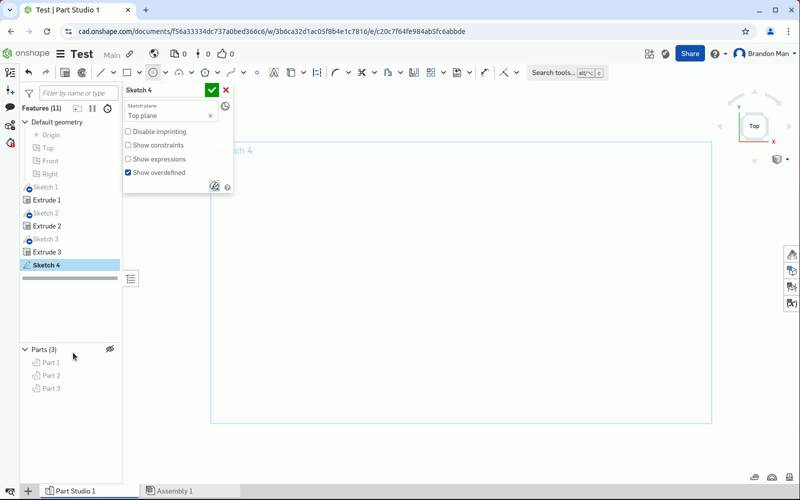
mouse_move(549, 282)
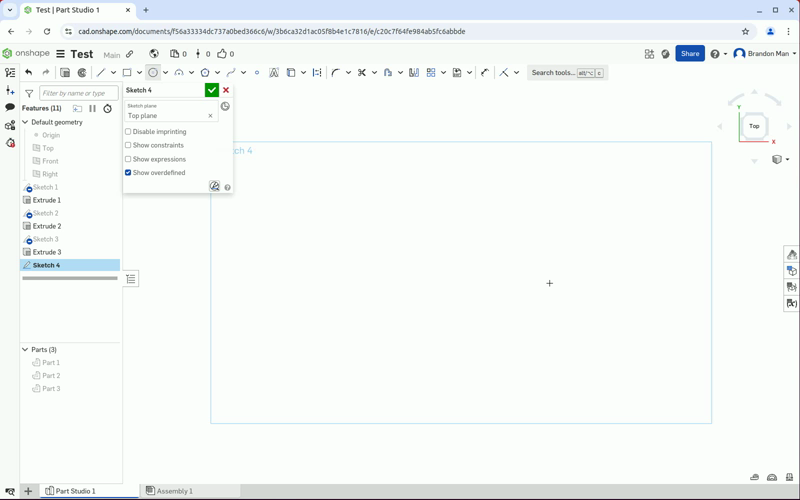
click(549, 282)
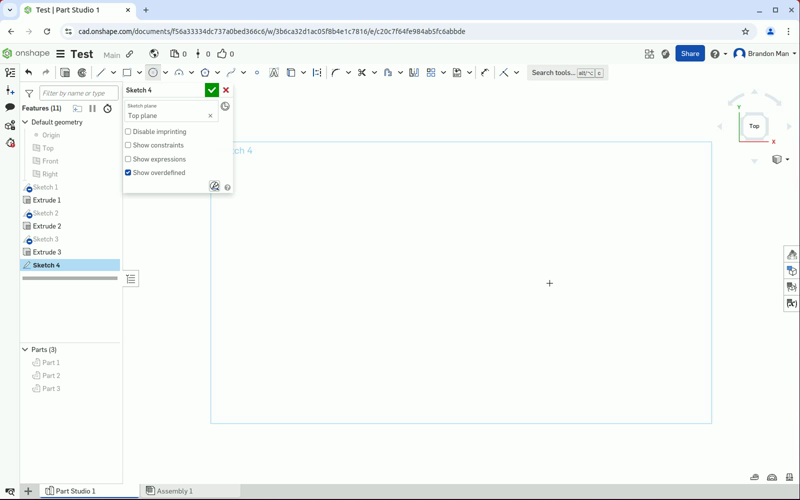
key_up(shift)
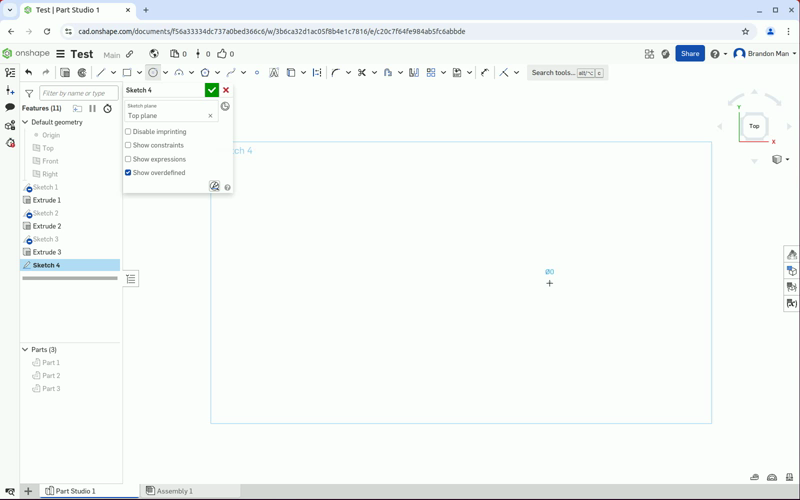
mouse_move(561, 282)
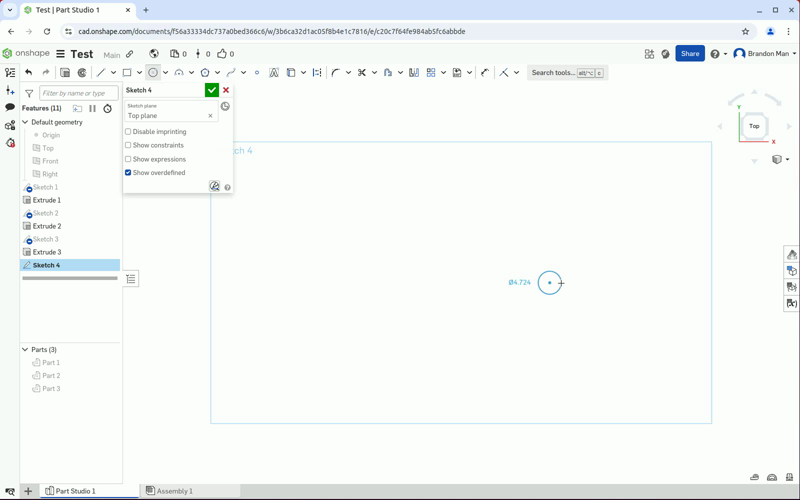
click(561, 282)
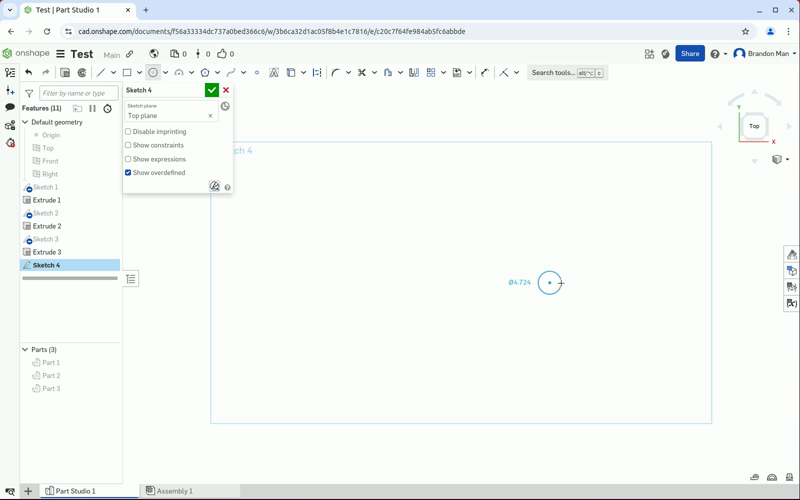
key(esc)
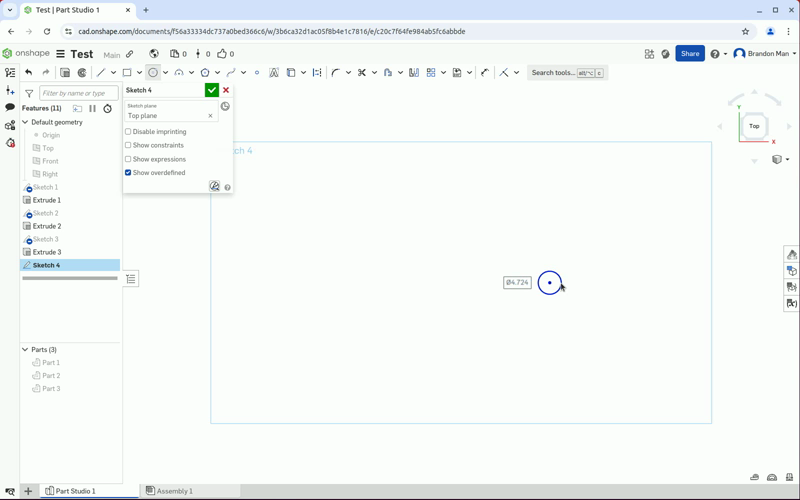
key(c)
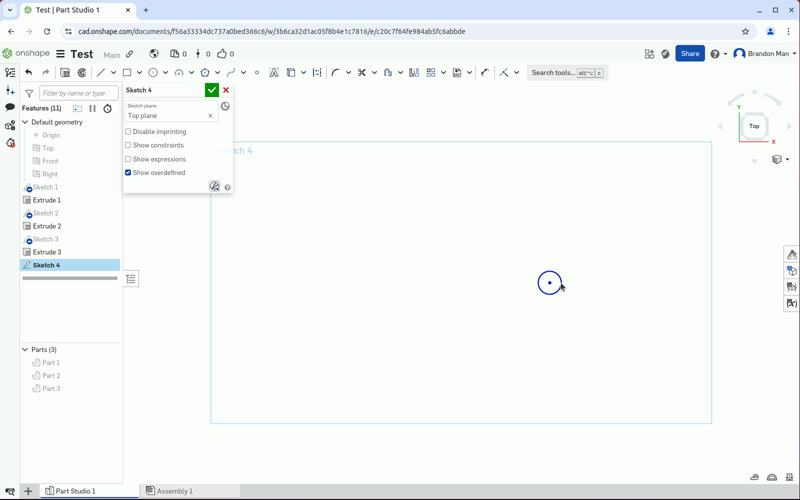
key_down(shift)
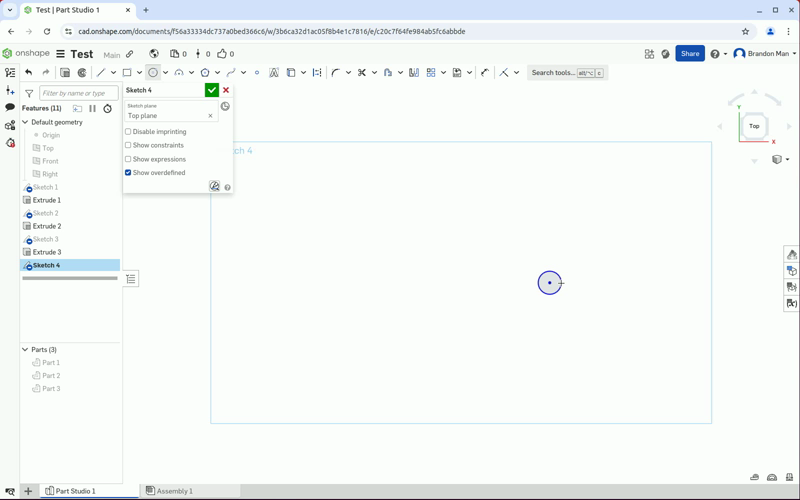
mouse_move(549, 282)
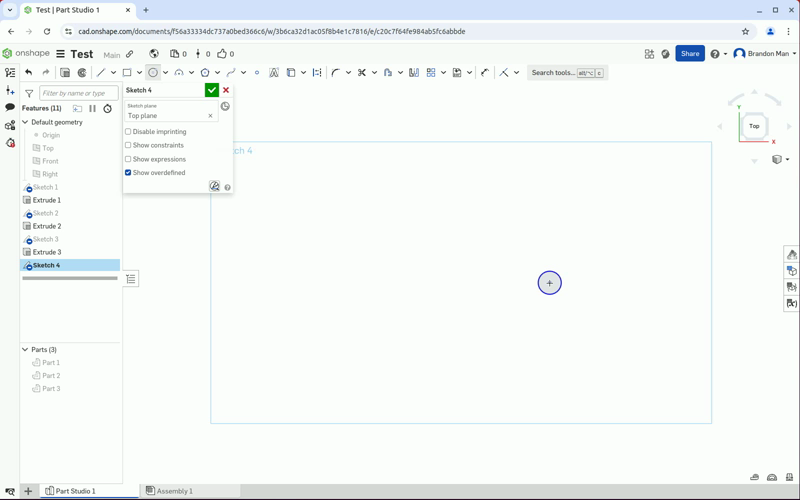
click(549, 282)
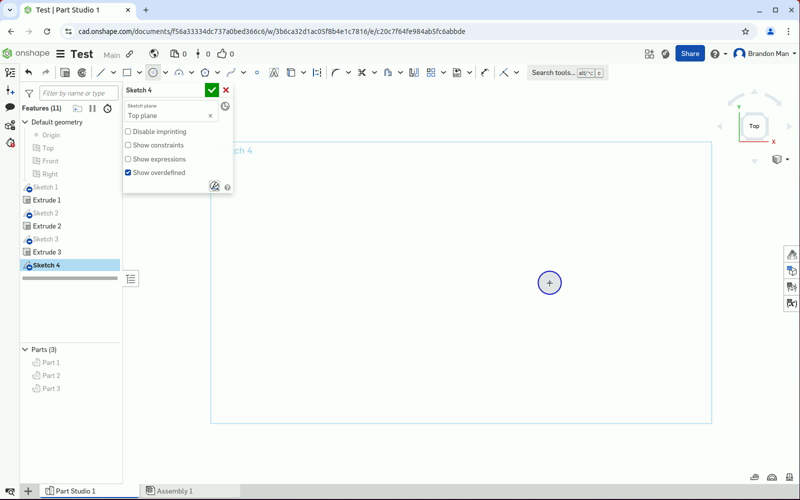
key_up(shift)
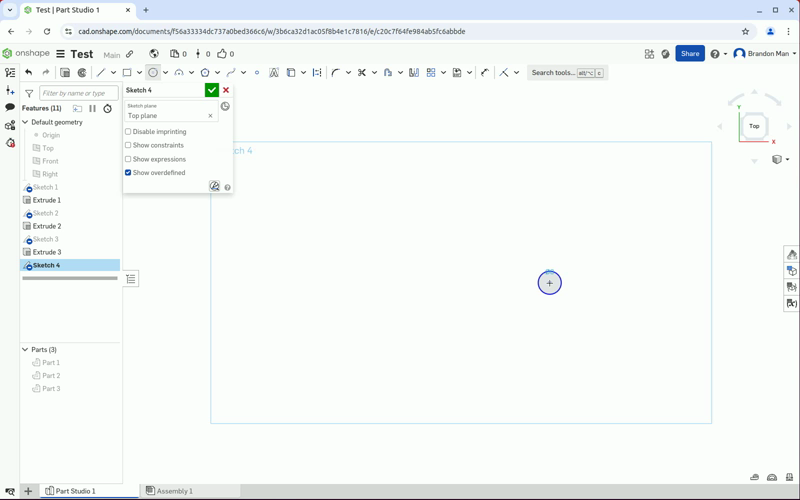
mouse_move(556, 282)
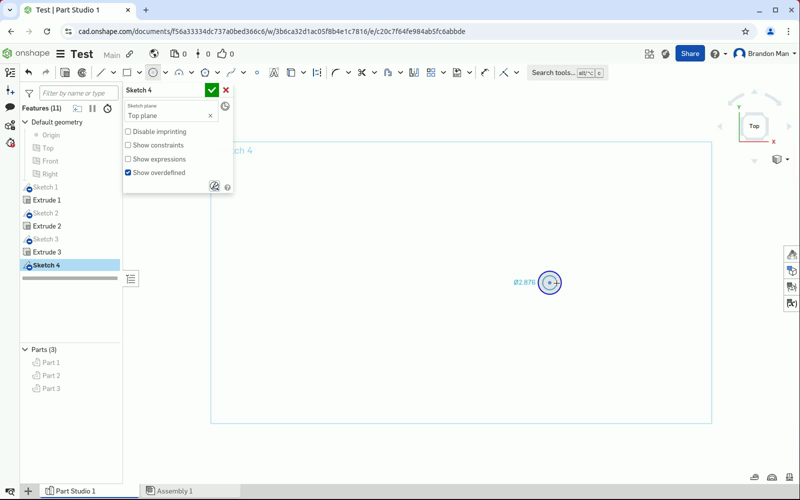
click(556, 282)
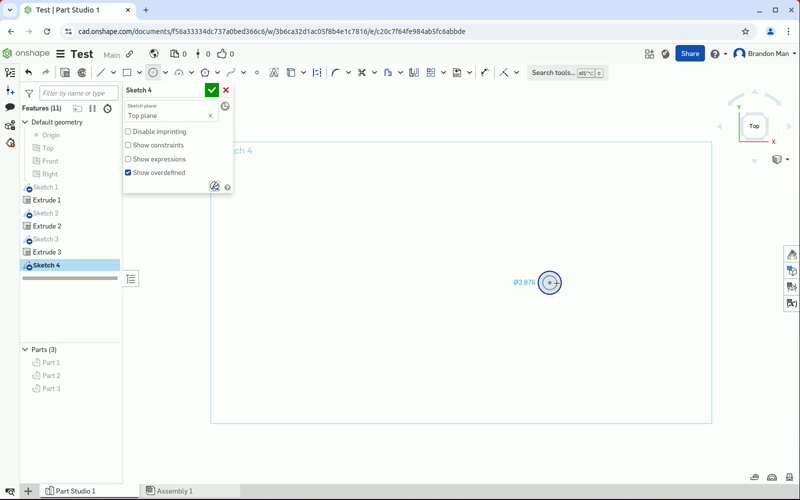
key(esc)
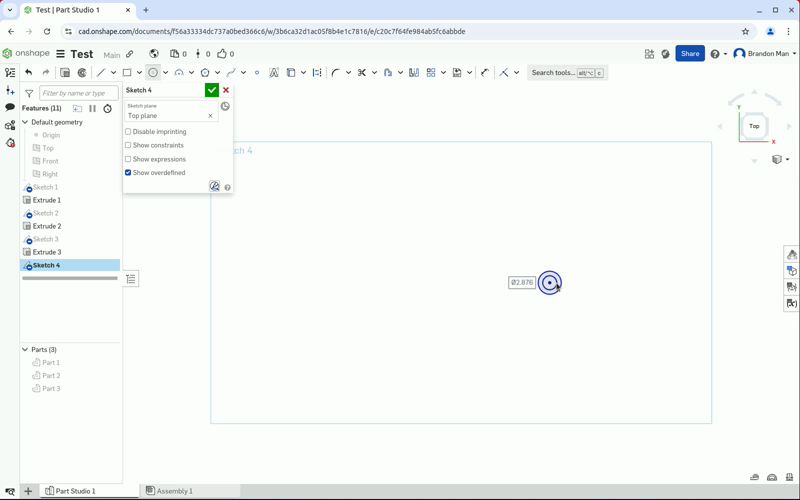
mouse_move(559, 277)
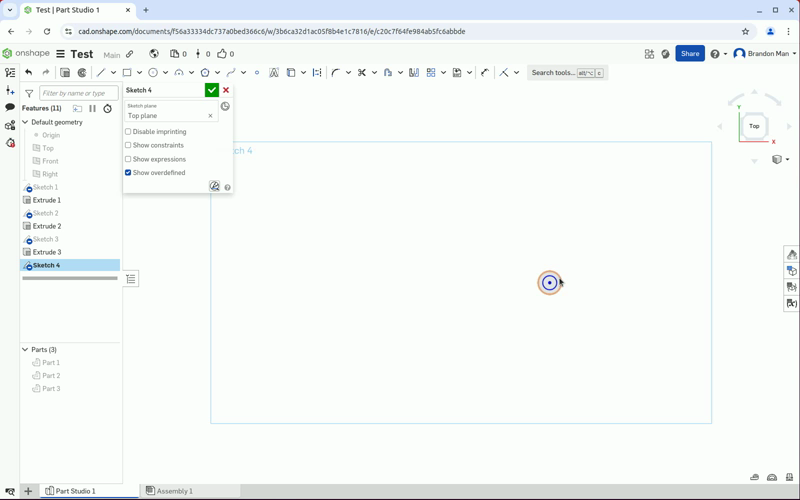
scroll(6)
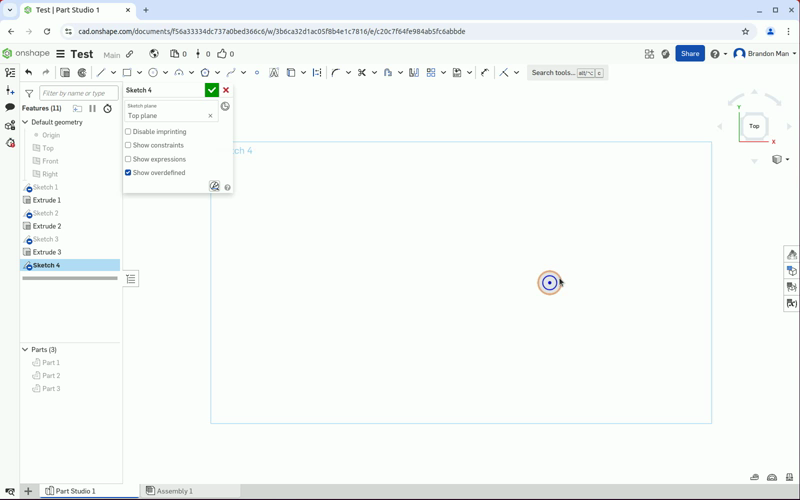
scroll(6)
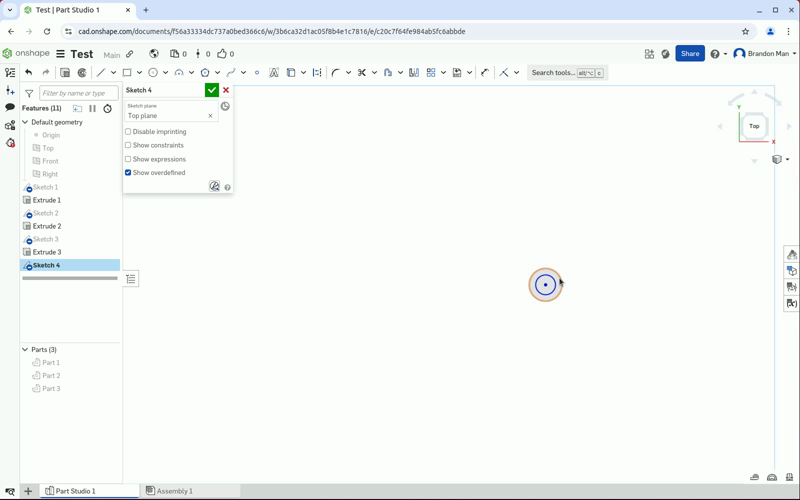
scroll(6)
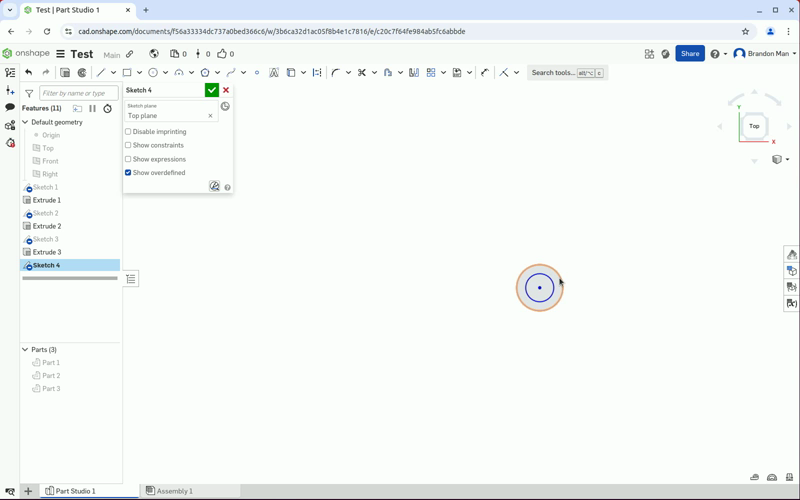
scroll(6)
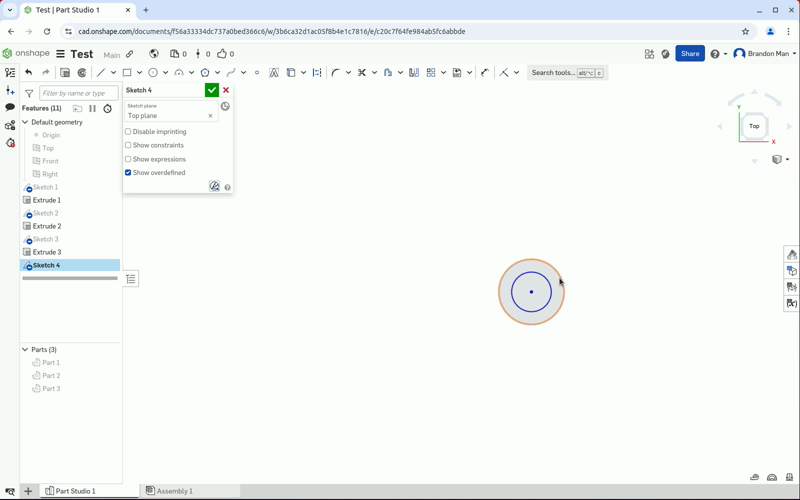
scroll(6)
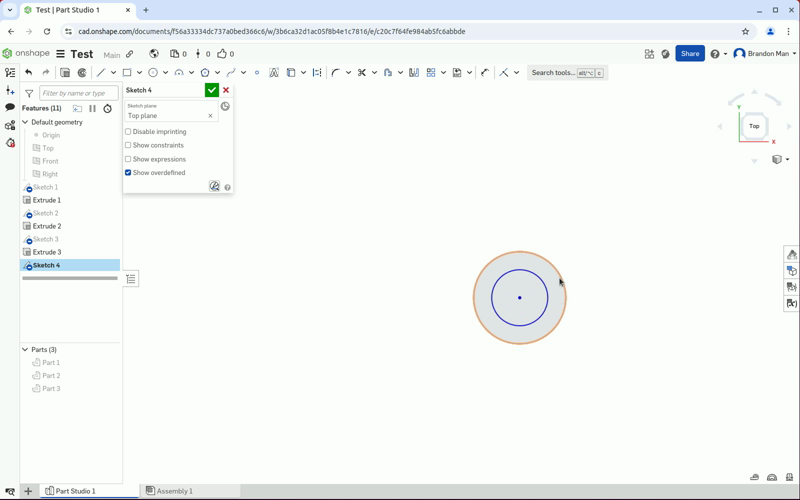
scroll(6)
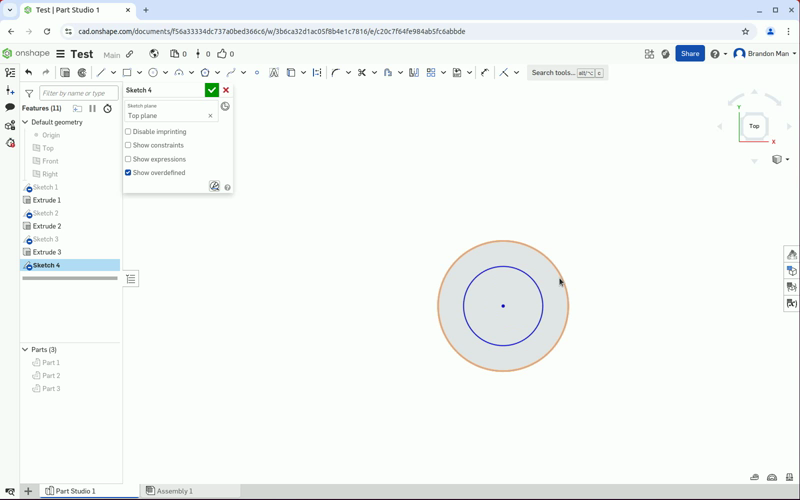
scroll(6)
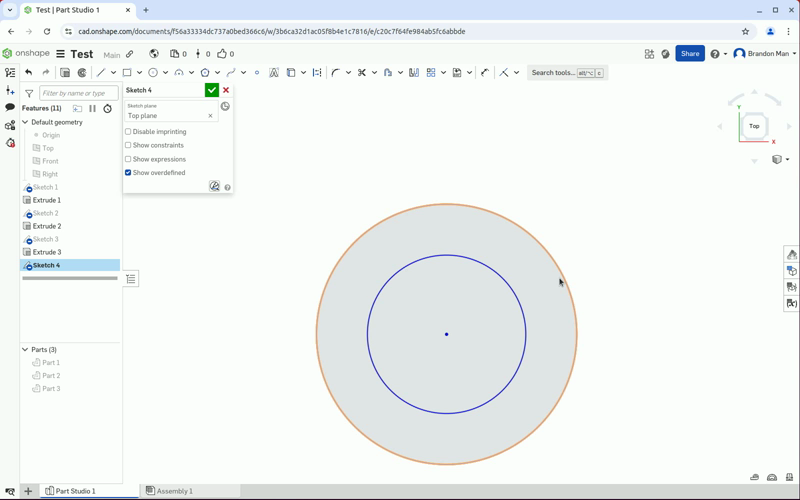
click(559, 277)
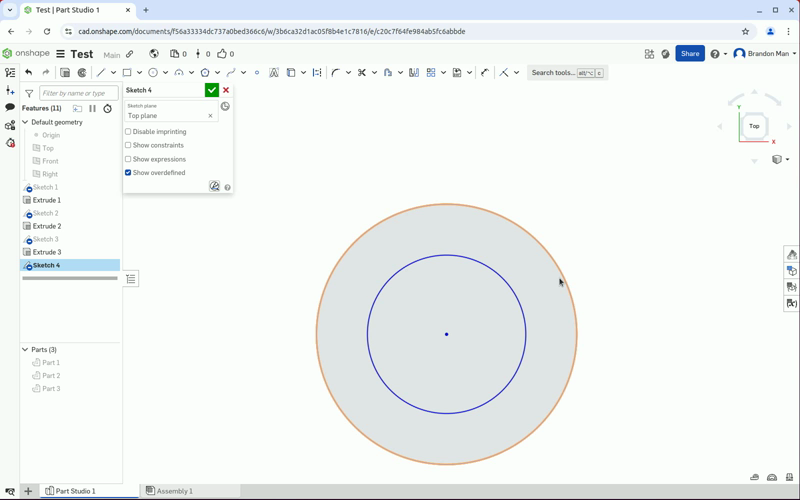
scroll(-6)
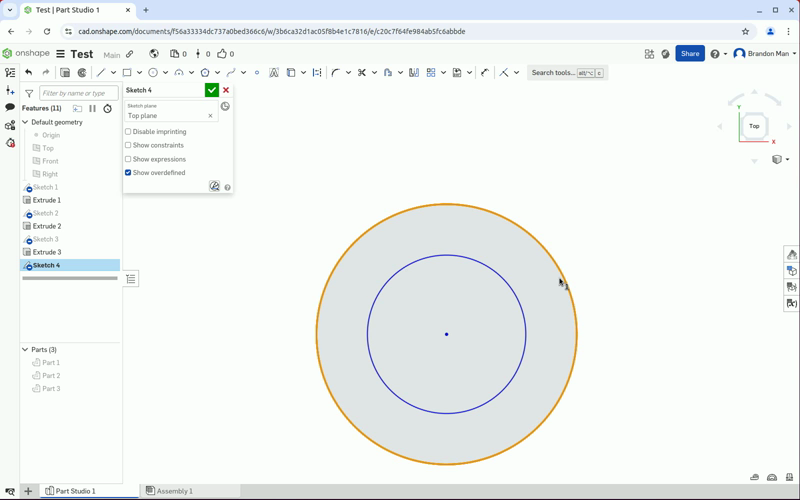
scroll(-6)
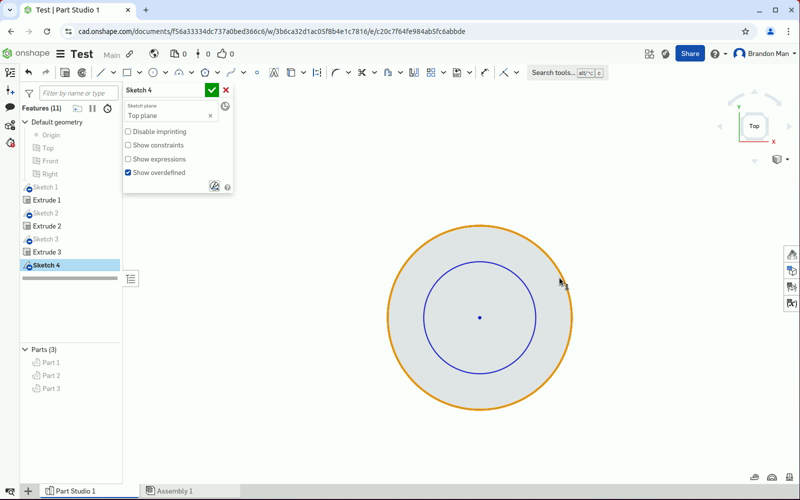
scroll(-6)
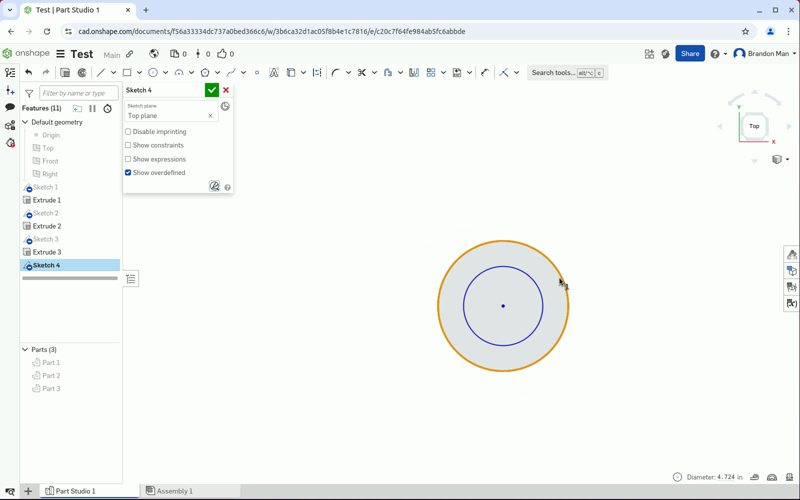
scroll(-6)
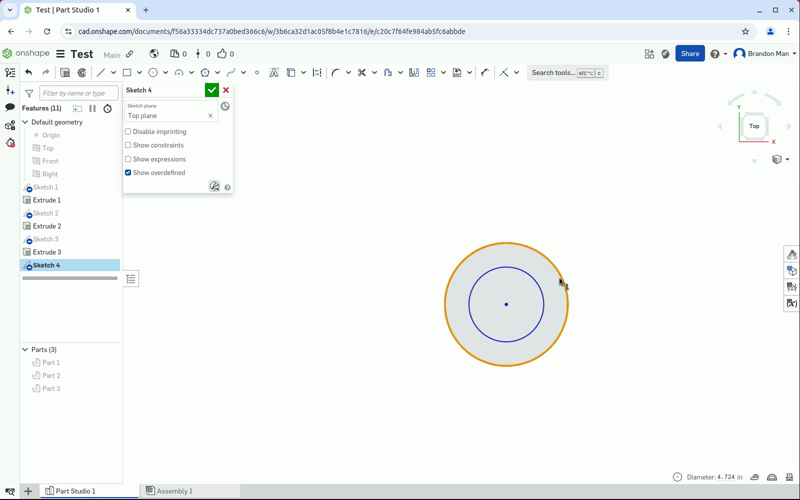
scroll(-6)
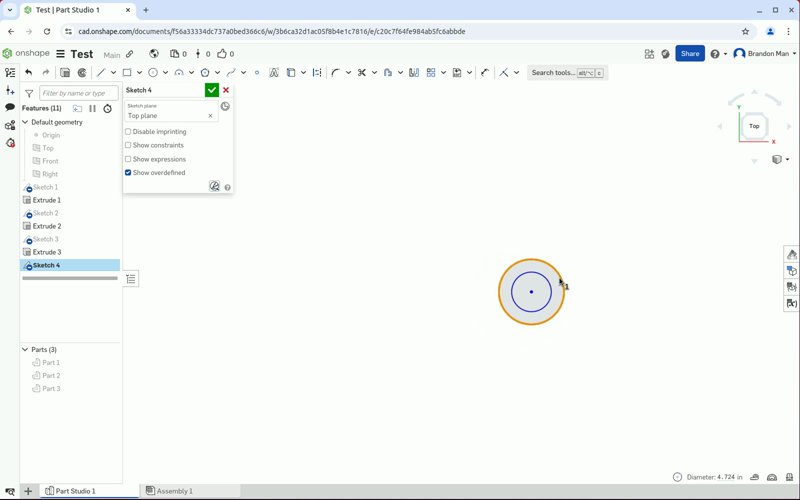
scroll(-6)
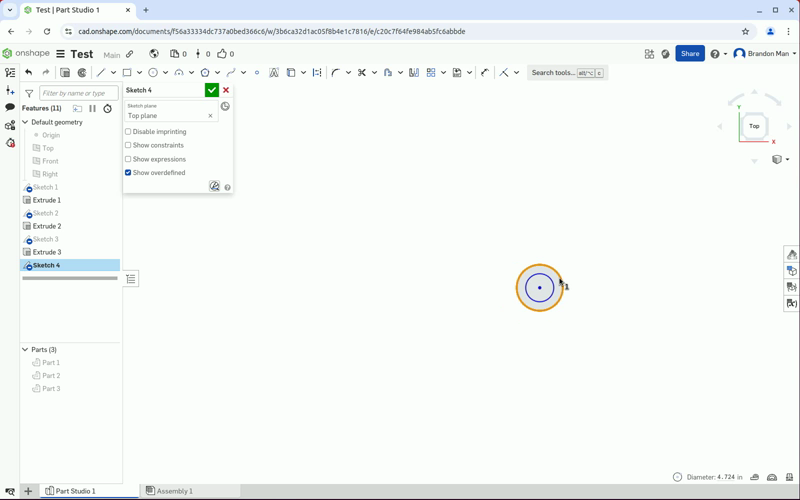
scroll(-6)
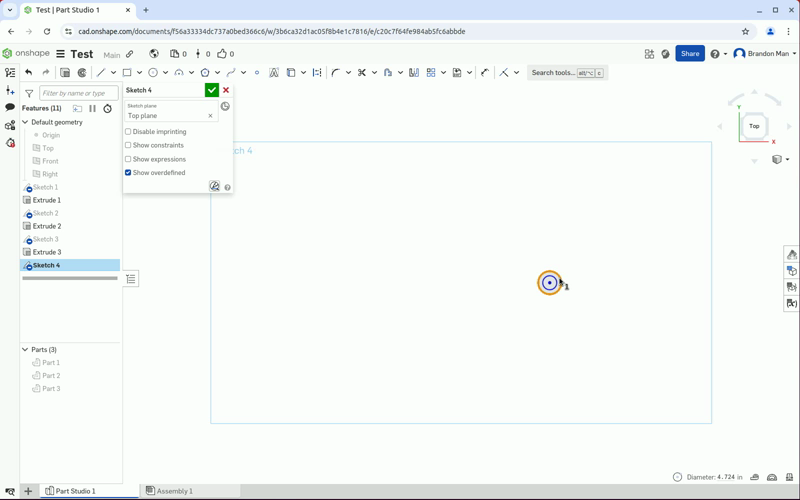
mouse_move(73, 352)
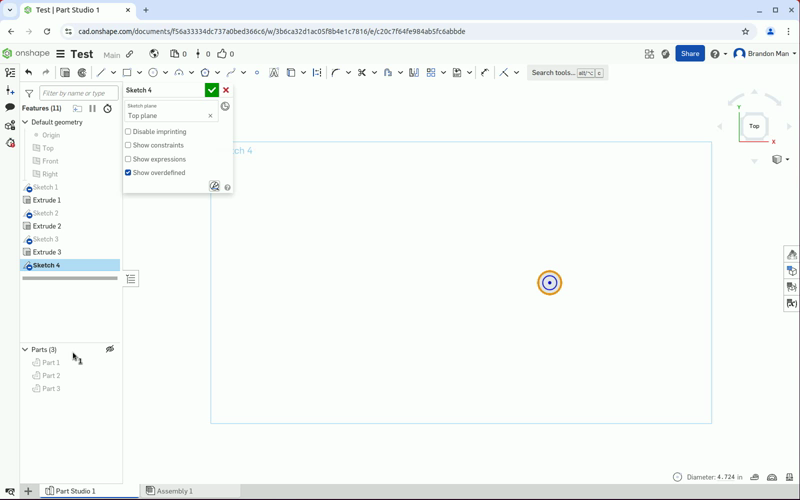
key(shift+y)
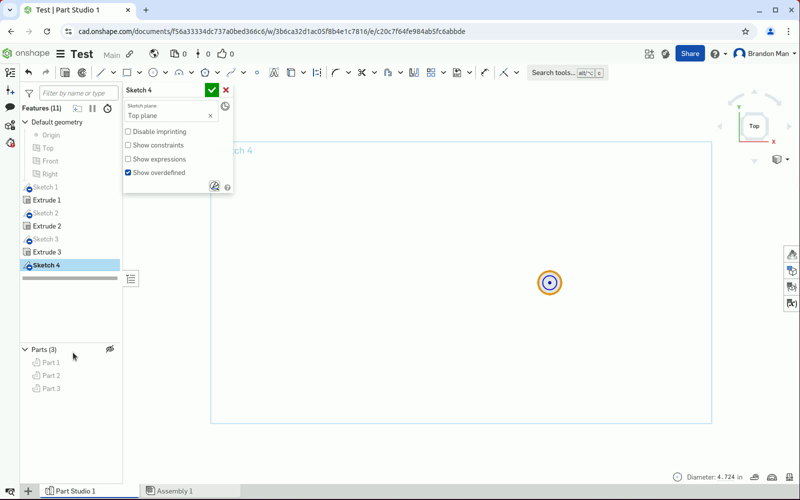
key(shift+e)
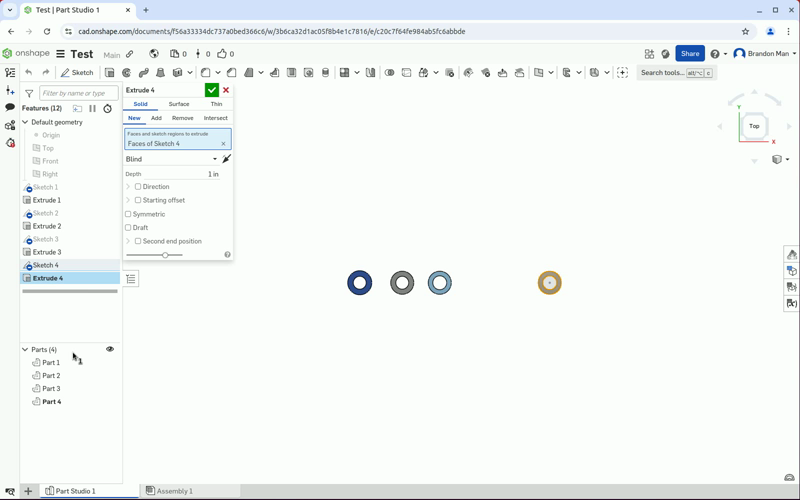
mouse_move(143, 106)
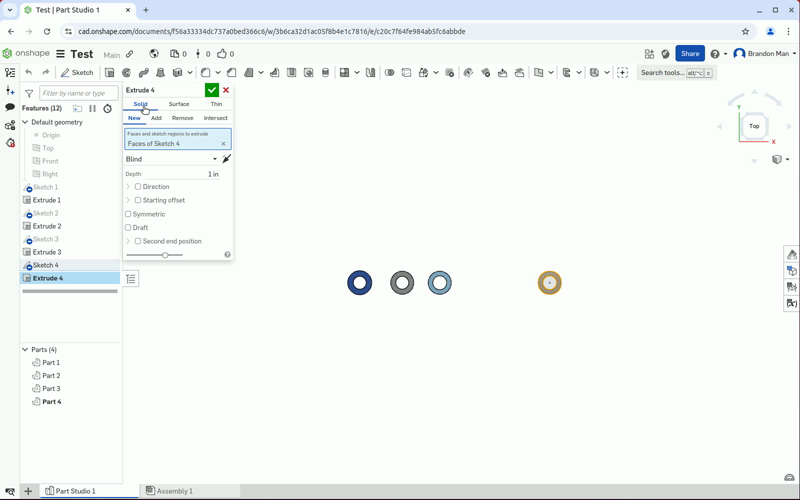
click(143, 106)
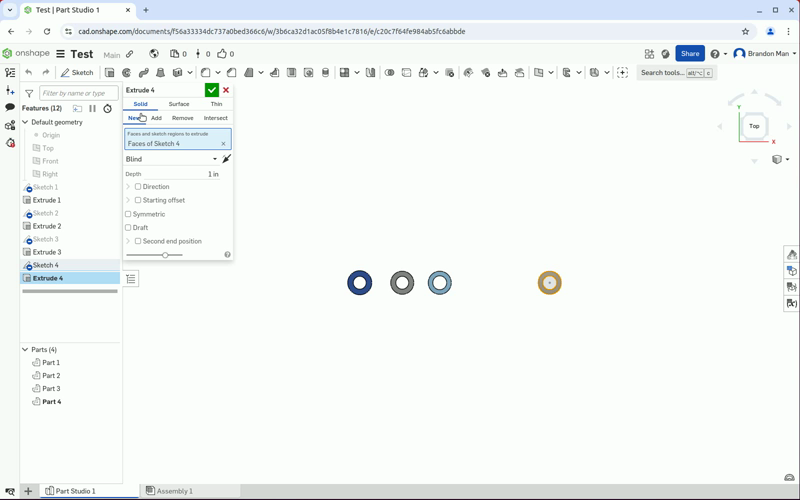
mouse_move(137, 120)
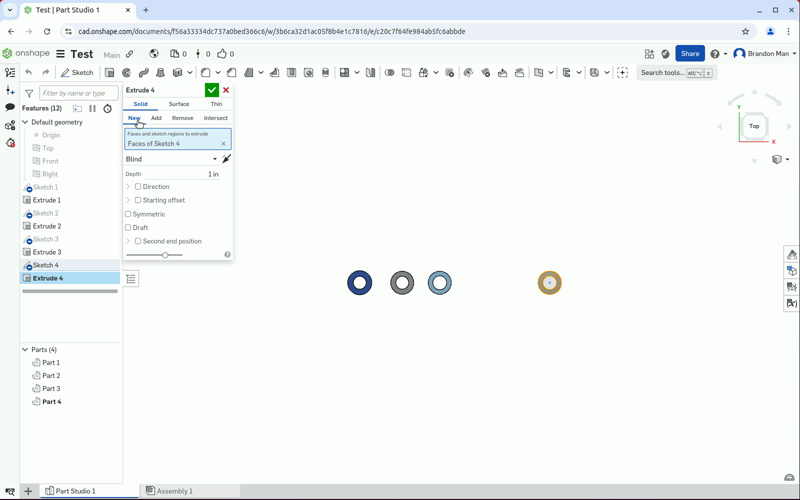
click(137, 120)
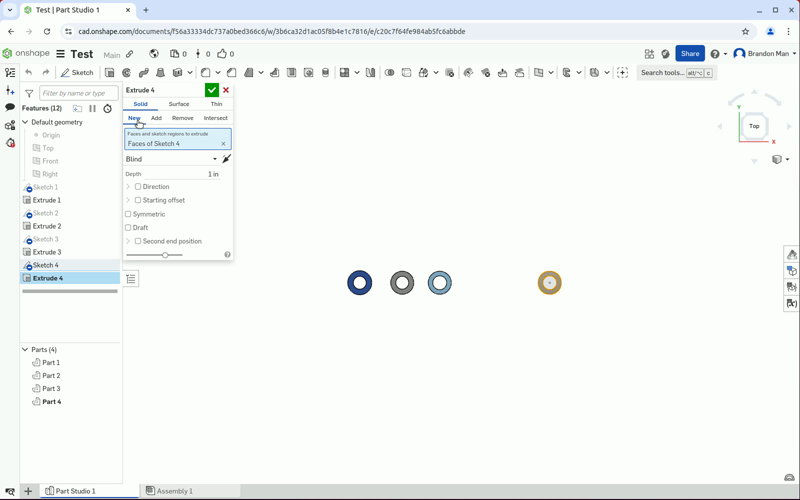
key(tab, 4)
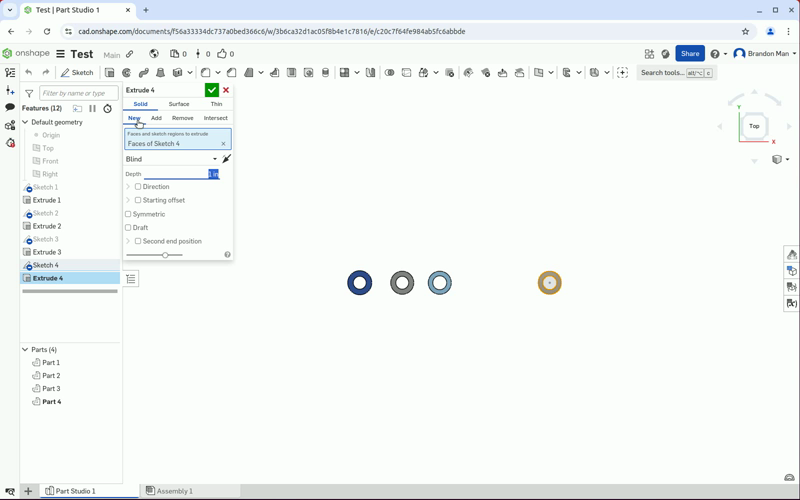
text(3.611)
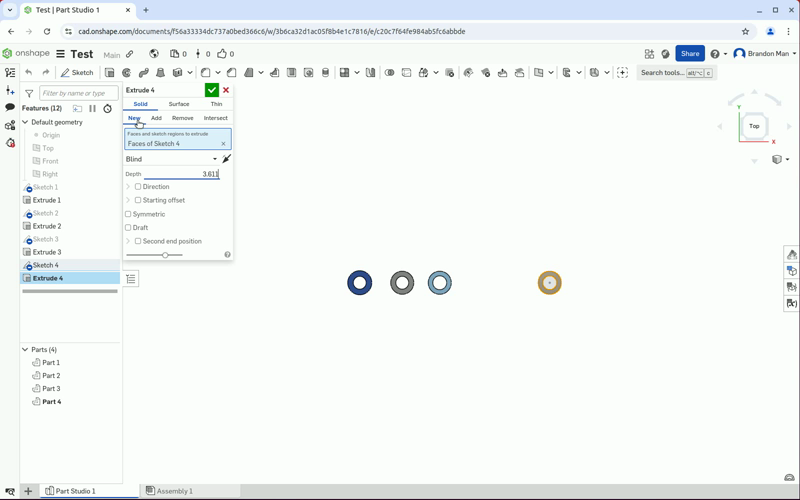
key(enter)
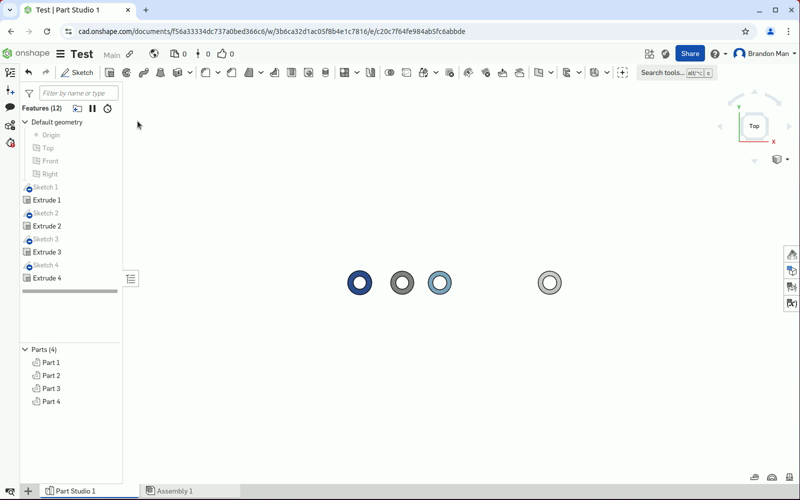
key(shift+h)
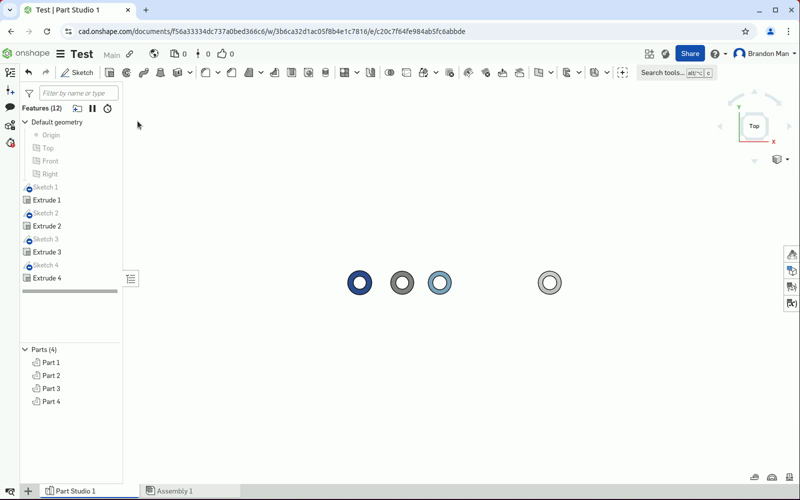
key(shift+h)
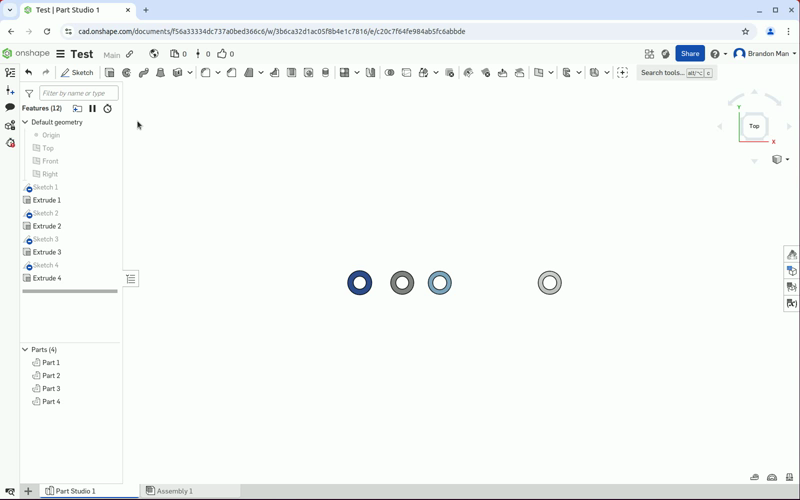
mouse_move(73, 189)
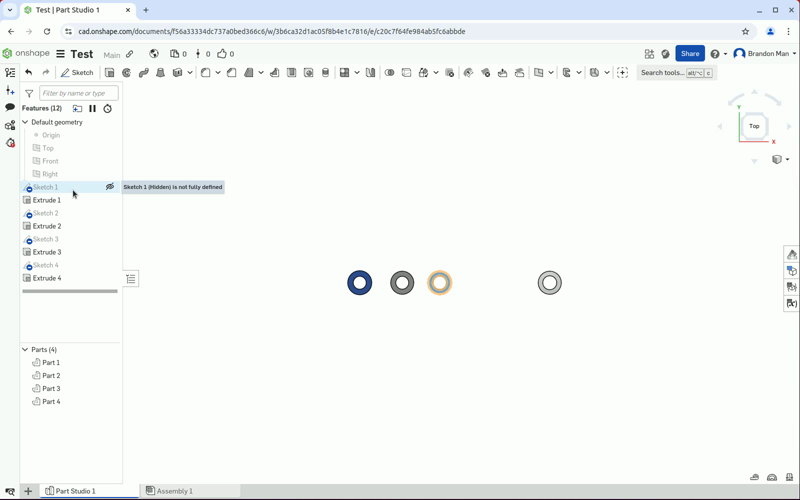
click(73, 189)
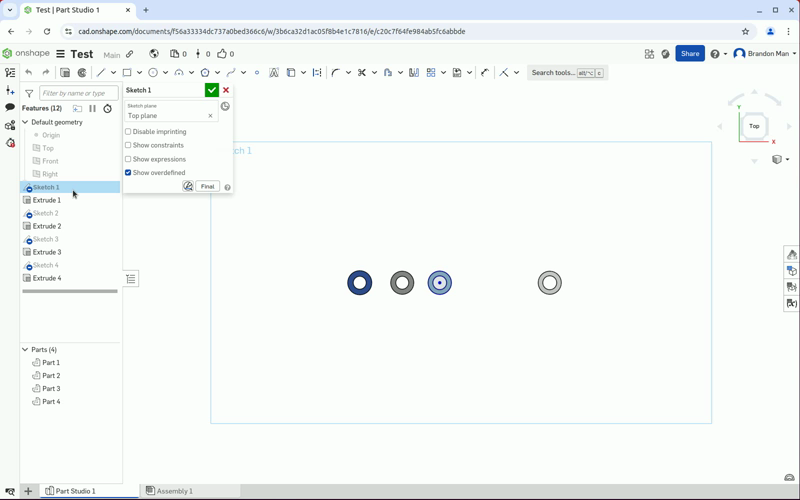
mouse_move(229, 92)
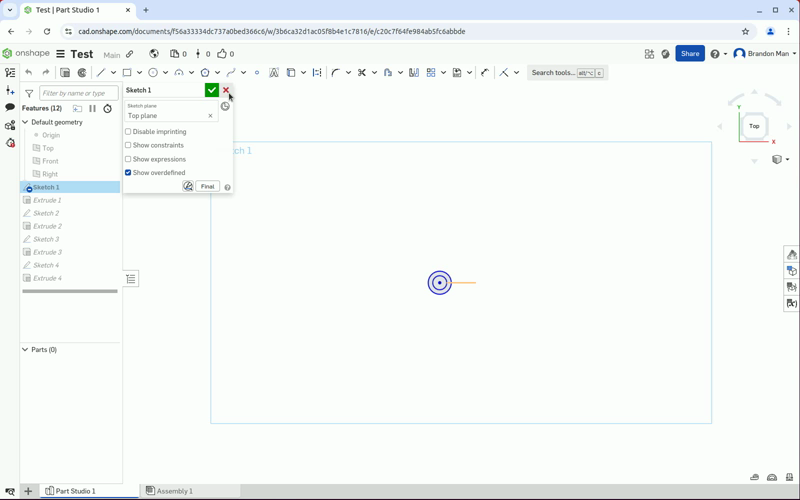
click(229, 92)
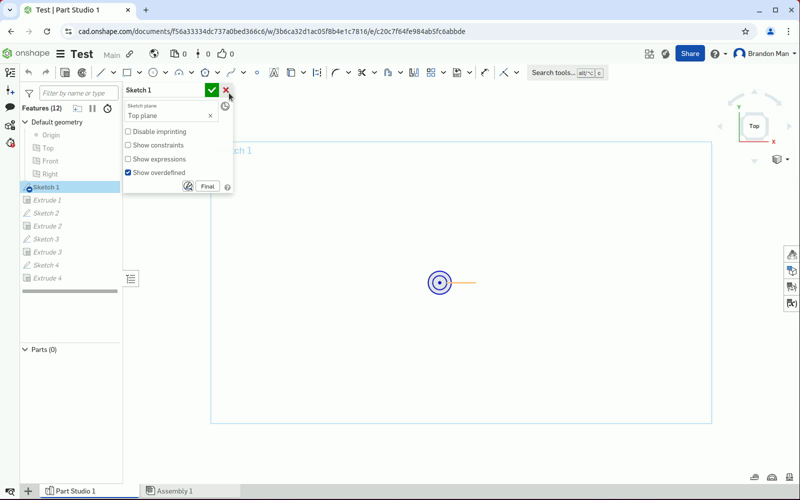
key(shift+s)
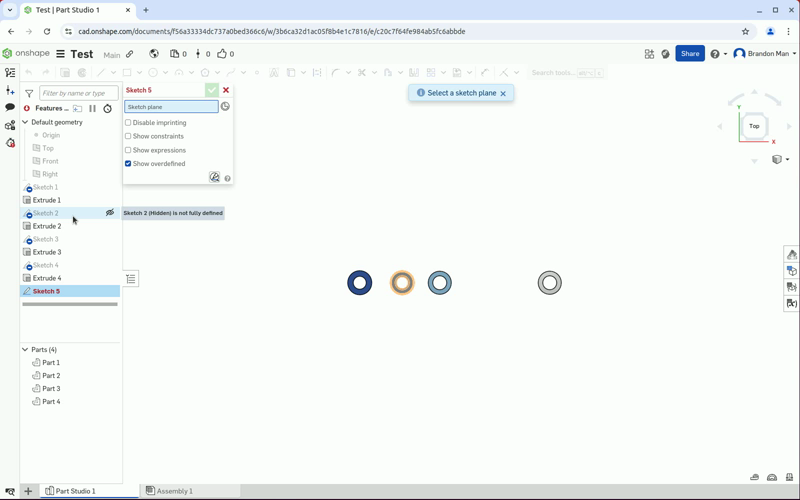
scroll(3)
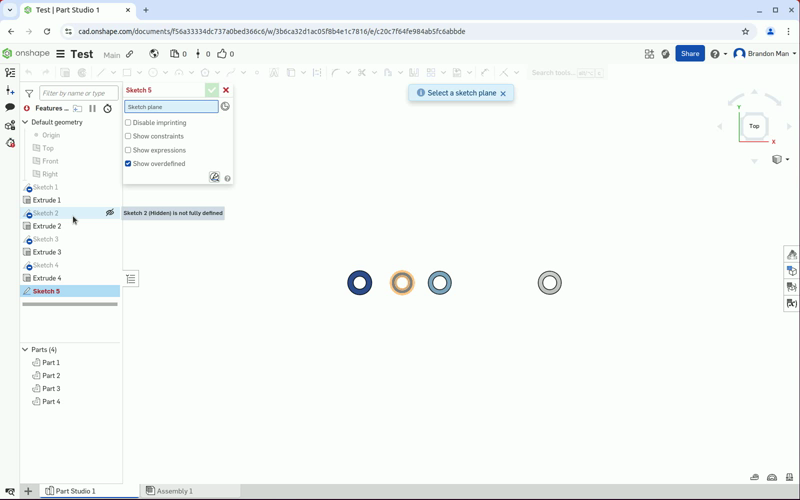
mouse_move(73, 150)
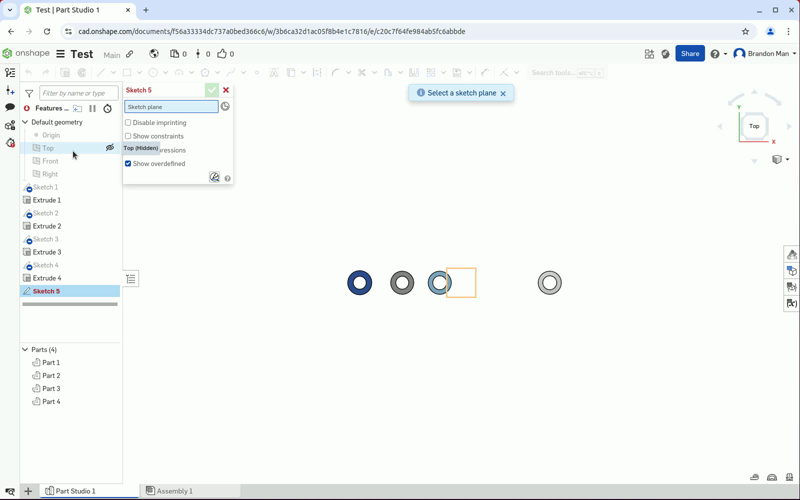
click(73, 150)
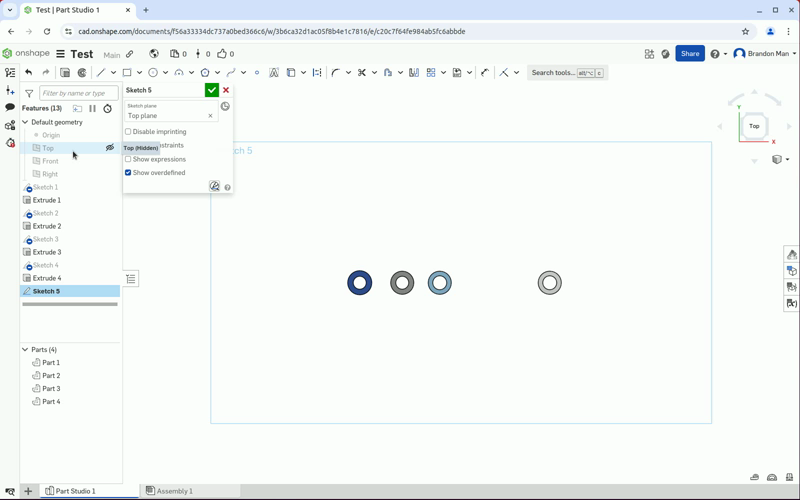
mouse_move(73, 352)
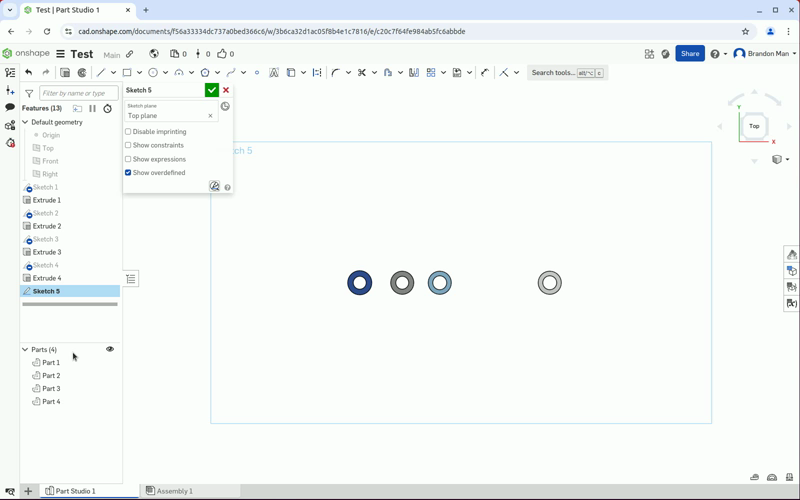
key(y)
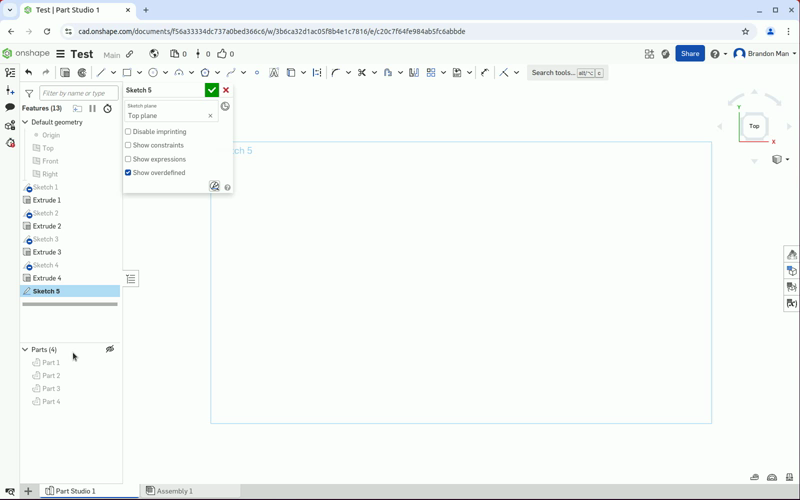
key(c)
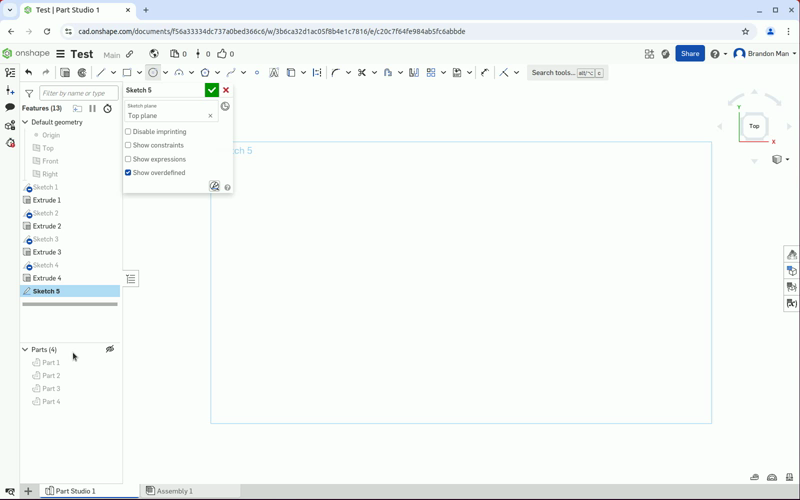
key_down(shift)
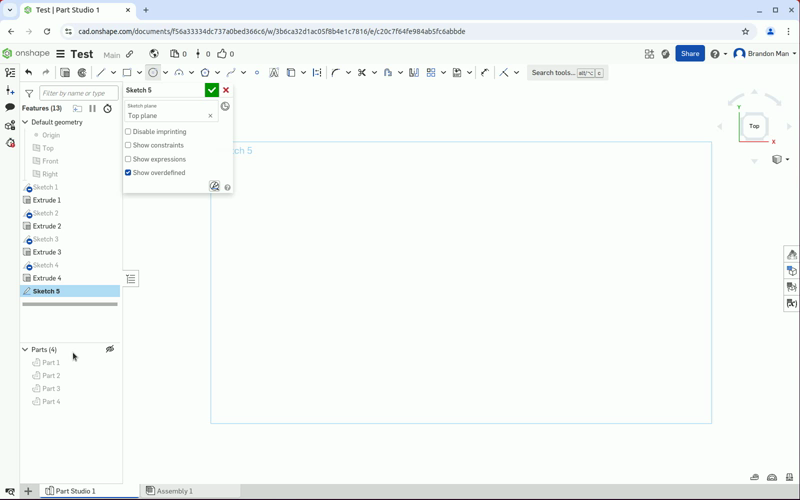
mouse_move(472, 282)
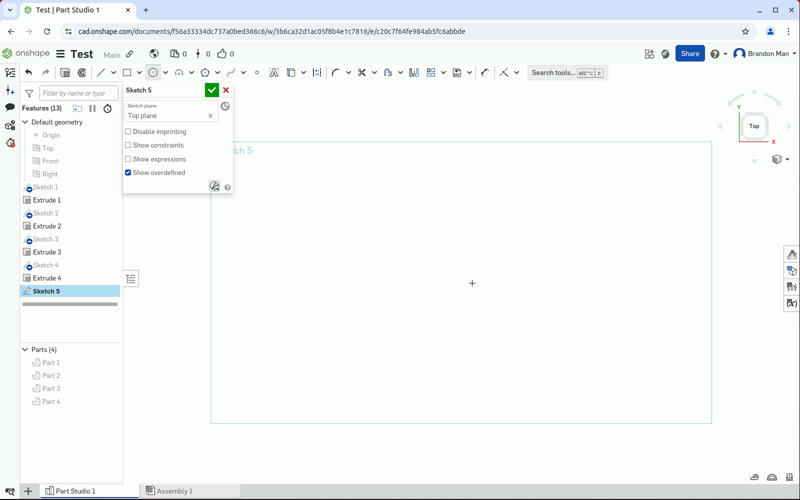
click(472, 282)
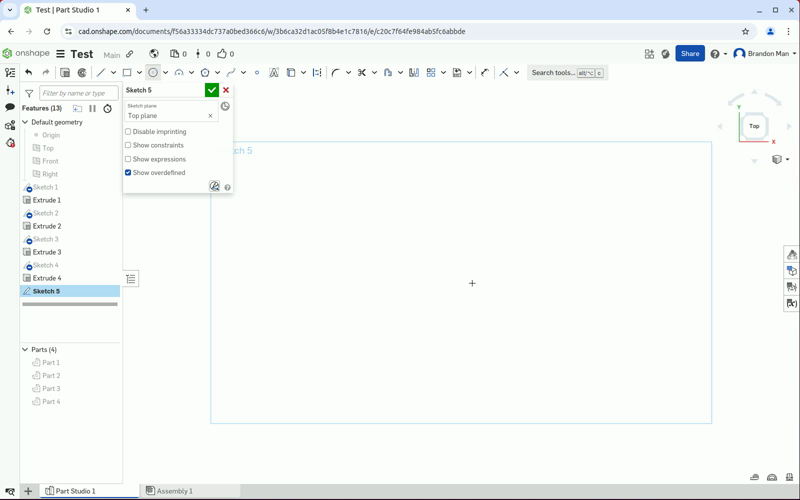
key_up(shift)
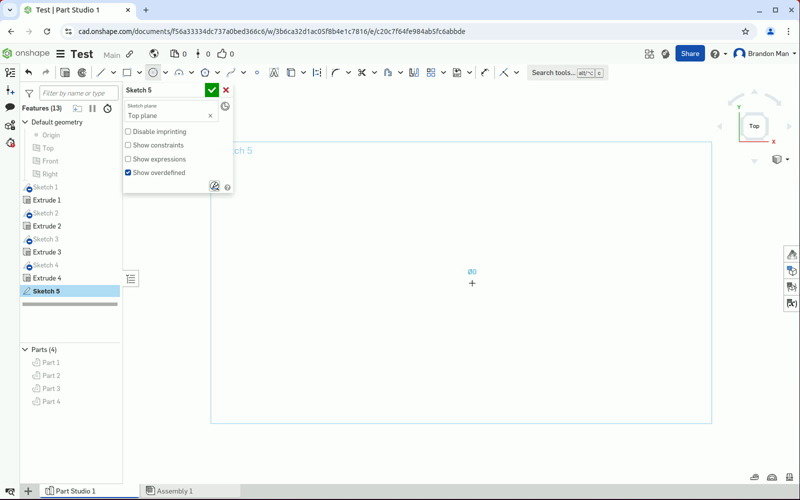
mouse_move(484, 282)
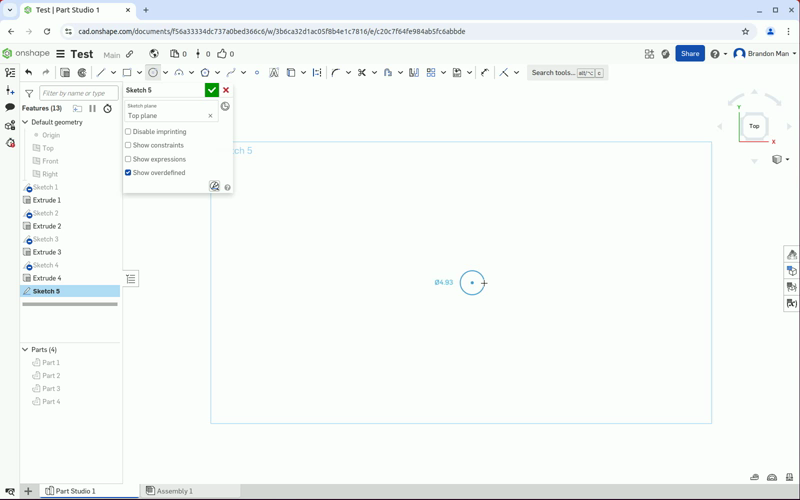
click(484, 282)
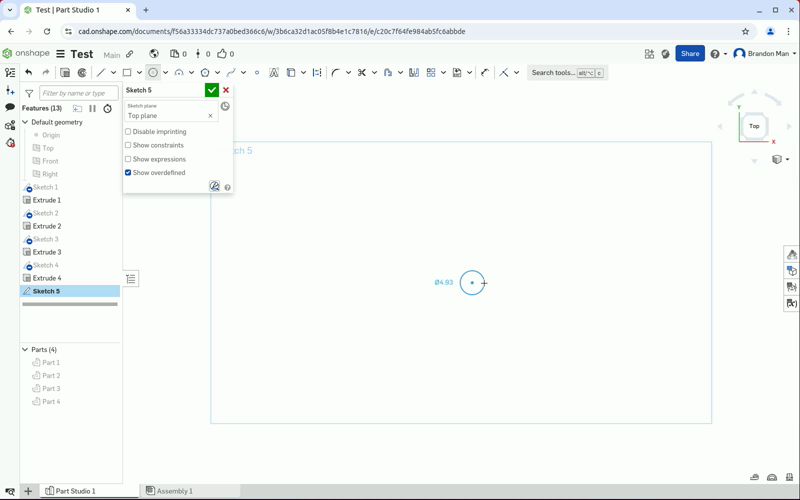
key(esc)
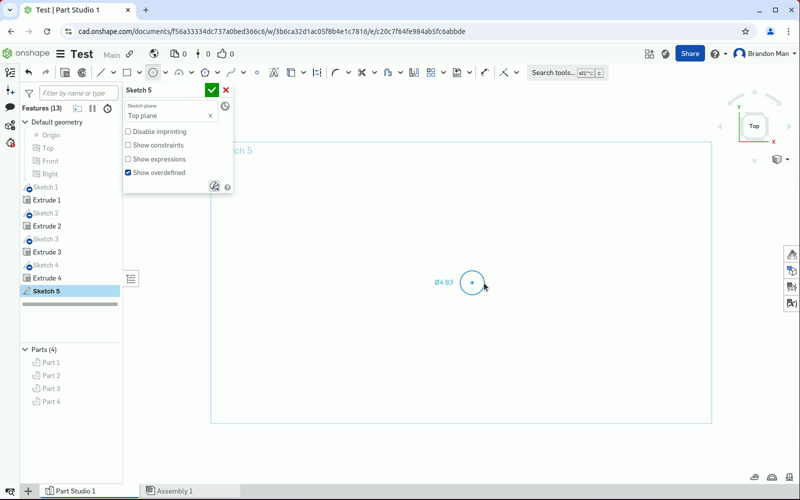
key(c)
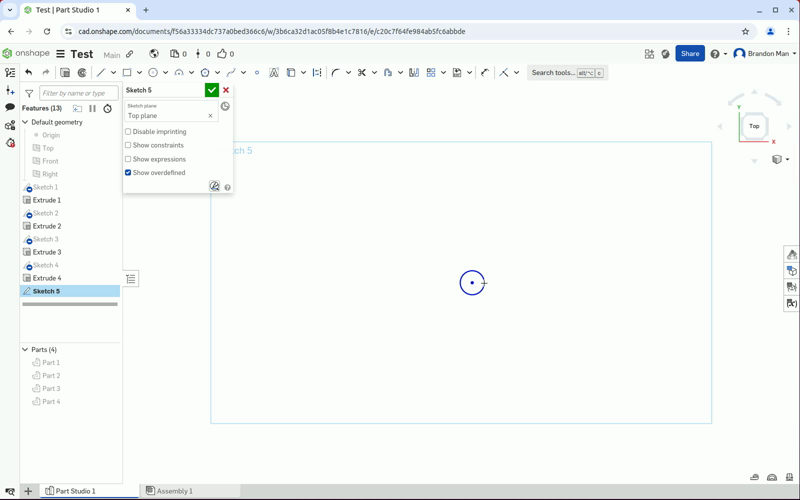
key_down(shift)
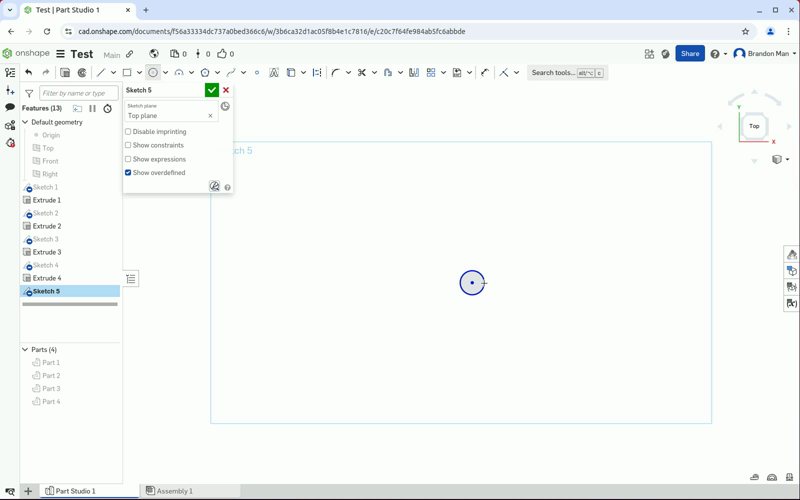
mouse_move(472, 282)
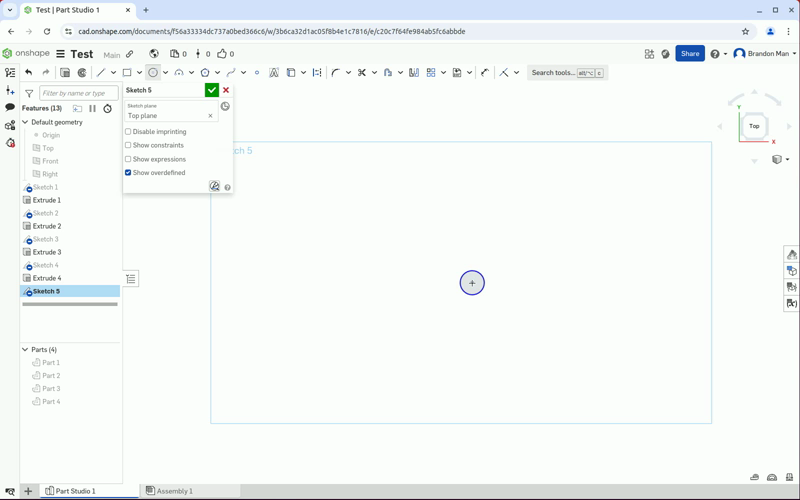
click(472, 282)
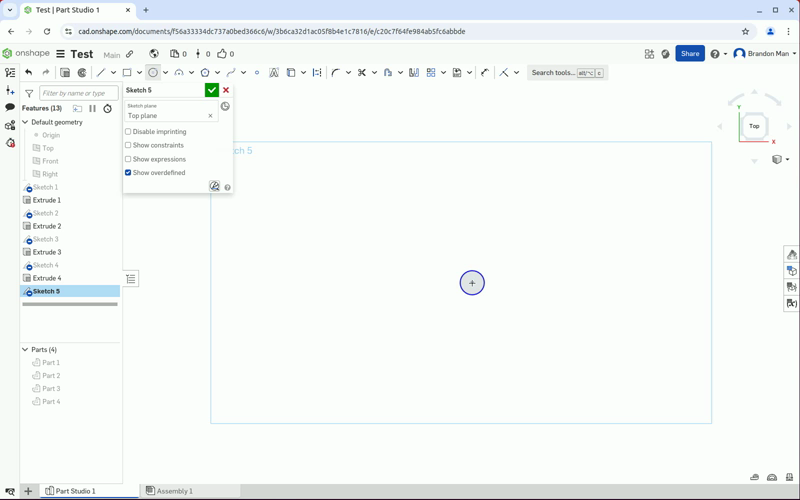
key_up(shift)
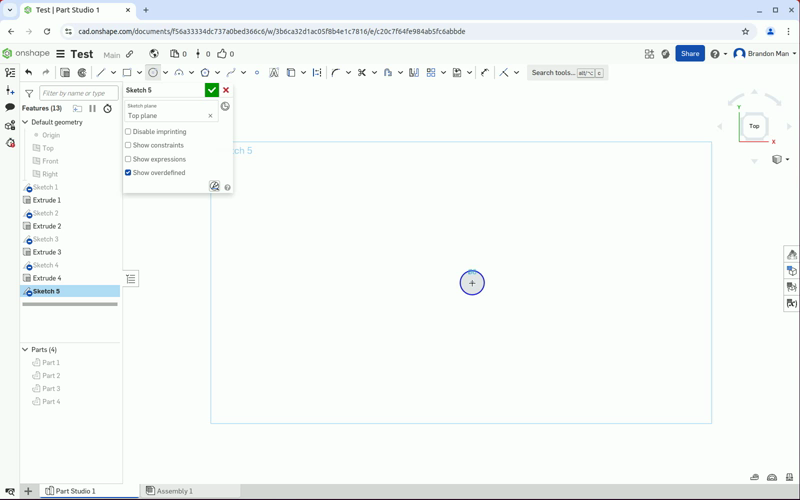
mouse_move(479, 282)
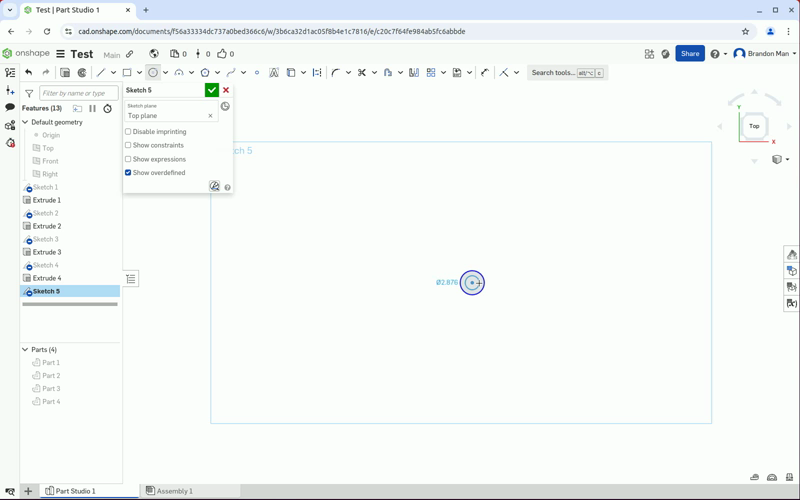
click(479, 282)
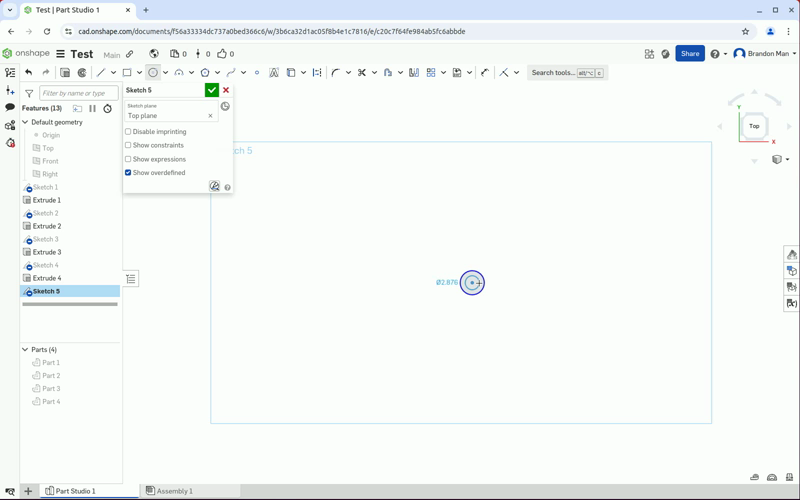
key(esc)
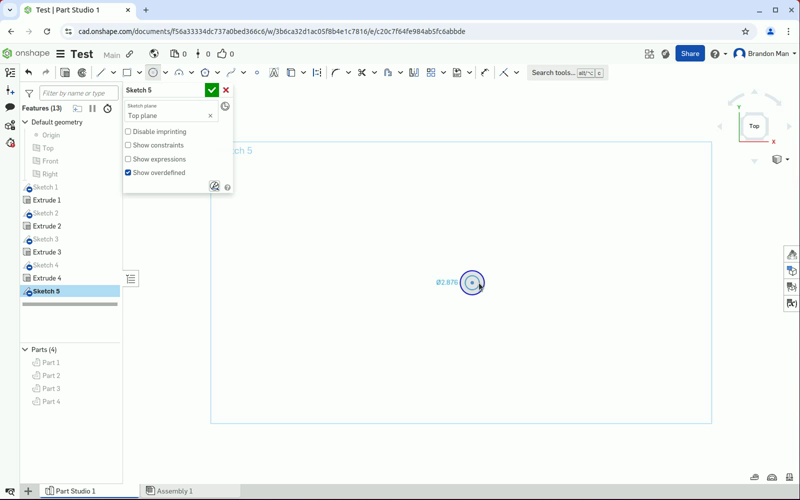
mouse_move(476, 291)
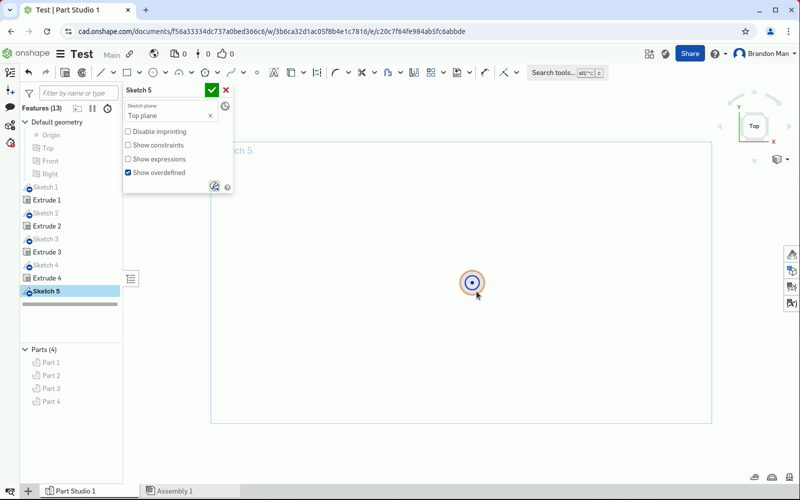
scroll(6)
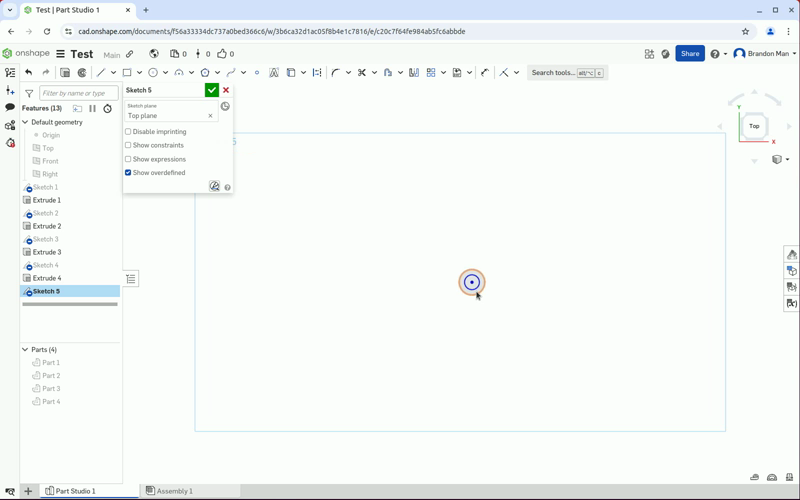
scroll(6)
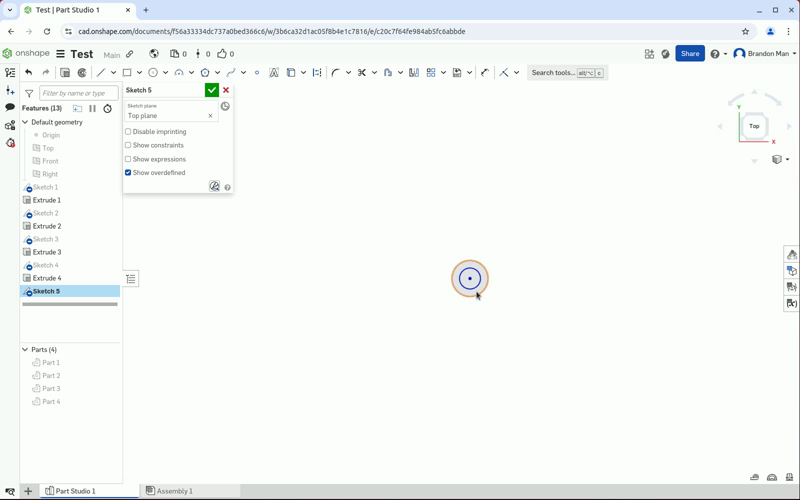
scroll(6)
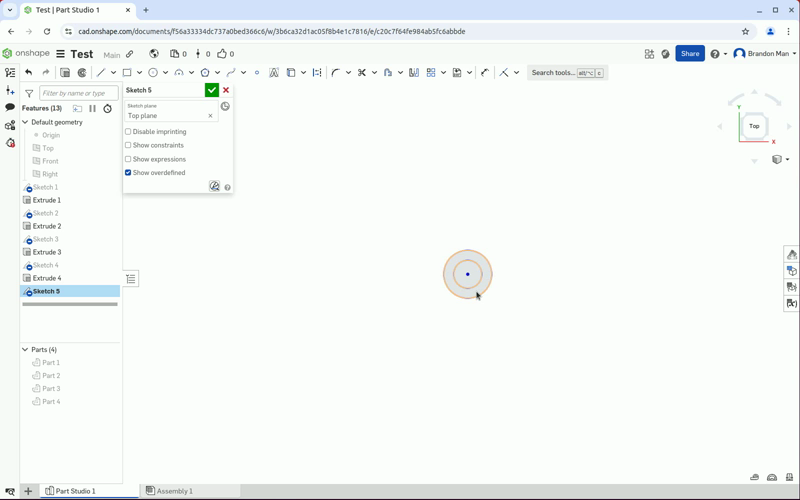
scroll(6)
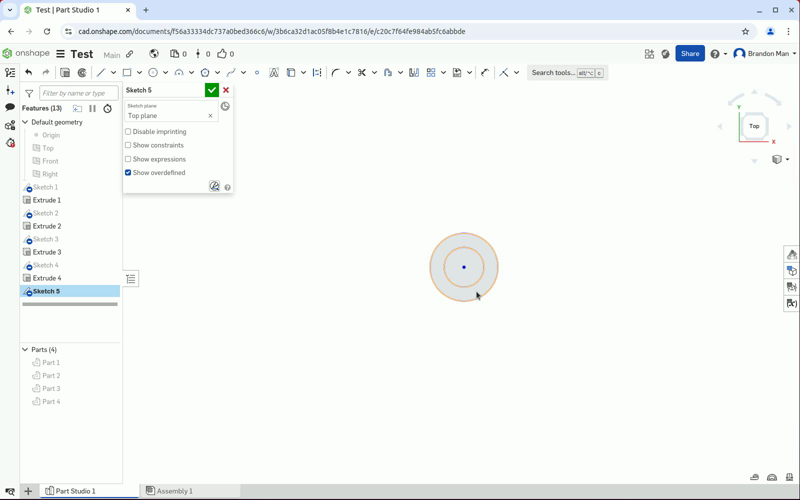
scroll(6)
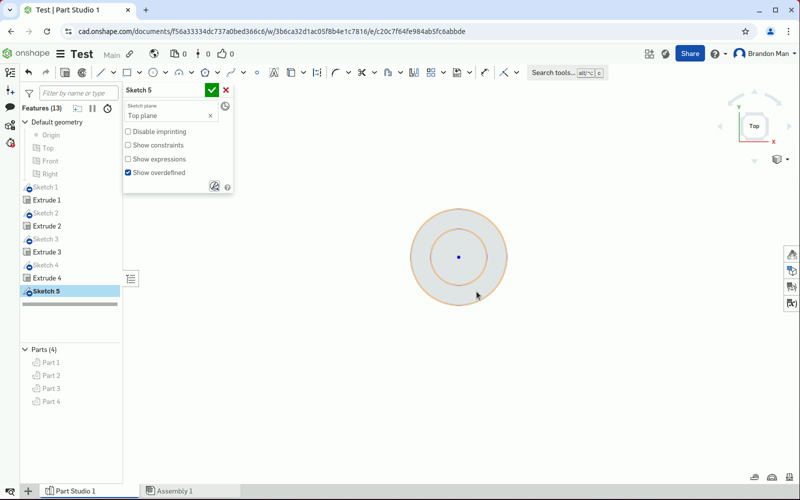
scroll(6)
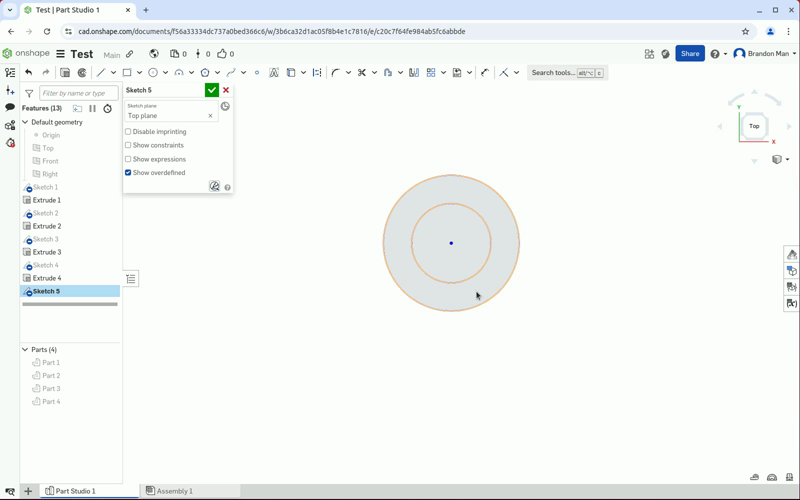
scroll(6)
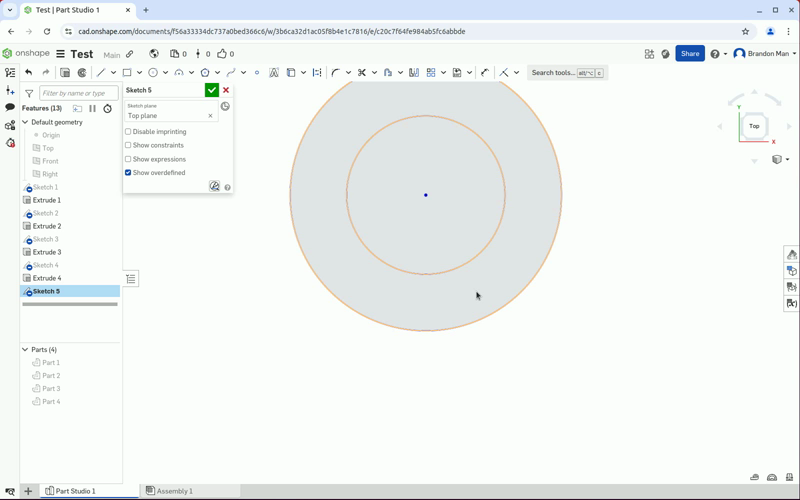
click(476, 291)
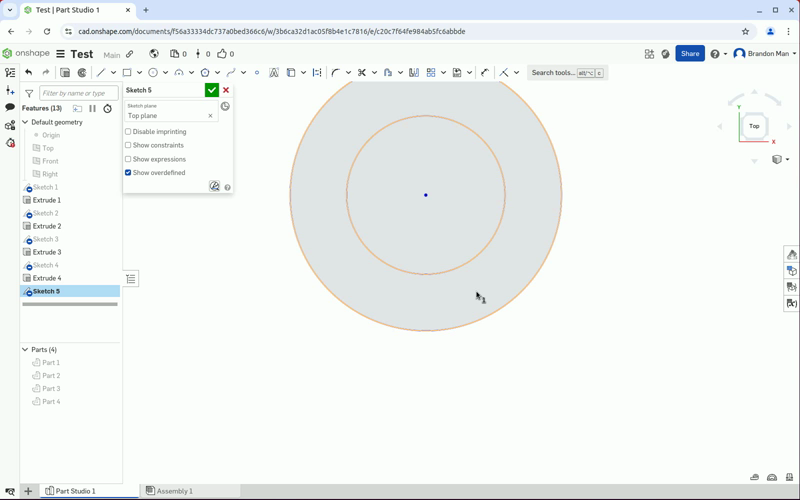
scroll(-6)
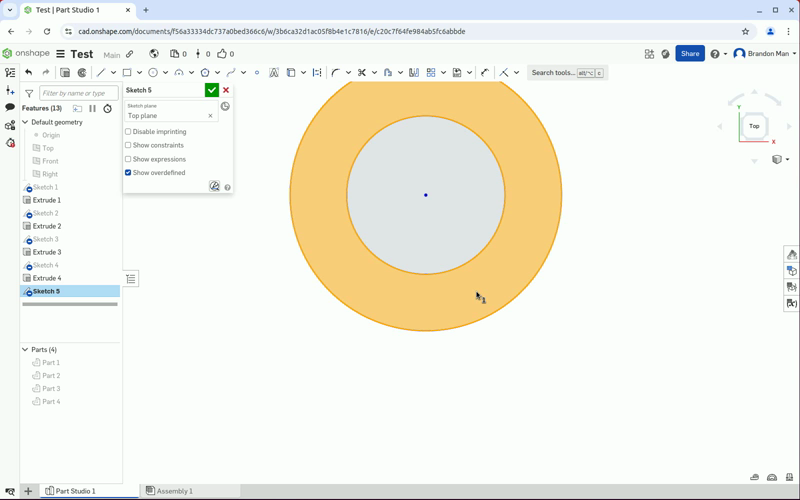
scroll(-6)
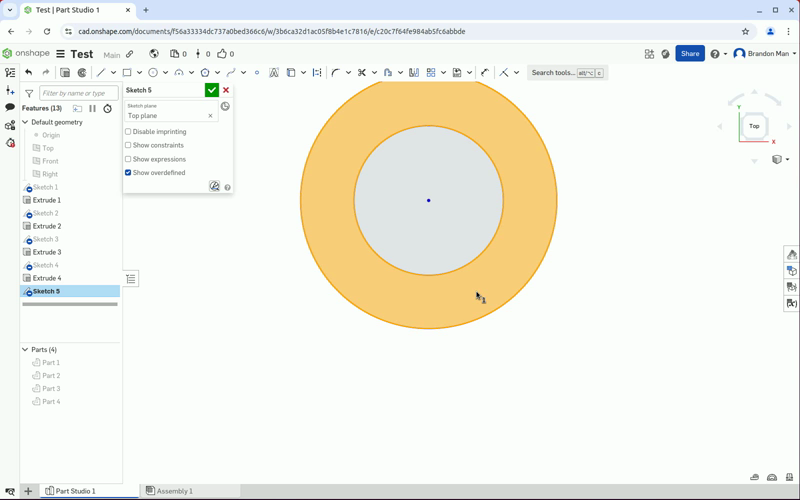
scroll(-6)
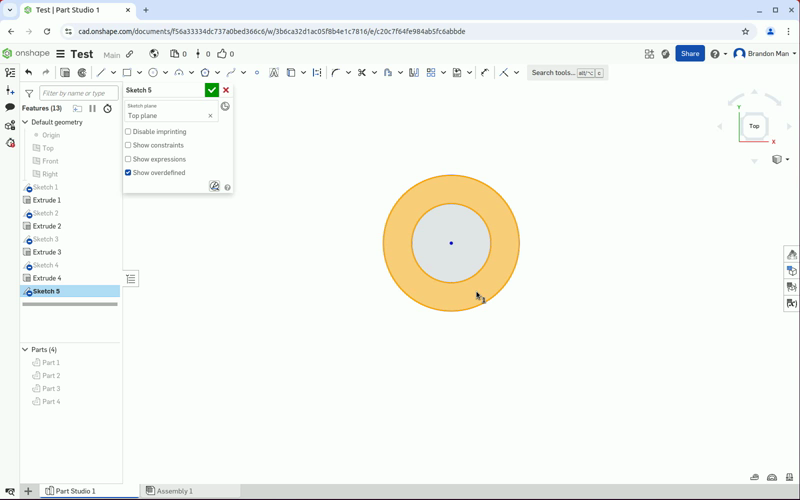
scroll(-6)
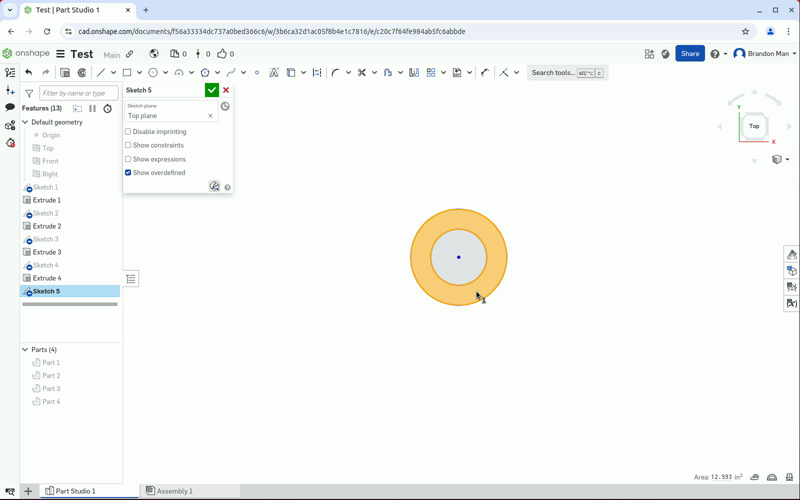
scroll(-6)
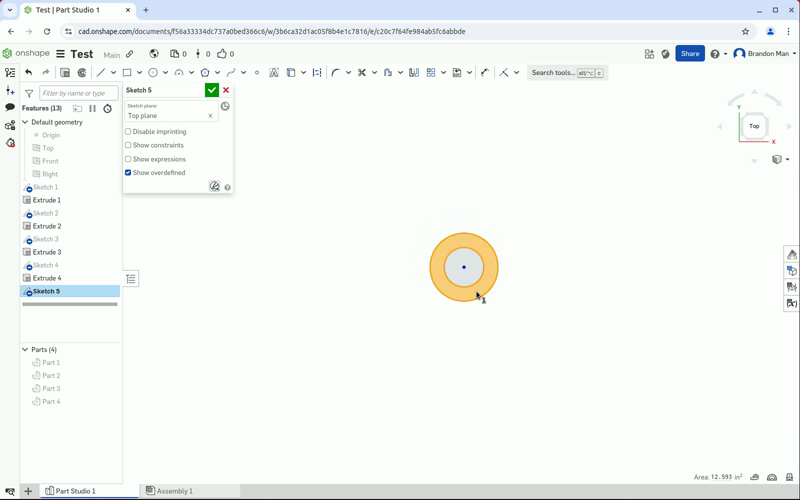
scroll(-6)
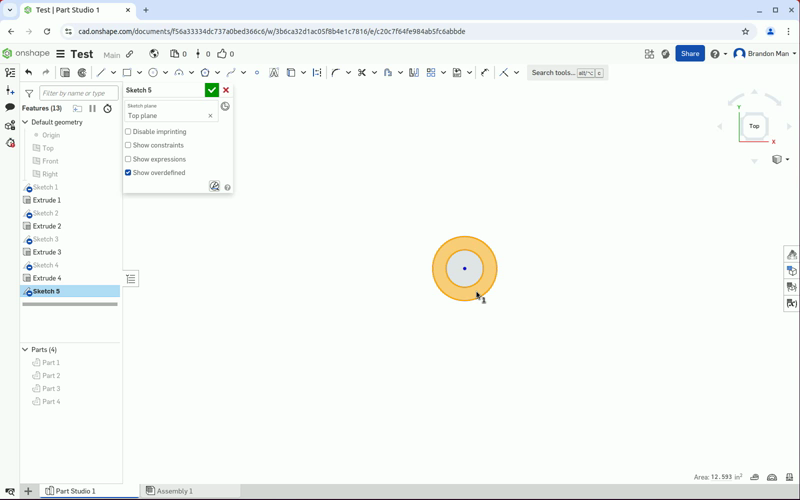
scroll(-6)
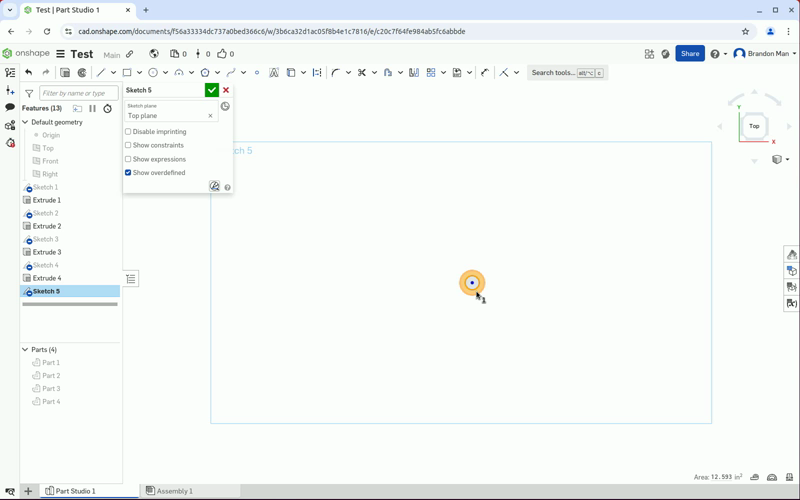
mouse_move(73, 352)
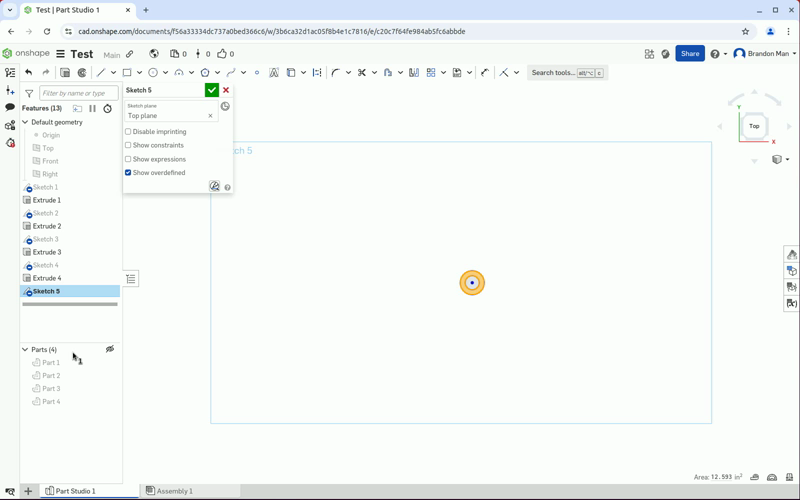
key(shift+y)
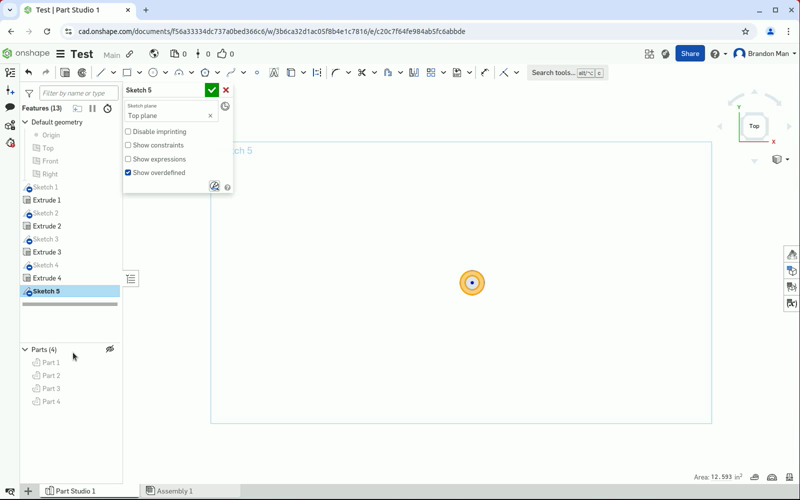
key(shift+e)
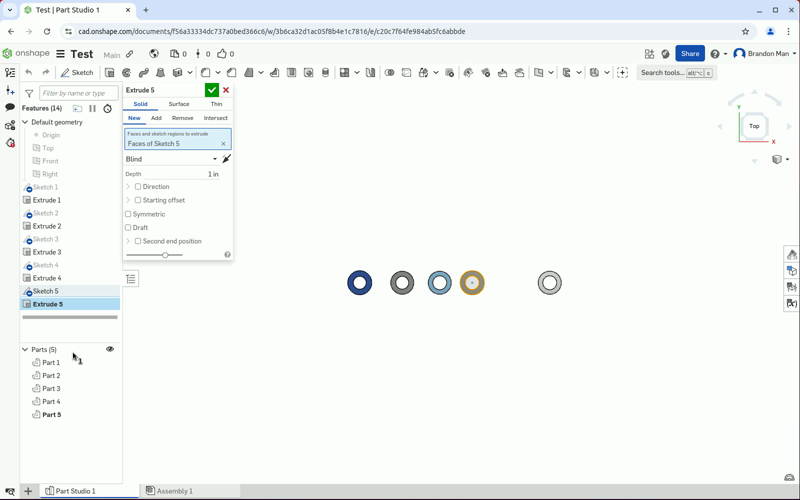
mouse_move(143, 106)
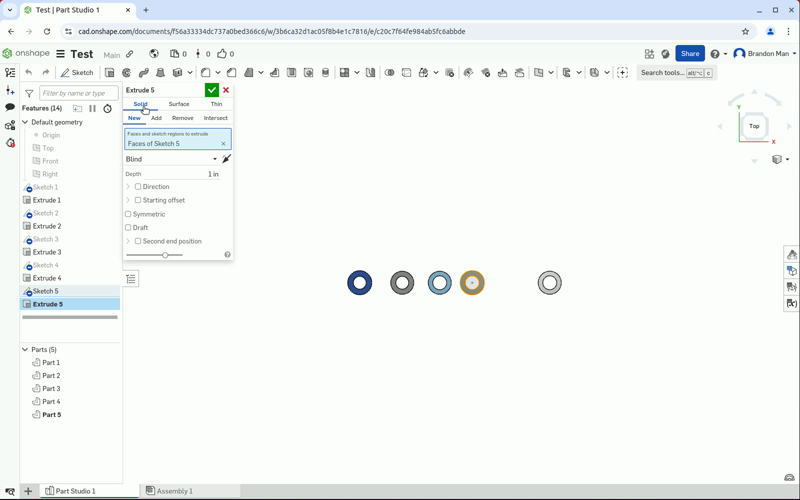
click(143, 106)
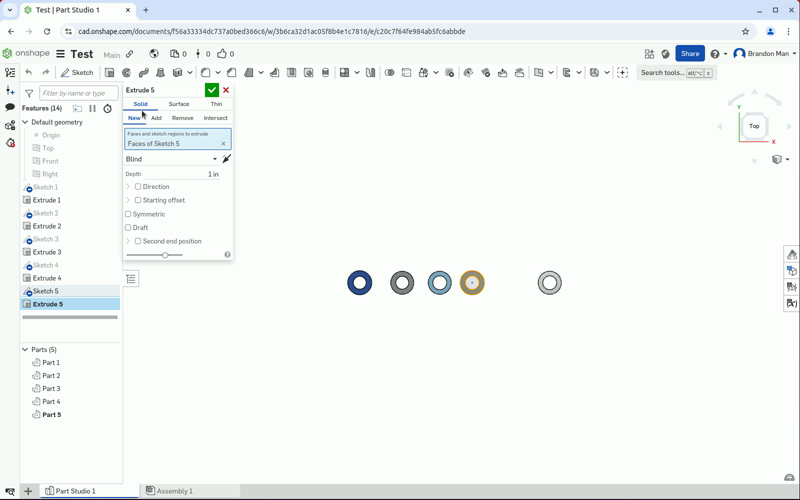
mouse_move(137, 120)
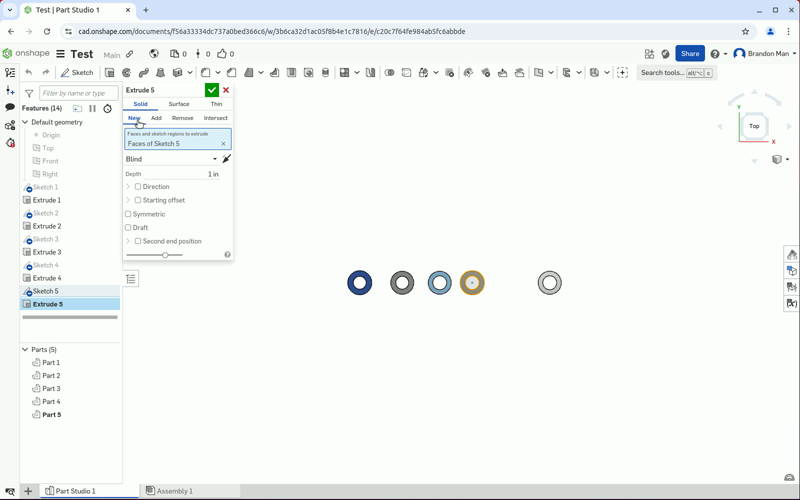
click(137, 120)
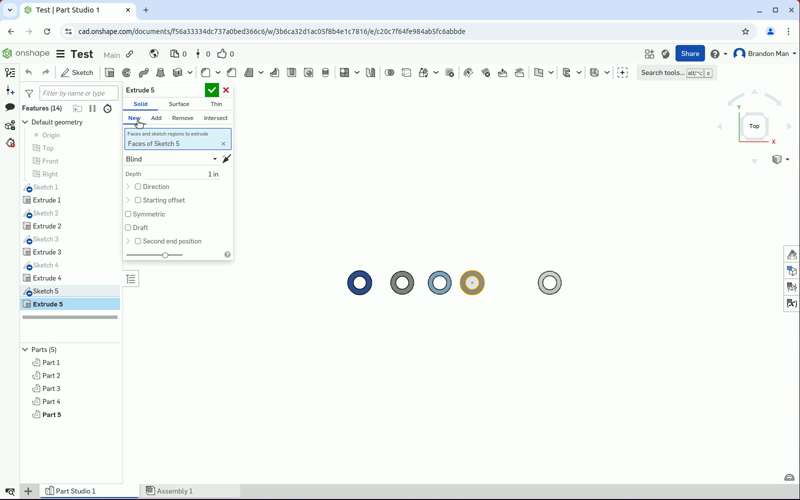
key(tab, 4)
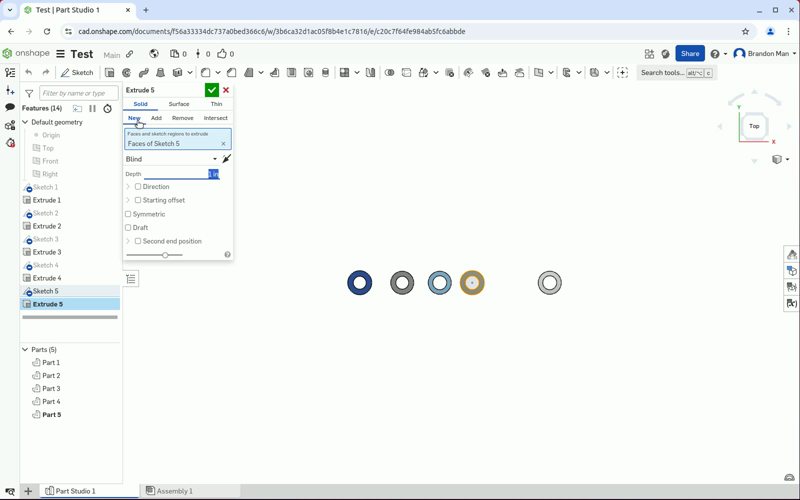
text(3.611)
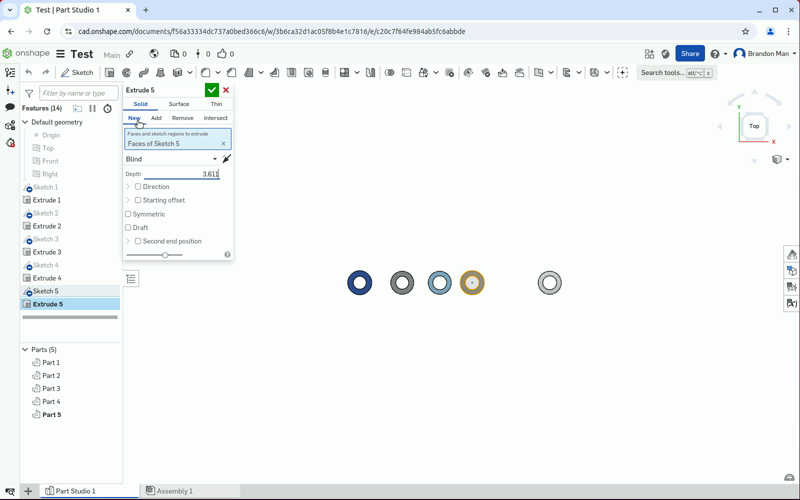
key(enter)
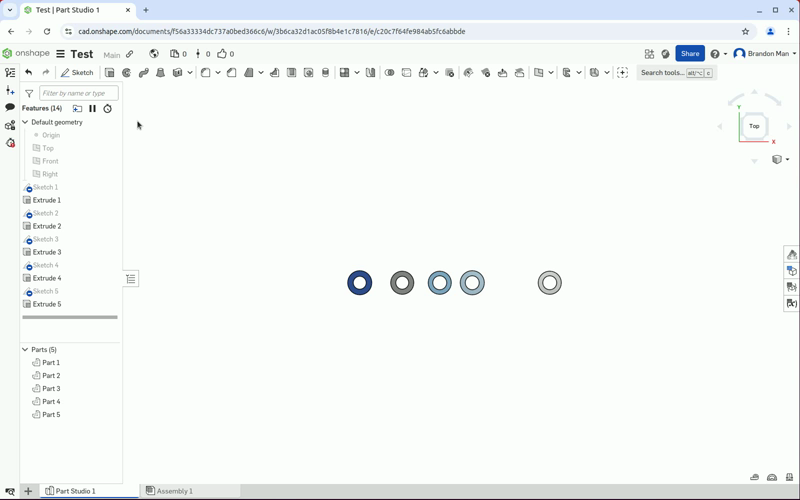
key(shift+h)
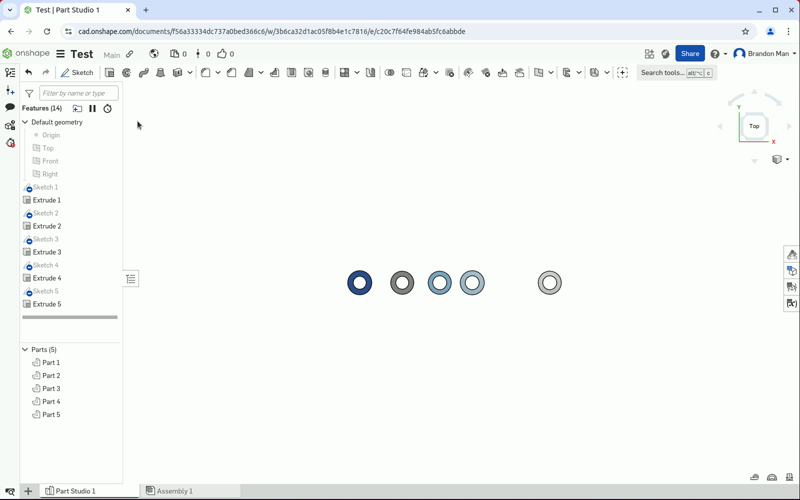
key(shift+h)
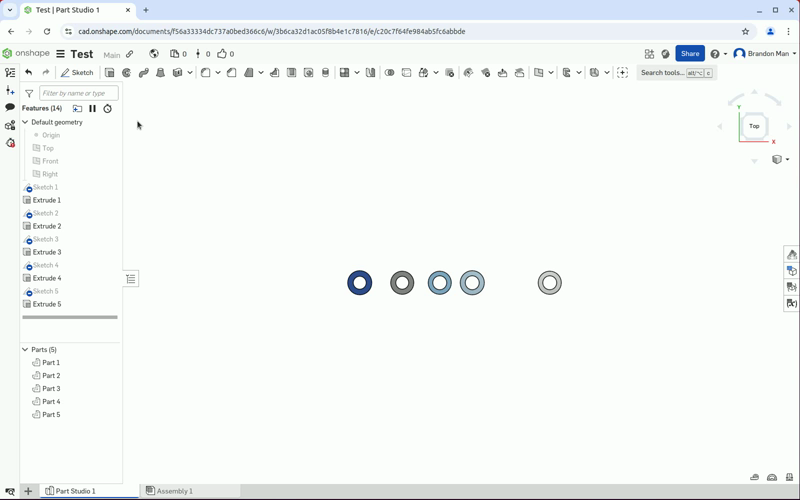
mouse_move(73, 189)
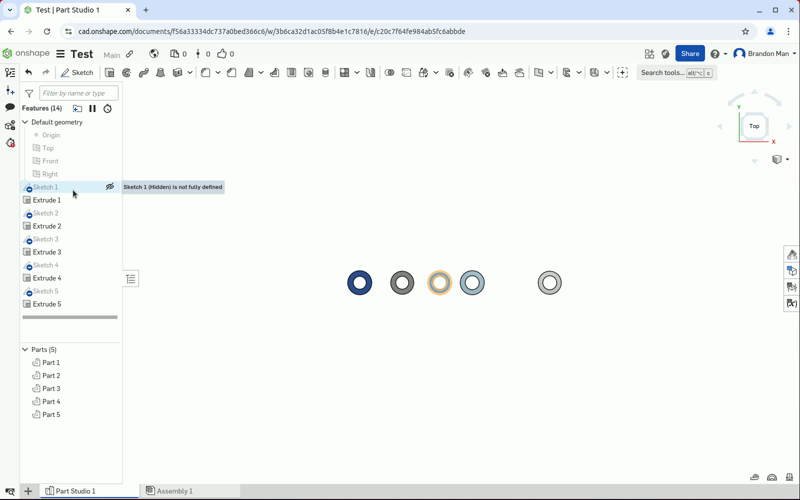
click(73, 189)
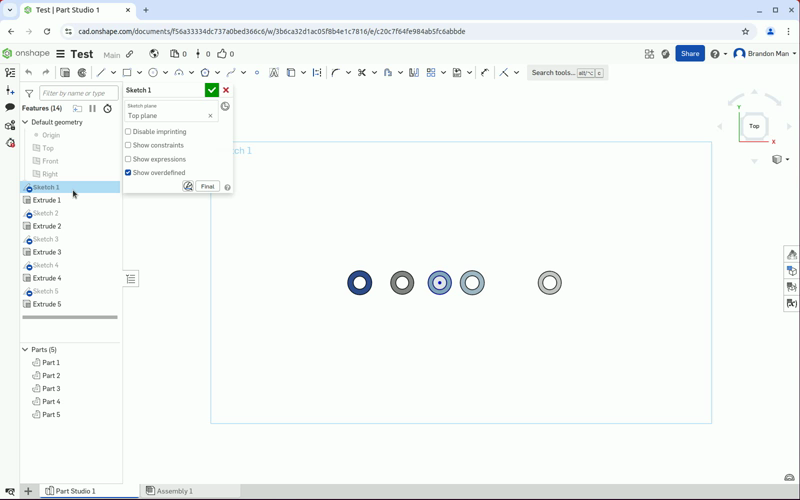
mouse_move(229, 92)
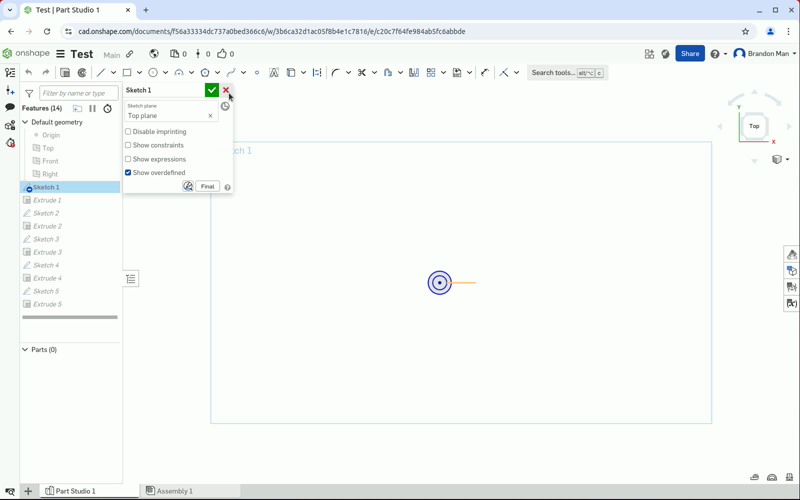
click(229, 92)
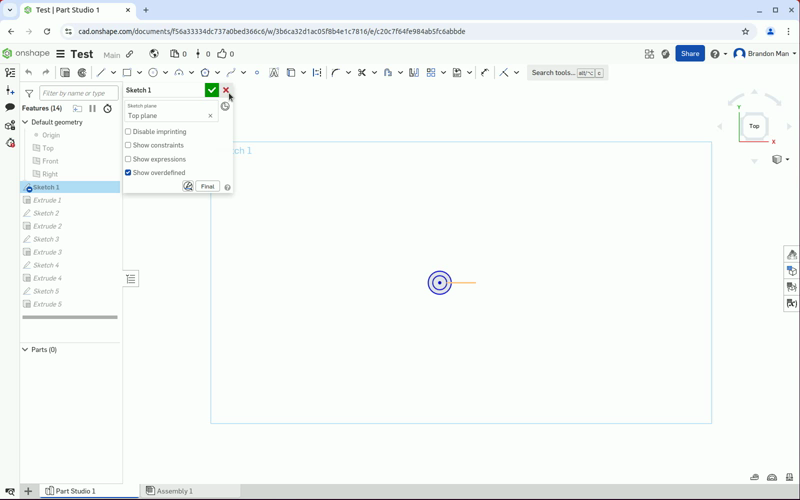
key(shift+s)
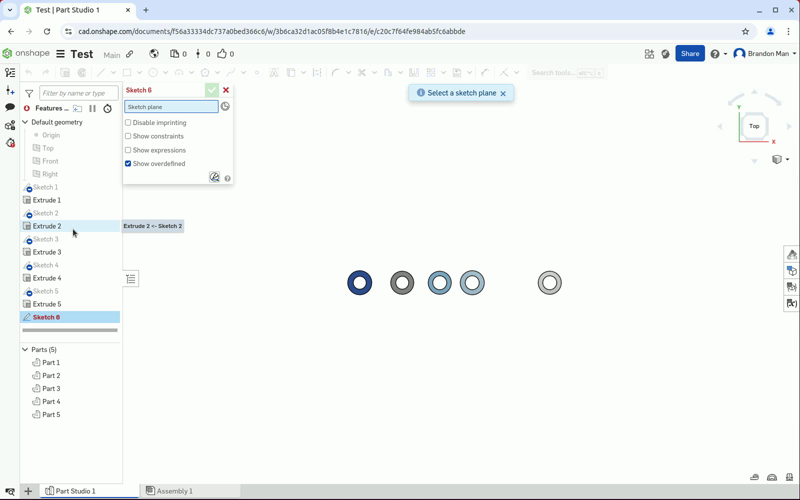
scroll(3)
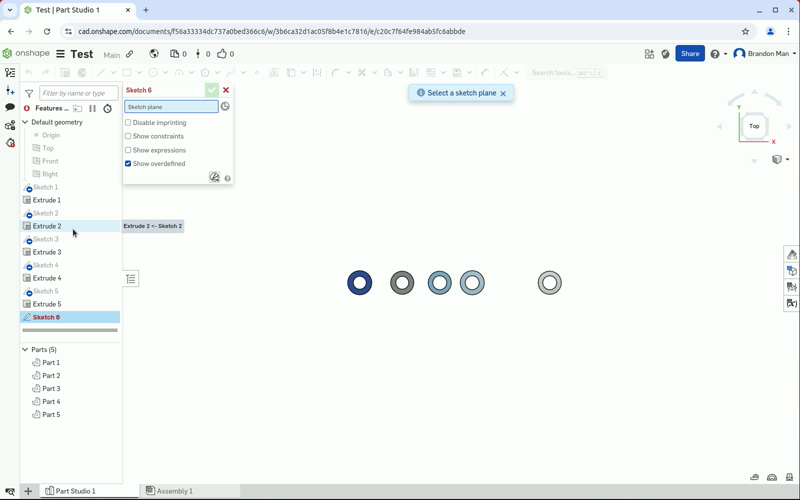
mouse_move(73, 150)
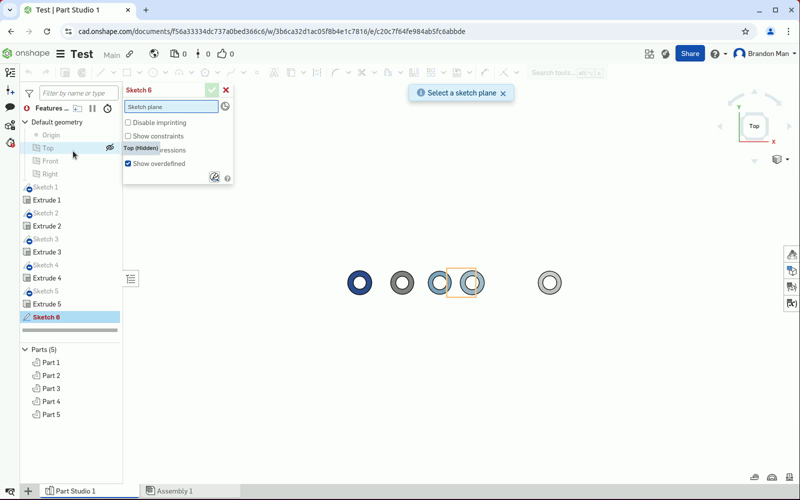
click(73, 150)
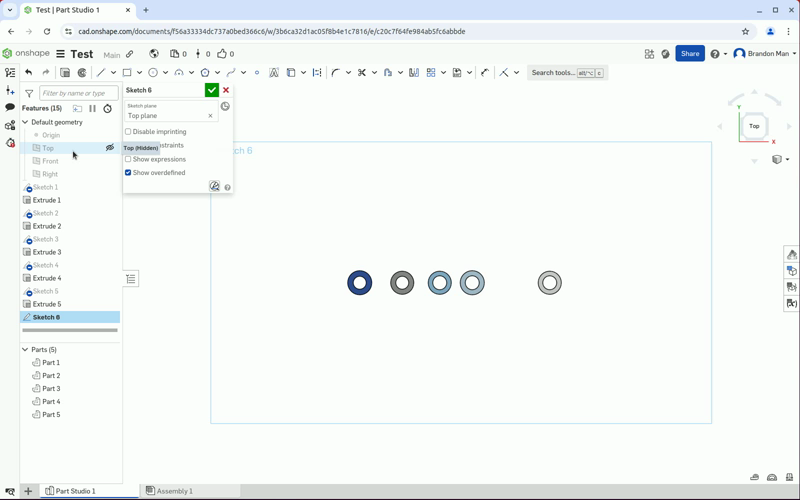
mouse_move(73, 352)
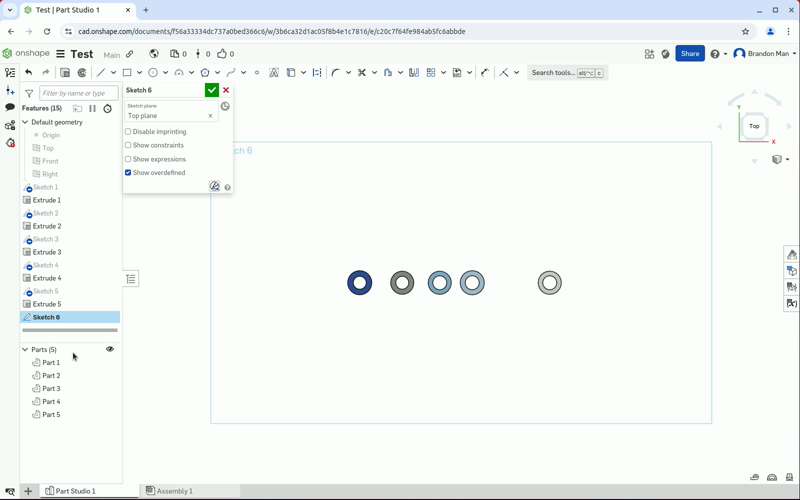
key(y)
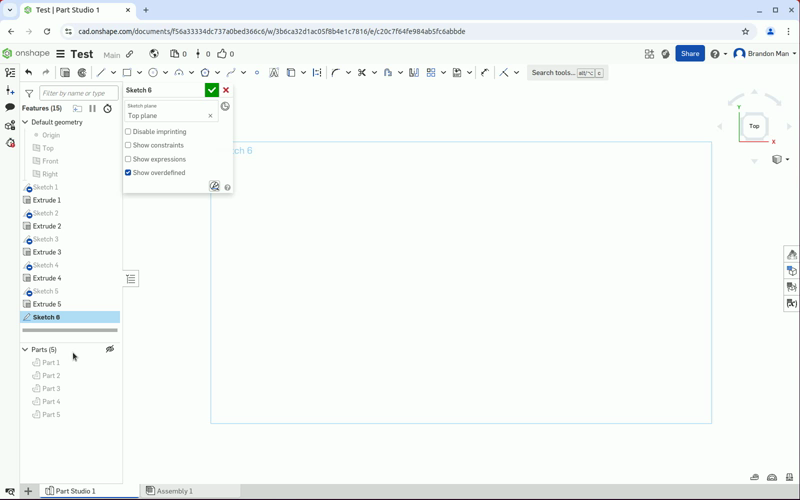
key(c)
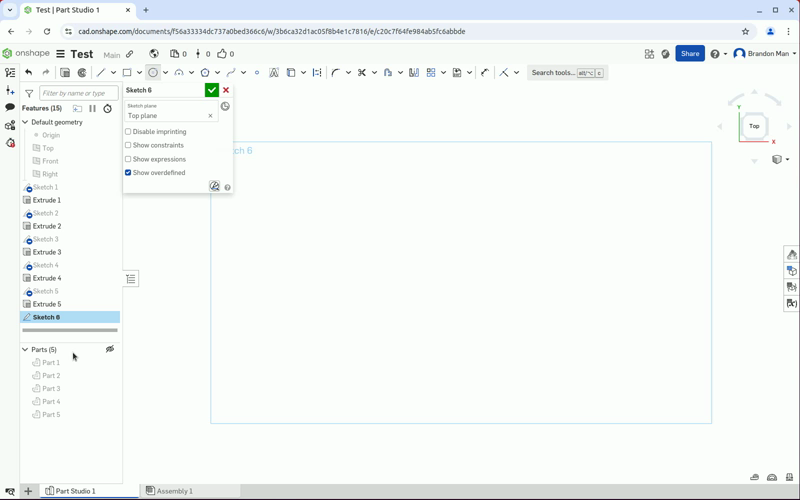
key_down(shift)
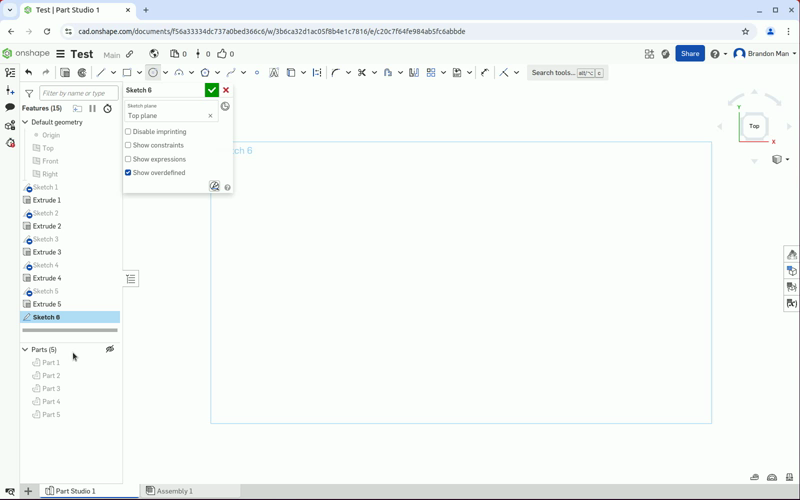
mouse_move(472, 282)
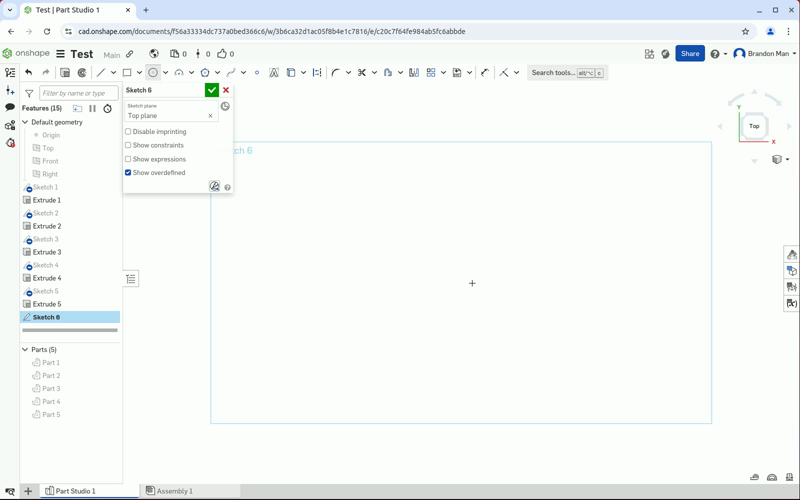
click(472, 282)
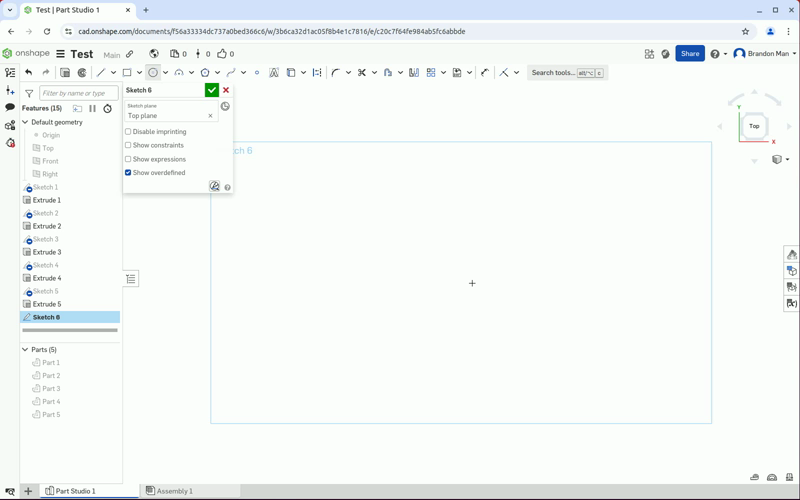
key_up(shift)
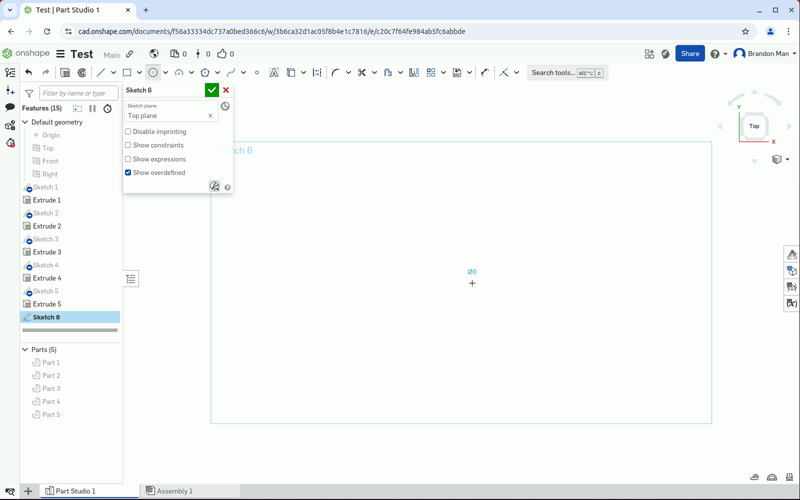
mouse_move(484, 282)
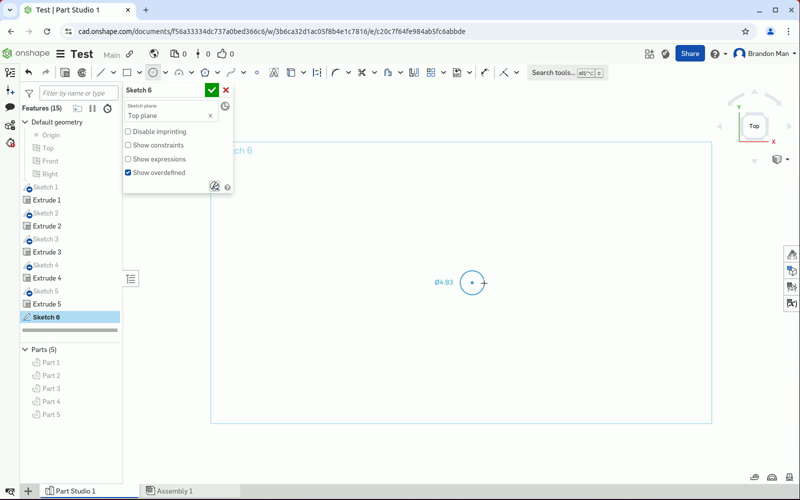
click(484, 282)
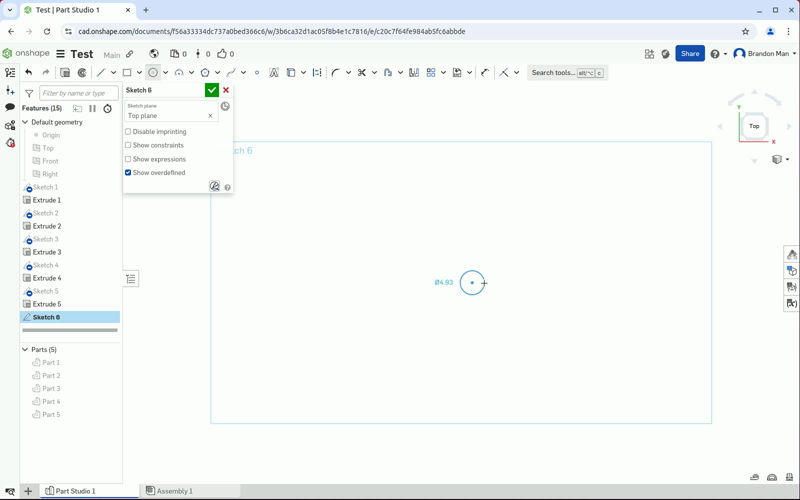
key(esc)
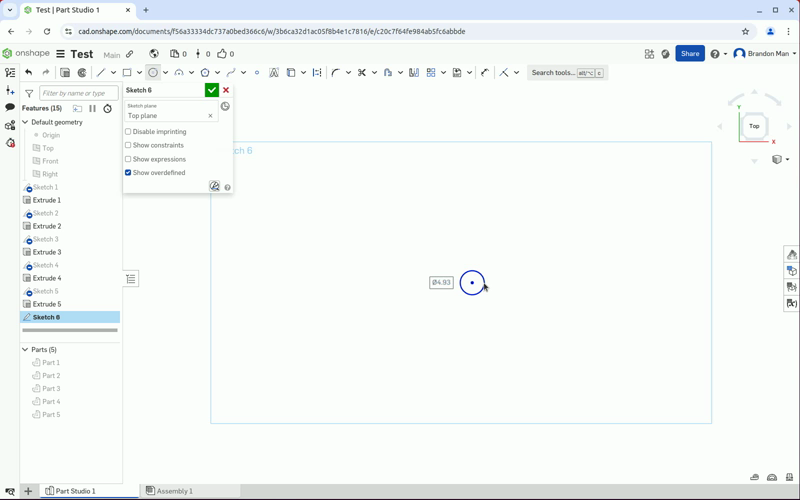
key(c)
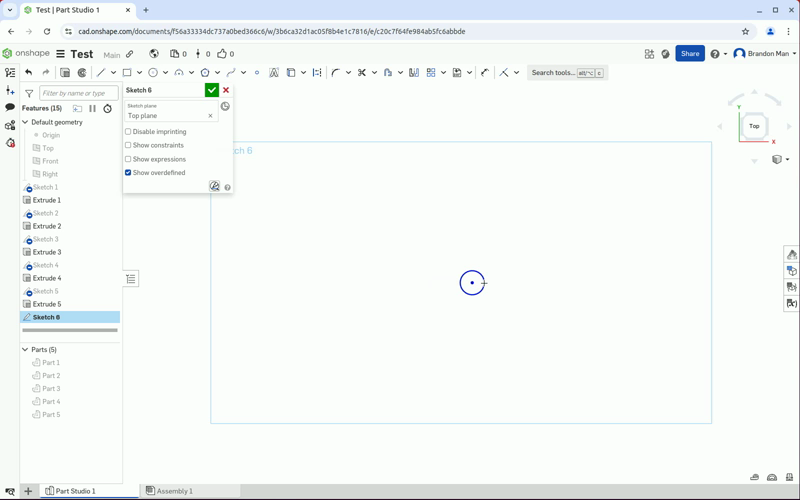
key_down(shift)
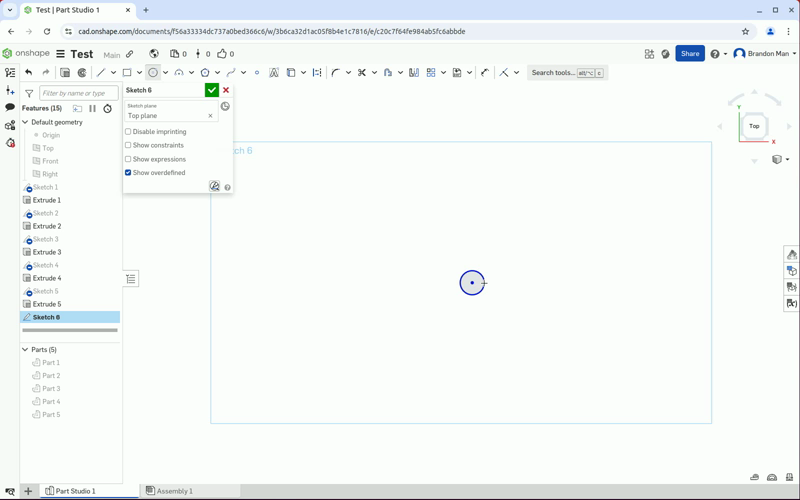
mouse_move(472, 282)
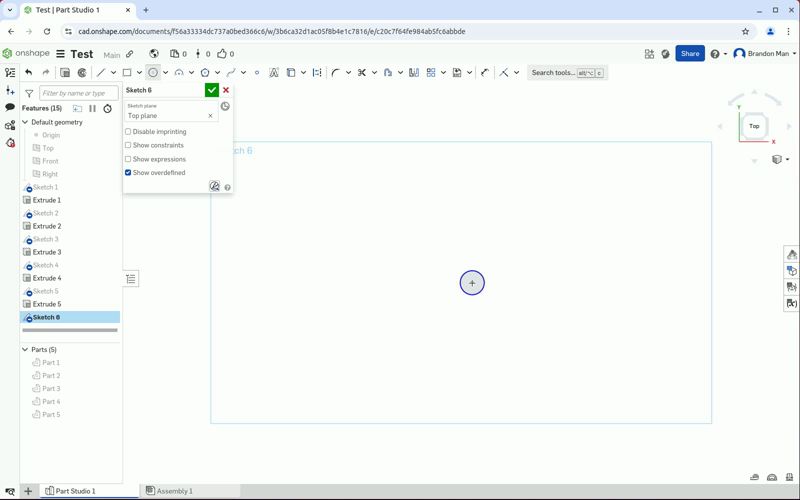
click(472, 282)
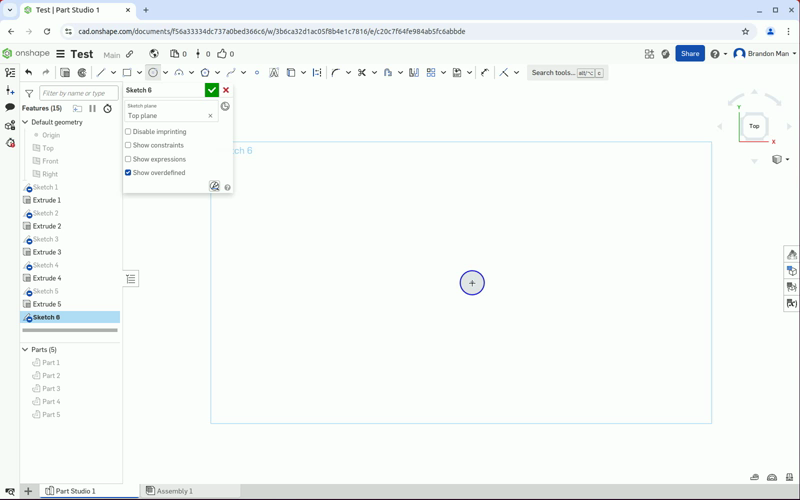
key_up(shift)
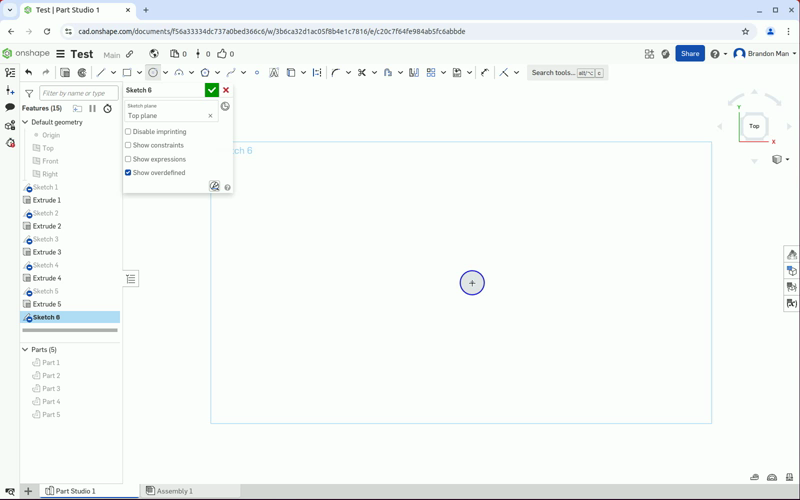
mouse_move(479, 282)
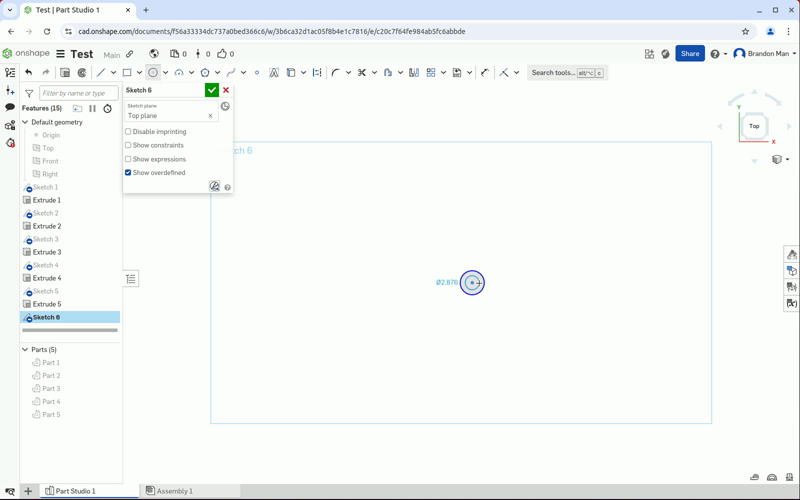
click(479, 282)
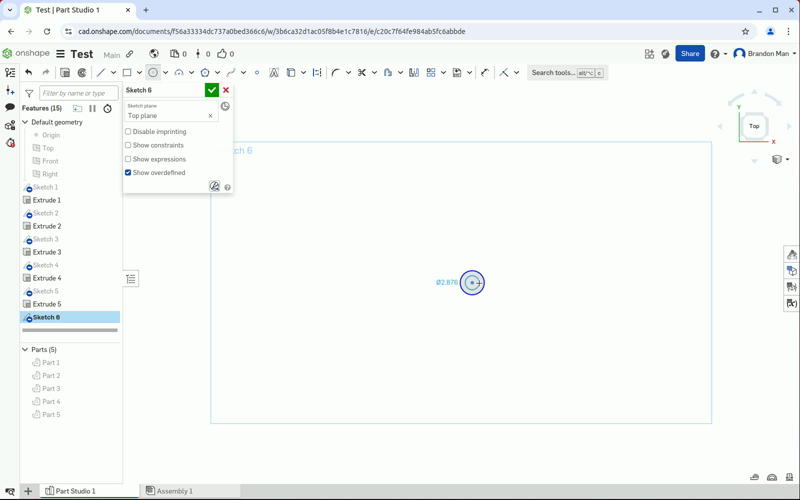
key(esc)
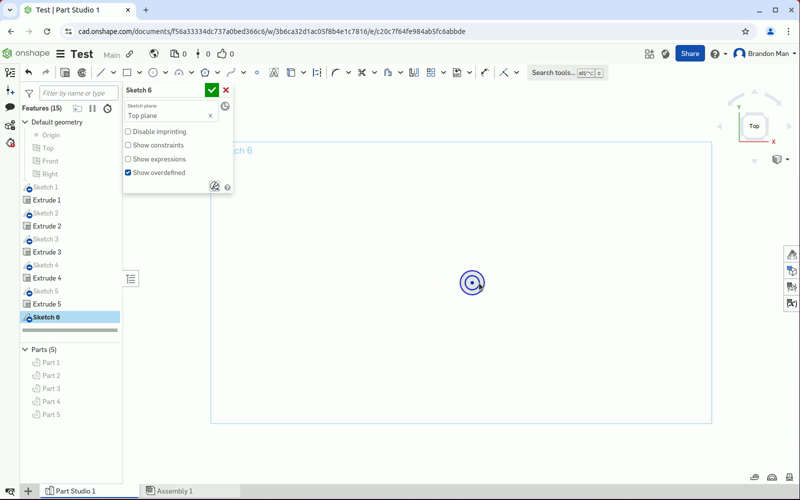
mouse_move(469, 276)
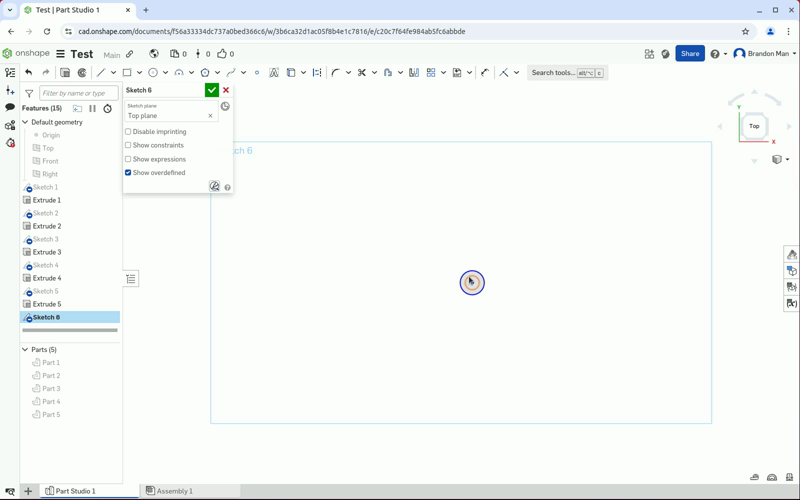
scroll(6)
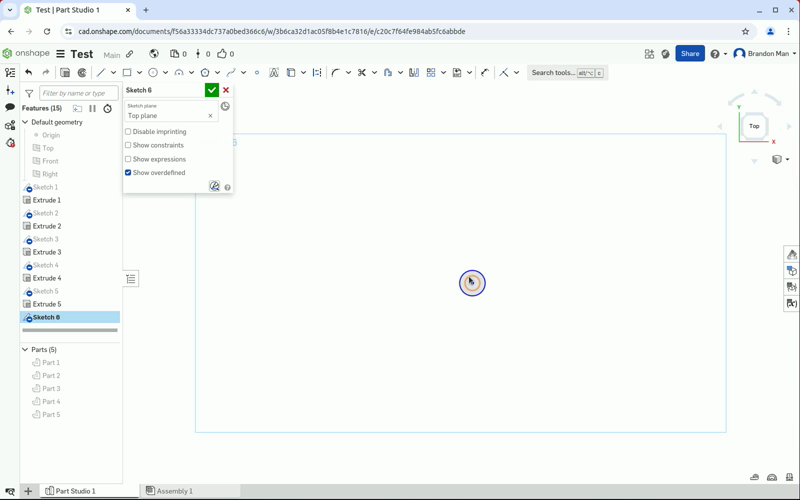
scroll(6)
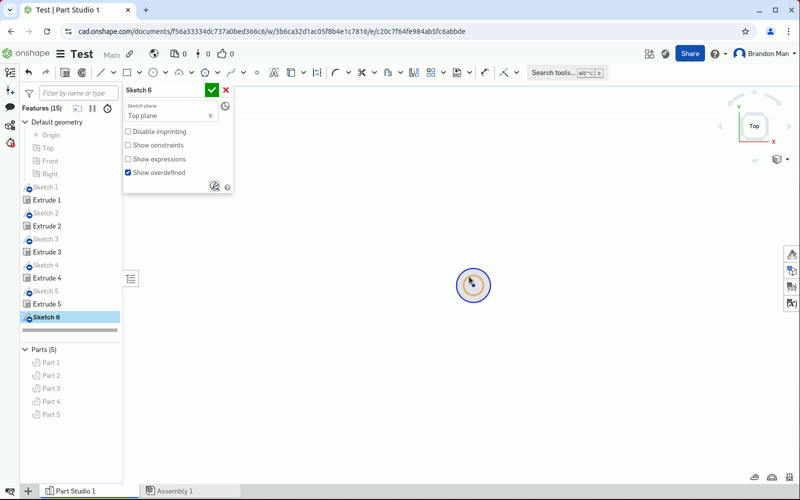
scroll(6)
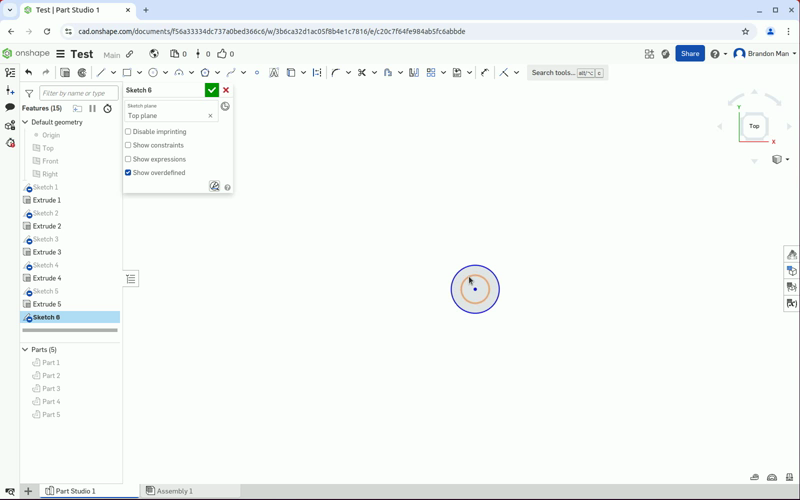
scroll(6)
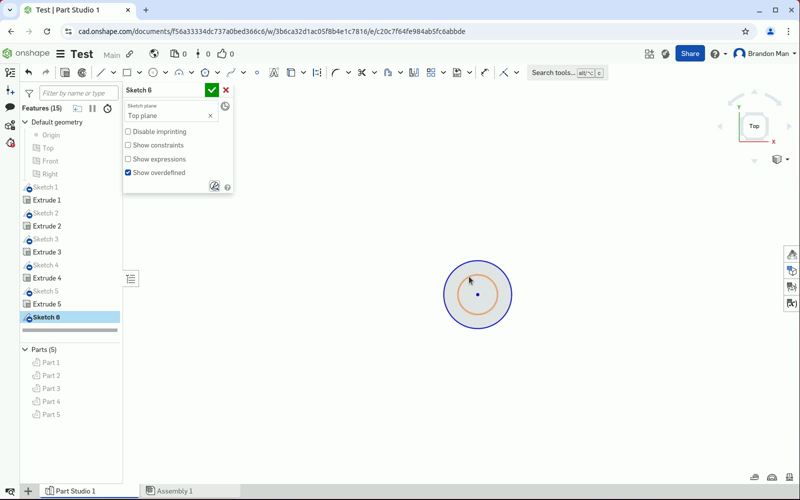
scroll(6)
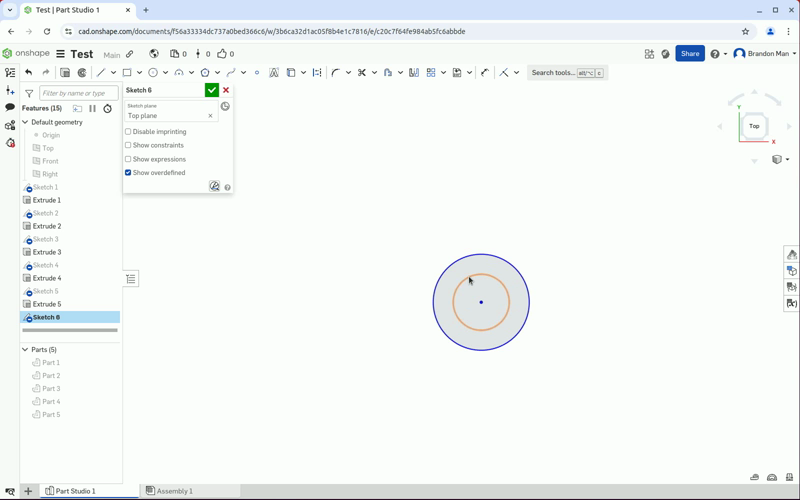
scroll(6)
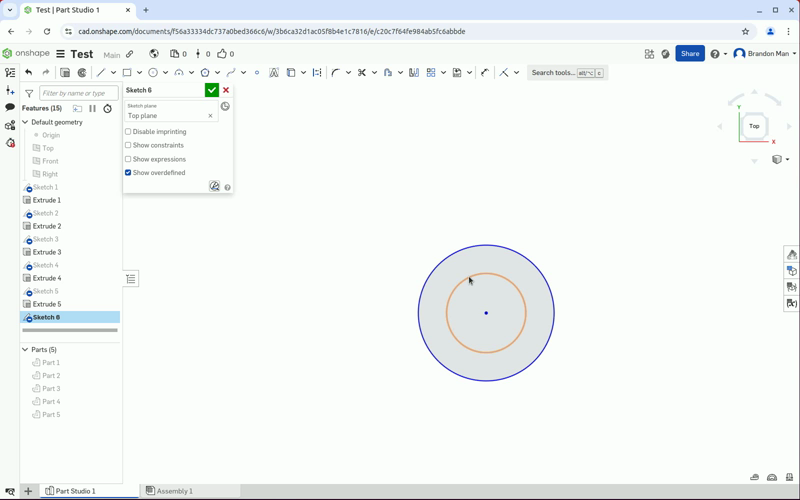
scroll(6)
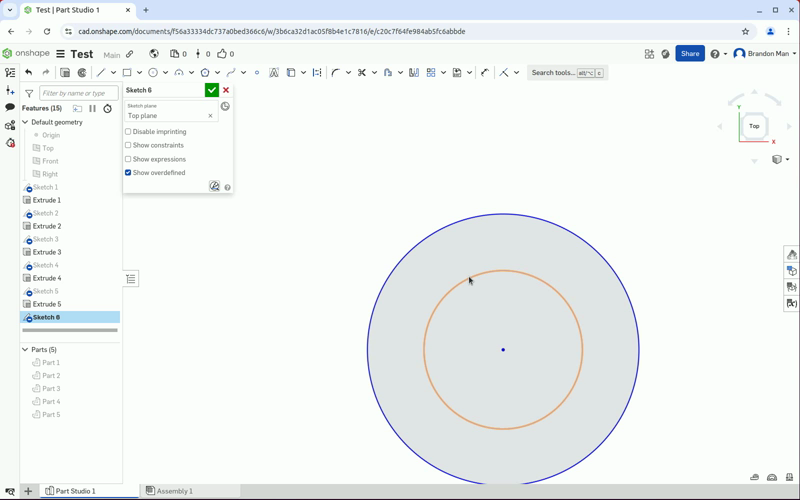
click(469, 276)
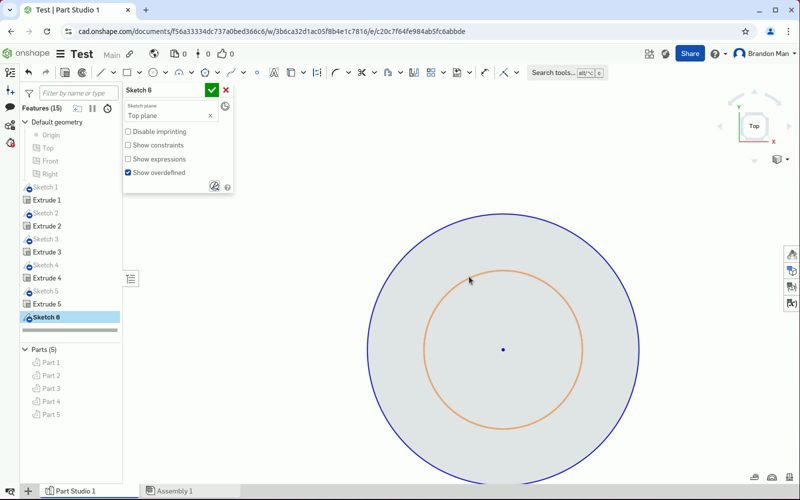
scroll(-6)
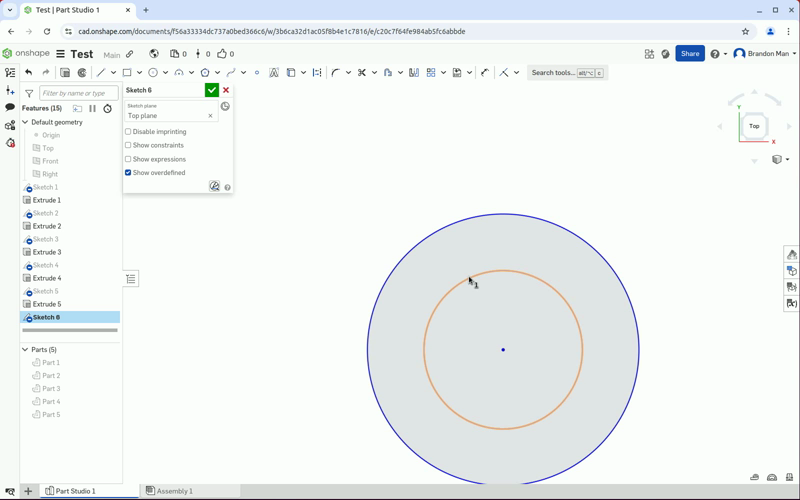
scroll(-6)
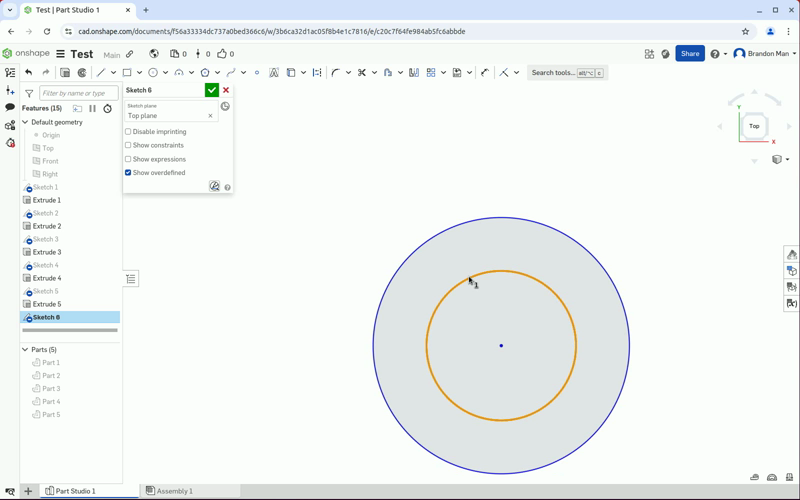
scroll(-6)
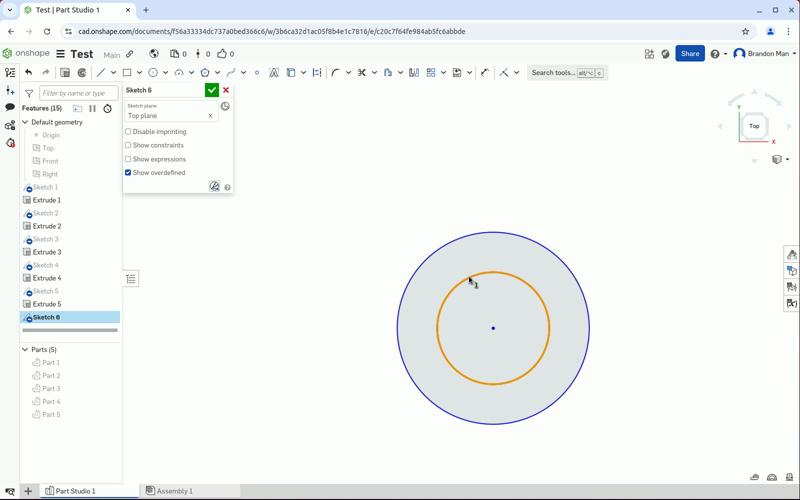
scroll(-6)
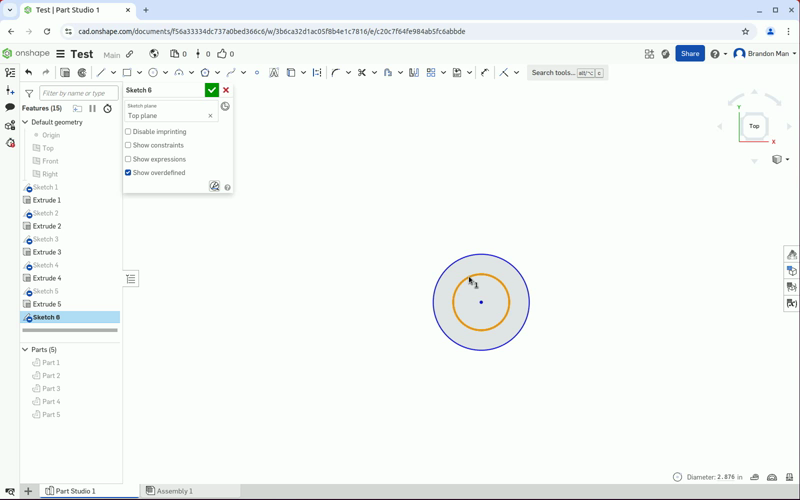
scroll(-6)
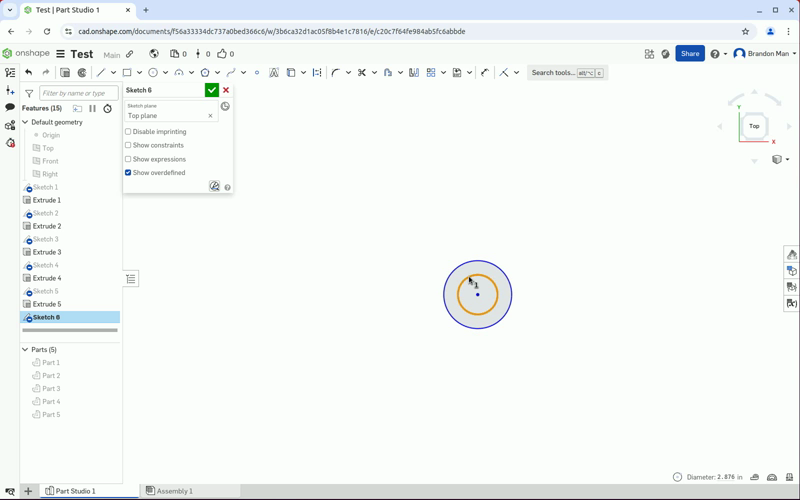
scroll(-6)
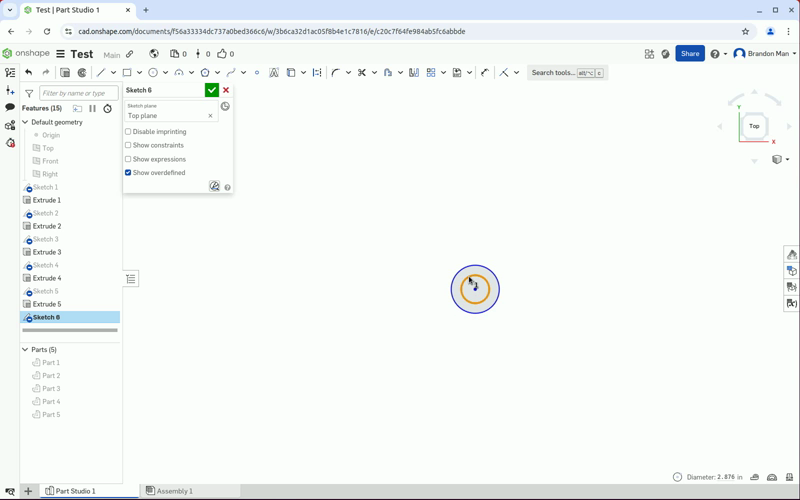
scroll(-6)
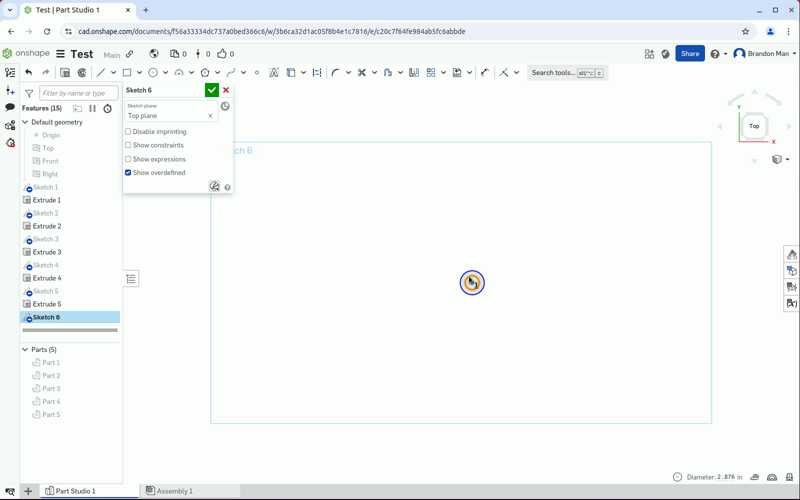
mouse_move(73, 352)
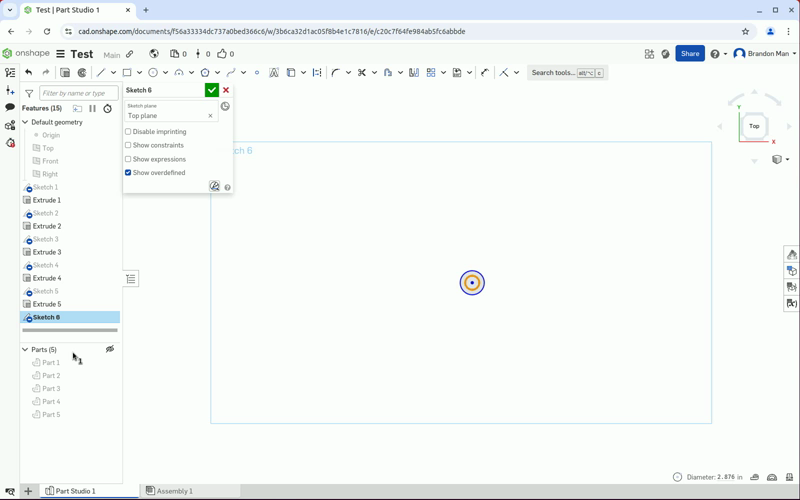
key(shift+y)
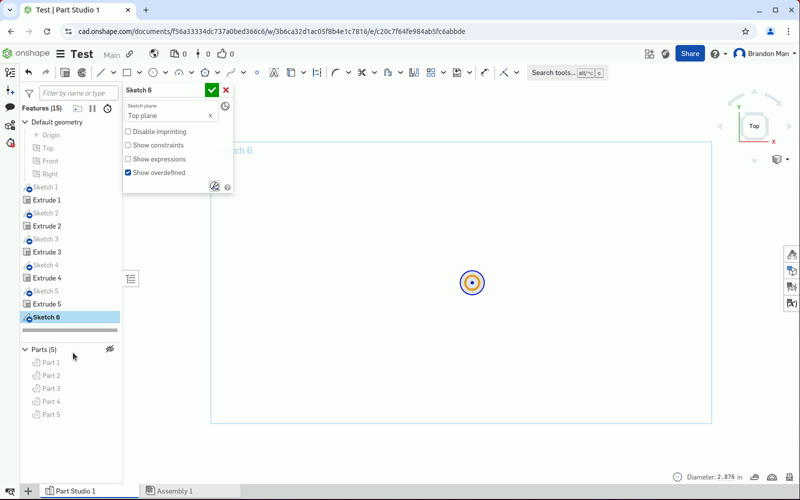
key(shift+e)
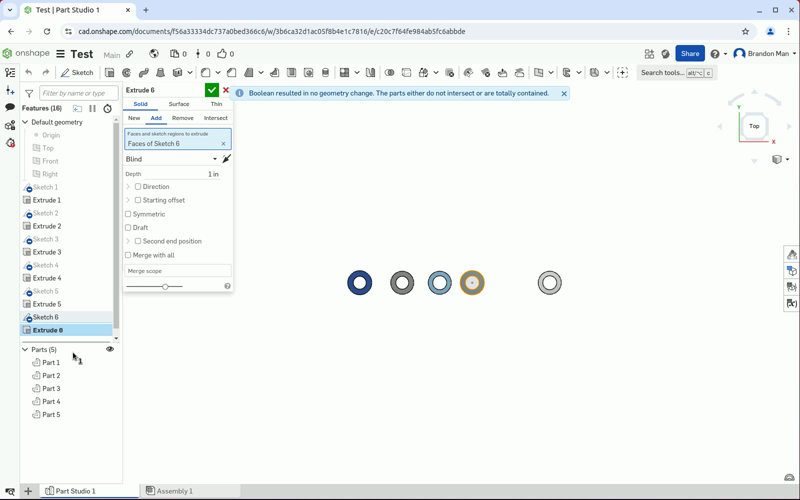
mouse_move(143, 106)
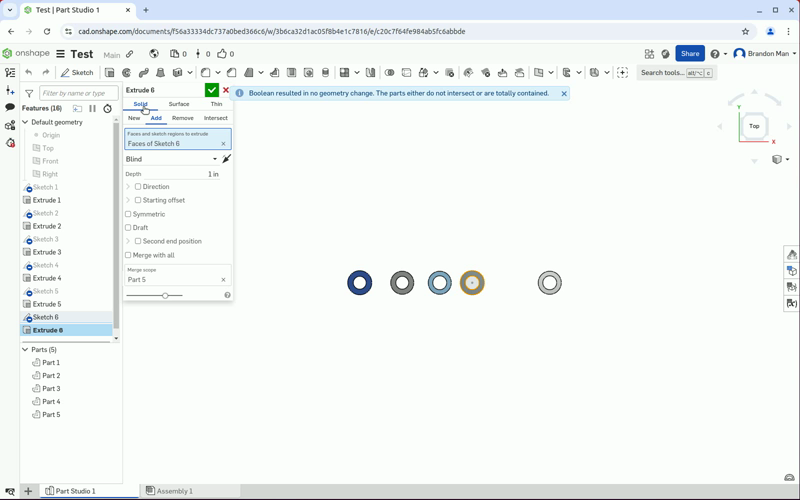
click(143, 106)
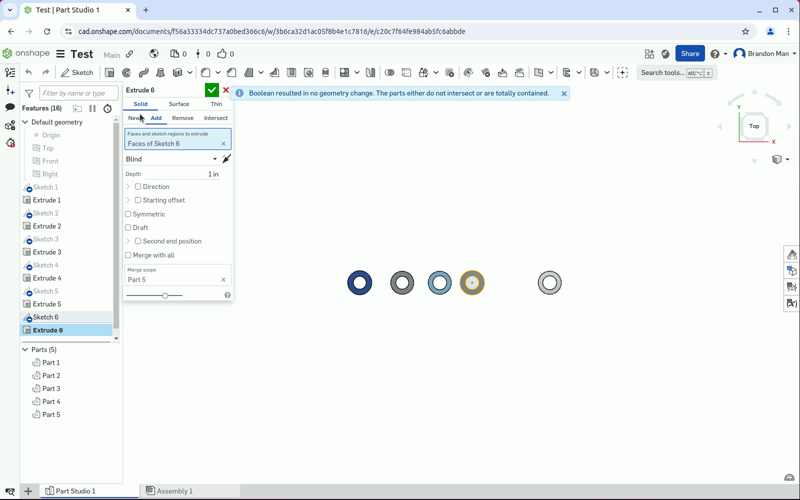
mouse_move(137, 120)
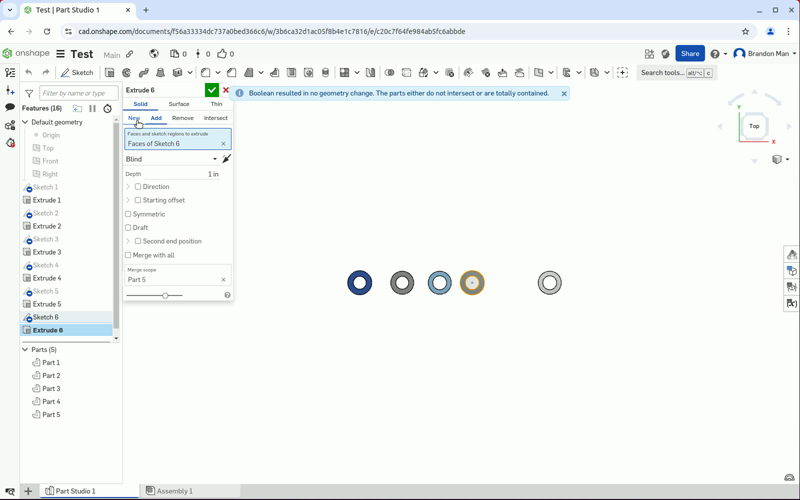
click(137, 120)
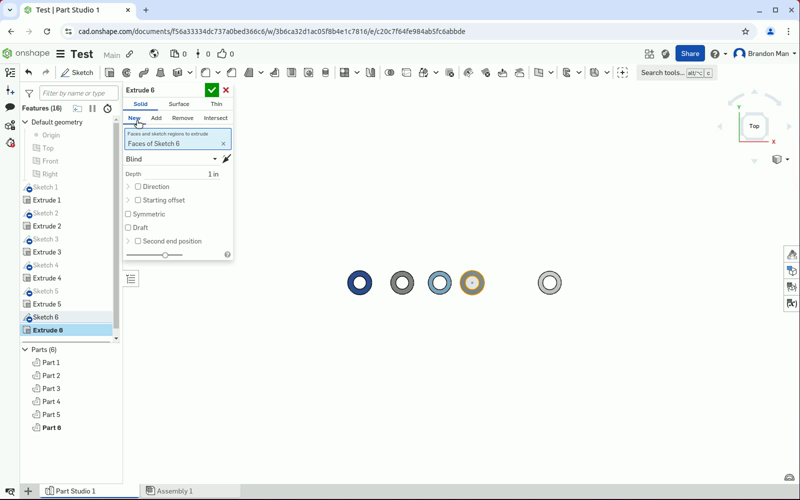
key(tab, 4)
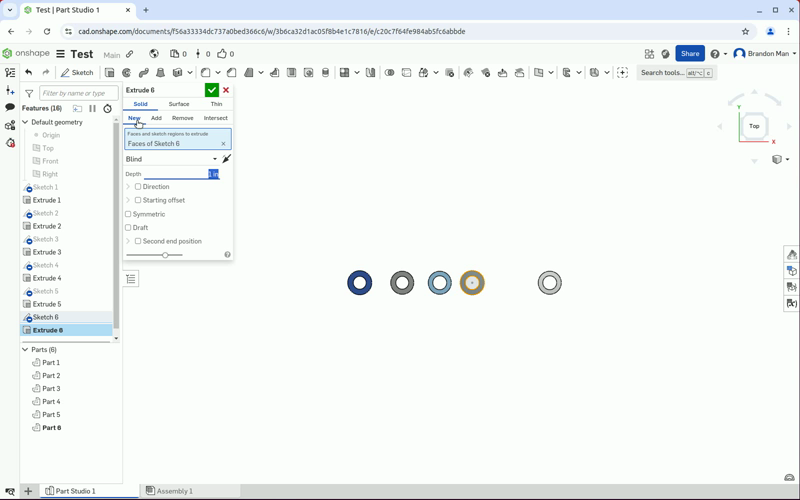
text(3.611)
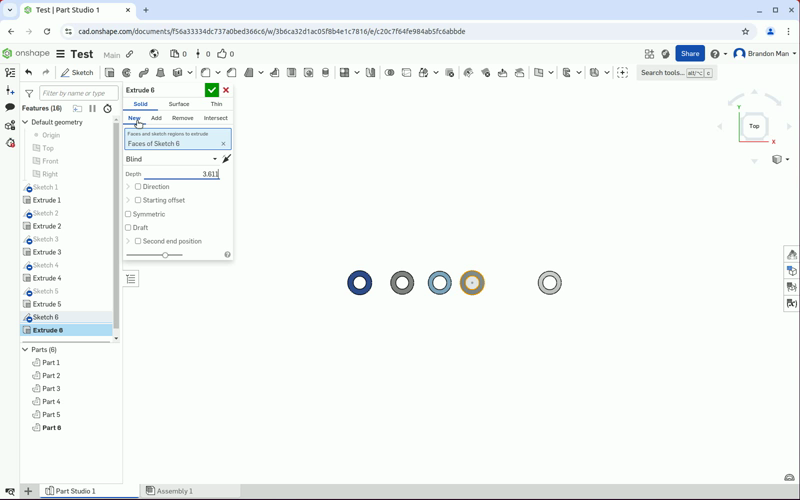
key(enter)
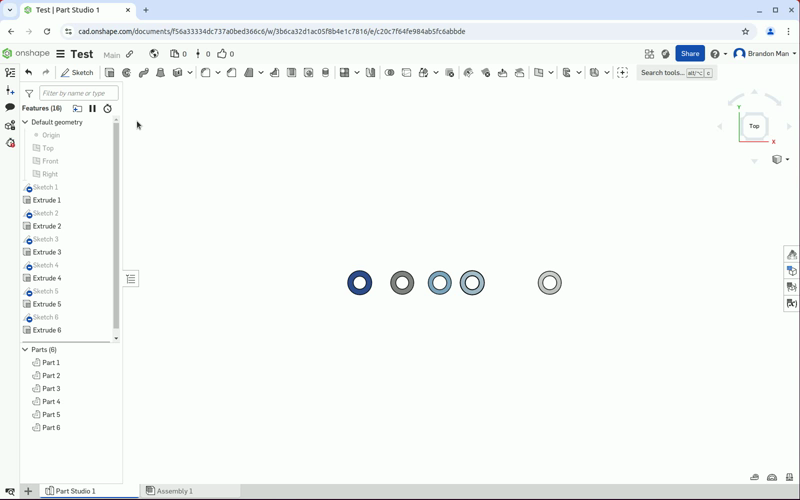
key(shift+h)
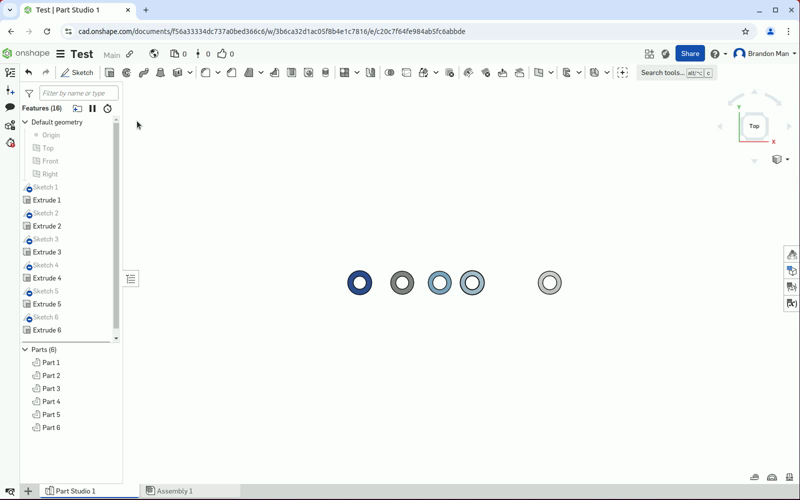
key(shift+h)
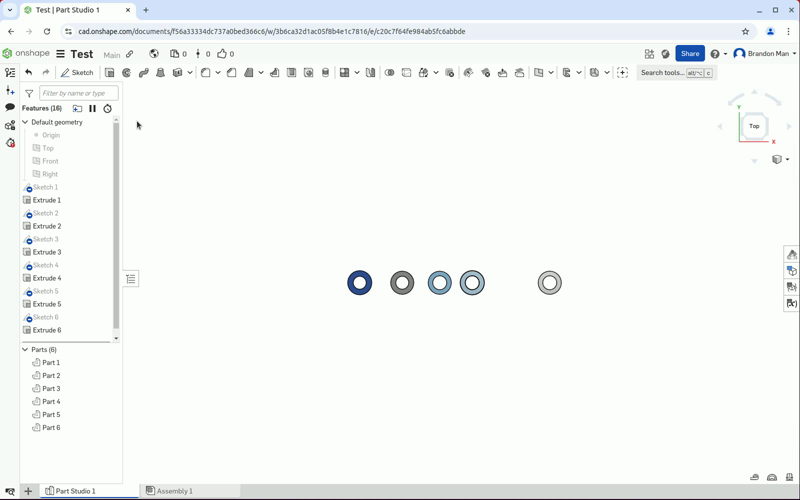
mouse_move(69, 189)
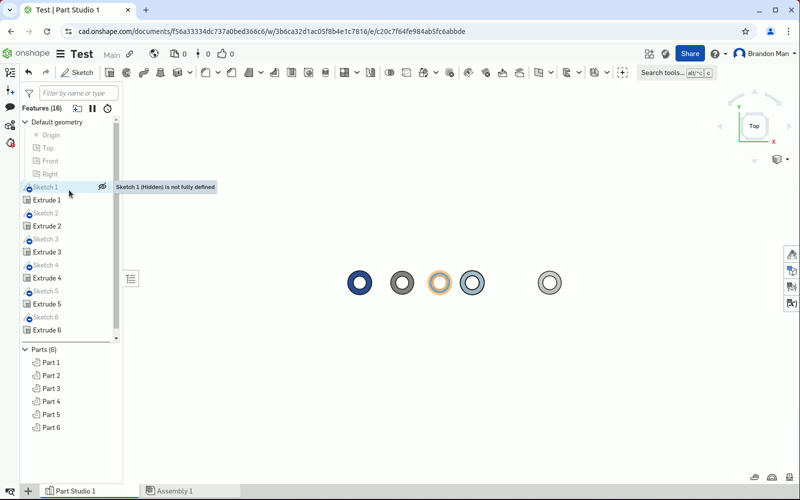
click(69, 189)
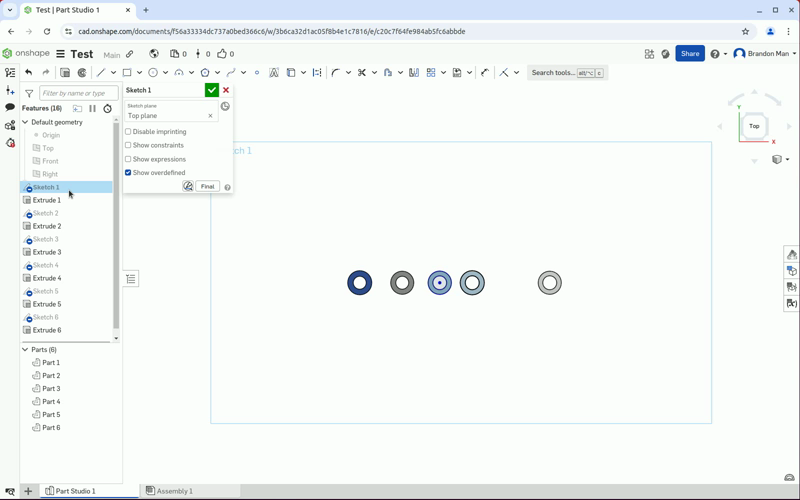
mouse_move(229, 92)
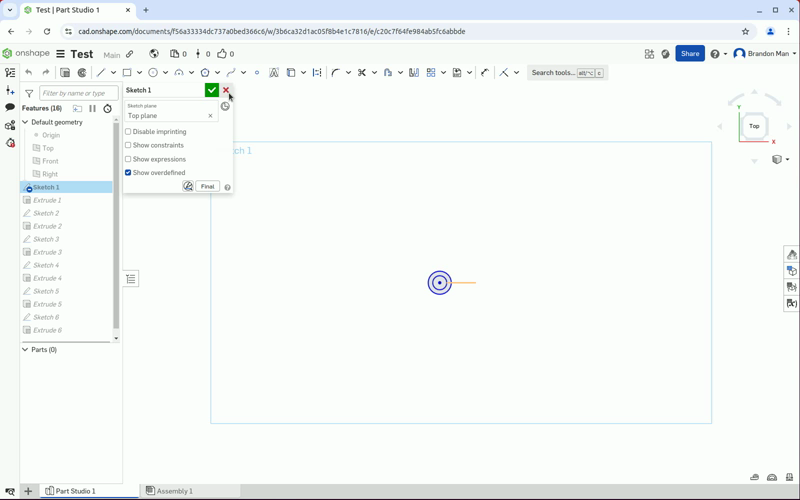
click(229, 92)
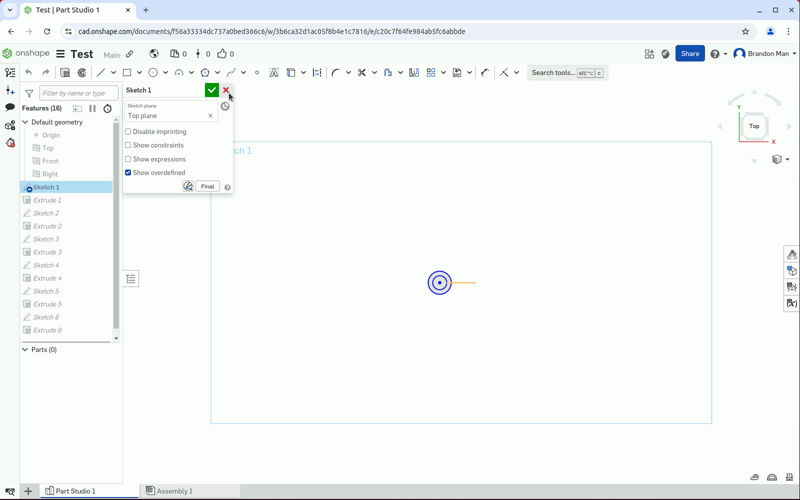
key(shift+s)
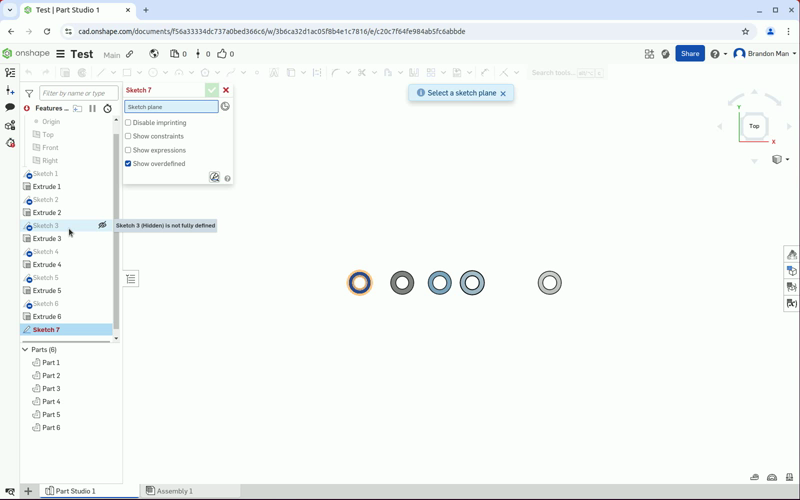
scroll(3)
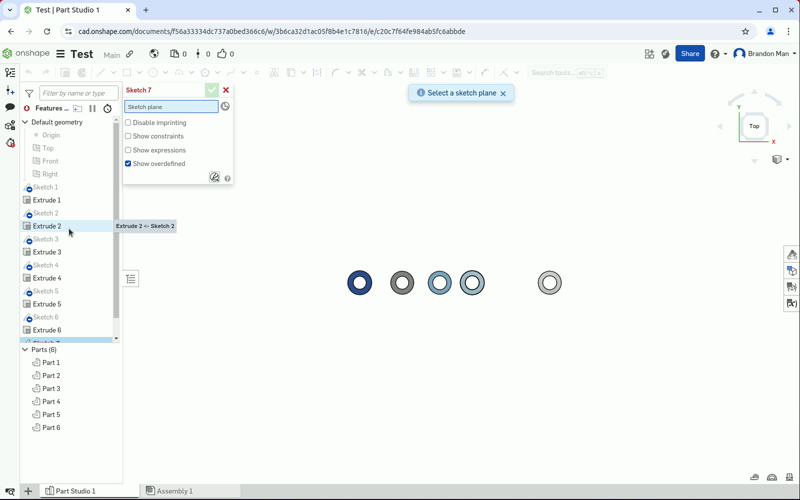
mouse_move(69, 150)
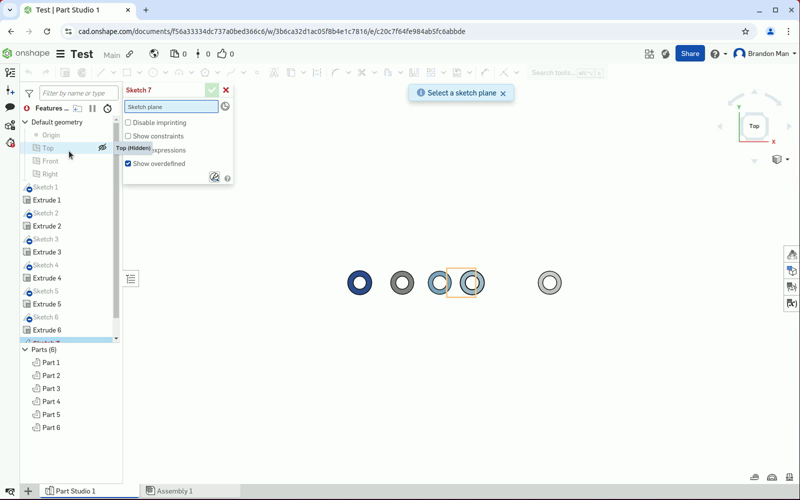
click(69, 150)
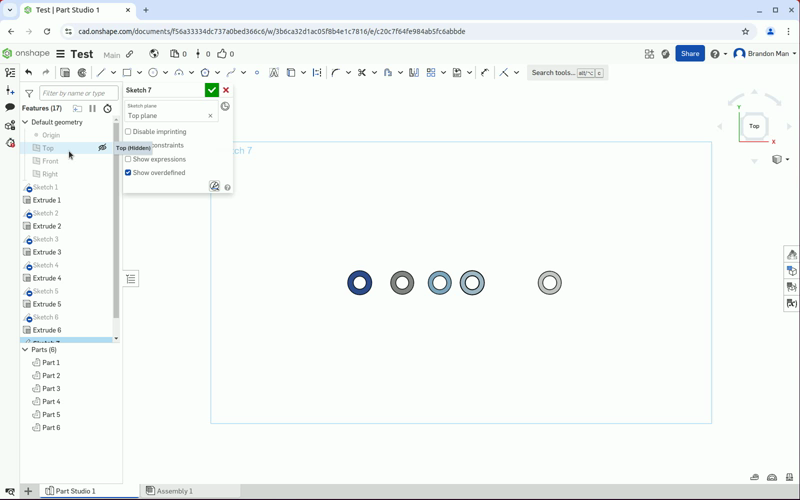
mouse_move(73, 352)
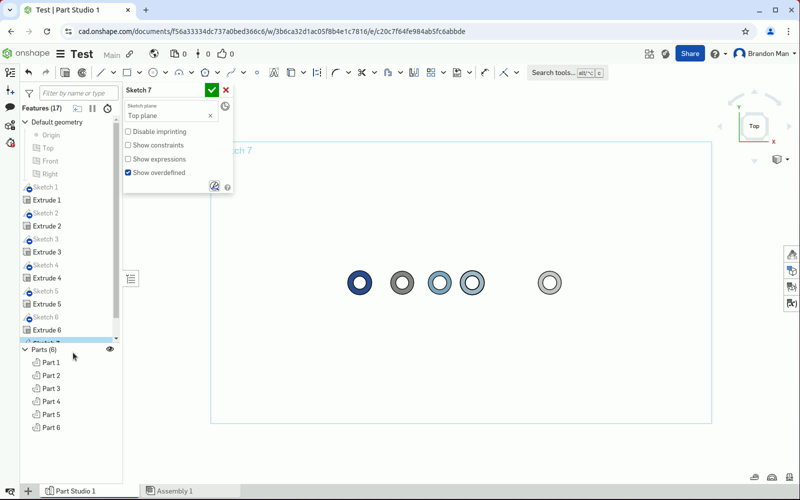
key(y)
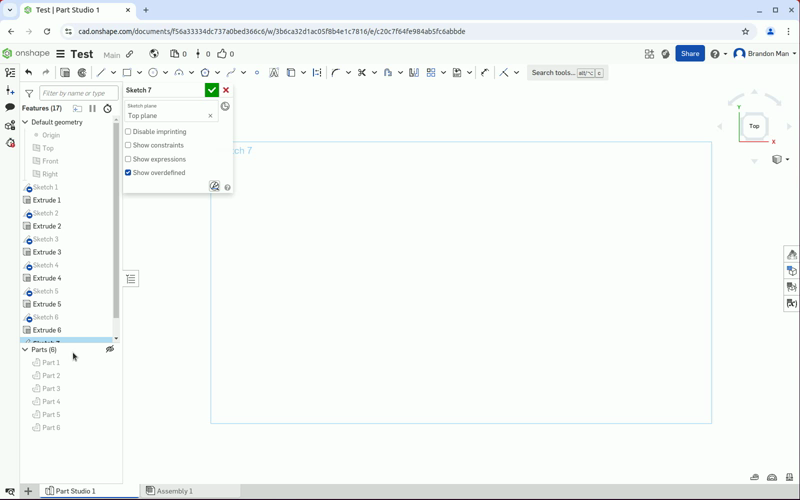
key(c)
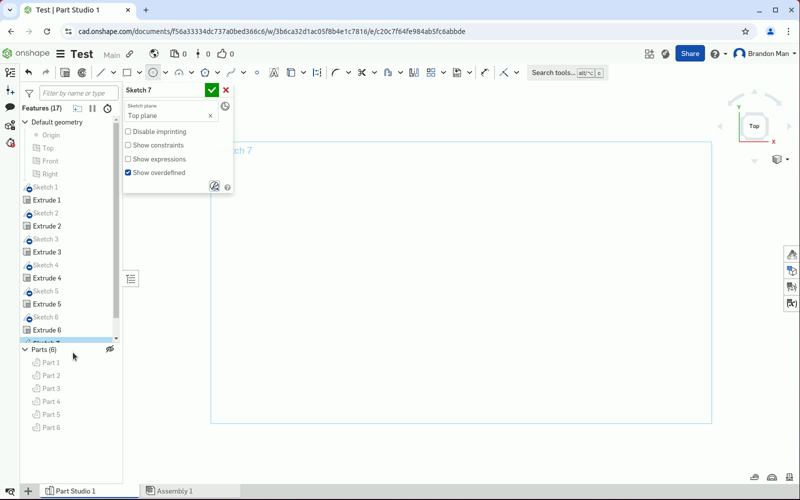
key_down(shift)
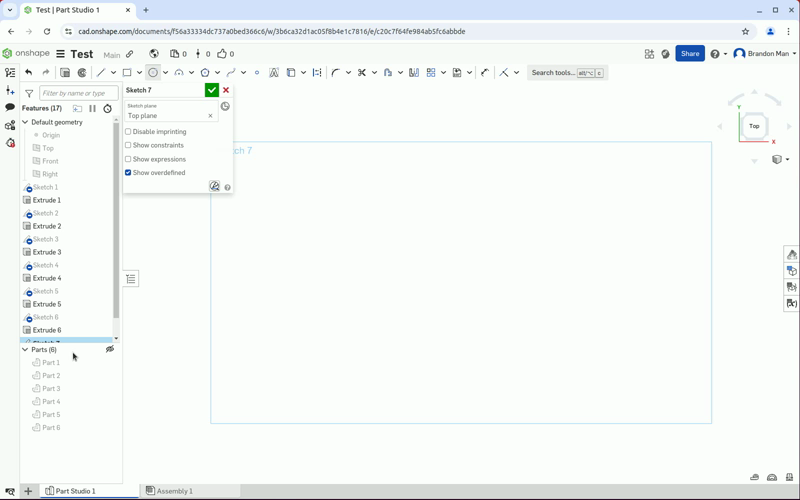
mouse_move(513, 282)
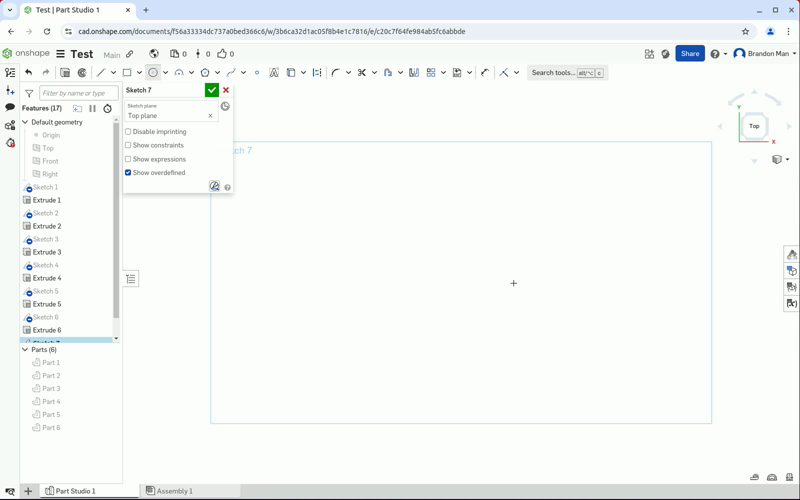
click(513, 282)
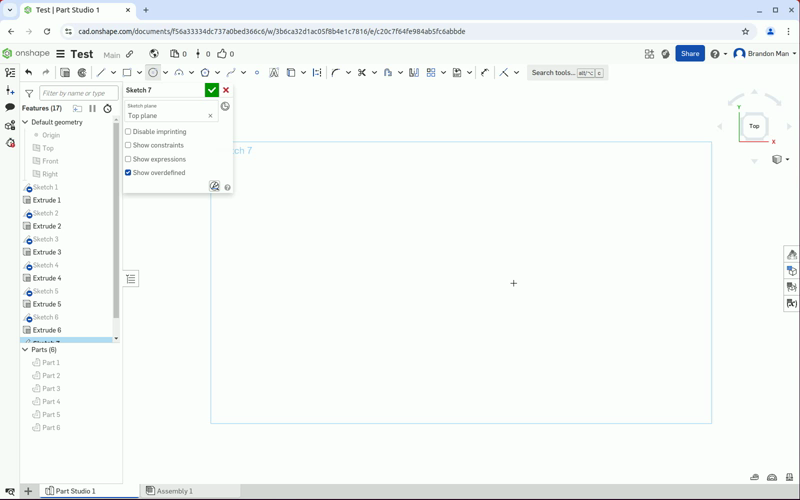
key_up(shift)
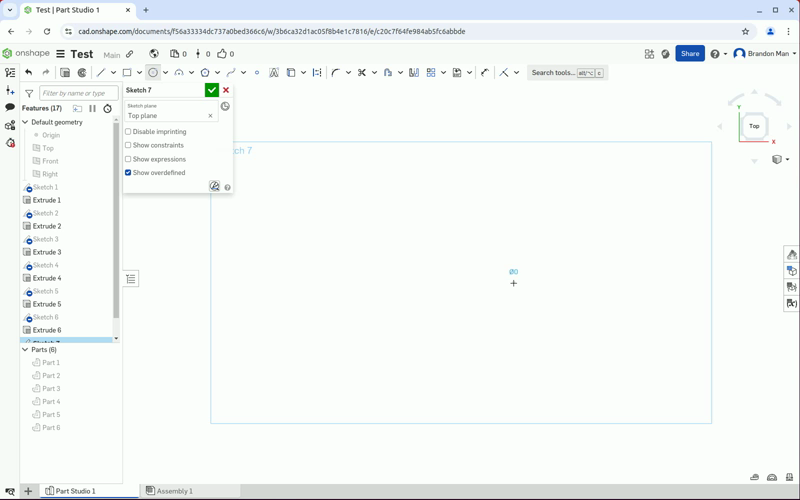
mouse_move(525, 282)
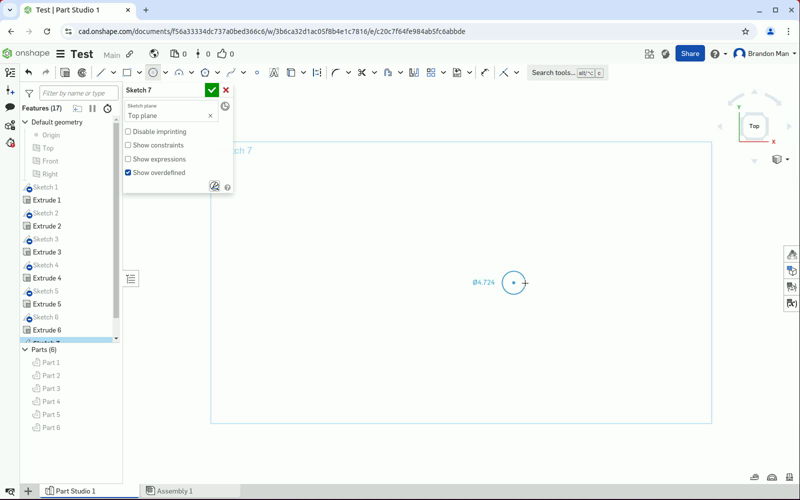
click(525, 282)
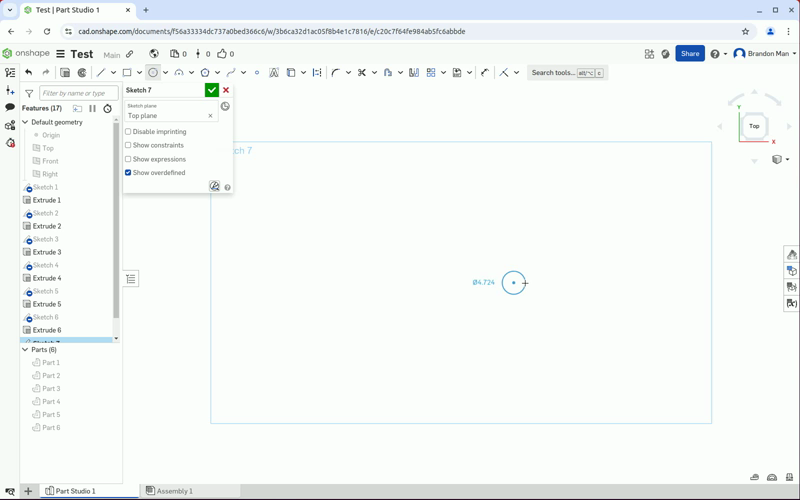
key(esc)
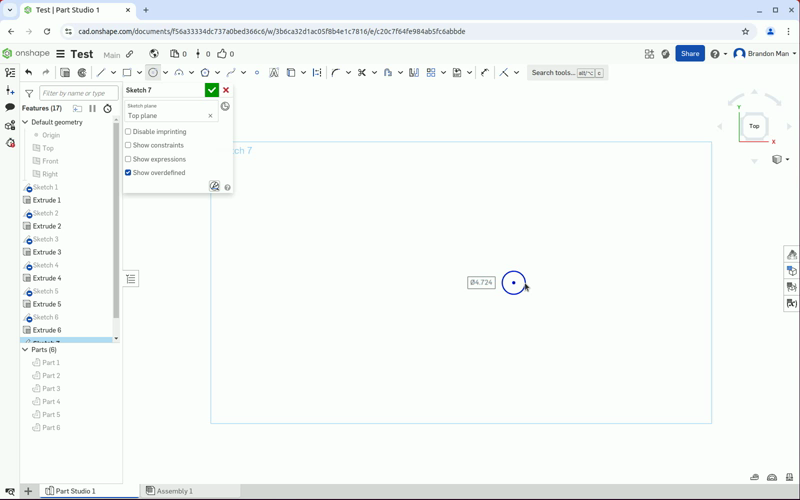
key(c)
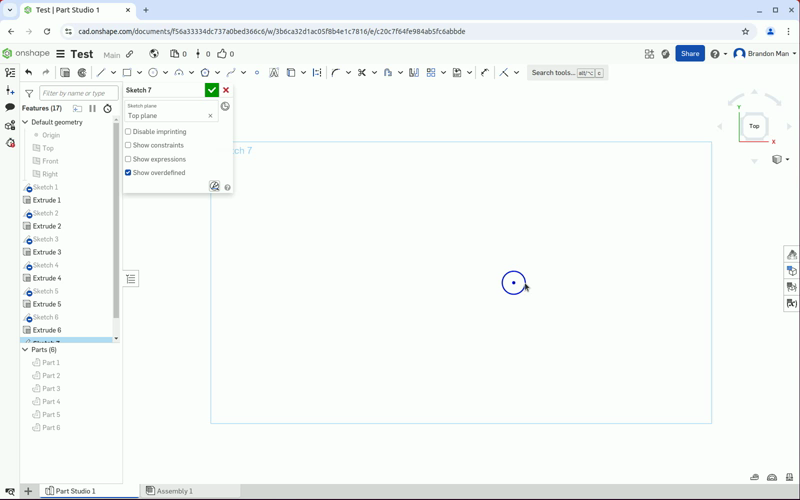
key_down(shift)
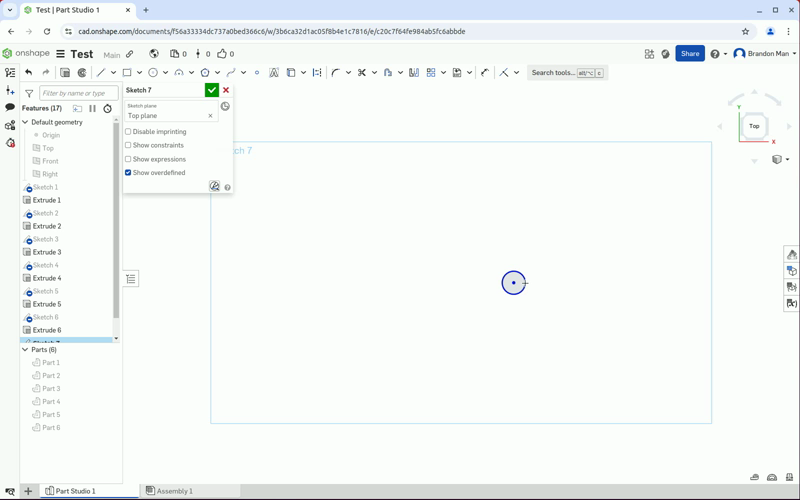
mouse_move(513, 282)
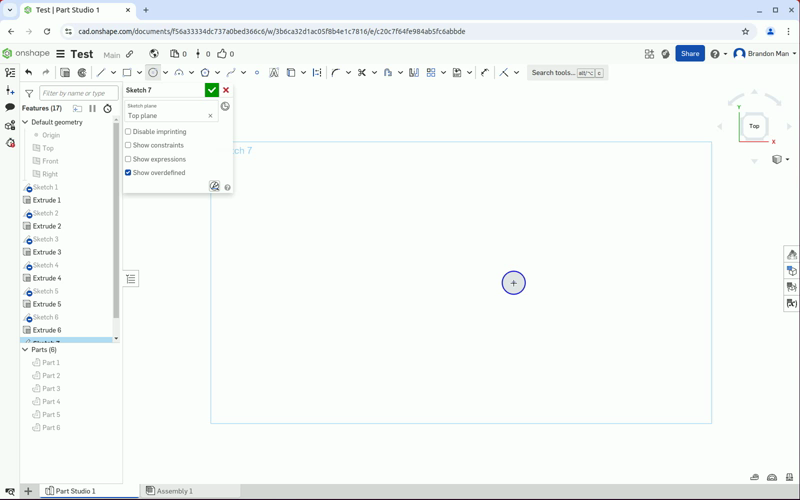
click(513, 282)
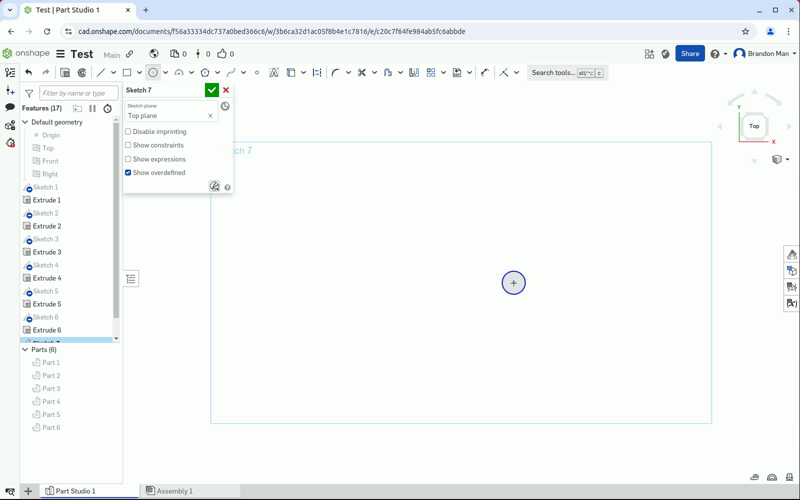
key_up(shift)
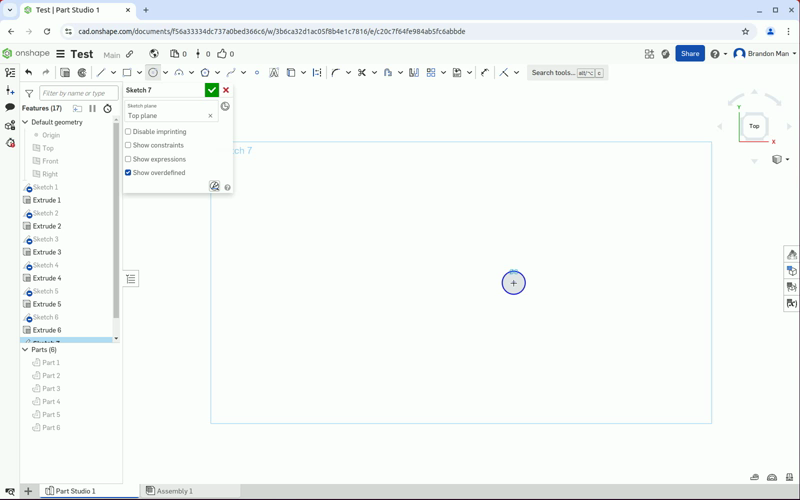
mouse_move(520, 282)
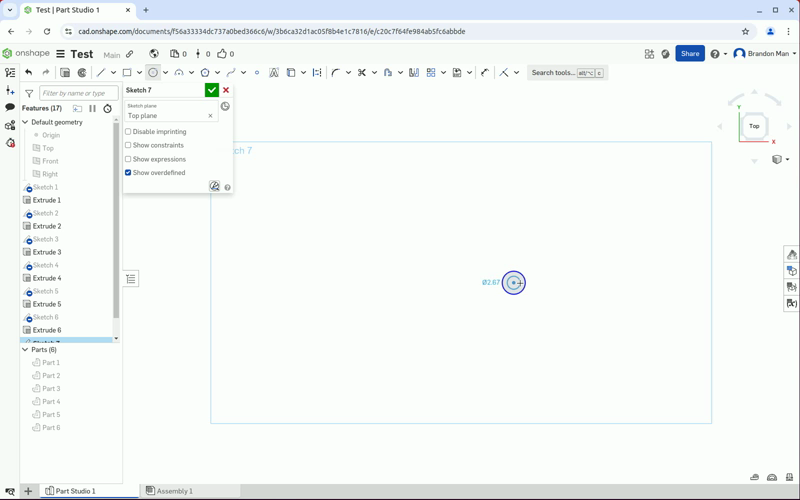
click(520, 282)
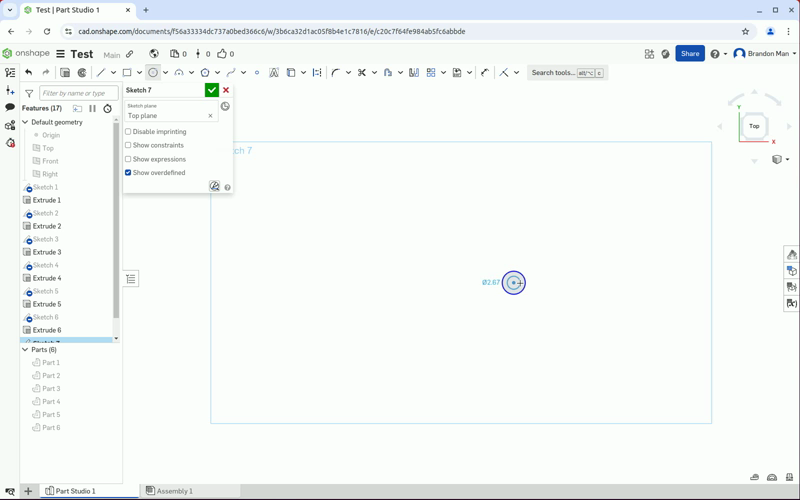
key(esc)
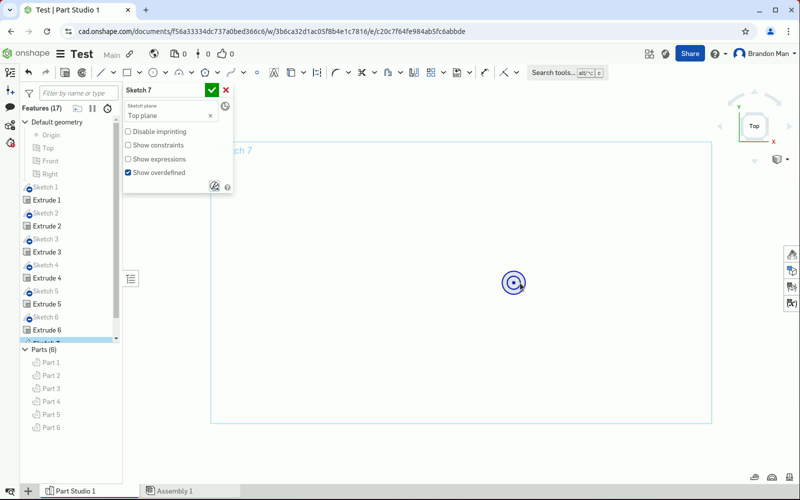
mouse_move(504, 283)
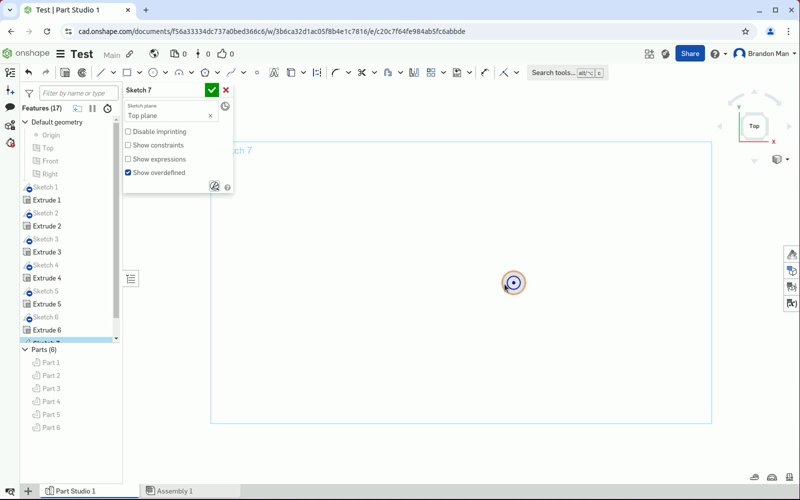
scroll(6)
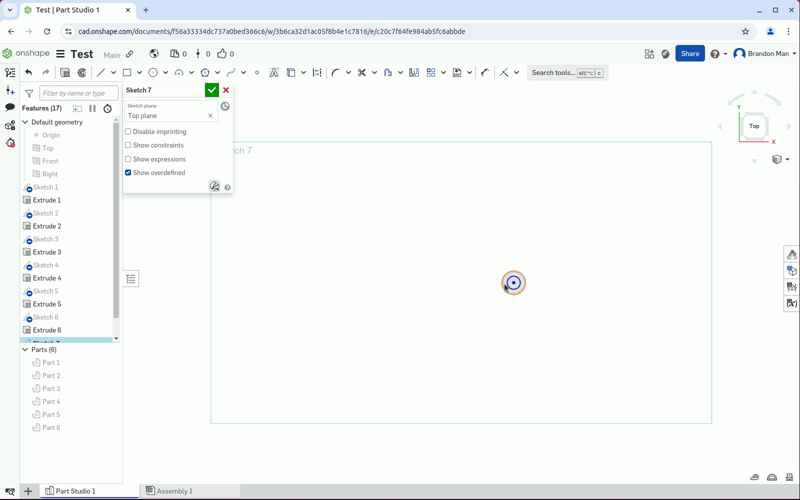
scroll(6)
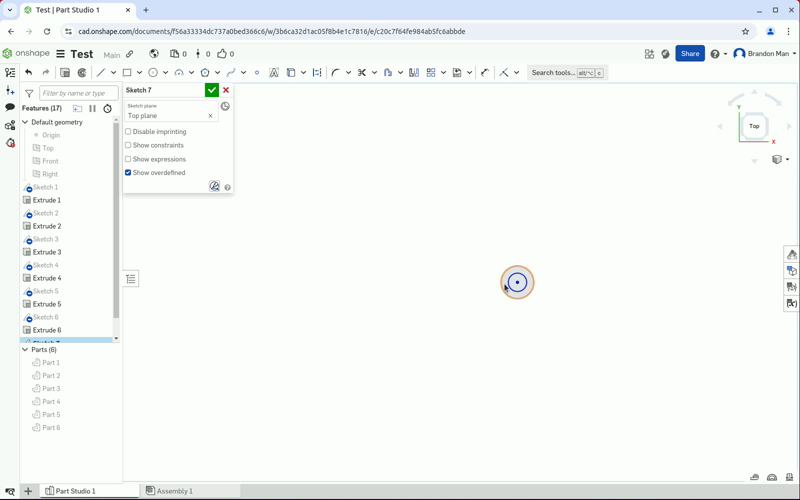
scroll(6)
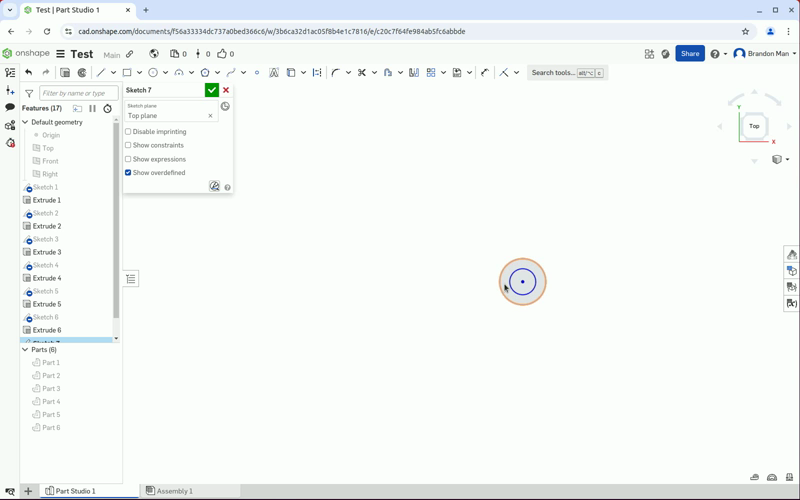
scroll(6)
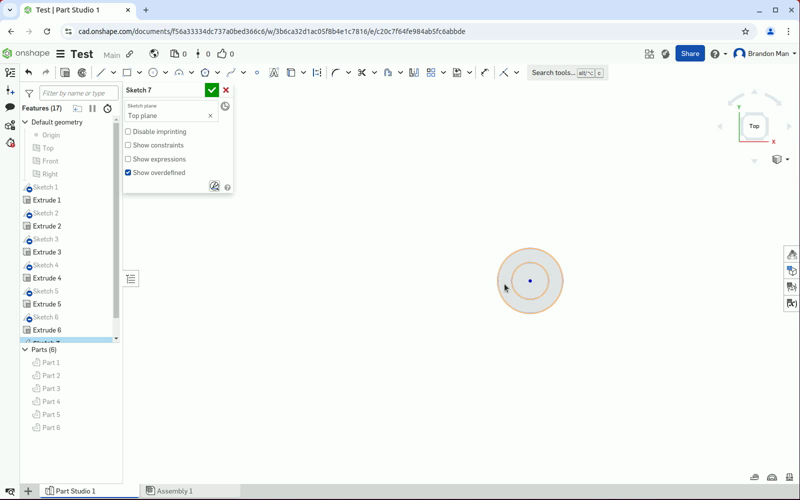
scroll(6)
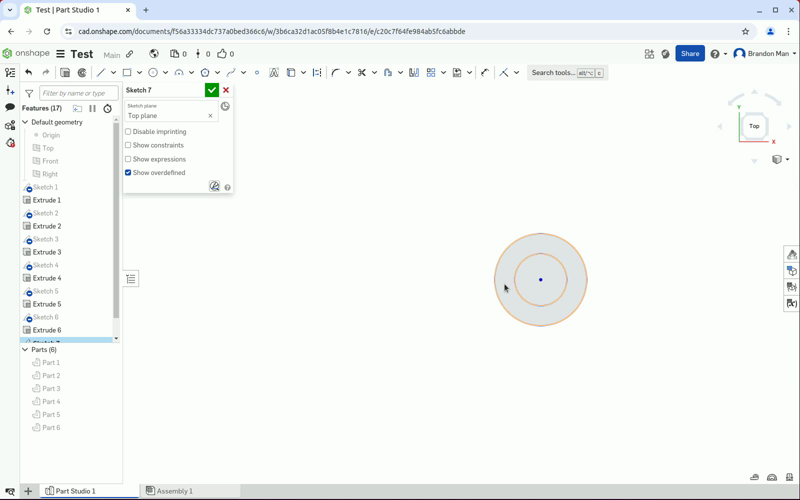
scroll(6)
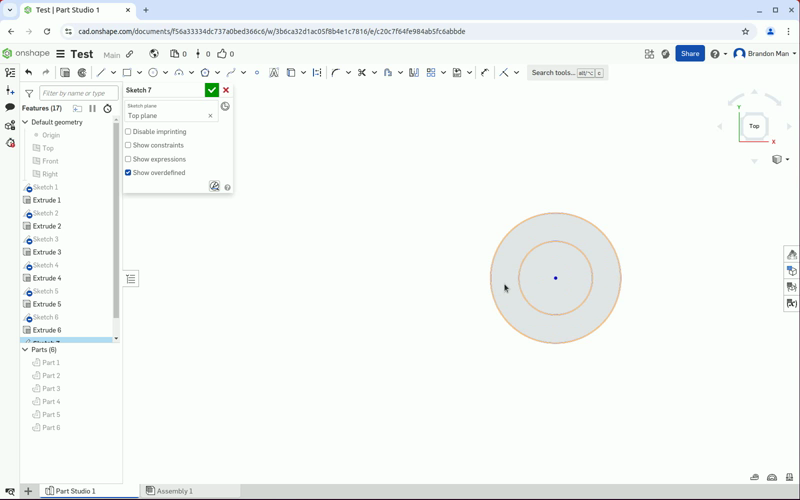
scroll(6)
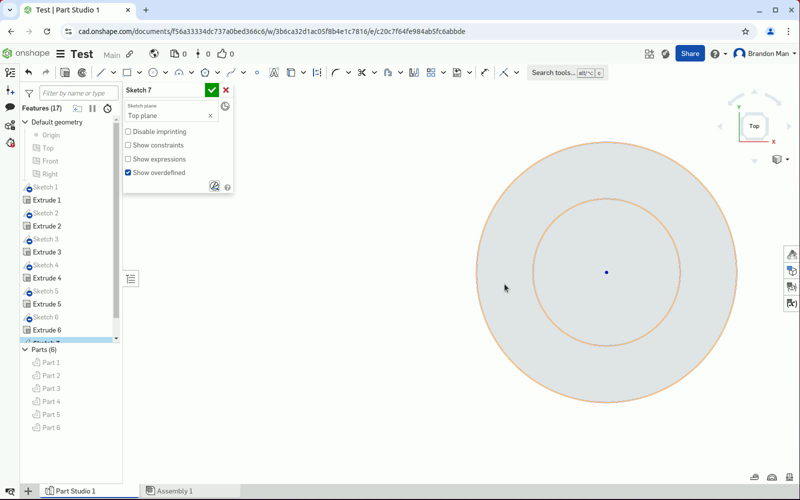
click(504, 283)
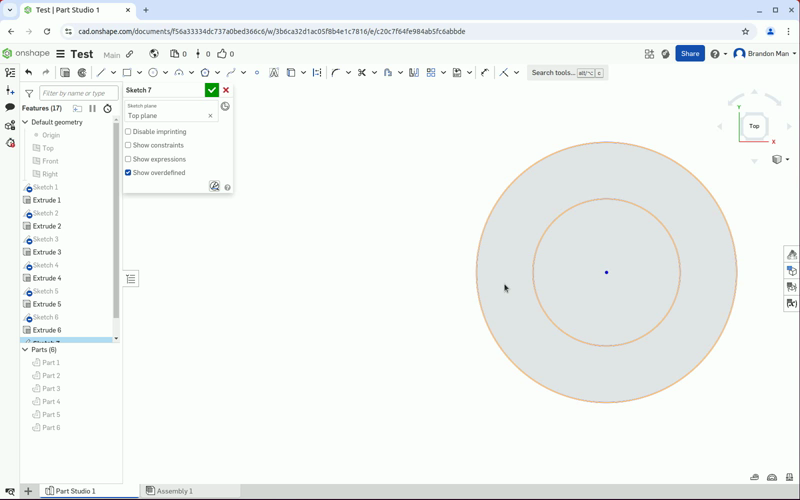
scroll(-6)
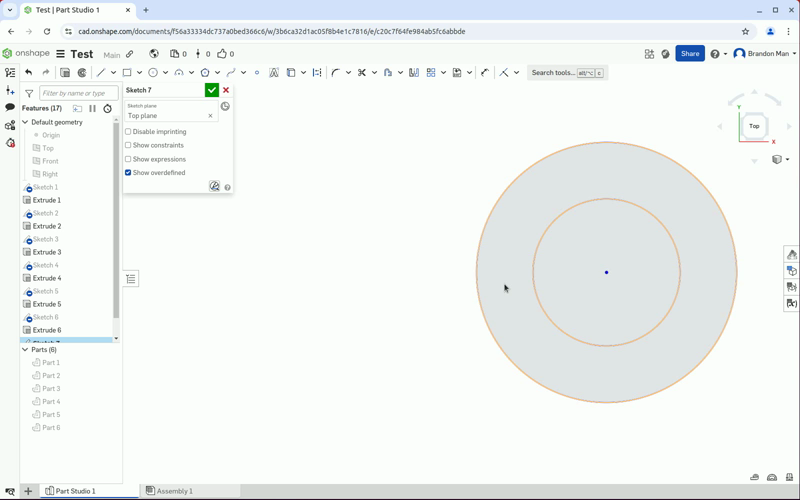
scroll(-6)
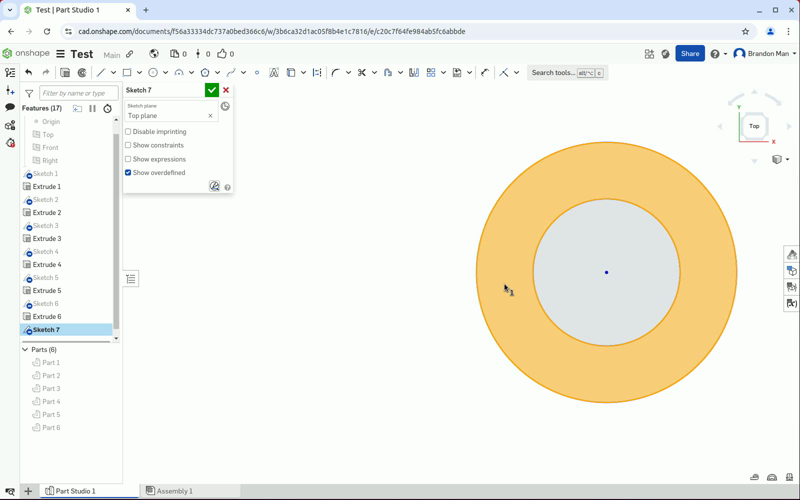
scroll(-6)
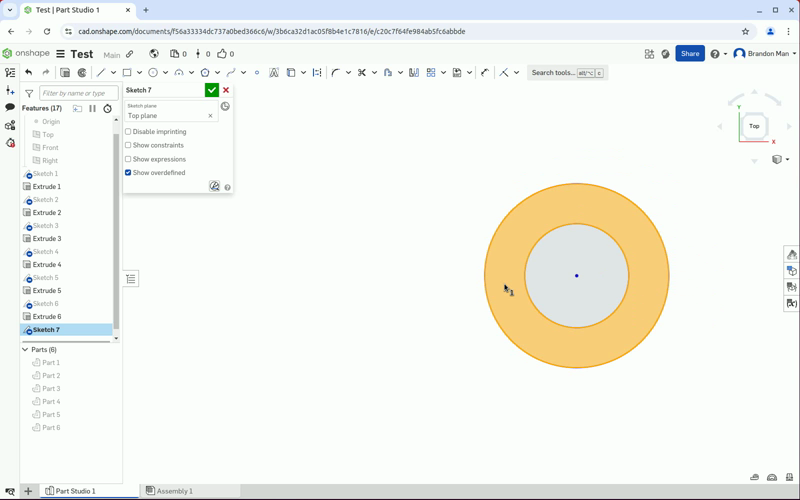
scroll(-6)
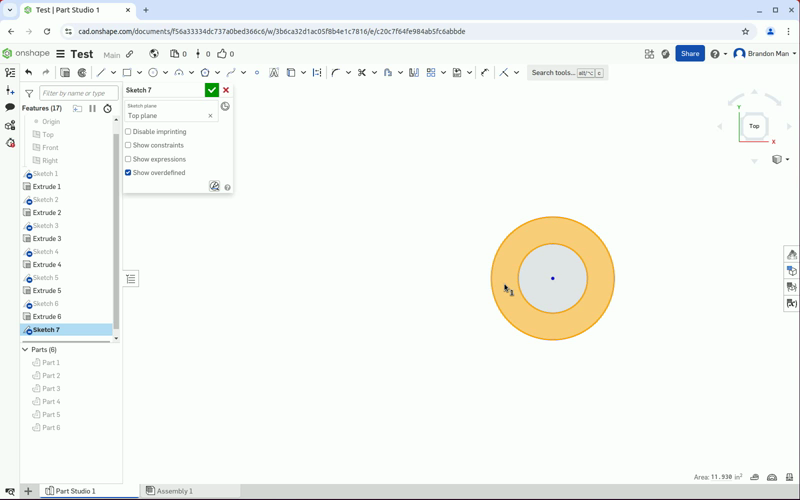
scroll(-6)
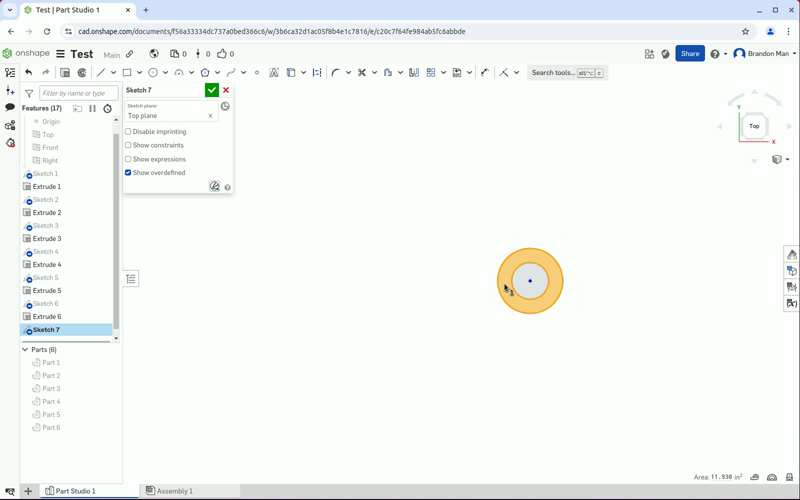
scroll(-6)
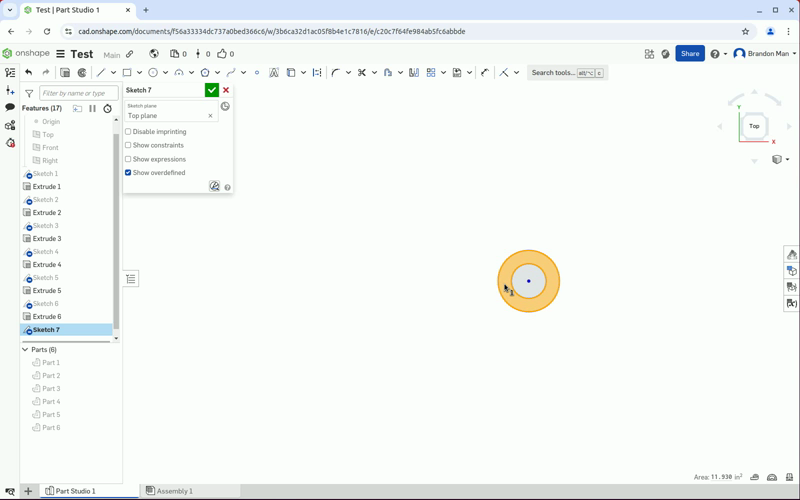
scroll(-6)
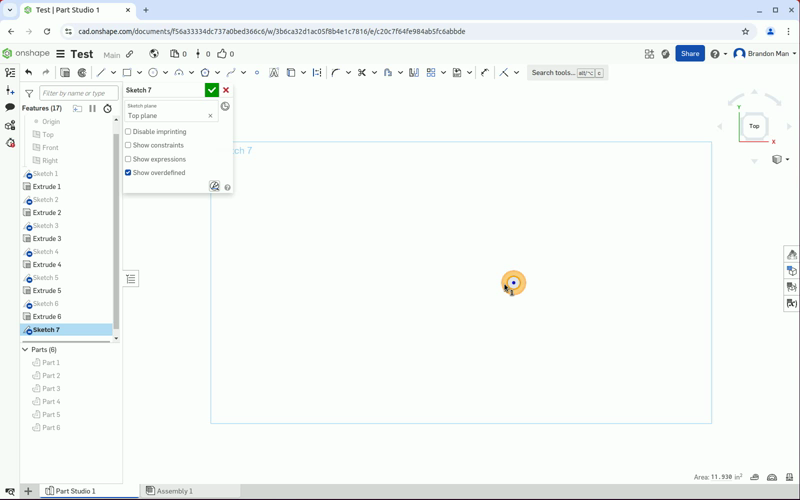
mouse_move(73, 352)
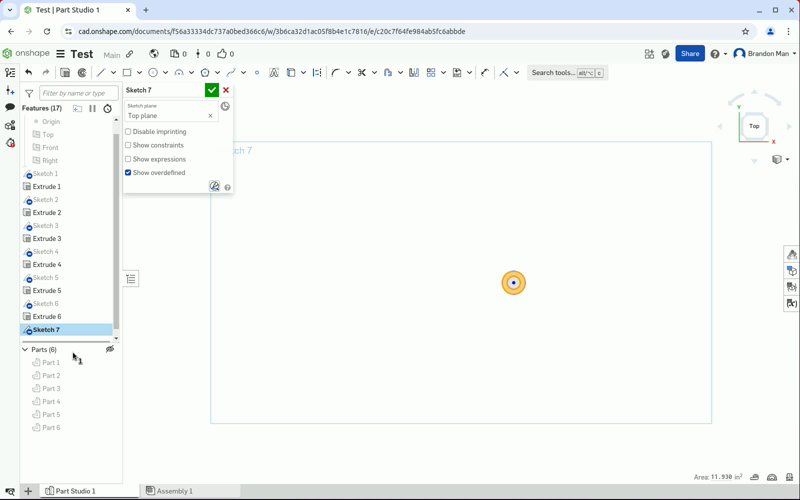
key(shift+y)
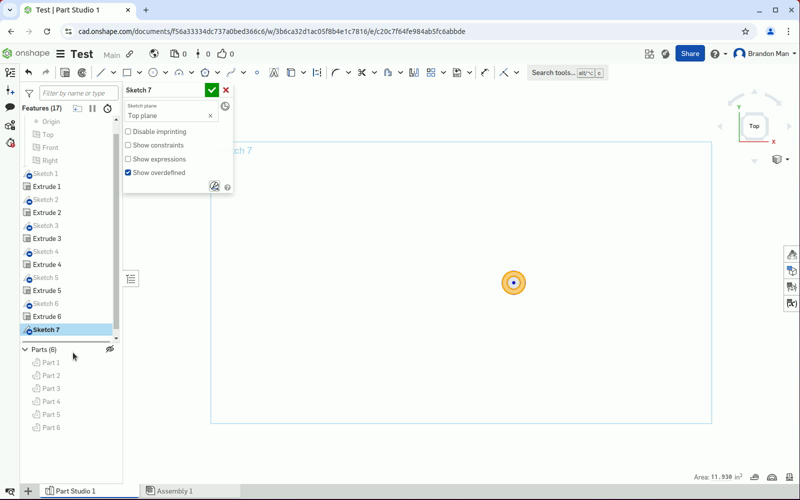
key(shift+e)
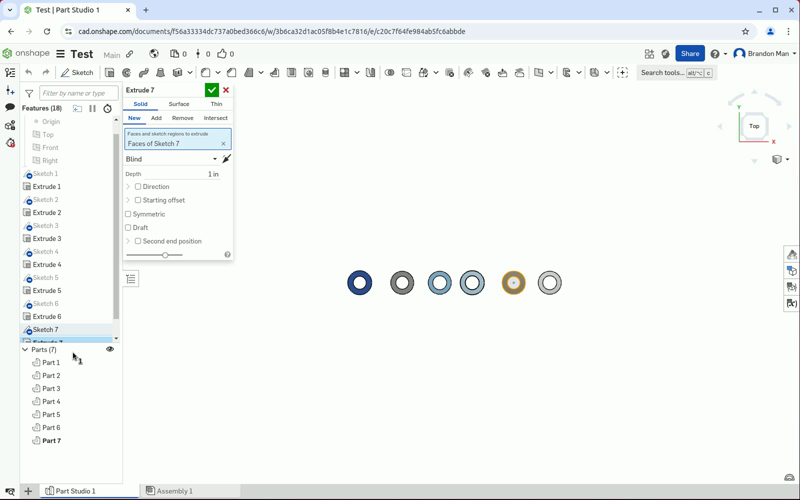
mouse_move(143, 106)
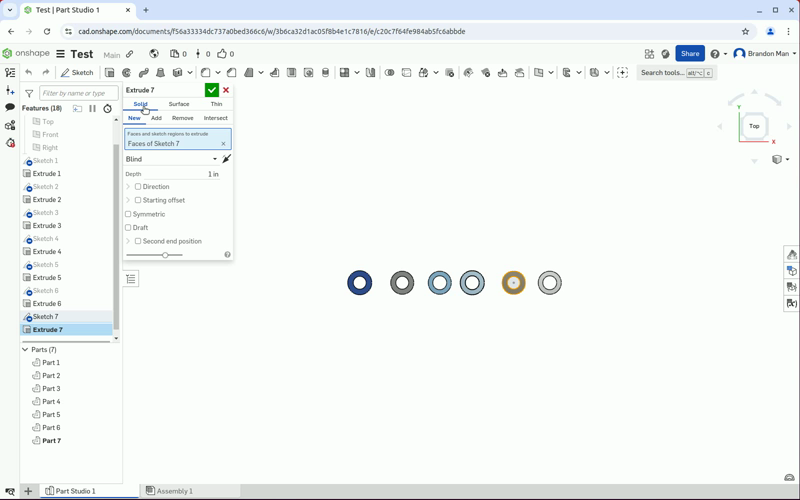
click(143, 106)
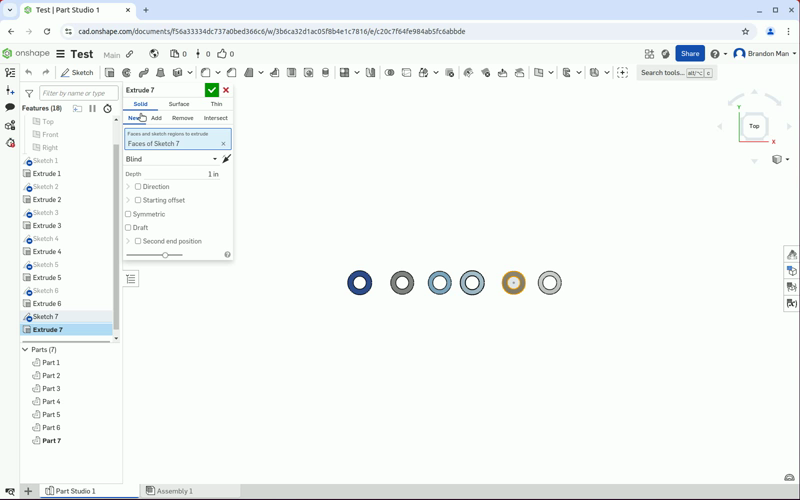
mouse_move(137, 120)
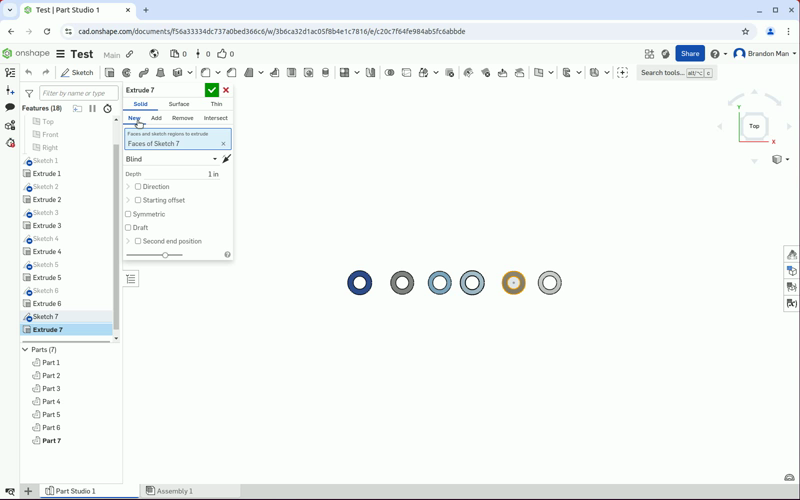
click(137, 120)
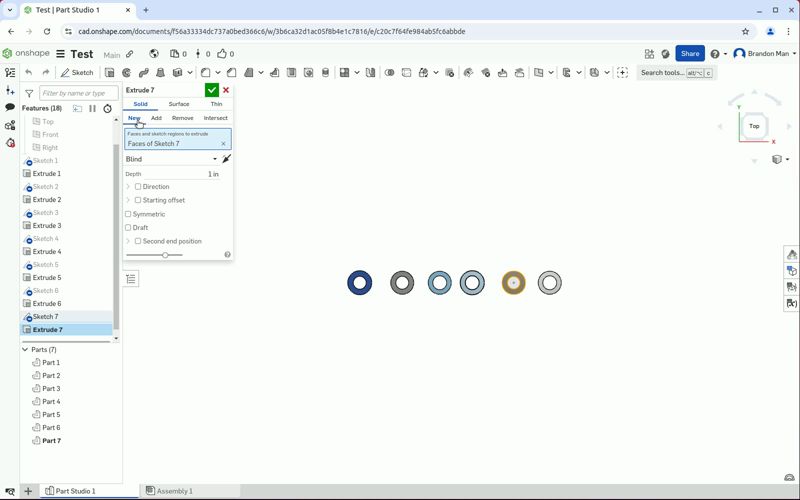
key(tab, 4)
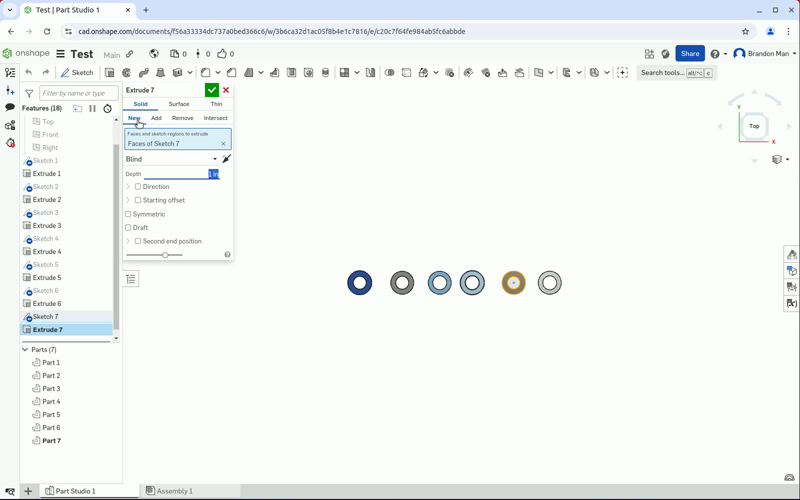
text(3.611)
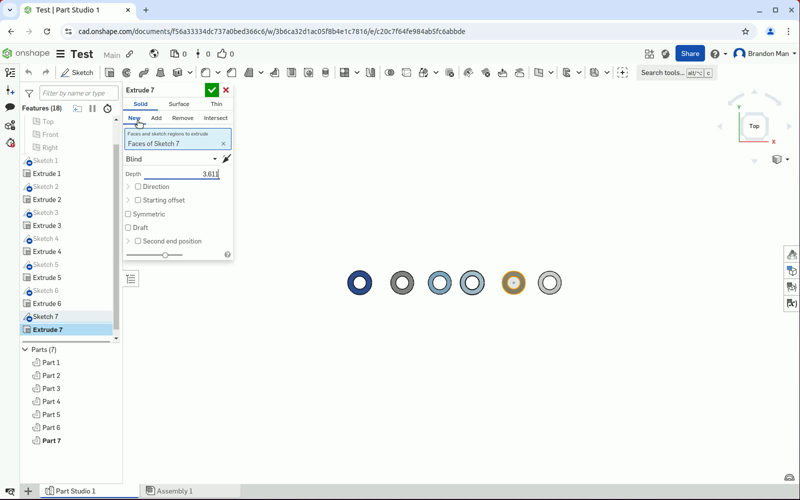
key(enter)
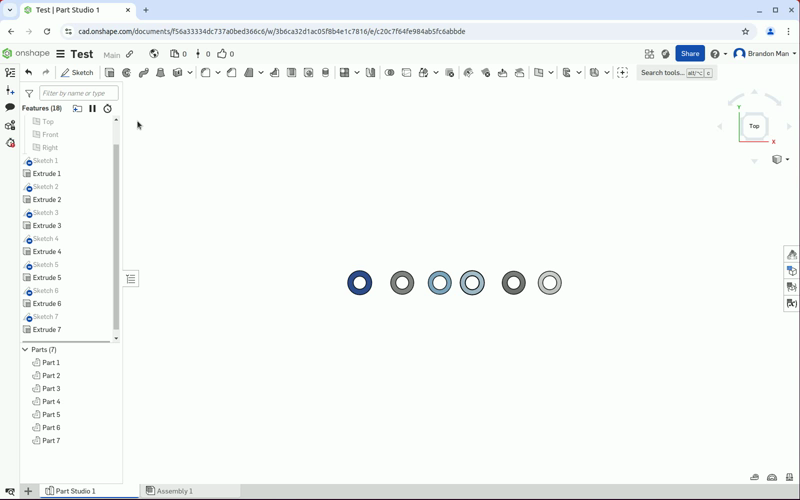
key(shift+h)
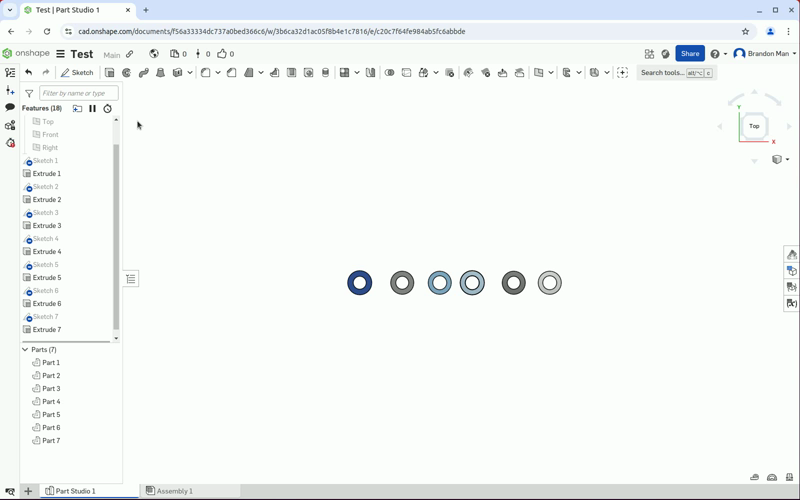
key(shift+h)
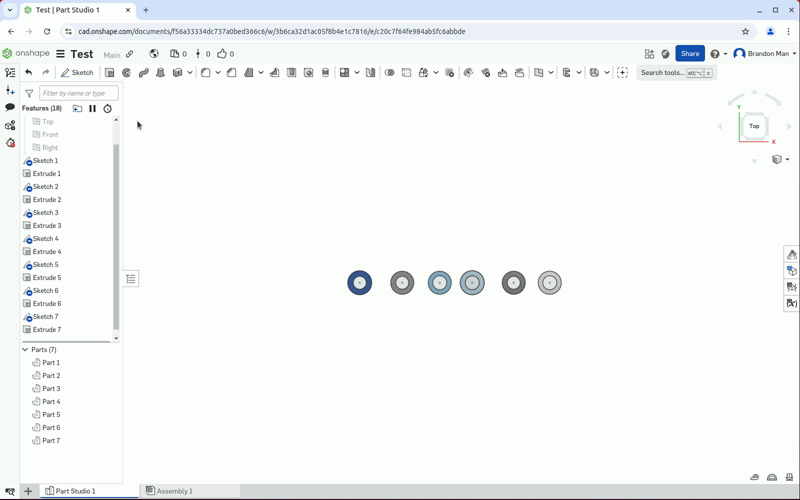
key(shift+7)
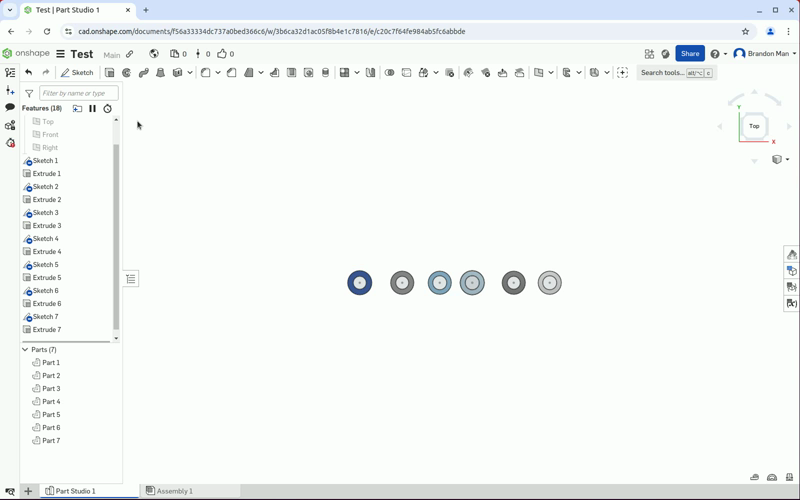
key(up, 3)
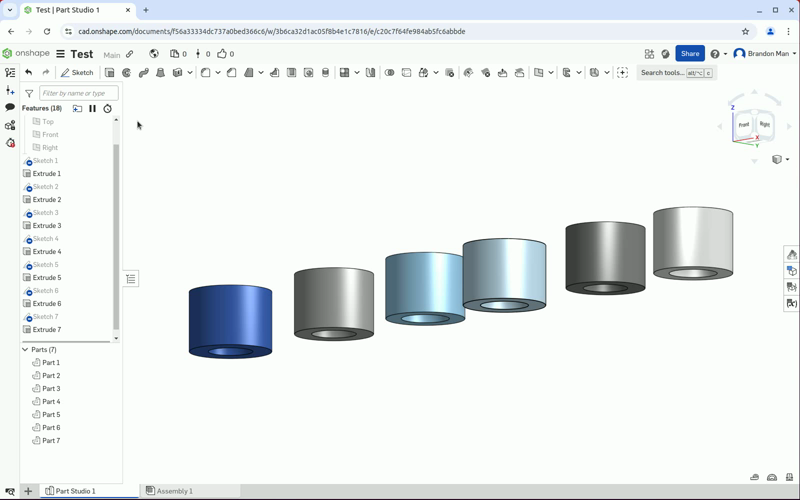
key(left, 3)
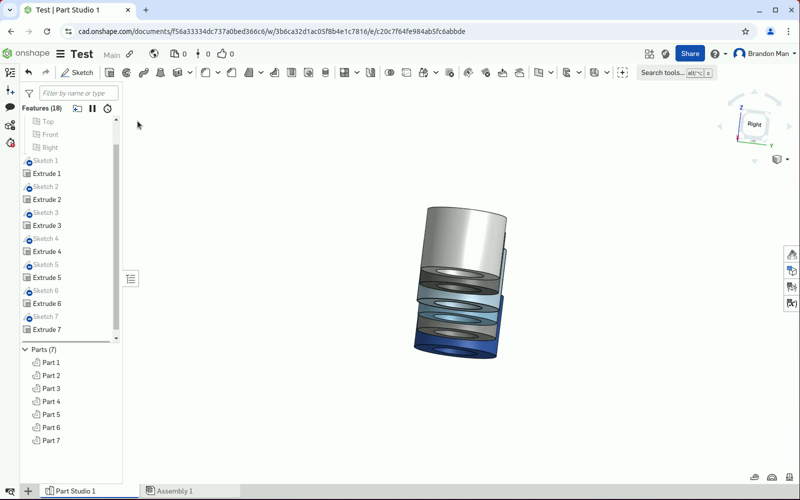
key(right, 3)
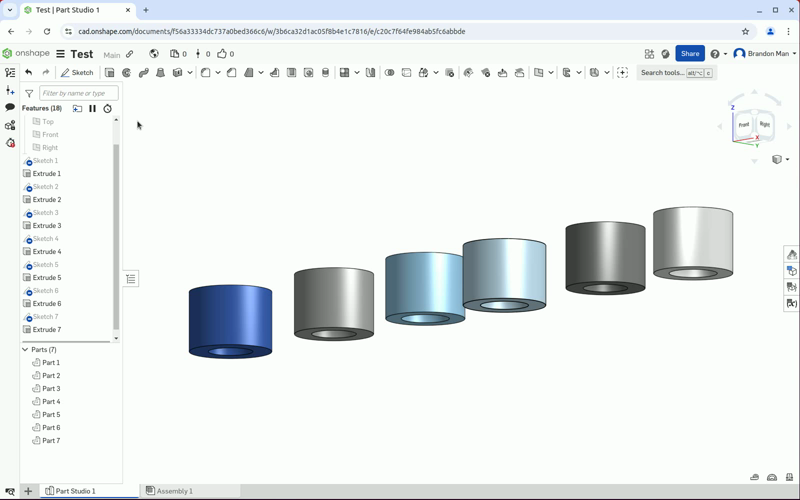
key(down, 3)
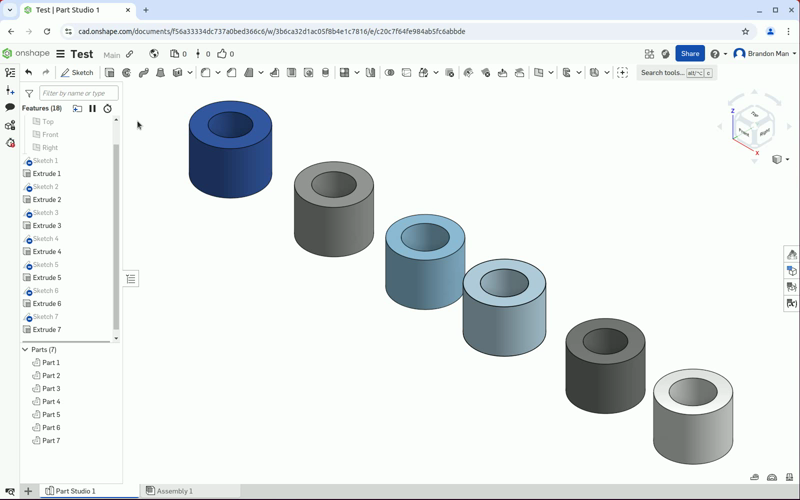
mouse_move(69, 163)
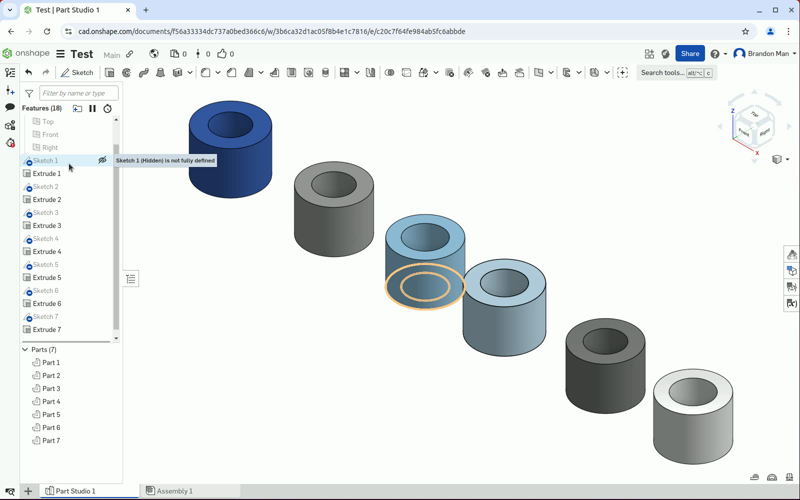
click(69, 163)